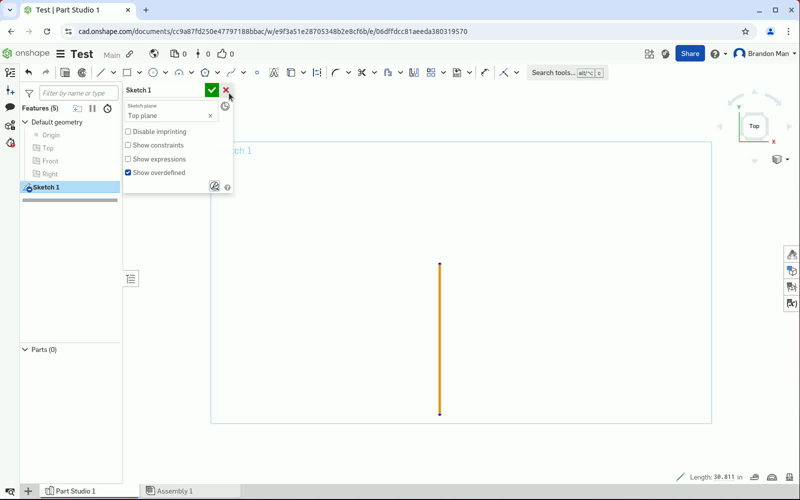
key(shift+h)
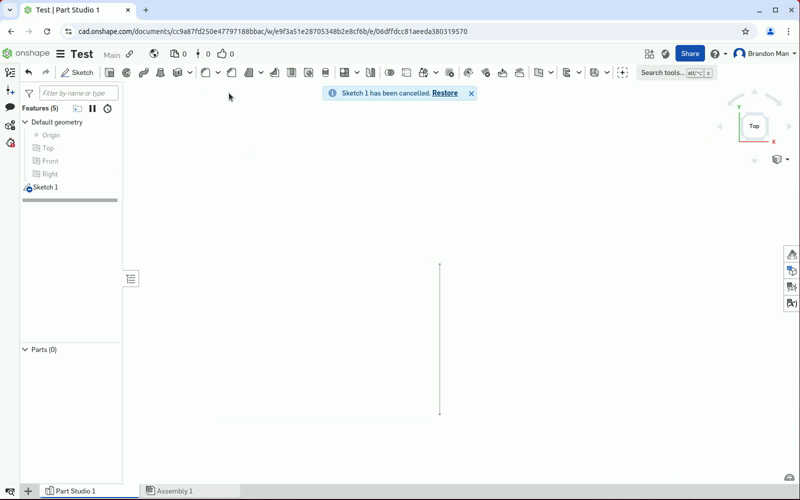
key(shift+s)
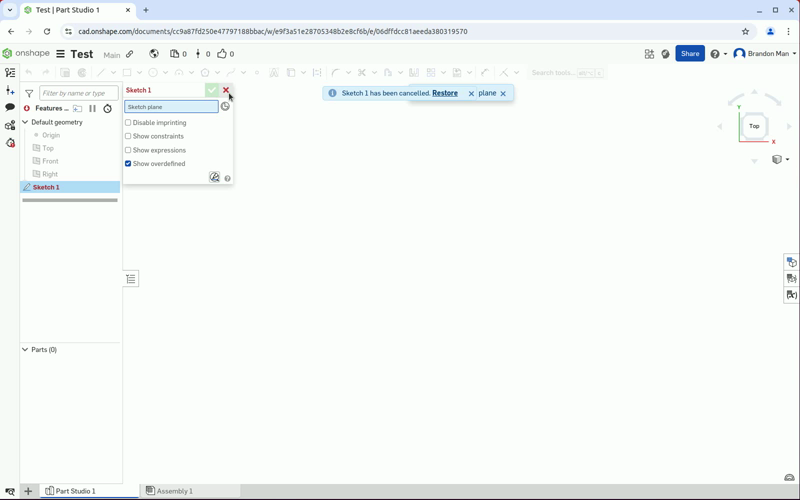
mouse_move(73, 150)
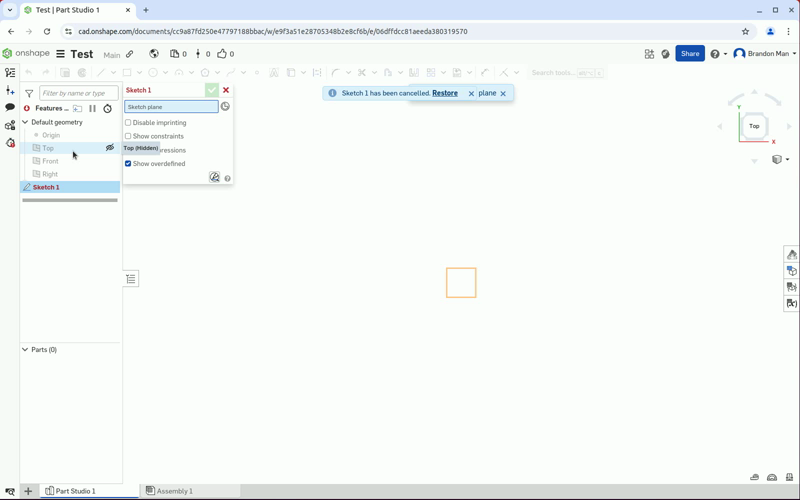
click(73, 150)
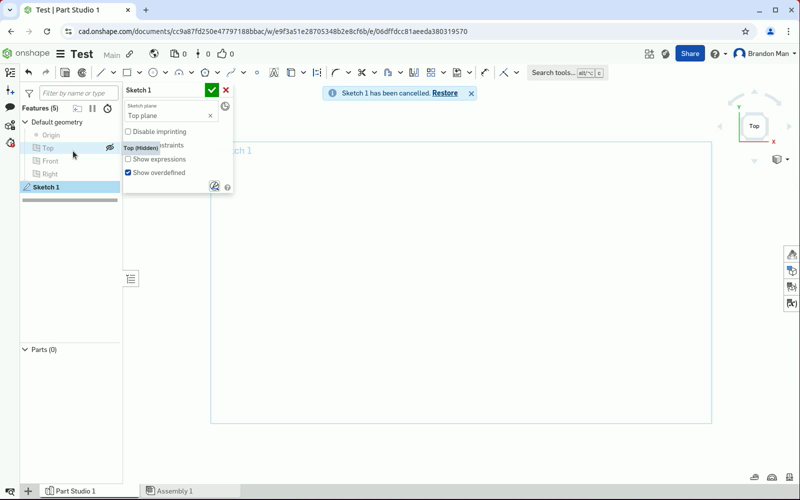
mouse_move(73, 352)
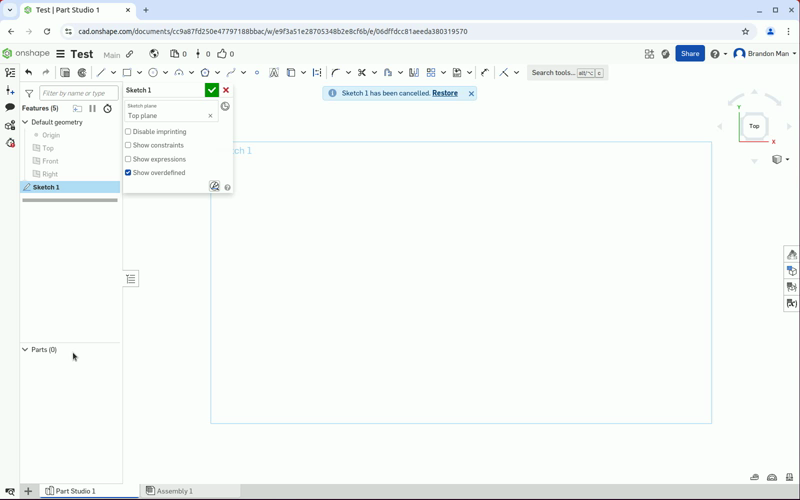
key(y)
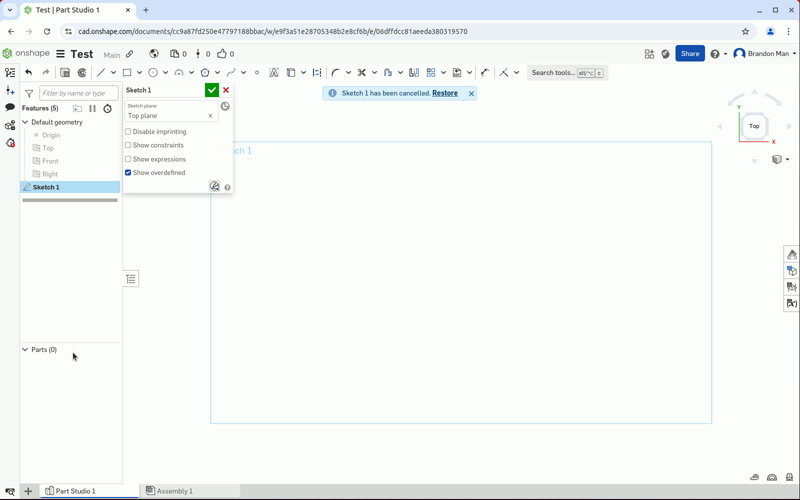
key(l)
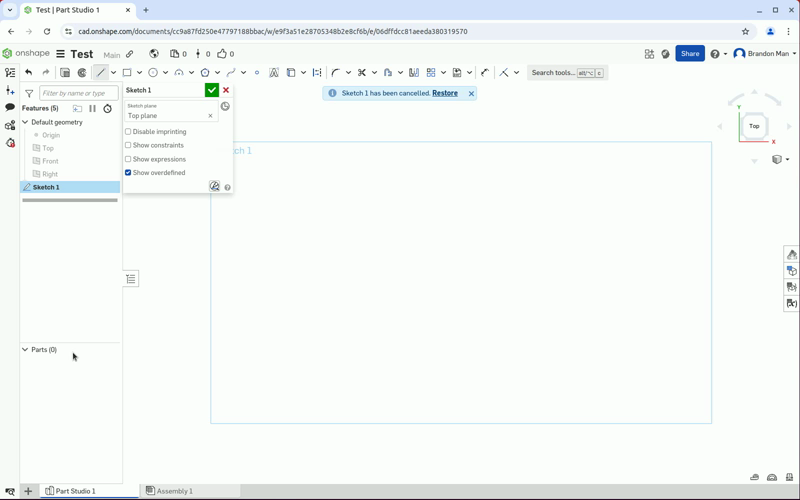
key_down(shift)
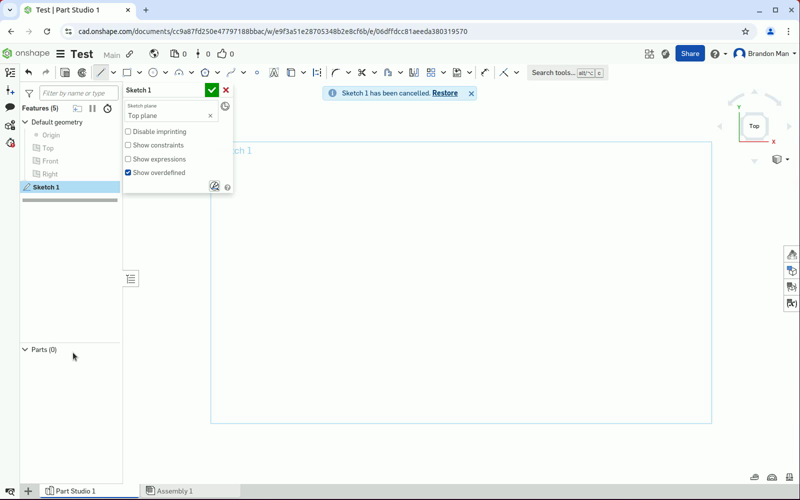
mouse_move(434, 308)
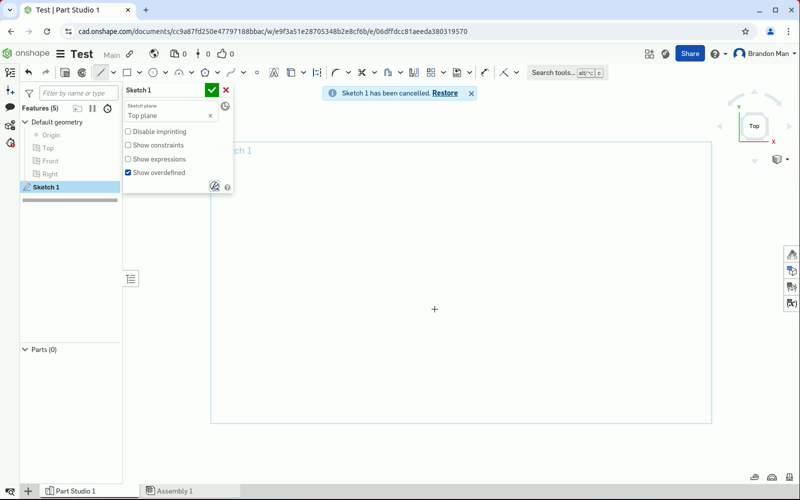
click(434, 308)
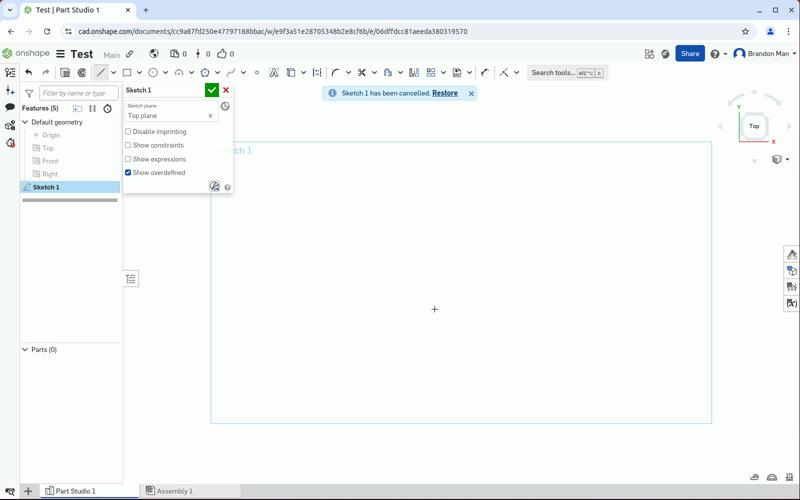
key_up(shift)
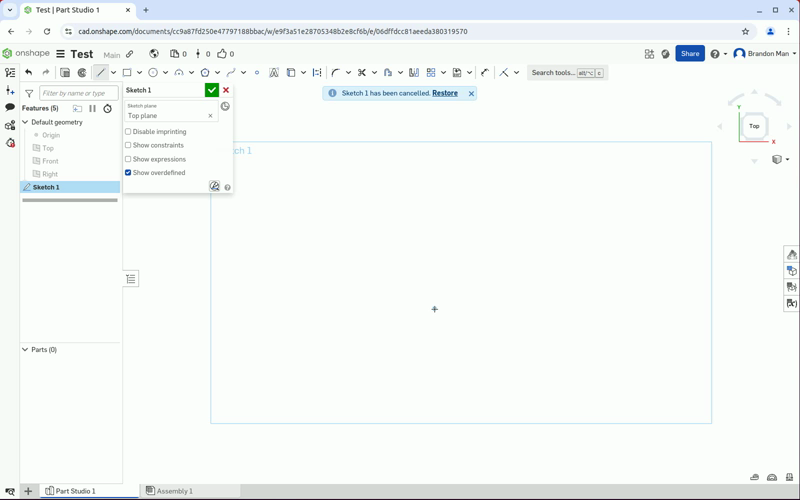
key_down(shift)
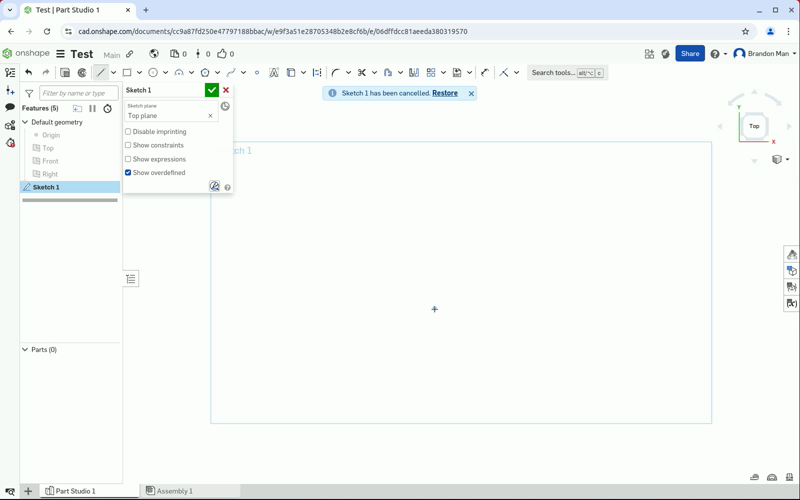
mouse_move(464, 308)
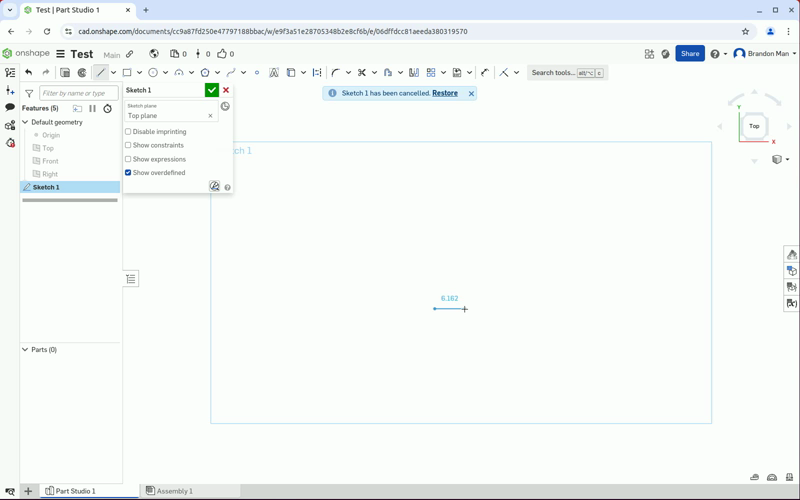
mouse_move(486, 308)
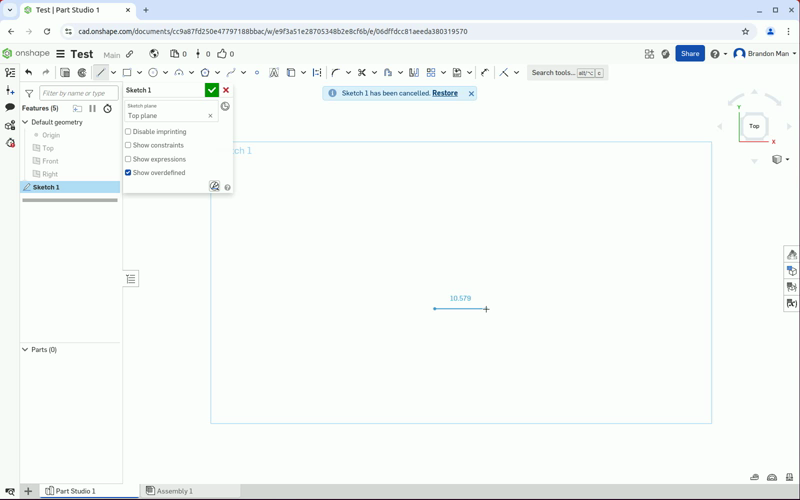
click(486, 308)
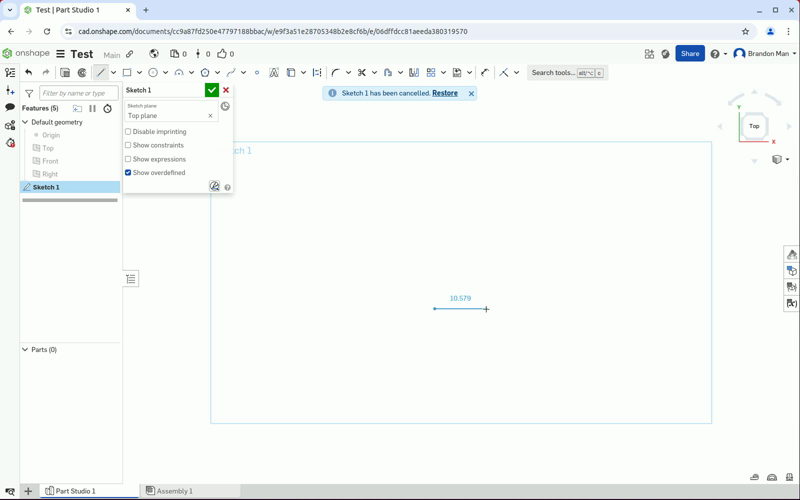
key_up(shift)
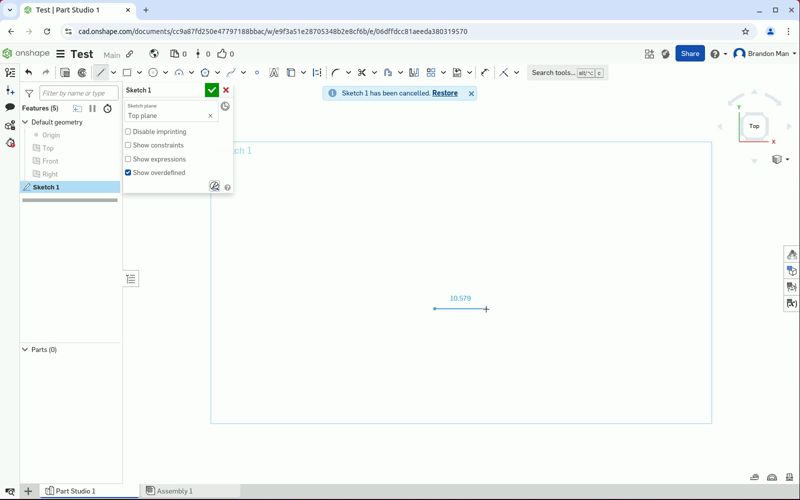
key_down(shift)
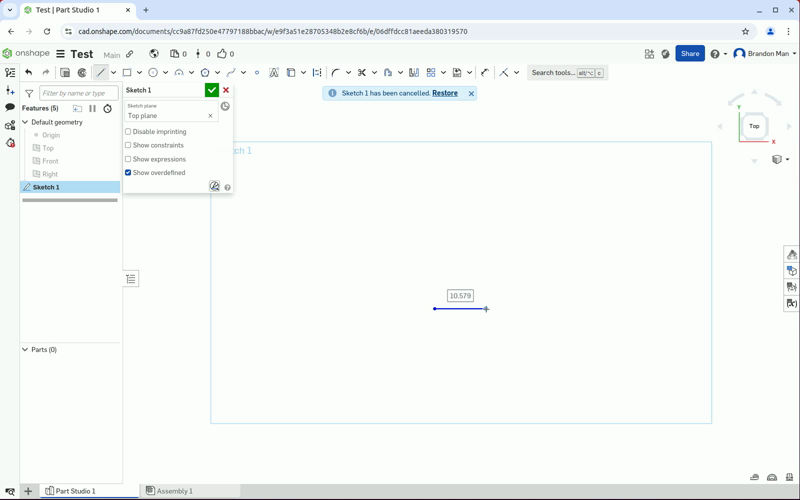
mouse_move(516, 308)
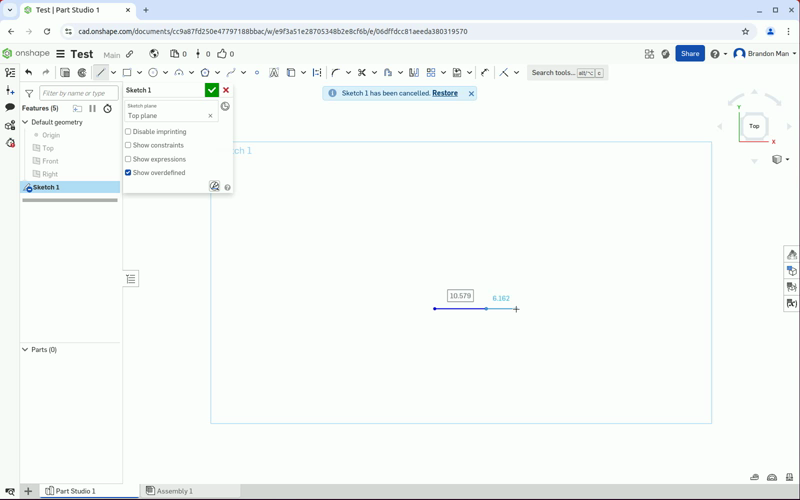
mouse_move(486, 257)
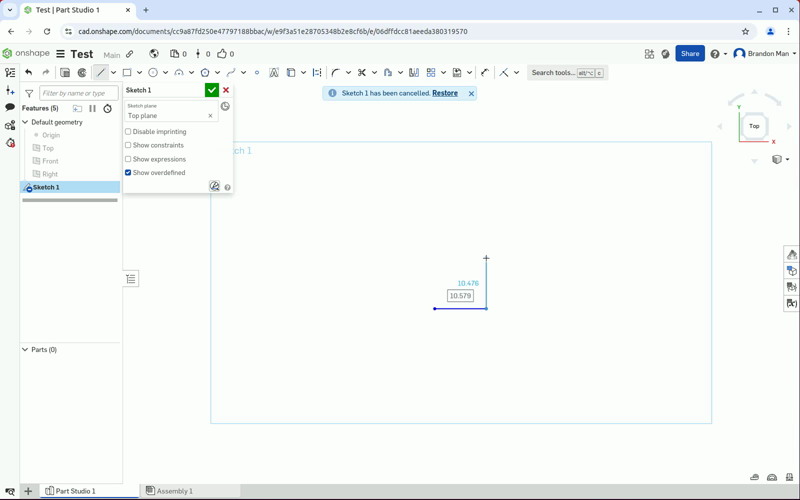
click(486, 257)
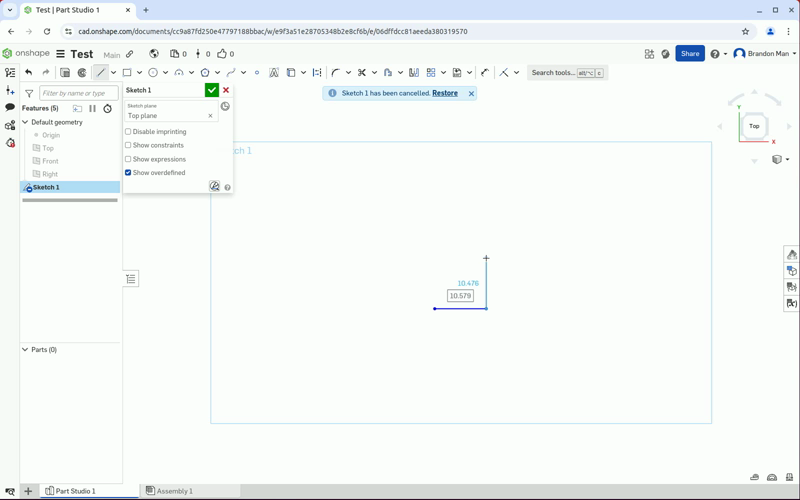
key_up(shift)
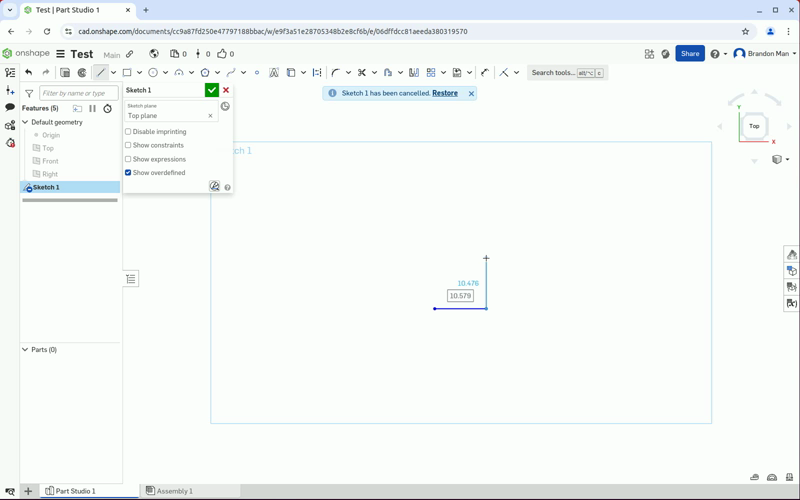
key_down(shift)
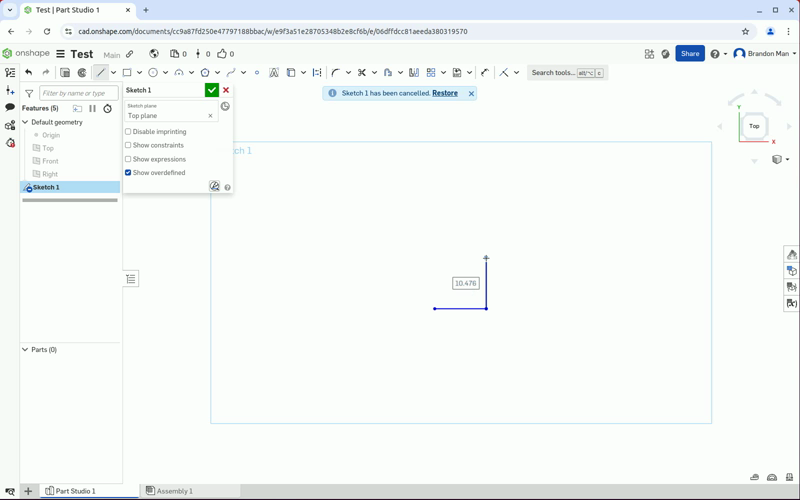
mouse_move(516, 257)
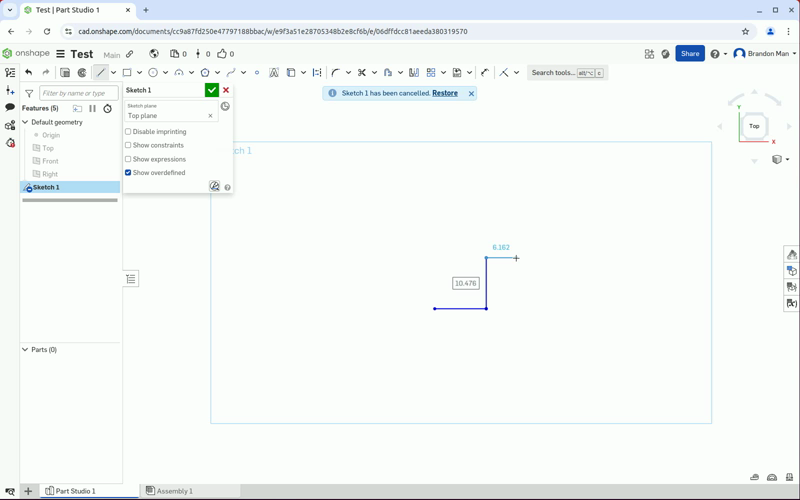
mouse_move(434, 257)
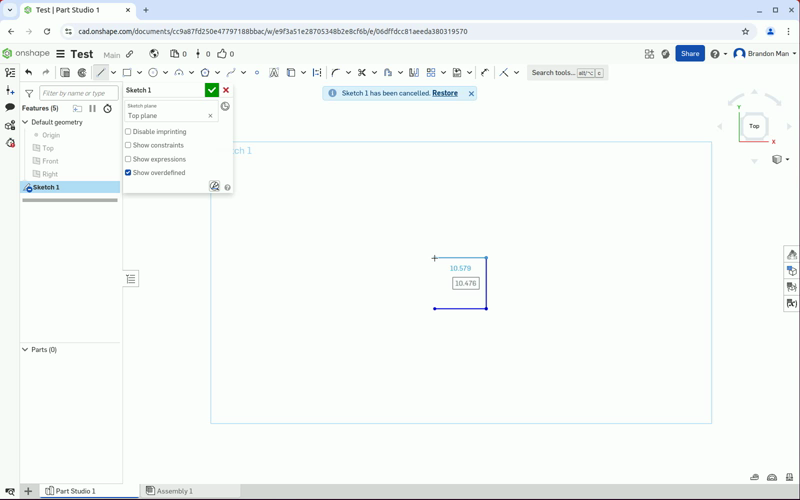
click(434, 257)
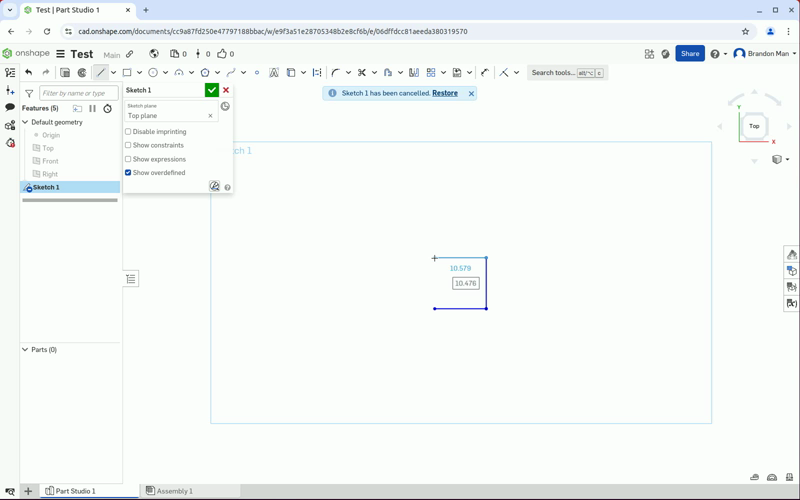
key_up(shift)
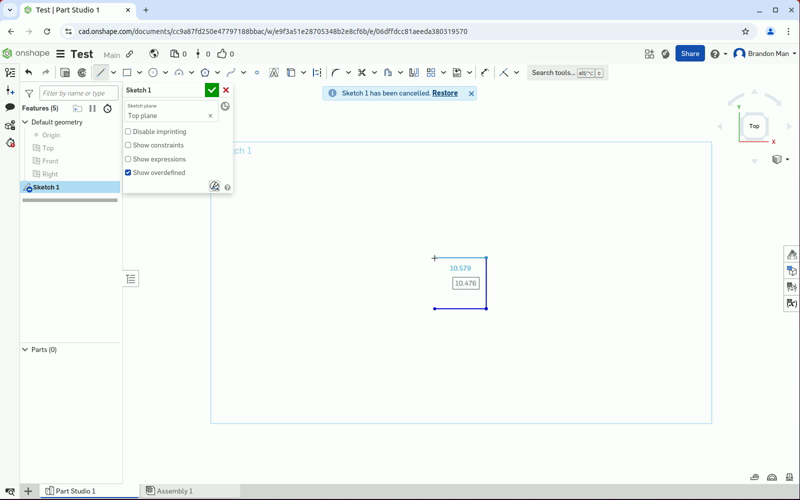
mouse_move(464, 257)
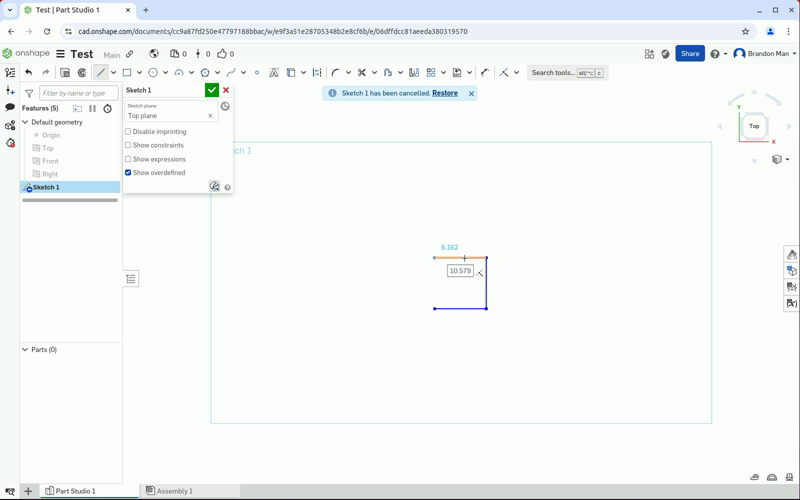
key_down(shift)
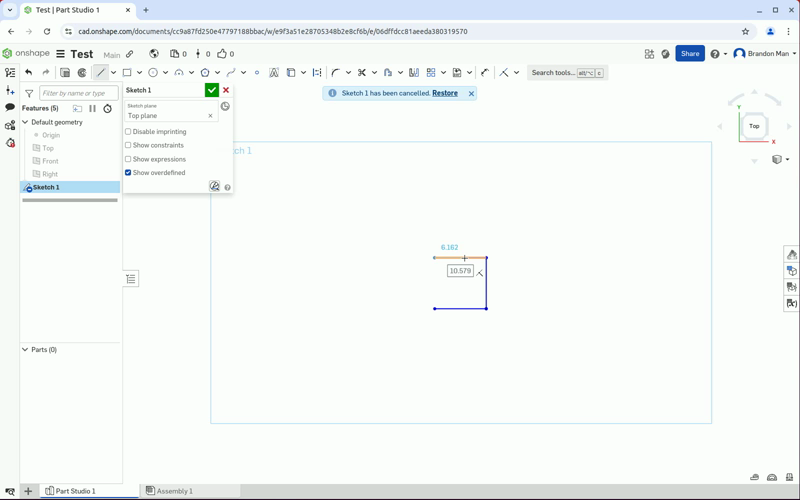
mouse_move(434, 308)
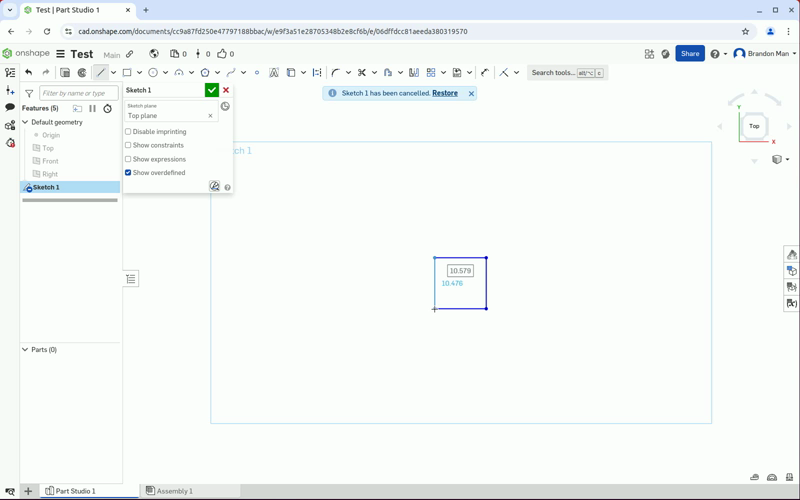
key_up(shift)
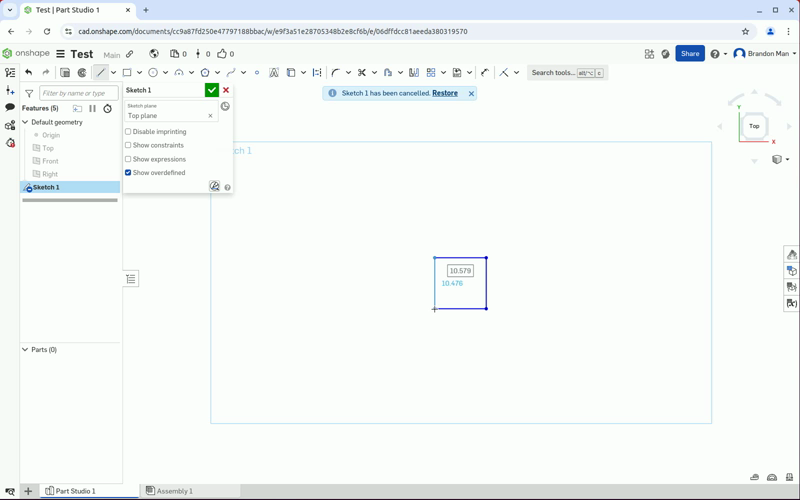
click(434, 308)
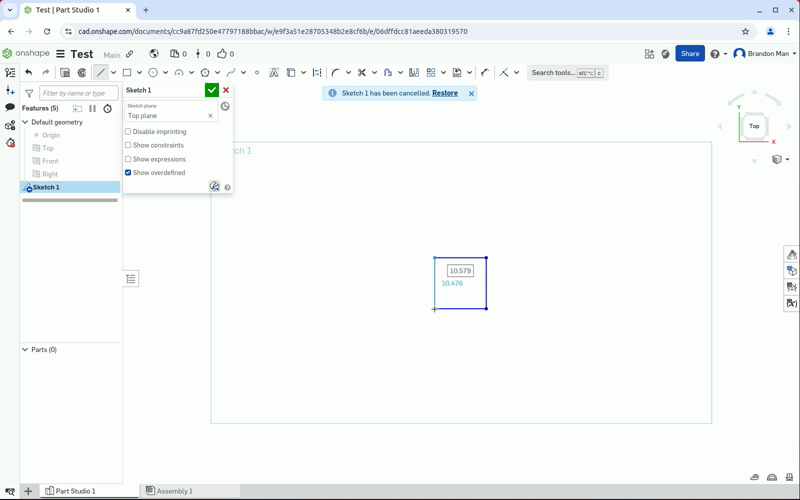
key(esc)
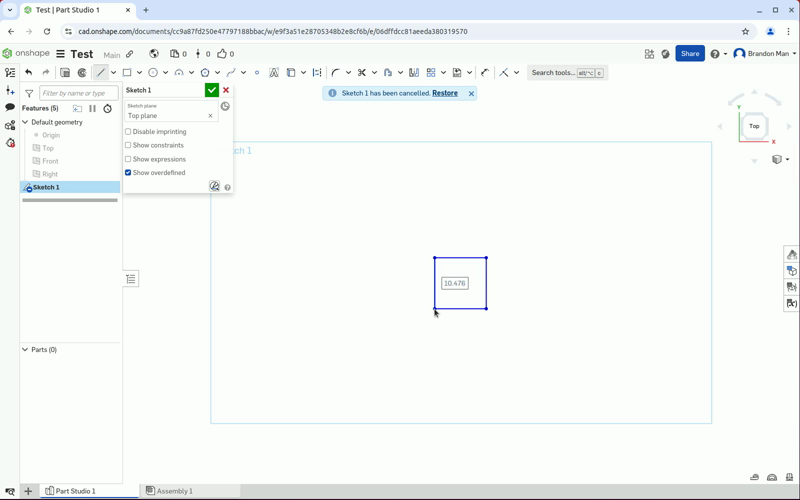
key(c)
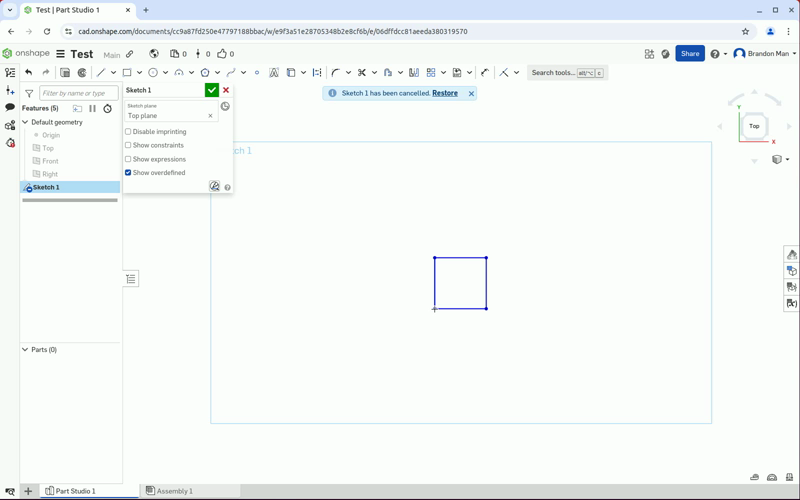
key_down(shift)
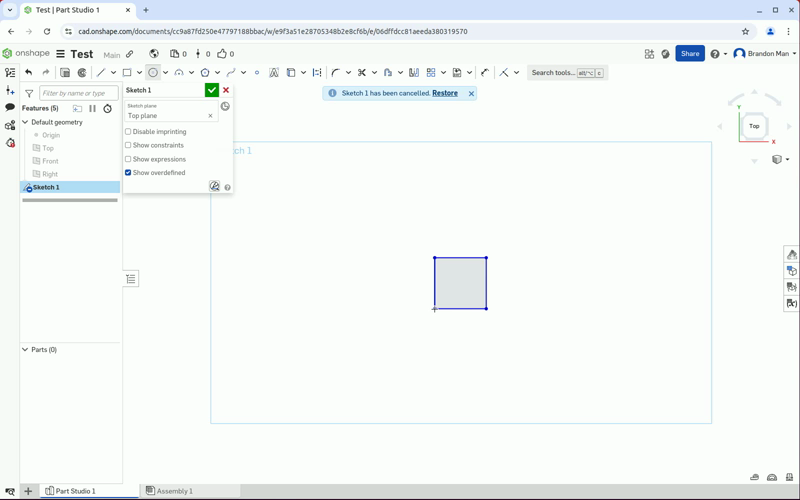
mouse_move(460, 282)
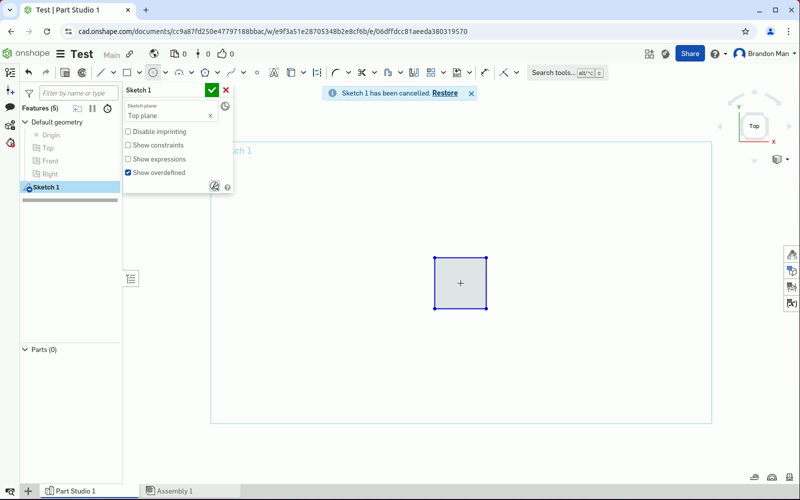
click(460, 282)
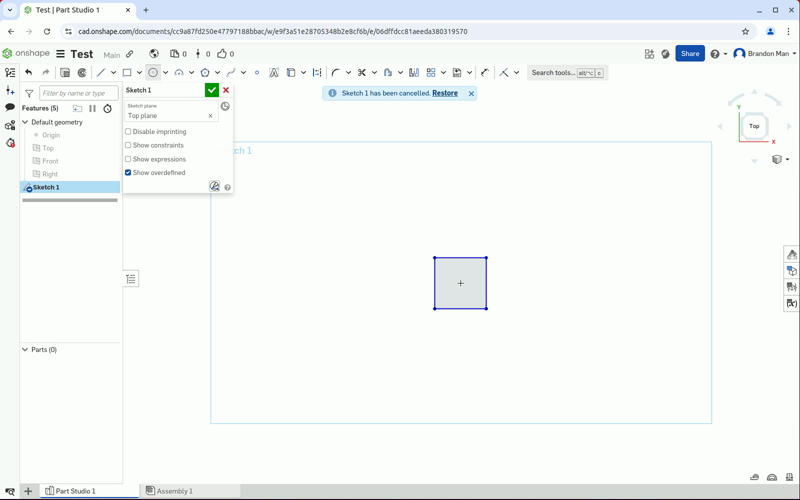
key_up(shift)
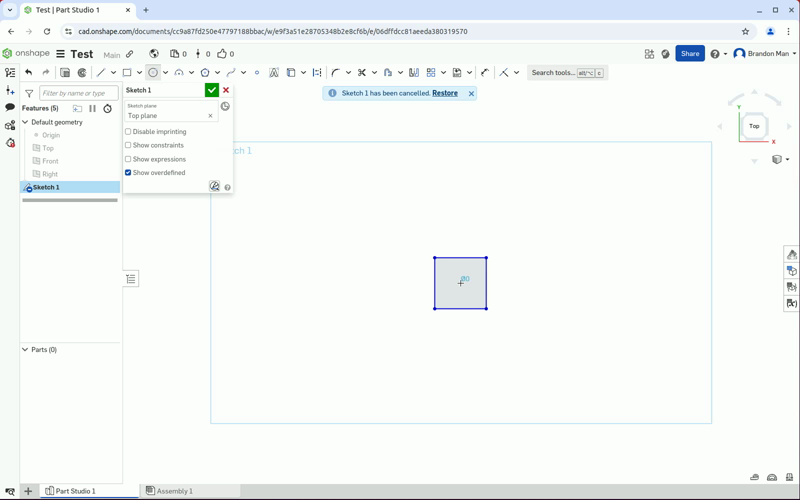
mouse_move(482, 282)
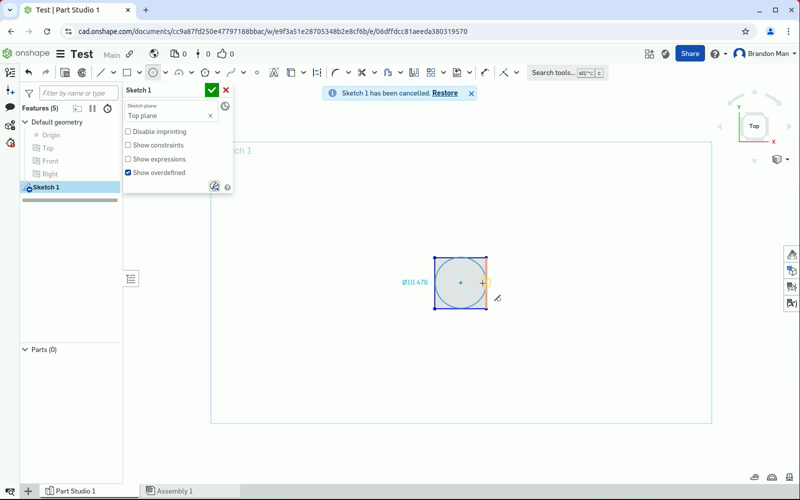
click(482, 282)
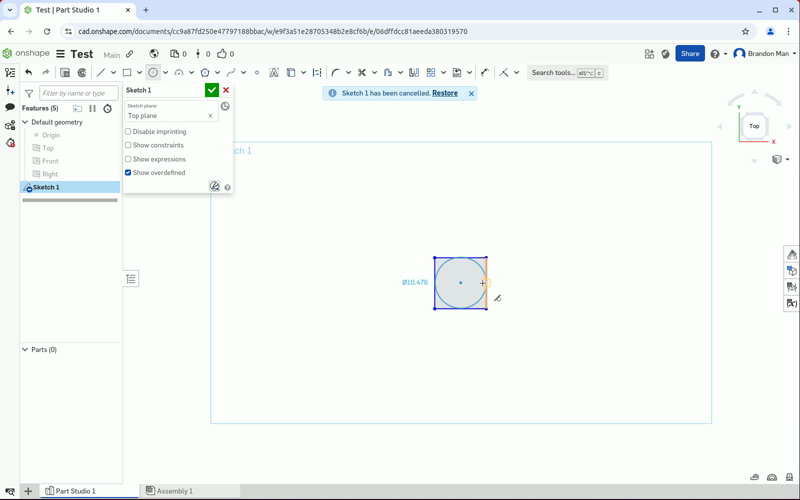
key(esc)
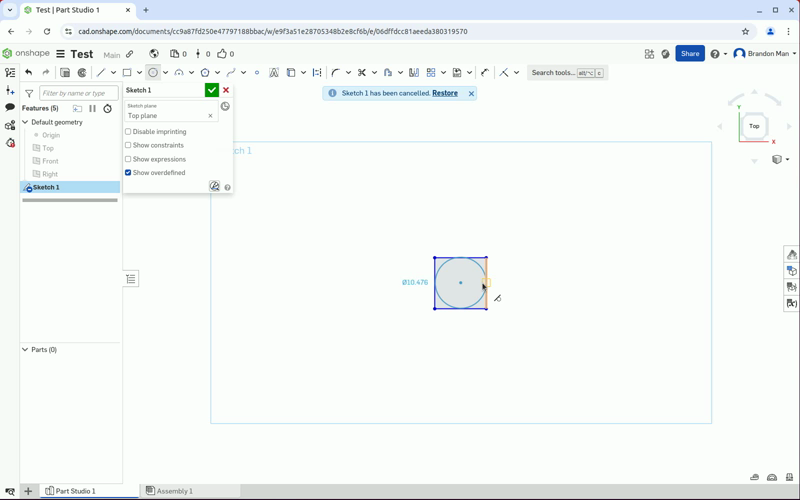
mouse_move(444, 262)
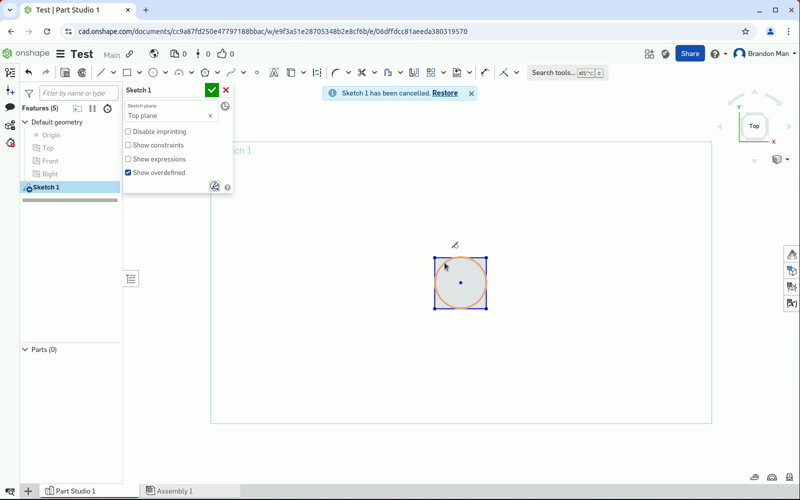
scroll(6)
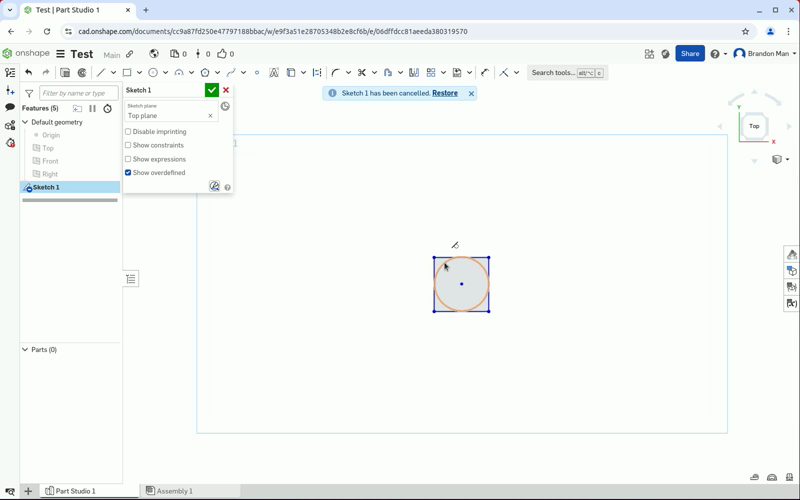
scroll(6)
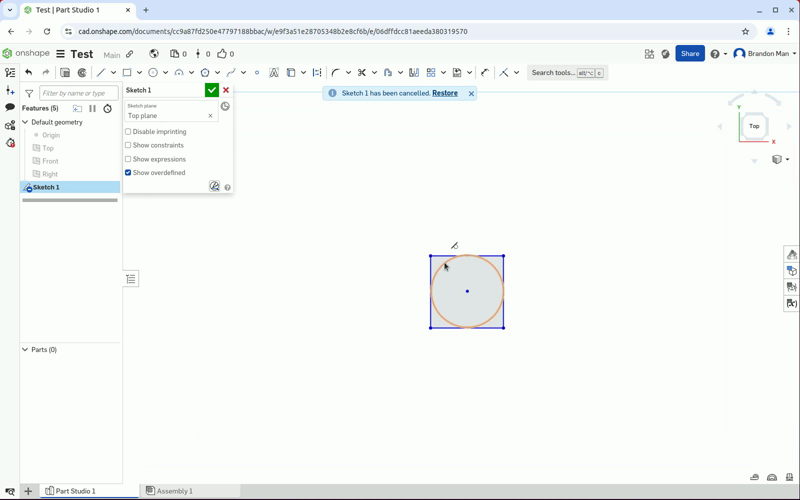
scroll(6)
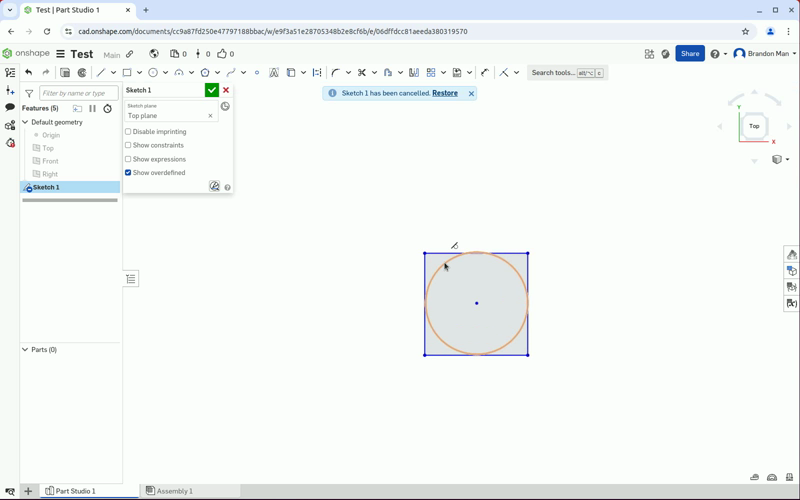
scroll(6)
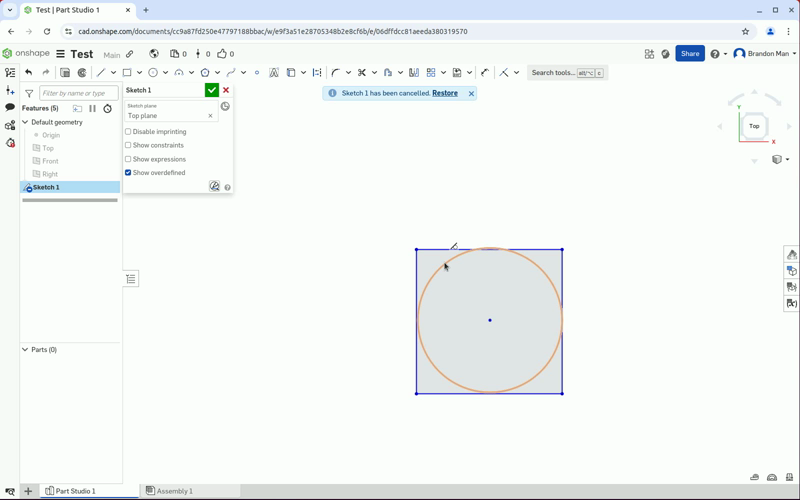
scroll(6)
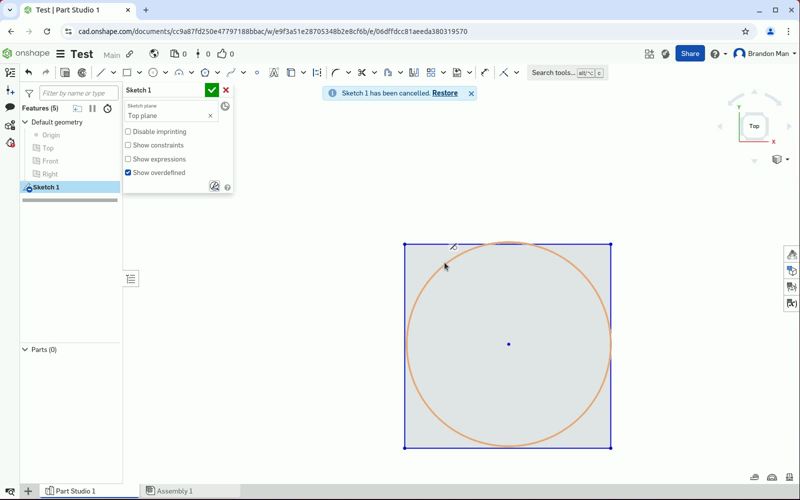
scroll(6)
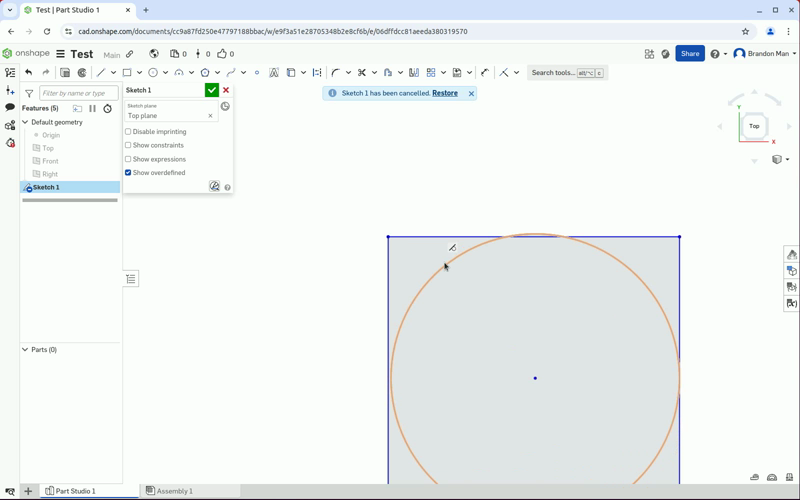
scroll(6)
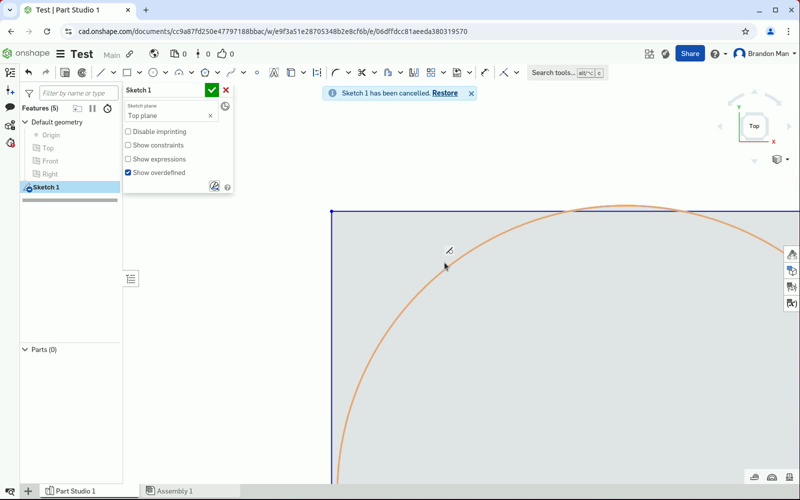
click(444, 262)
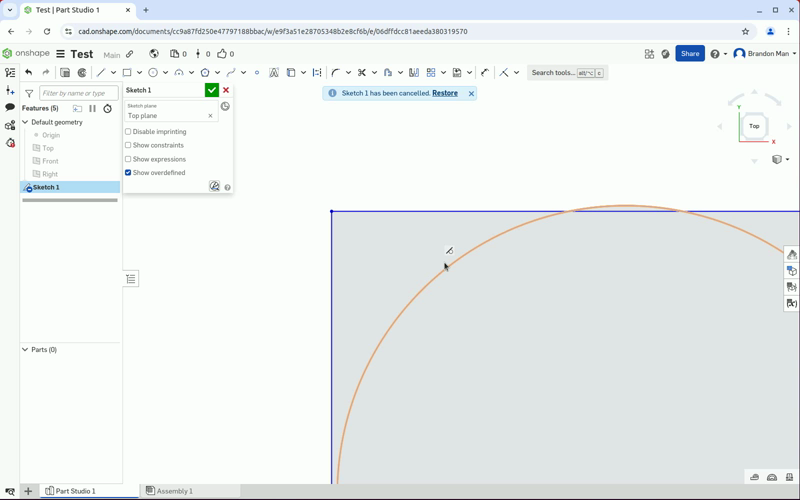
scroll(-6)
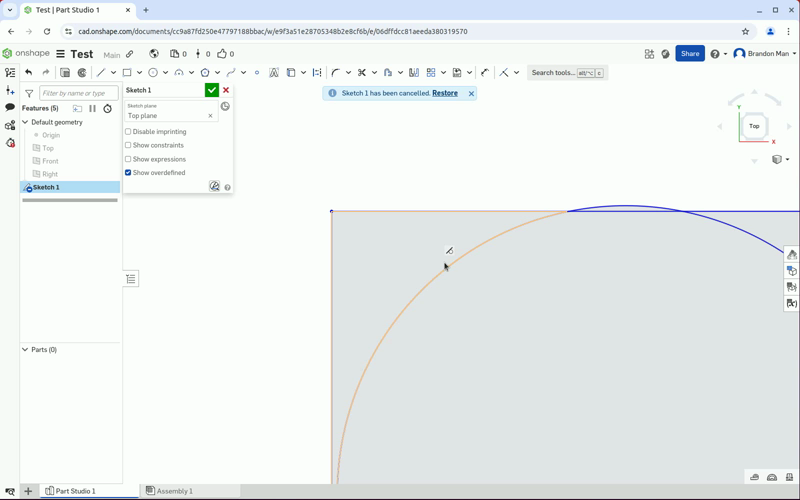
scroll(-6)
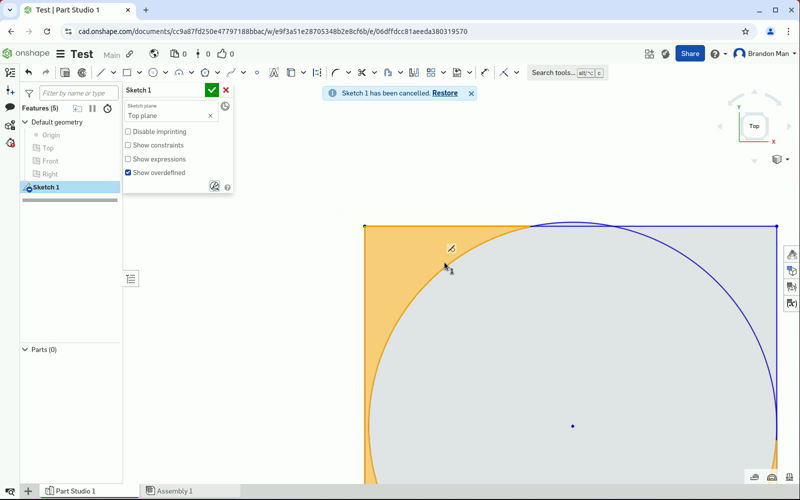
scroll(-6)
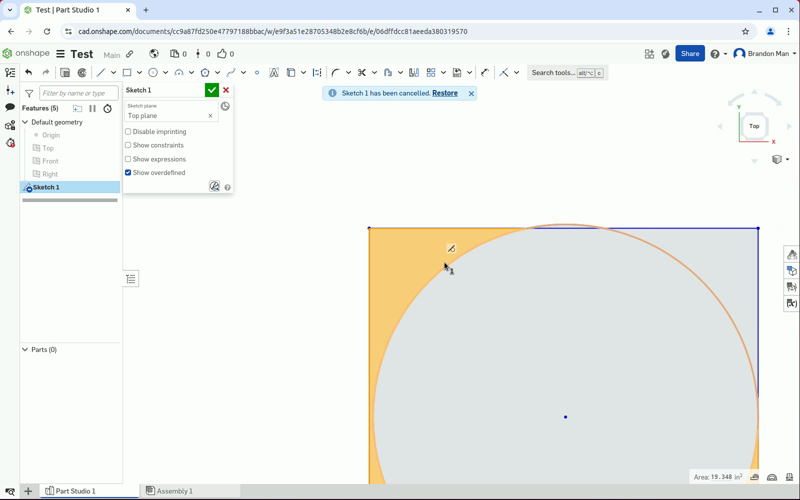
scroll(-6)
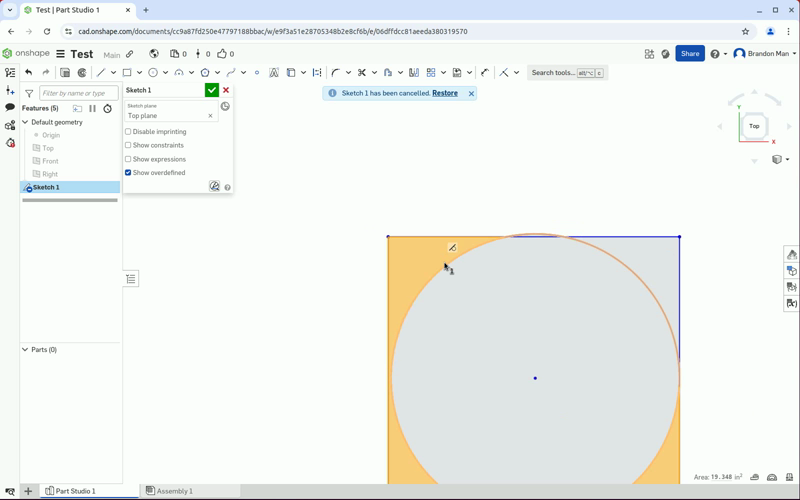
scroll(-6)
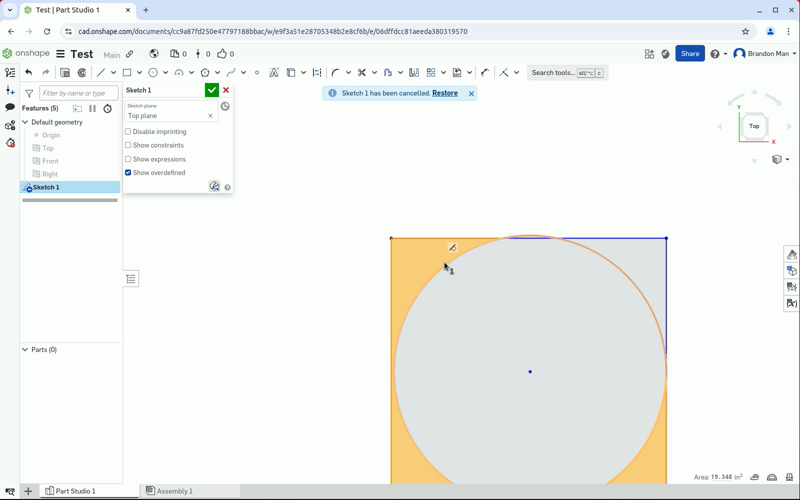
scroll(-6)
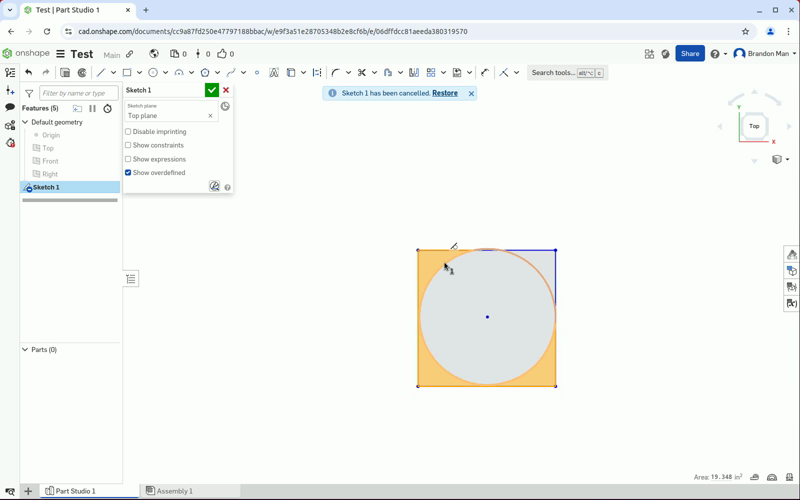
scroll(-6)
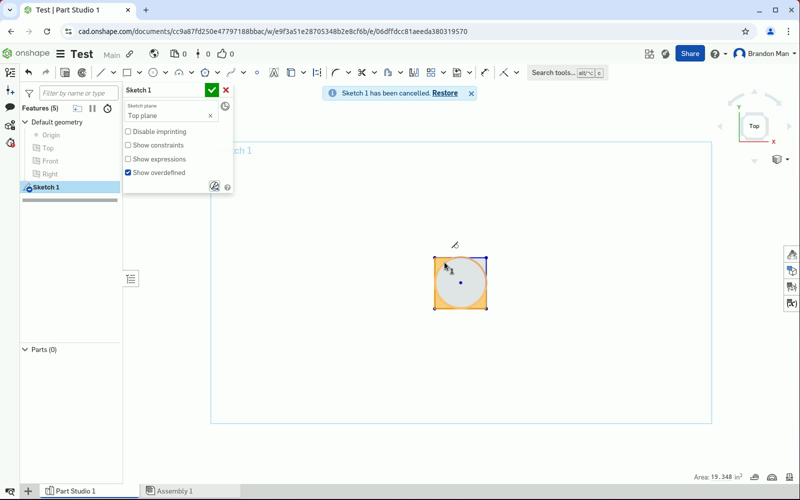
mouse_move(73, 352)
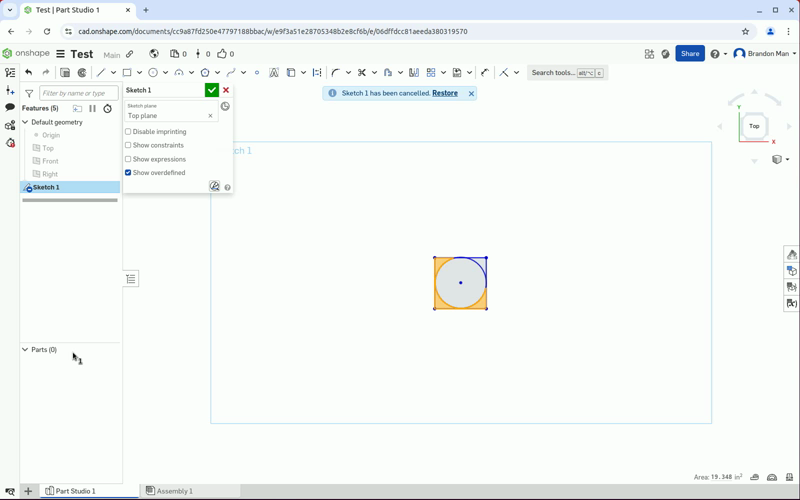
key(shift+y)
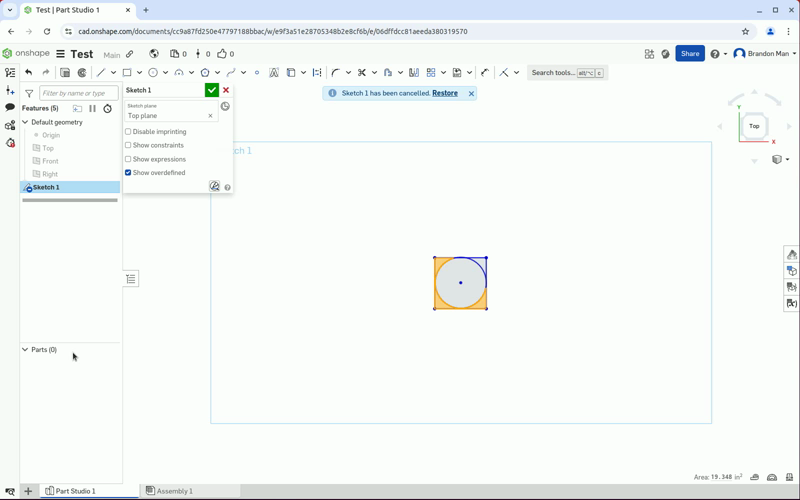
key(shift+e)
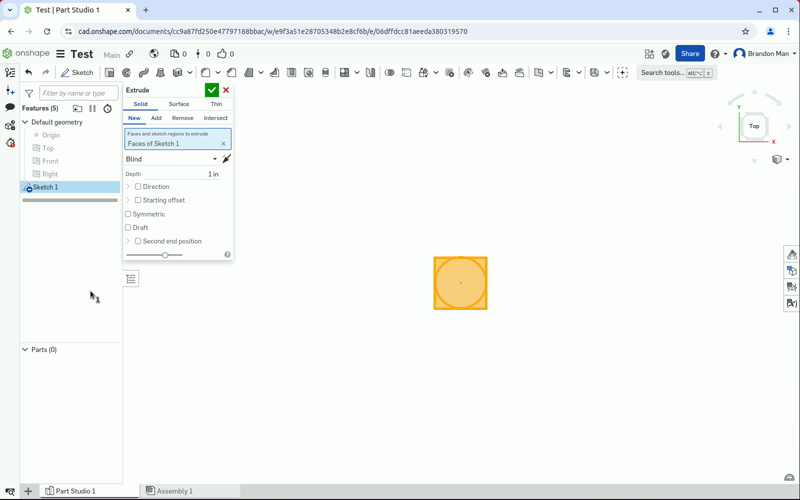
mouse_move(143, 106)
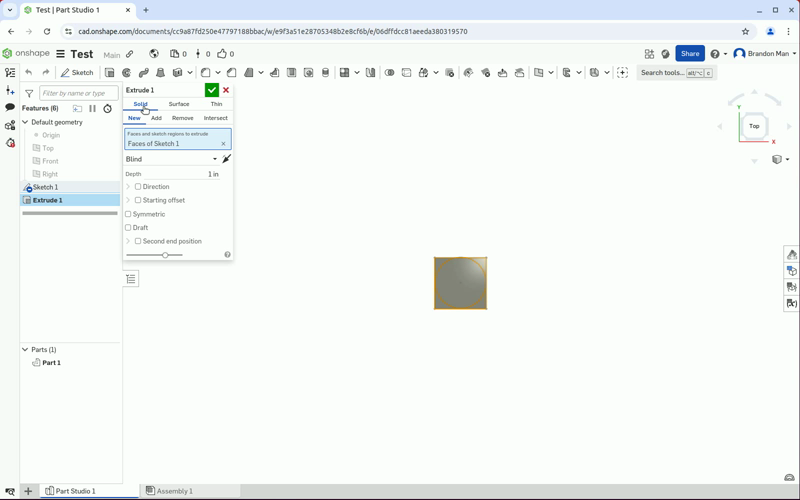
click(143, 106)
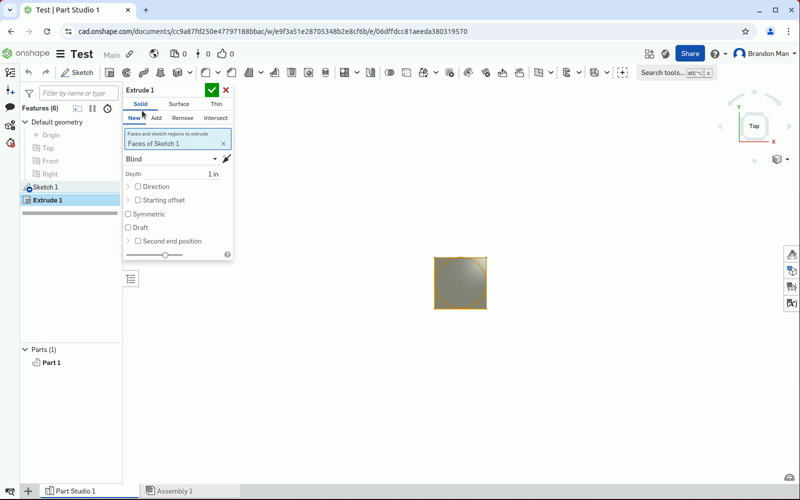
mouse_move(137, 120)
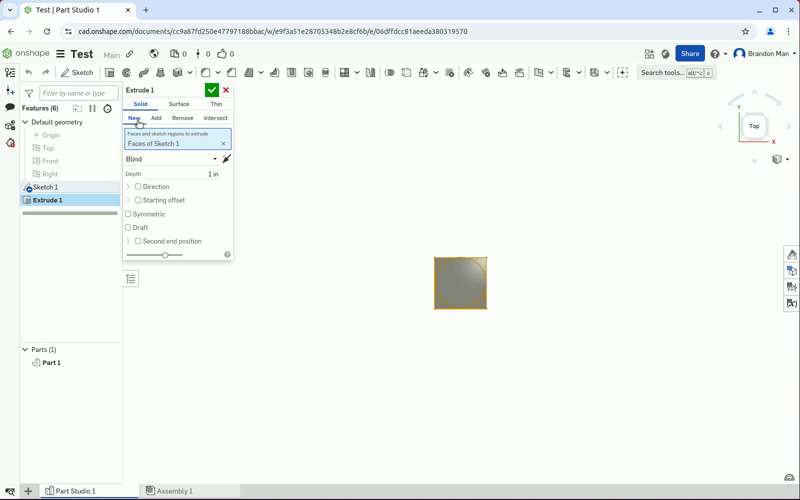
click(137, 120)
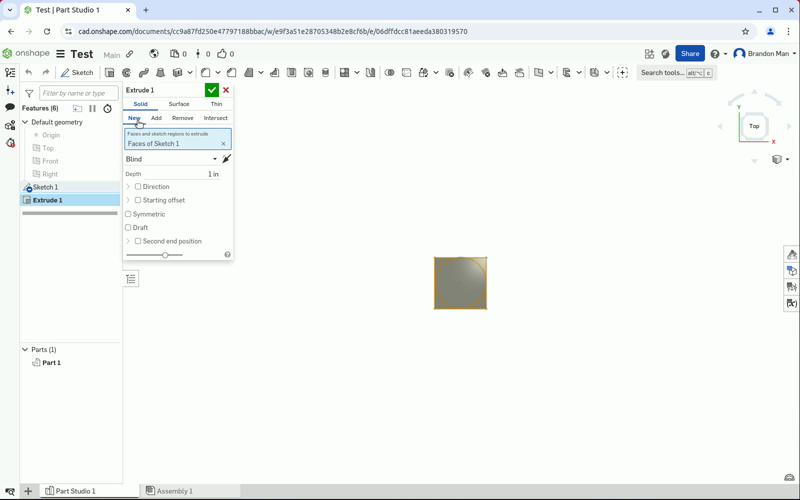
key(tab, 4)
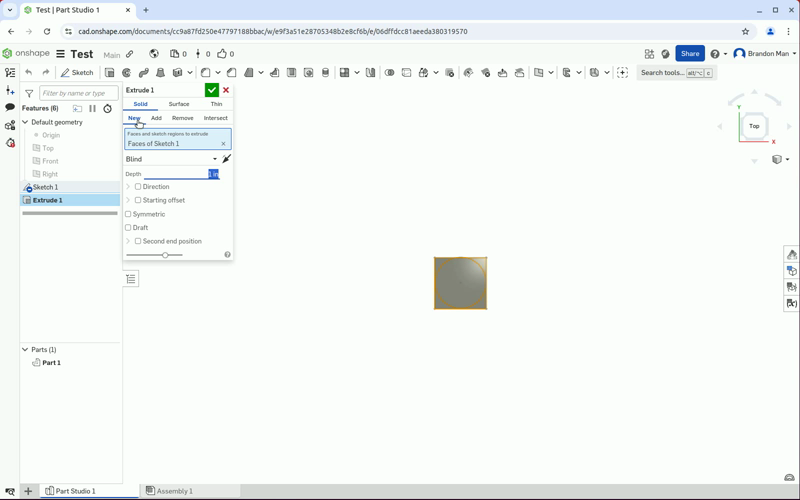
text(-0.241)
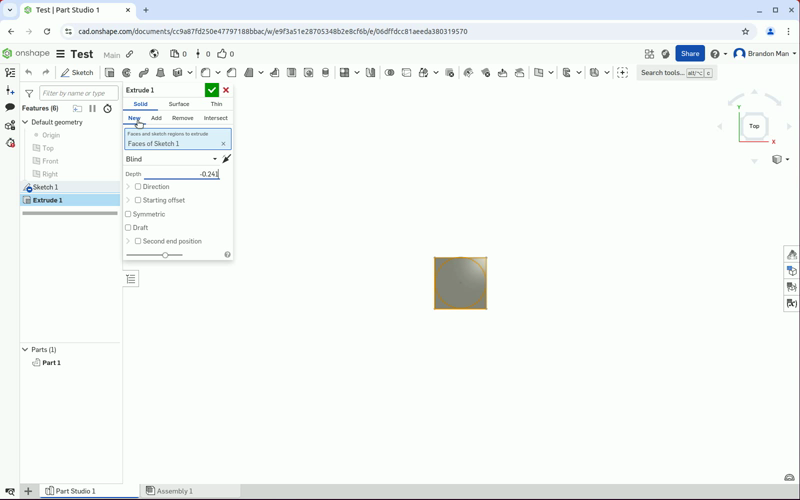
key(enter)
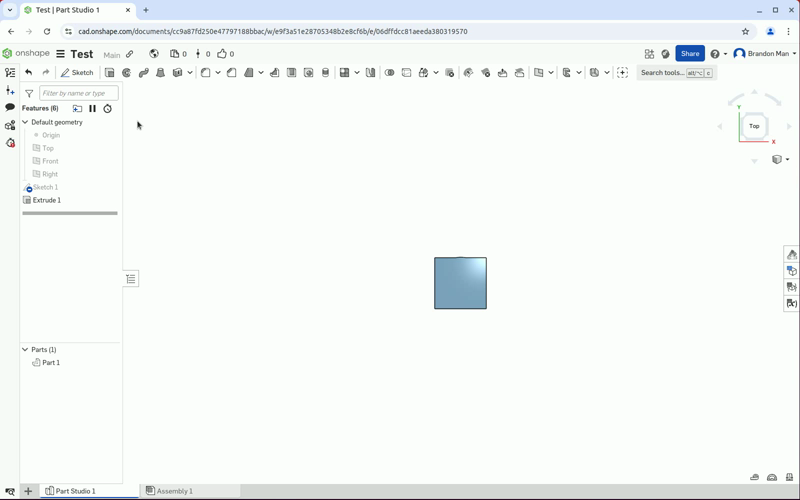
key(shift+h)
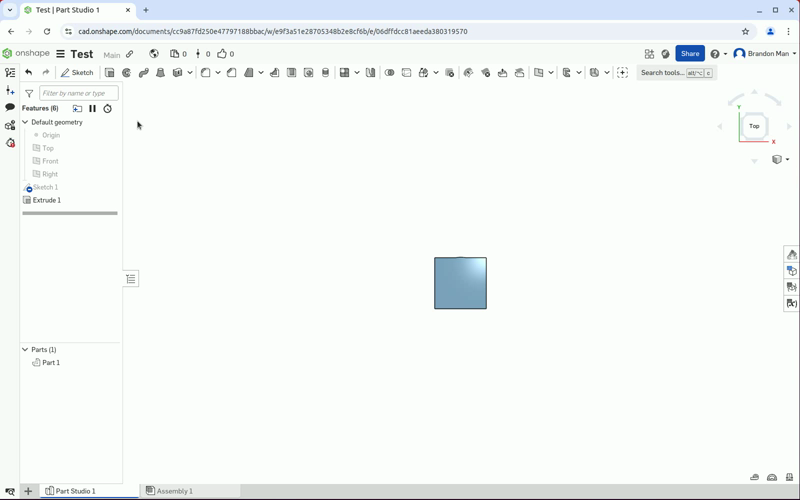
key(shift+h)
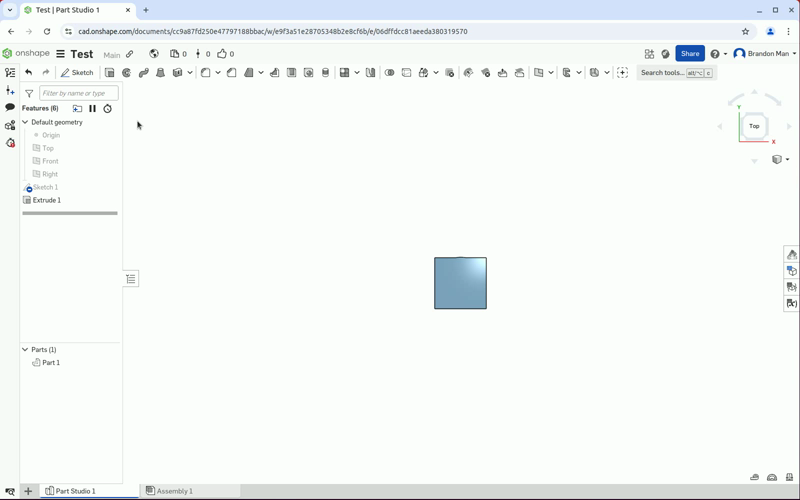
mouse_move(73, 189)
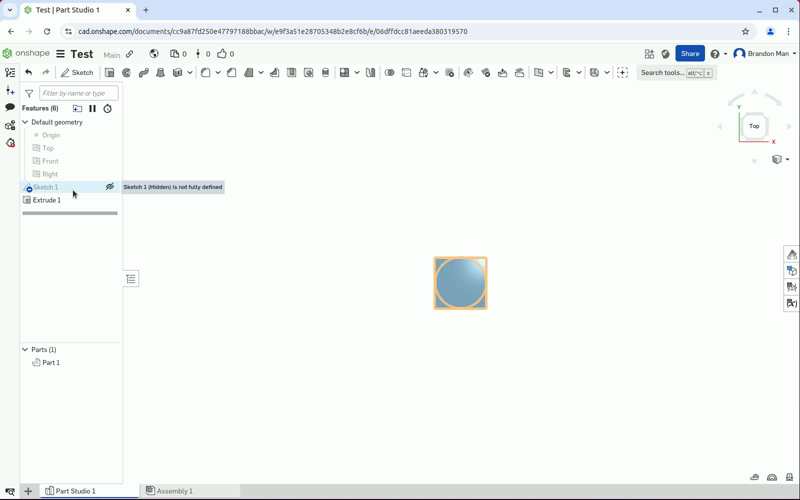
click(73, 189)
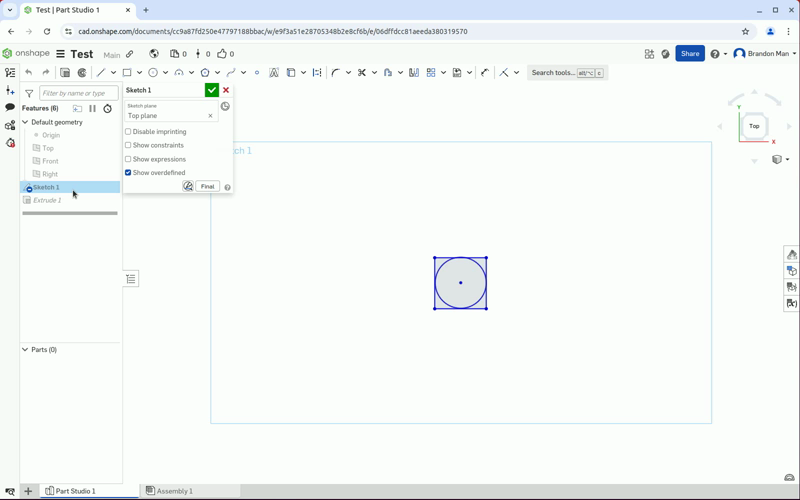
mouse_move(229, 92)
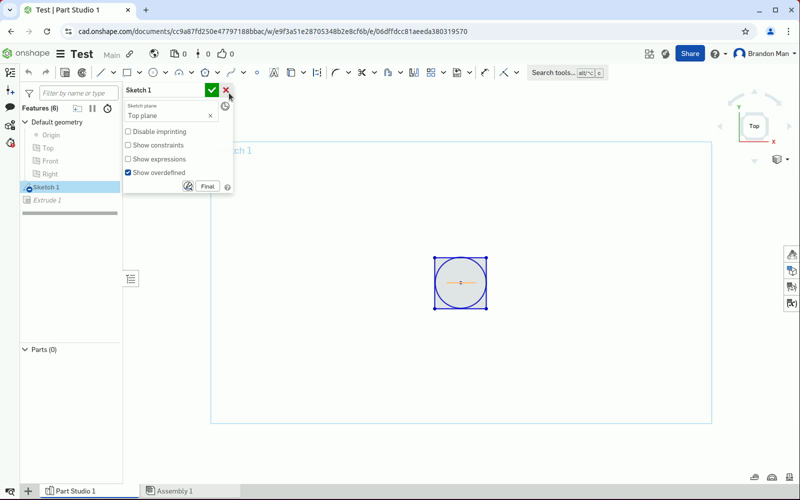
click(229, 92)
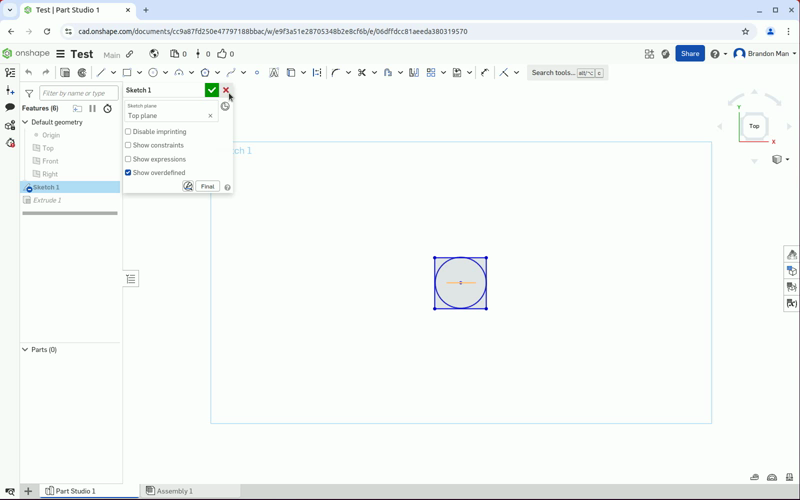
key(shift+s)
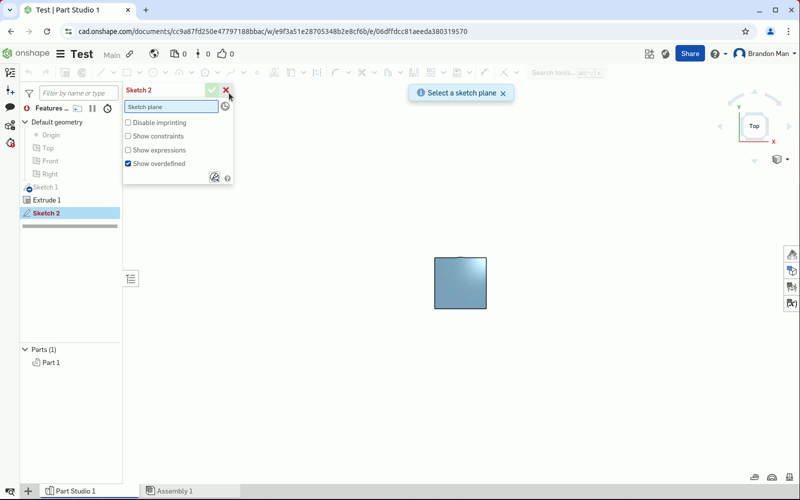
mouse_move(73, 150)
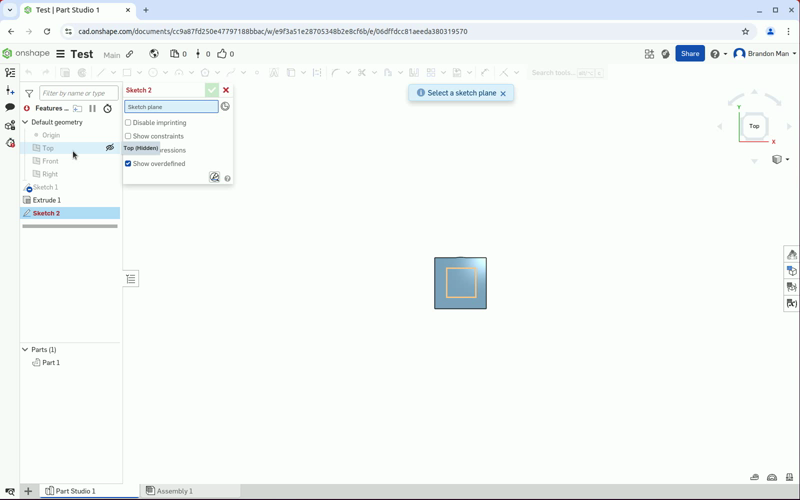
click(73, 150)
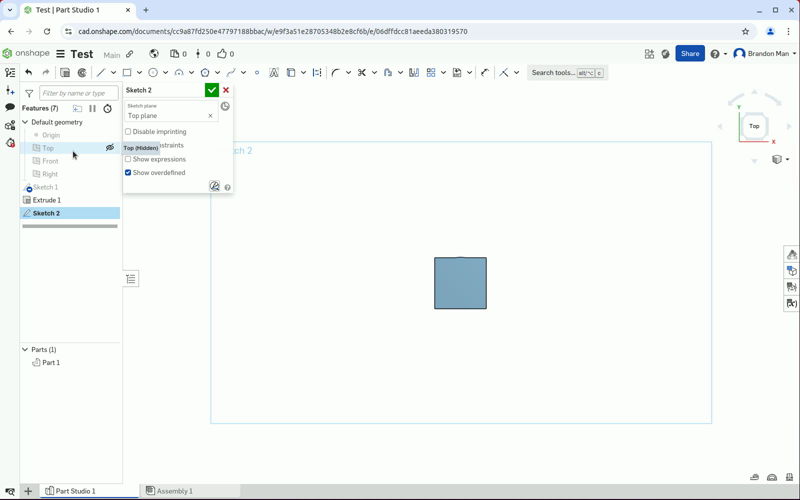
mouse_move(73, 352)
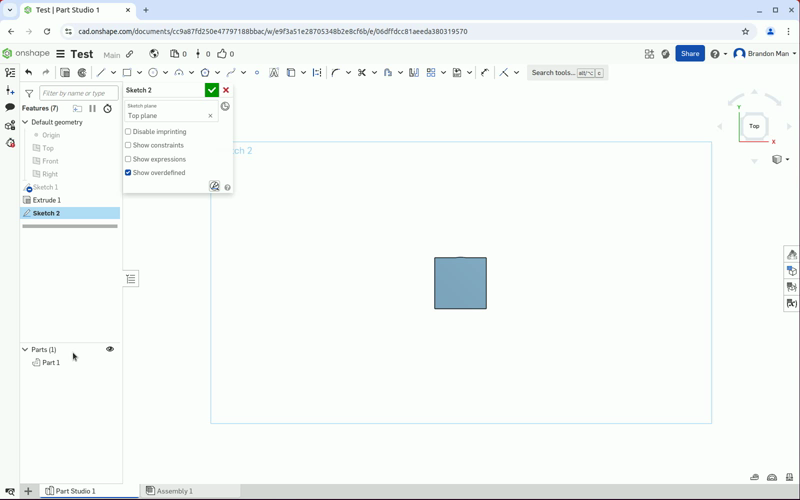
key(y)
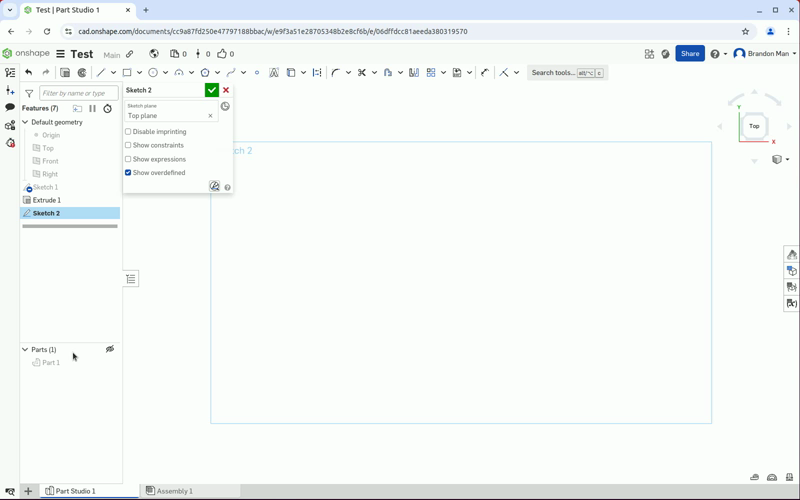
key(c)
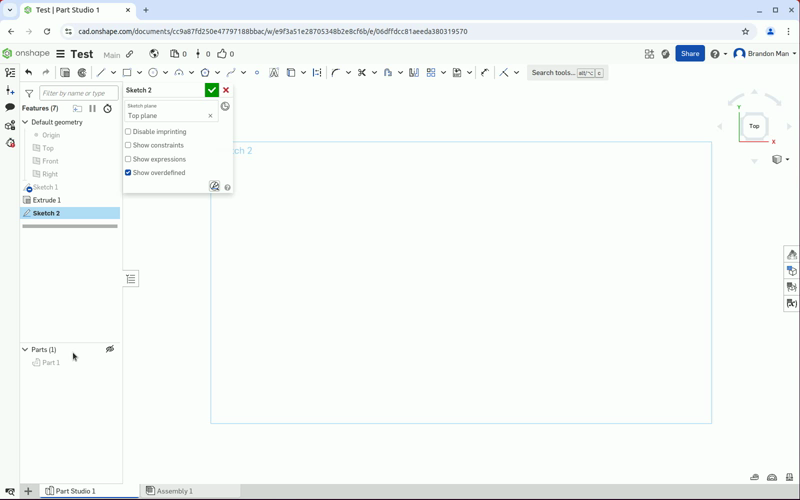
key_down(shift)
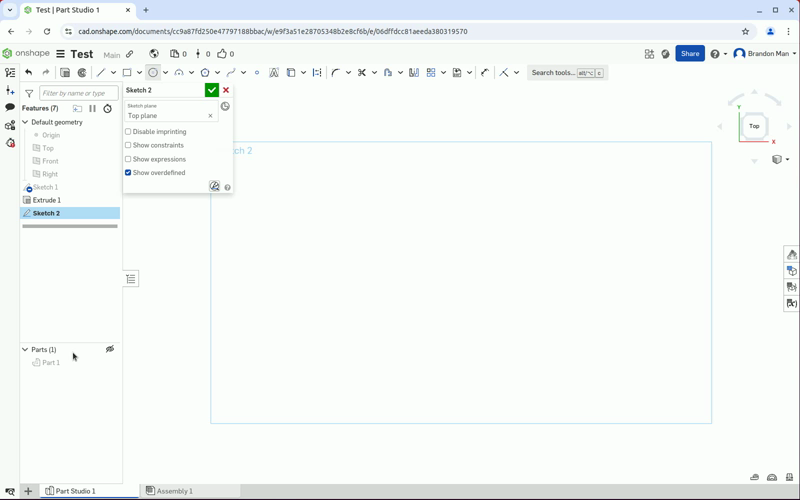
mouse_move(460, 282)
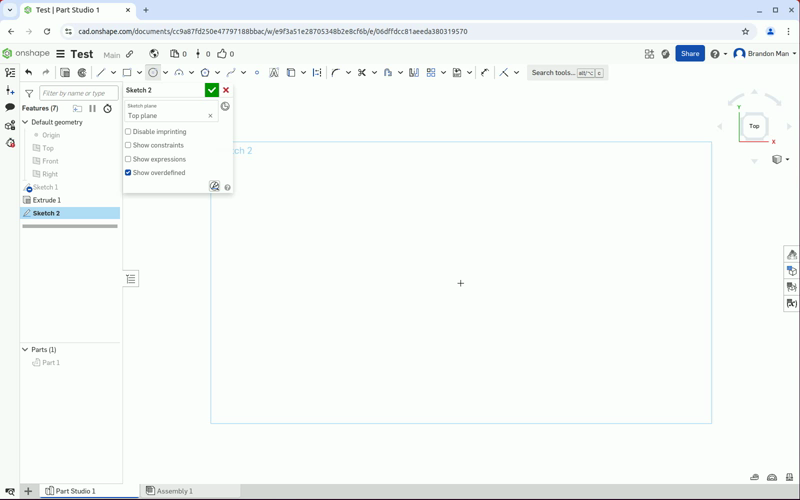
click(460, 282)
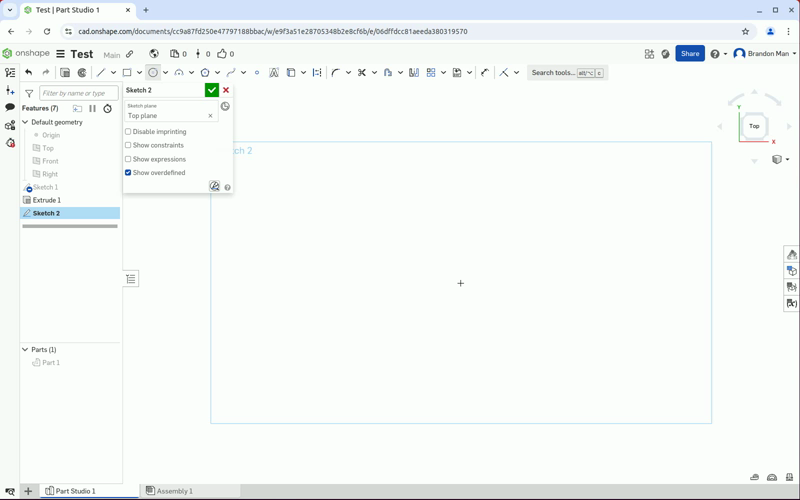
key_up(shift)
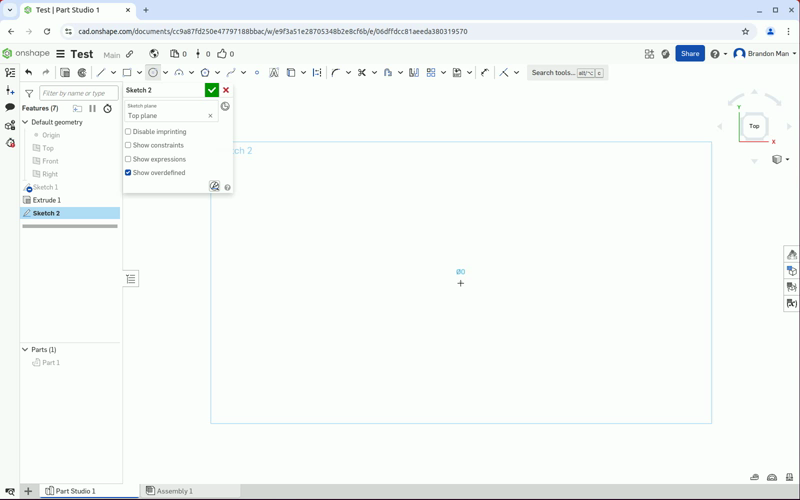
mouse_move(482, 282)
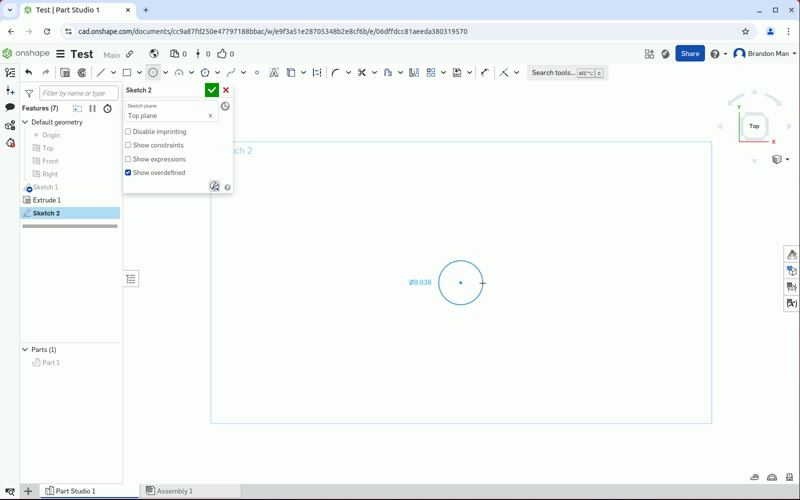
click(482, 282)
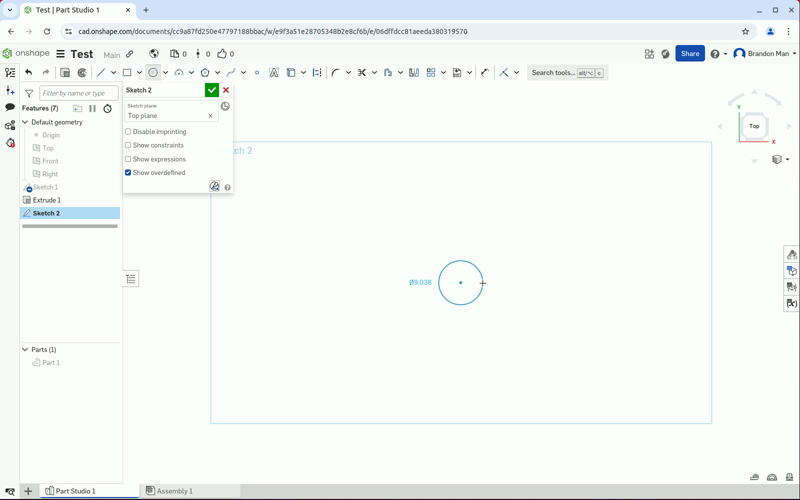
key(esc)
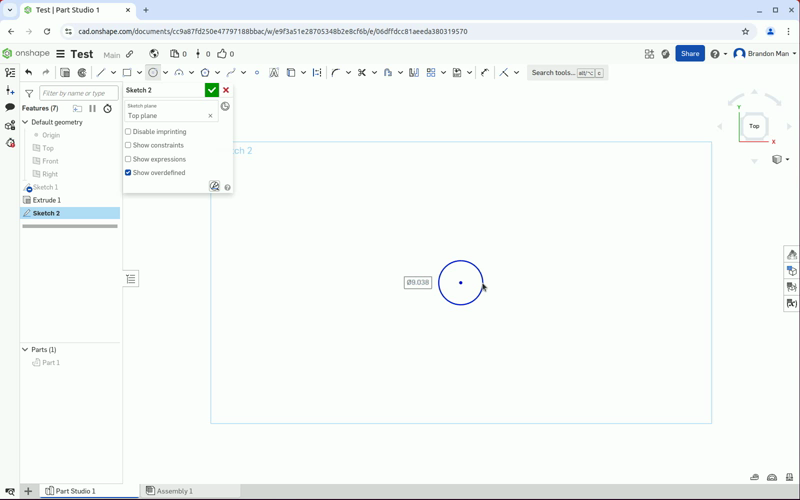
key(c)
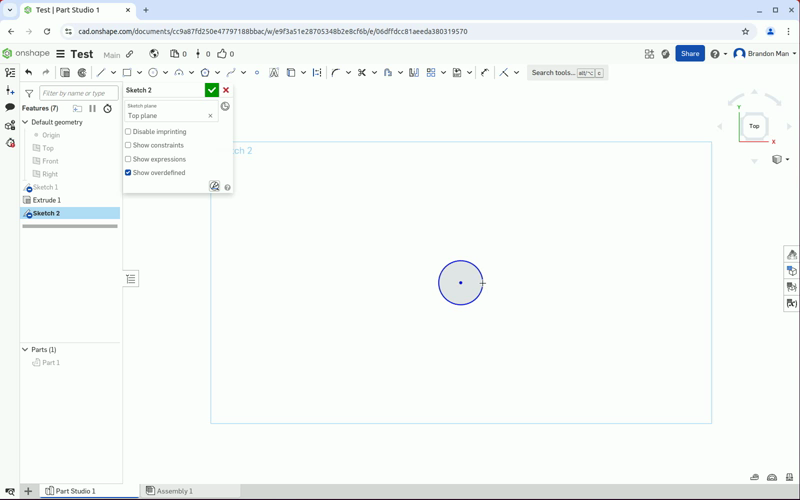
key_down(shift)
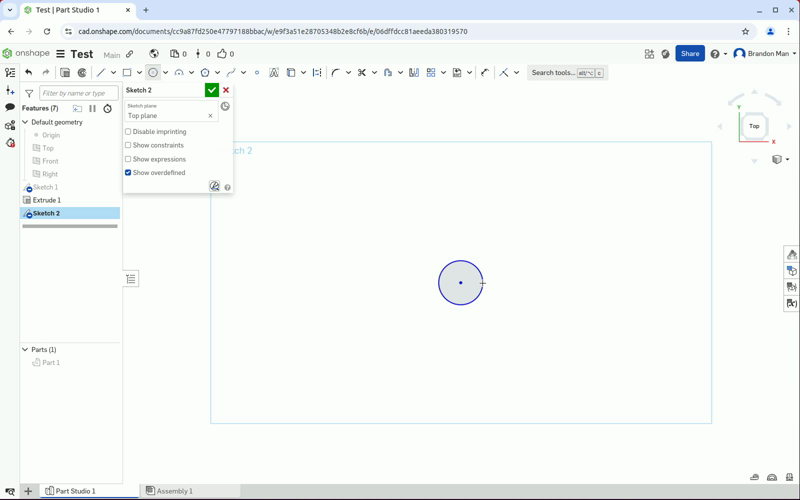
mouse_move(460, 282)
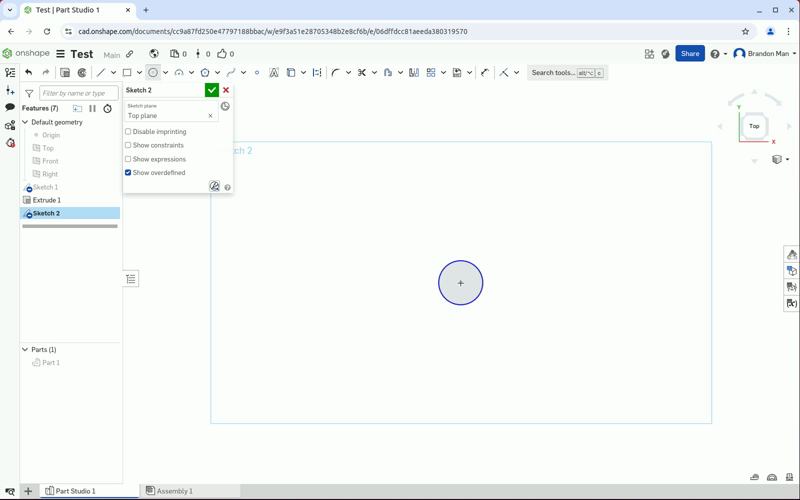
click(460, 282)
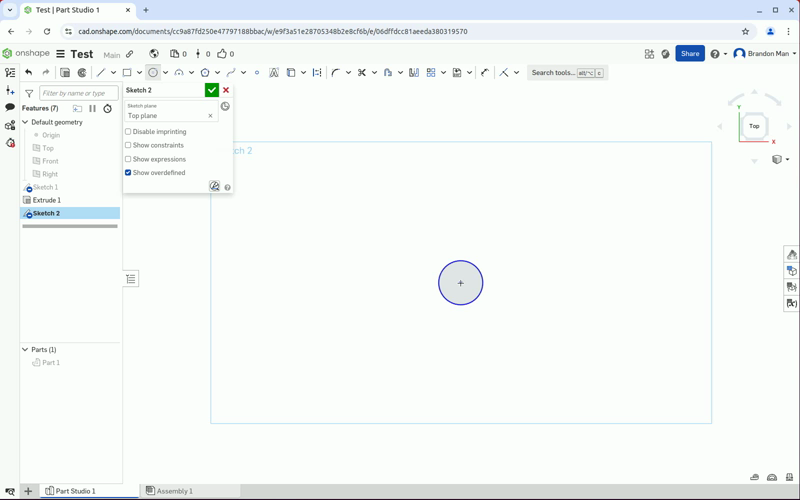
key_up(shift)
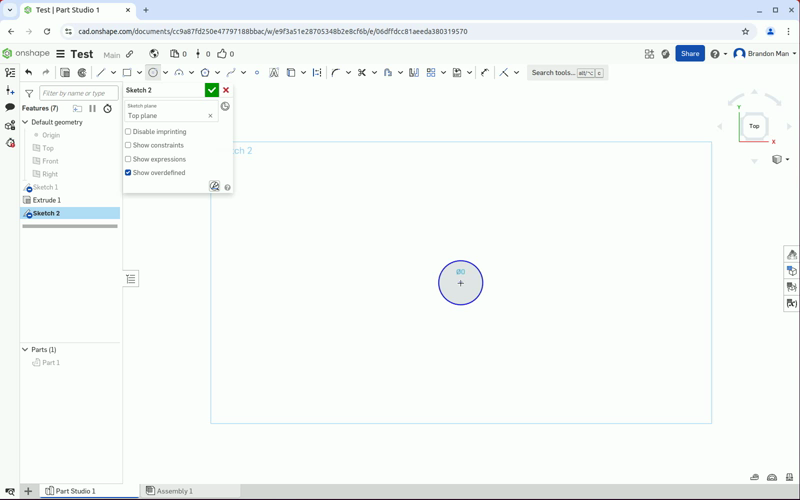
mouse_move(464, 282)
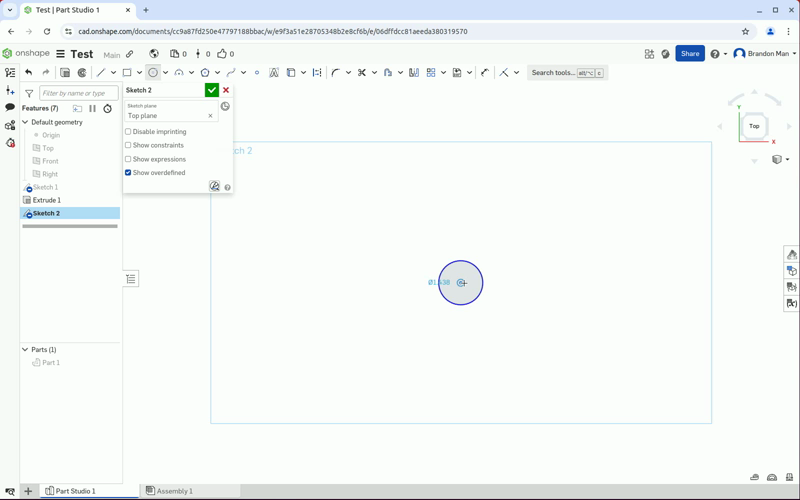
scroll(6)
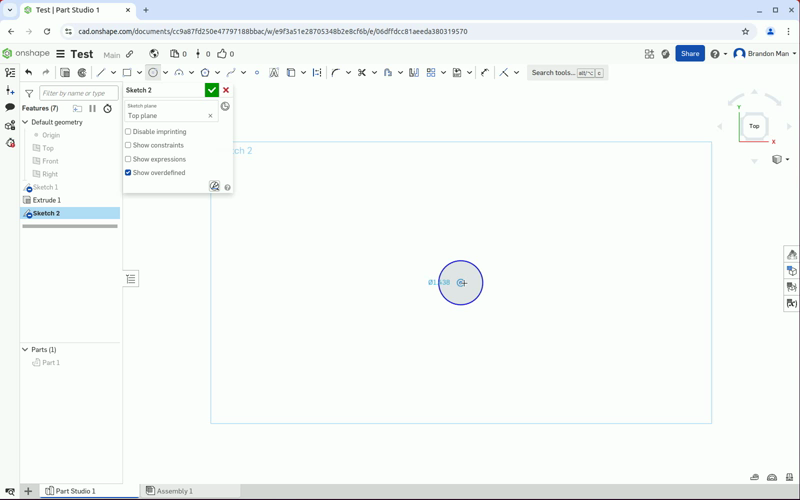
scroll(6)
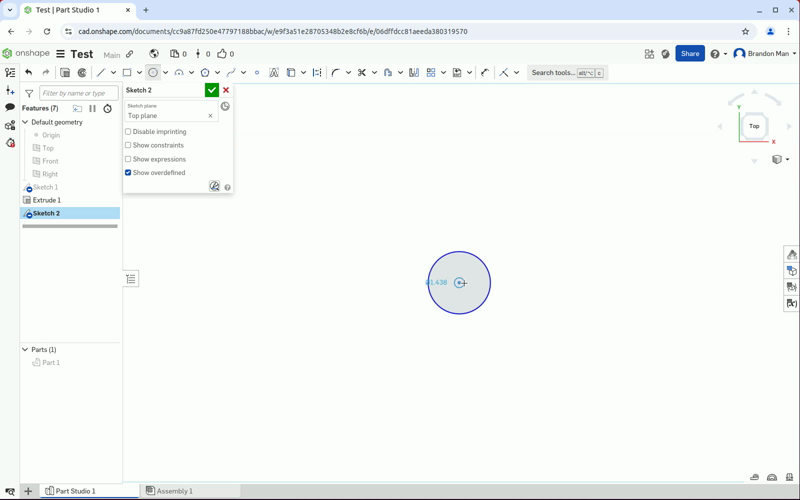
scroll(6)
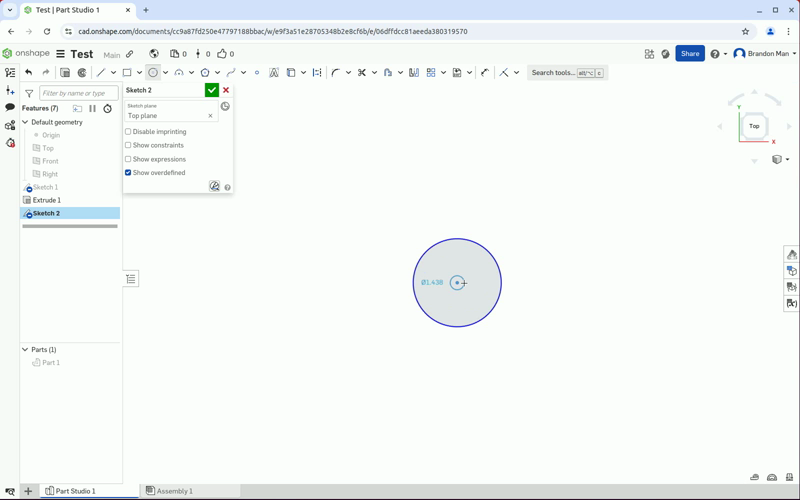
scroll(6)
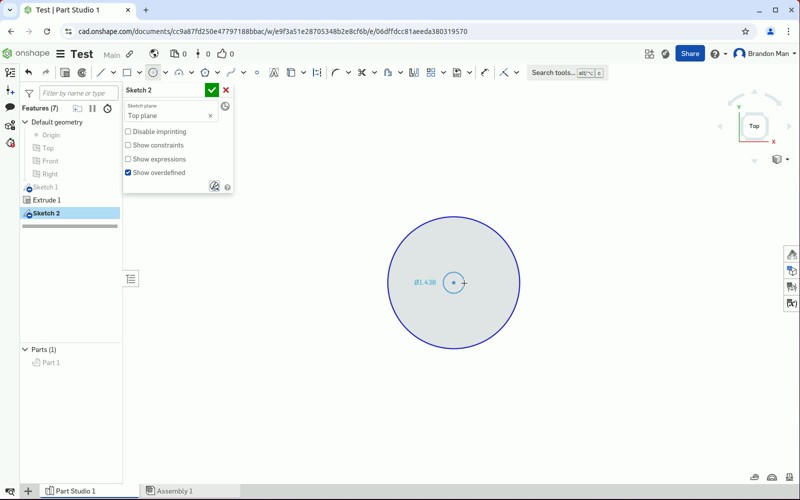
scroll(6)
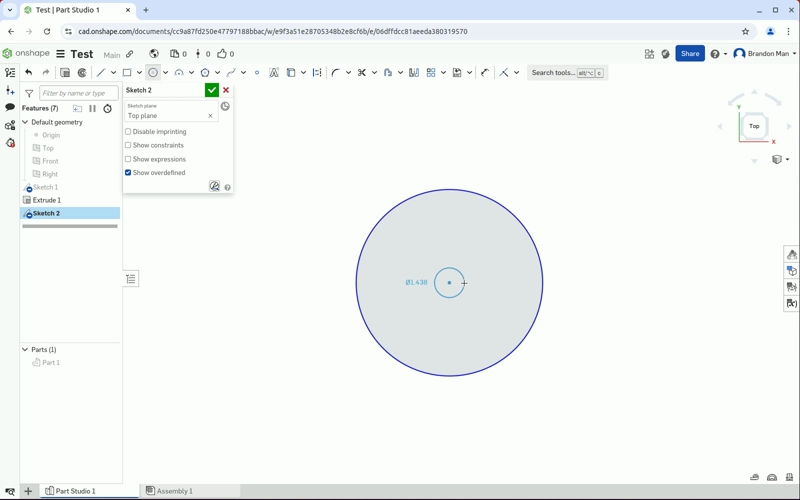
scroll(6)
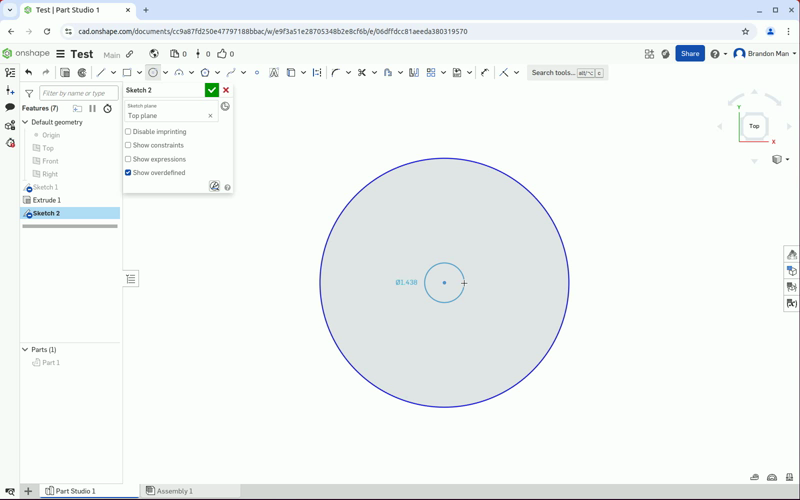
scroll(6)
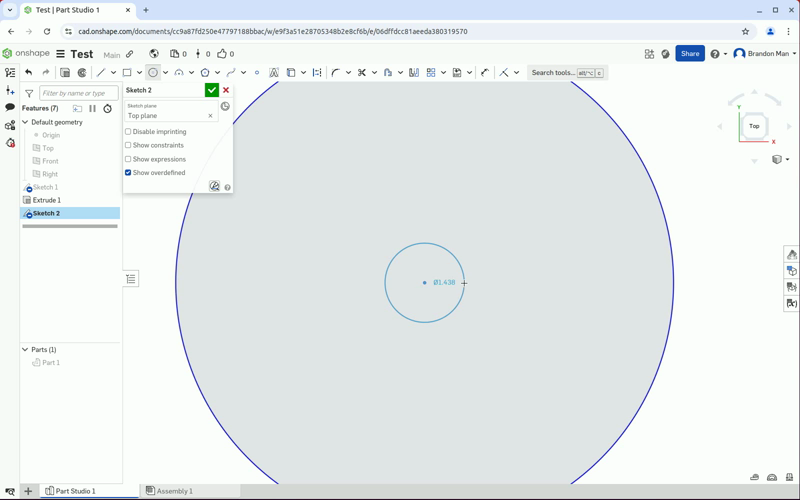
click(464, 282)
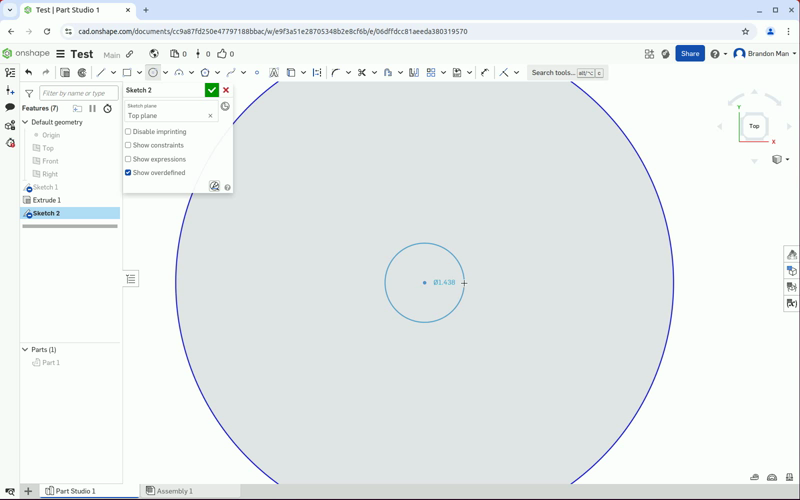
scroll(-6)
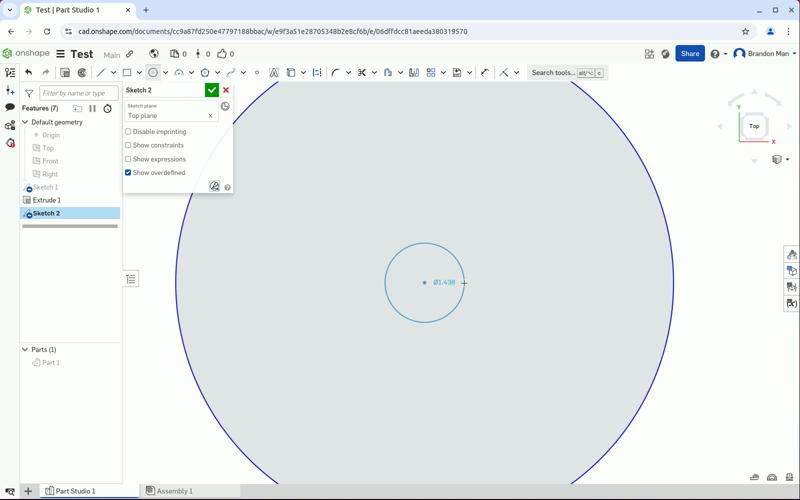
scroll(-6)
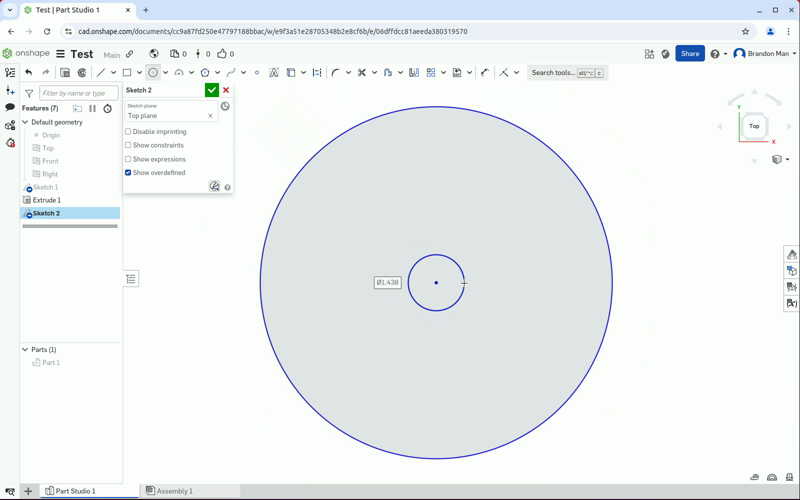
scroll(-6)
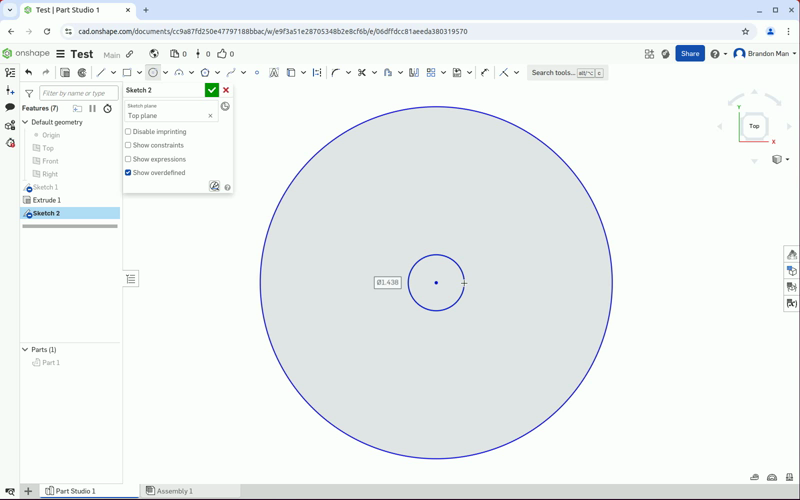
scroll(-6)
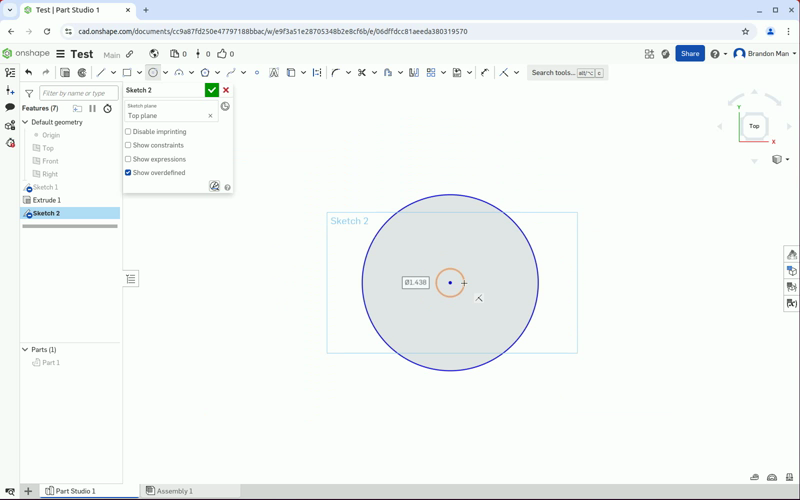
scroll(-6)
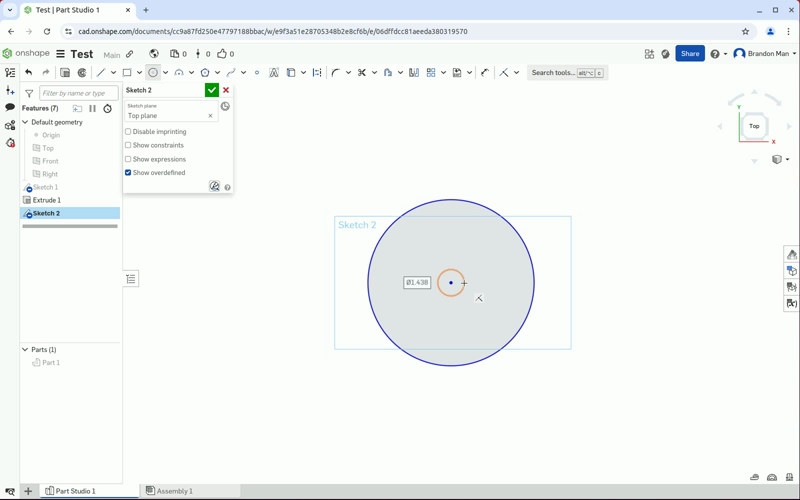
scroll(-6)
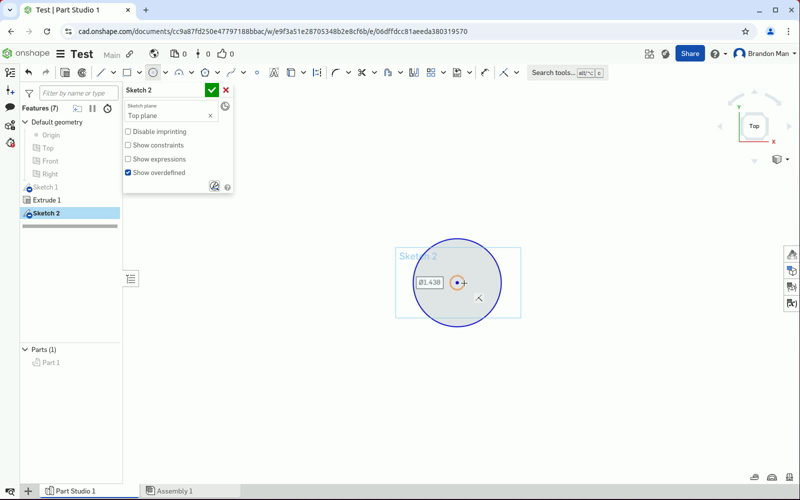
scroll(-6)
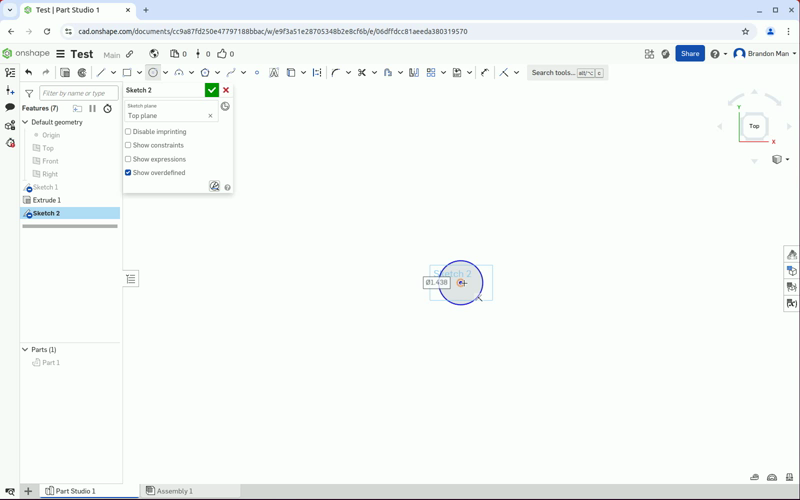
key(esc)
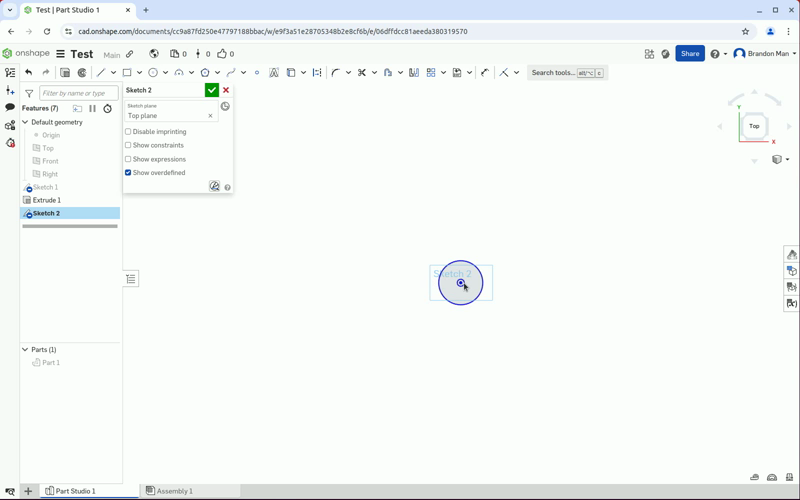
mouse_move(460, 274)
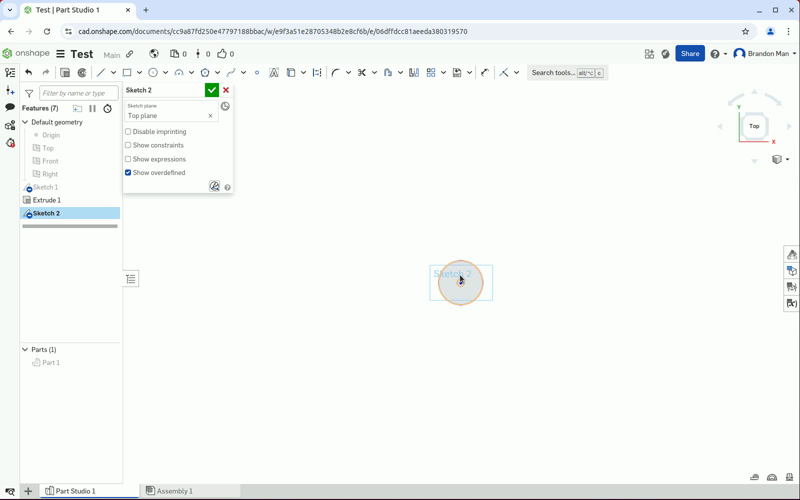
scroll(6)
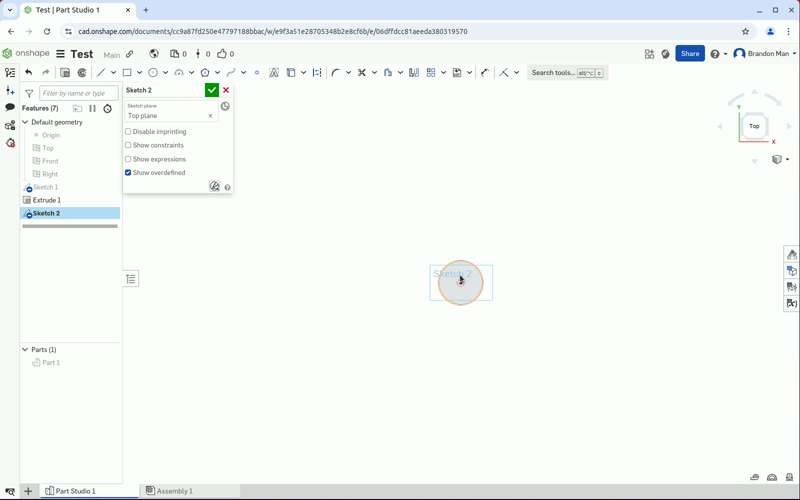
scroll(6)
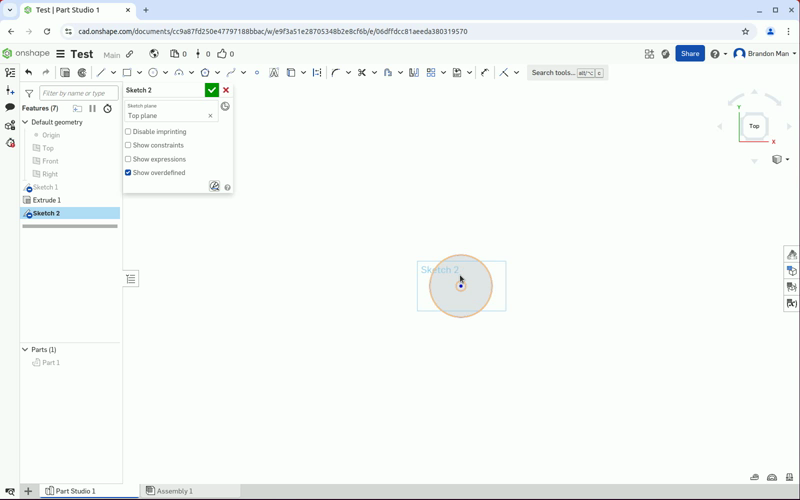
scroll(6)
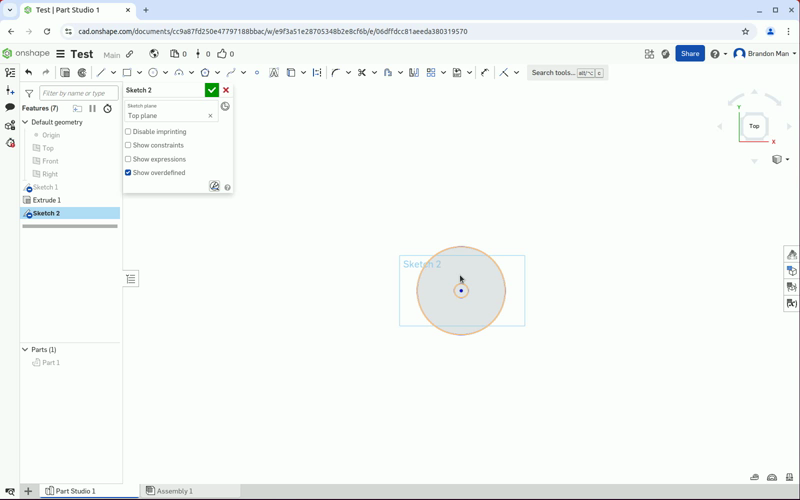
scroll(6)
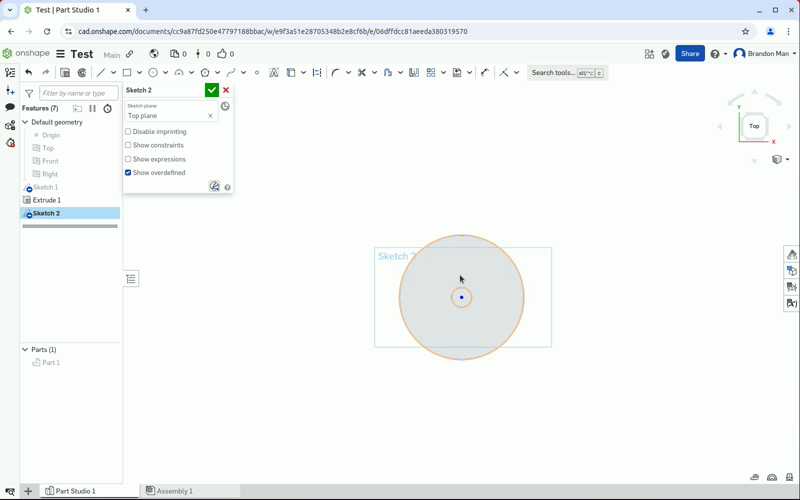
scroll(6)
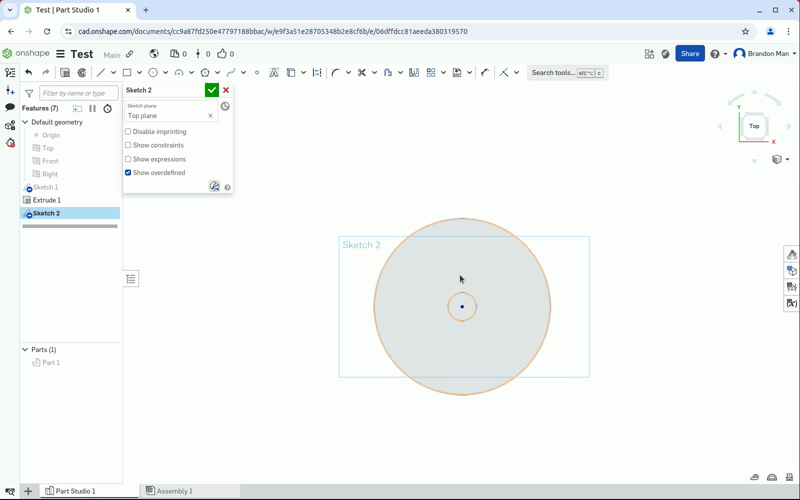
scroll(6)
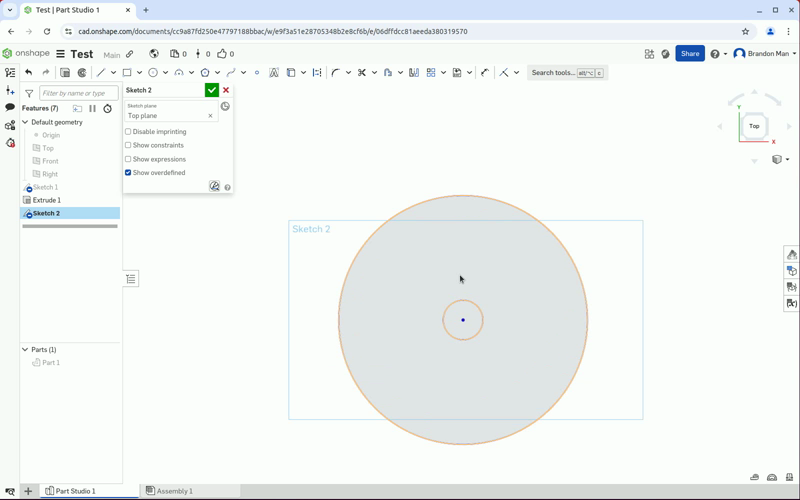
scroll(6)
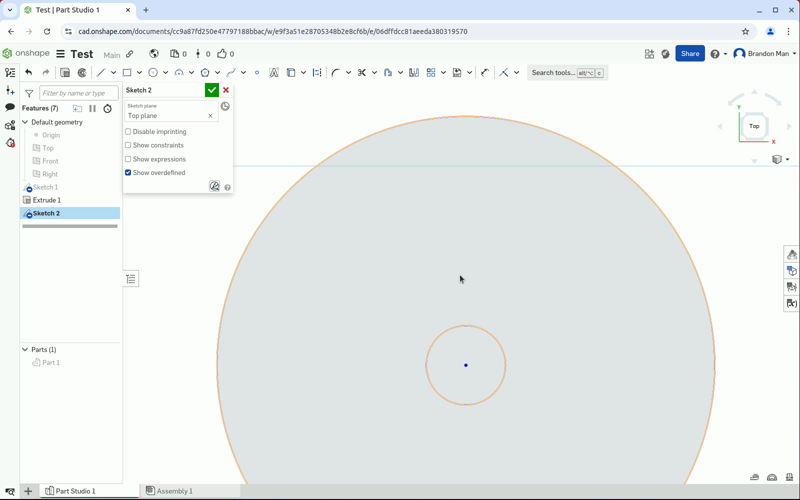
click(460, 274)
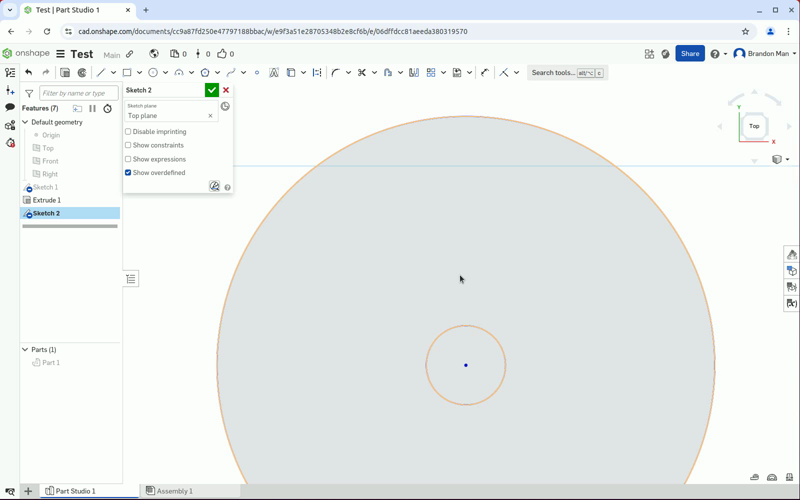
scroll(-6)
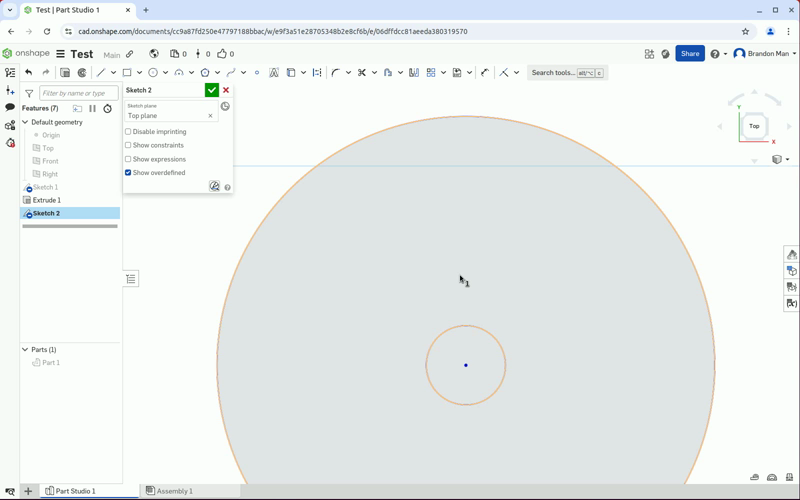
scroll(-6)
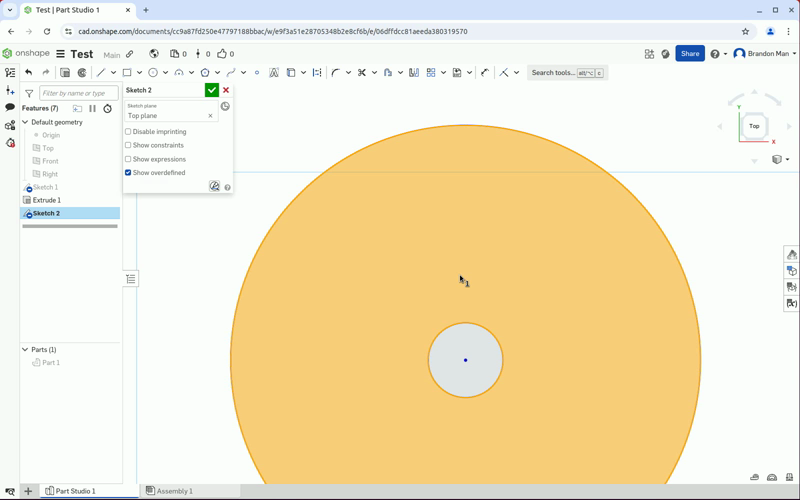
scroll(-6)
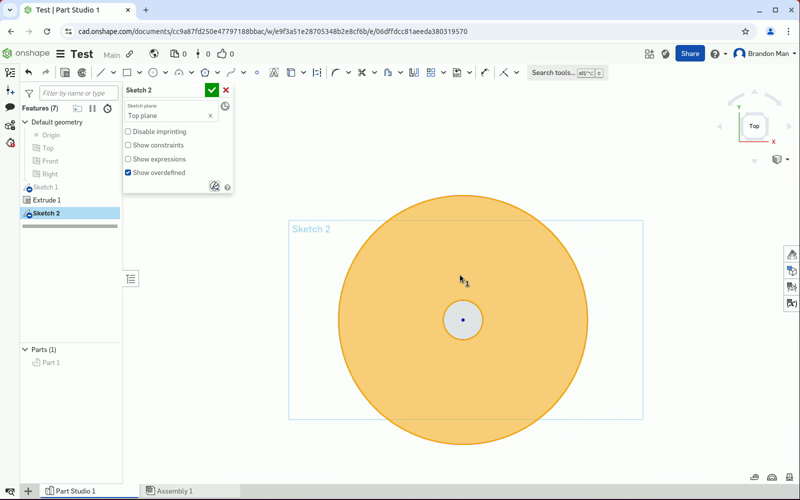
scroll(-6)
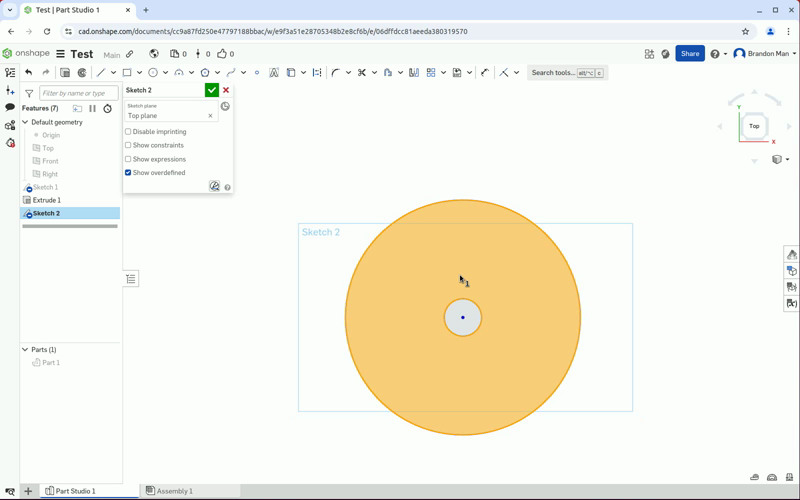
scroll(-6)
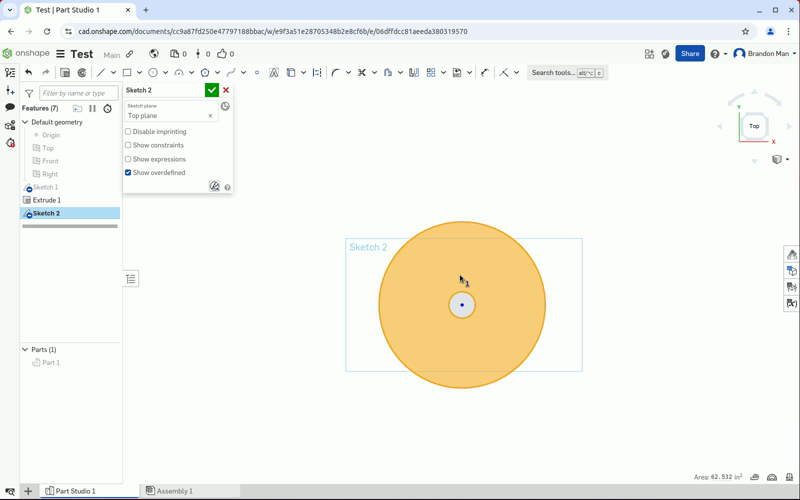
scroll(-6)
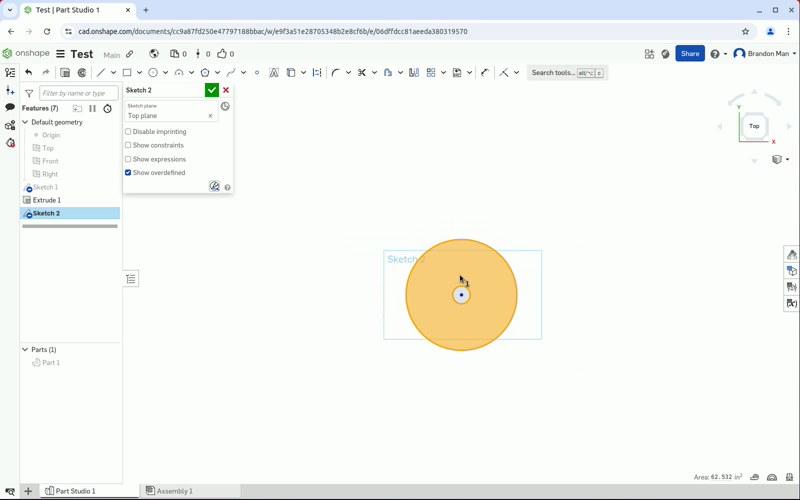
scroll(-6)
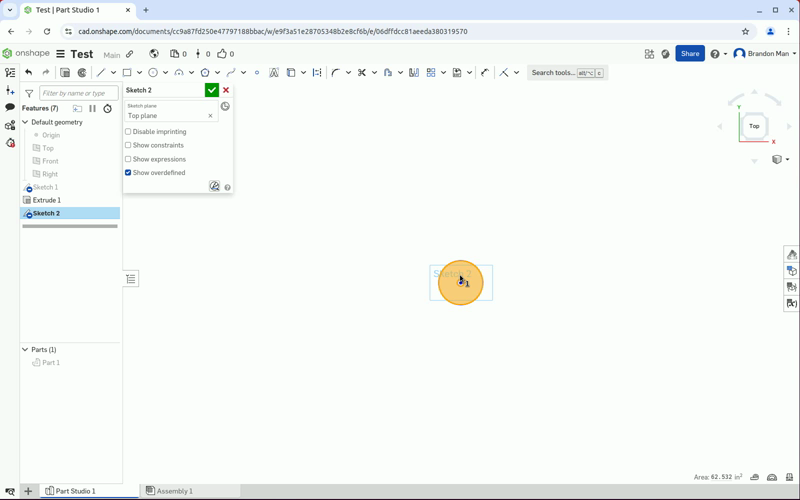
mouse_move(73, 352)
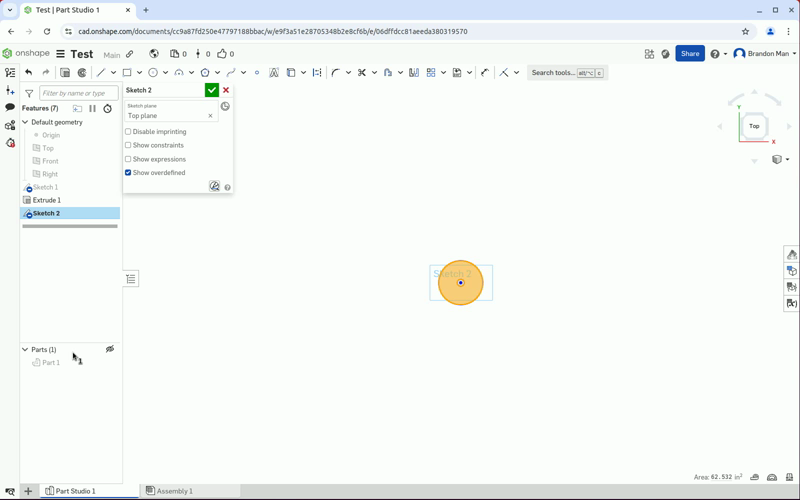
key(shift+y)
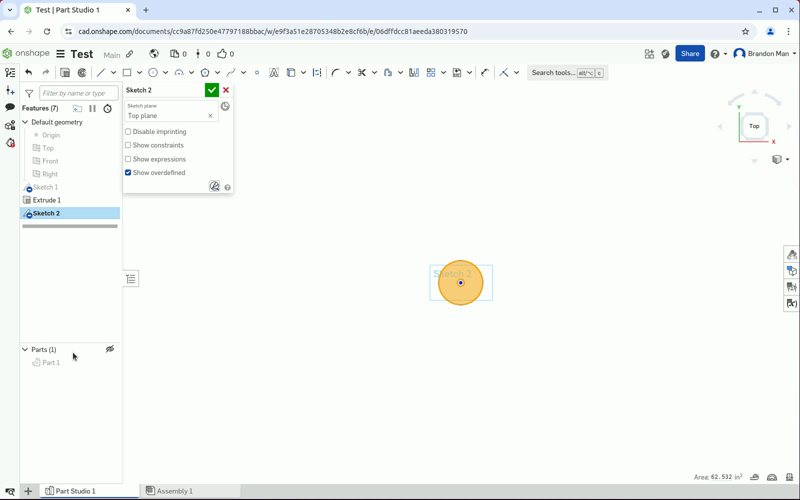
key(shift+e)
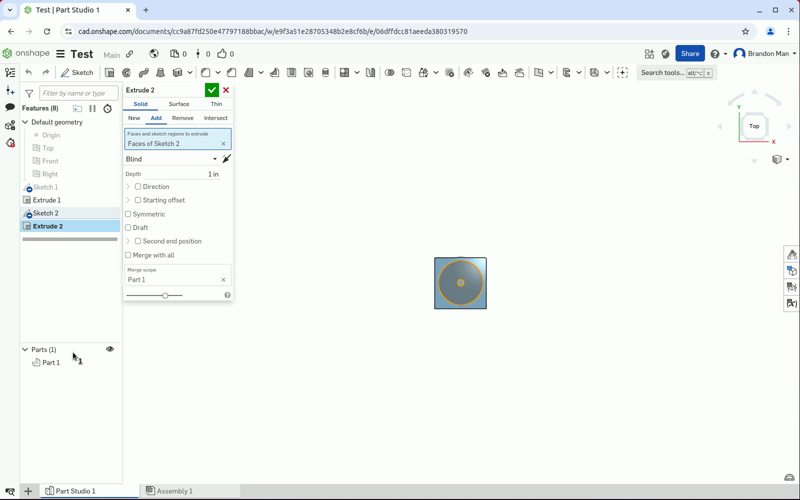
mouse_move(143, 106)
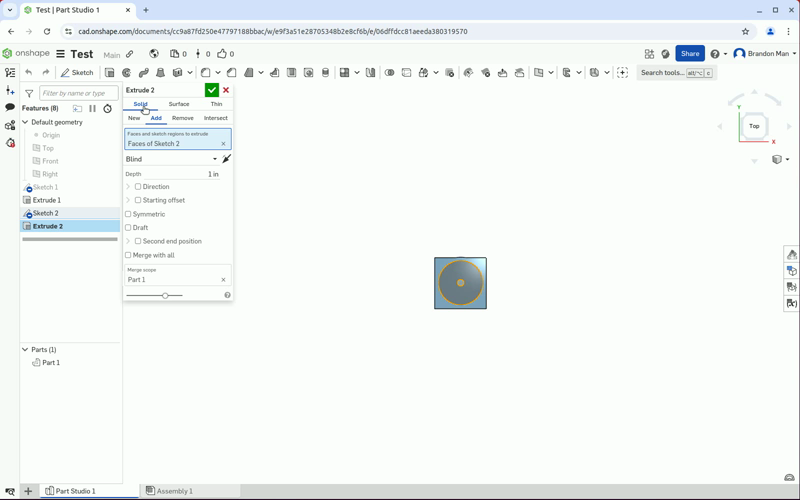
click(143, 106)
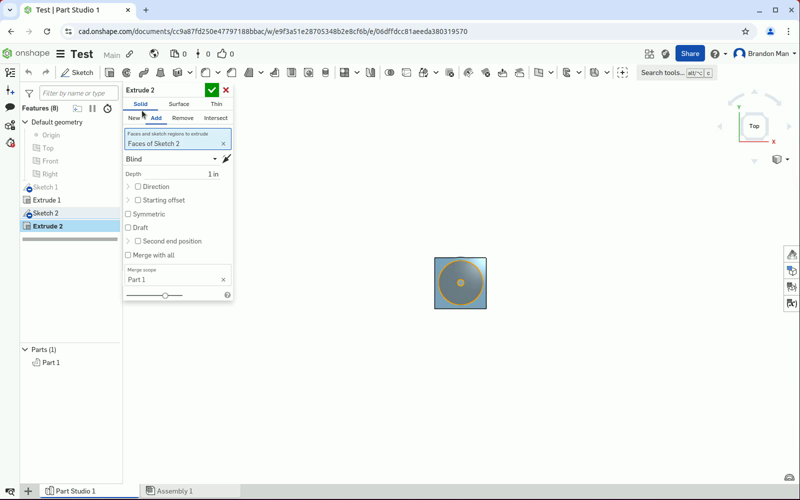
mouse_move(137, 120)
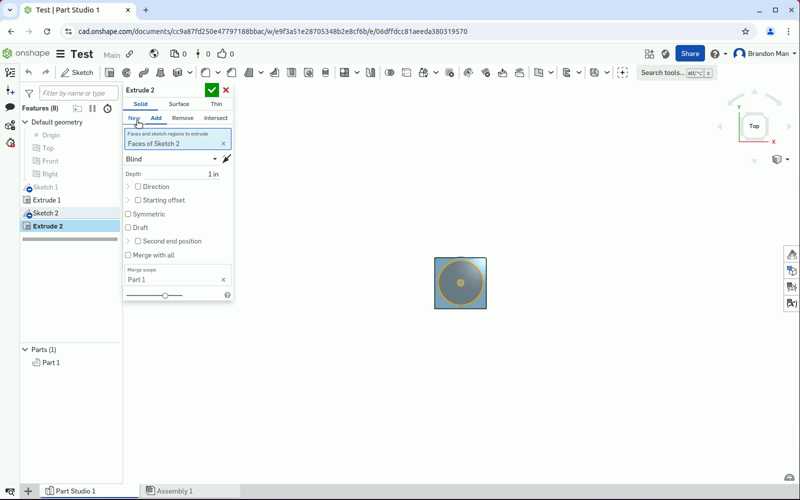
click(137, 120)
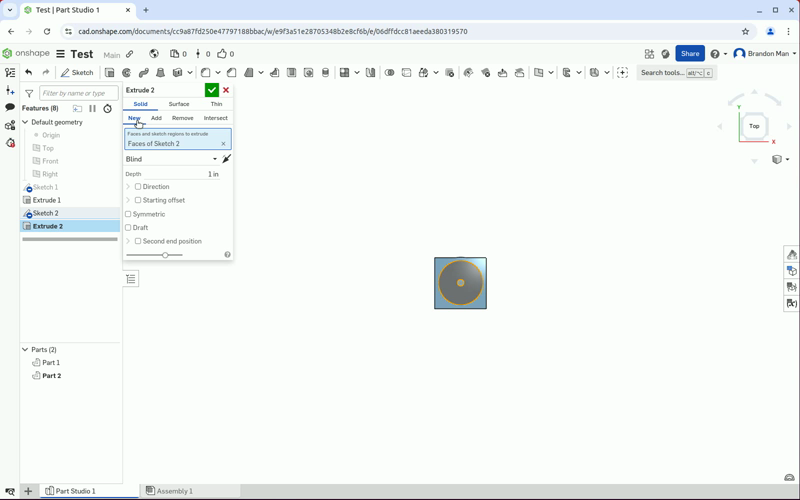
key(tab, 4)
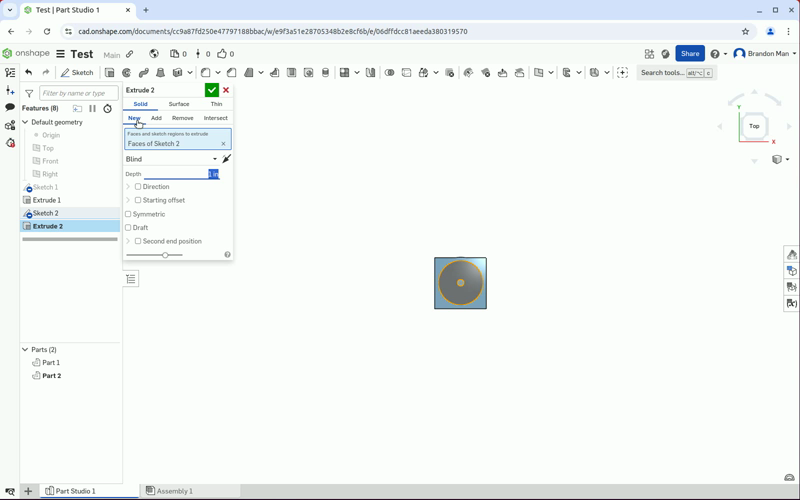
text(-0.241)
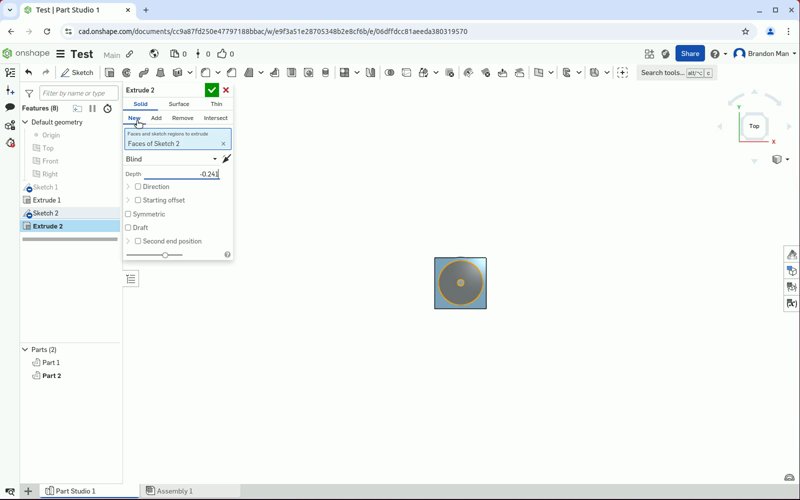
key(enter)
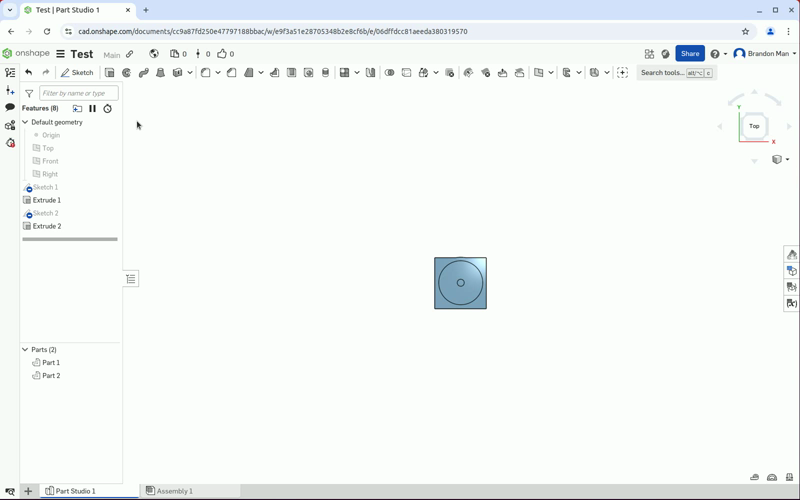
key(shift+h)
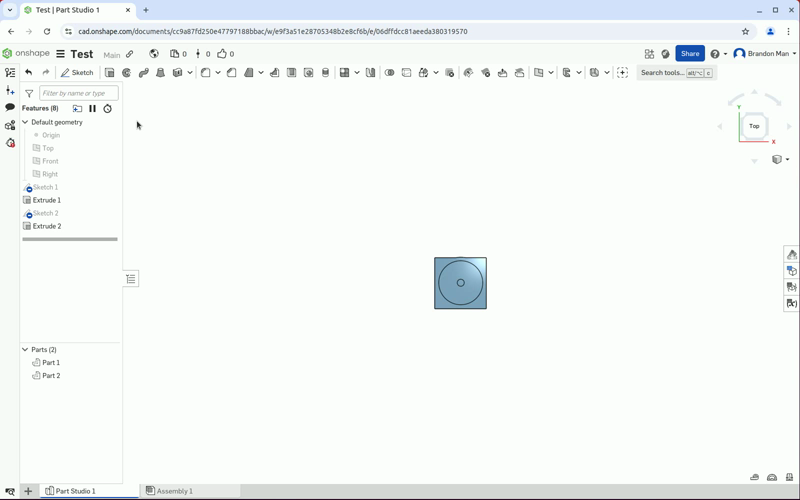
key(shift+h)
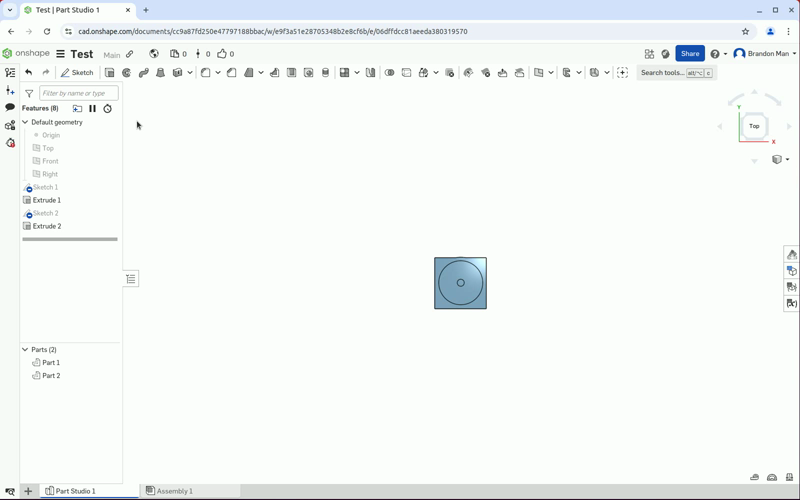
mouse_move(73, 189)
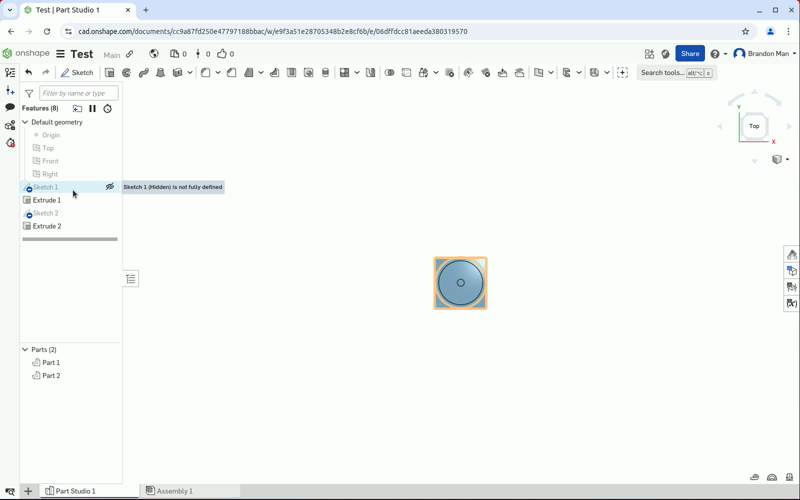
click(73, 189)
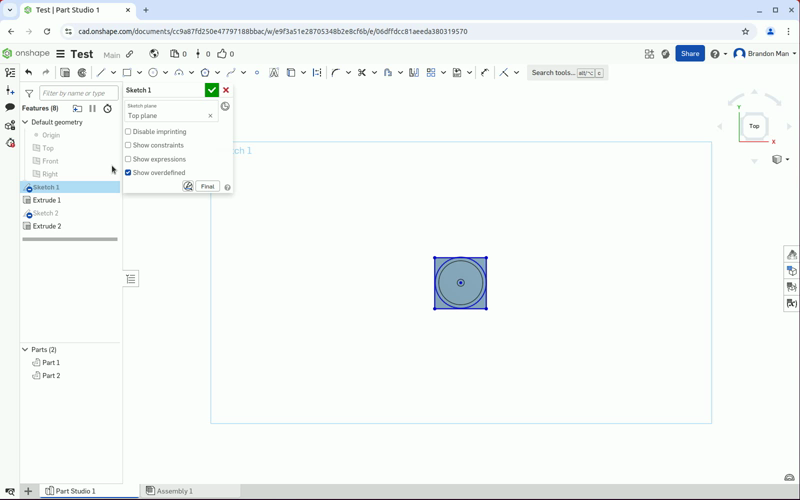
mouse_move(229, 92)
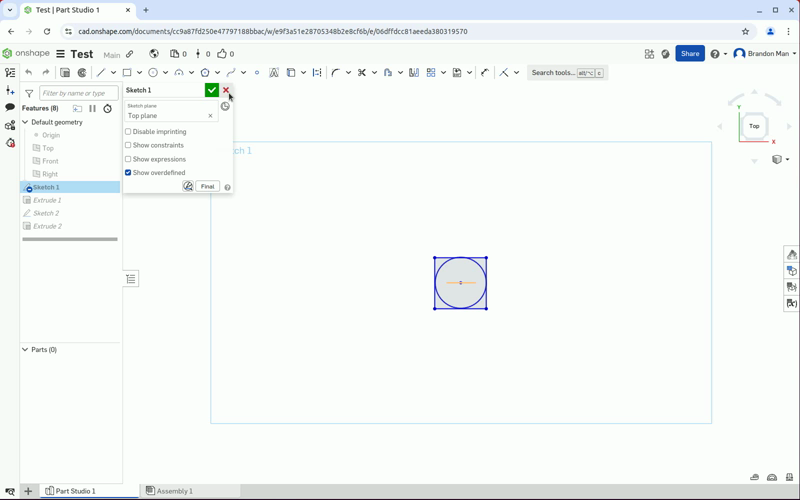
click(229, 92)
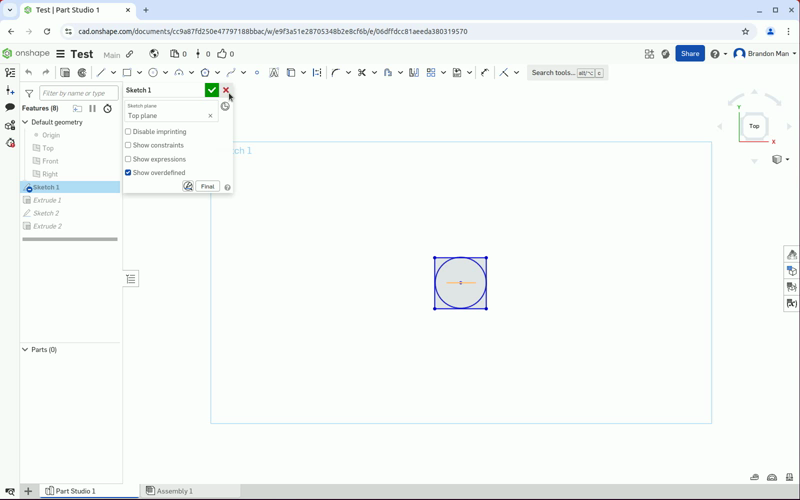
key(shift+s)
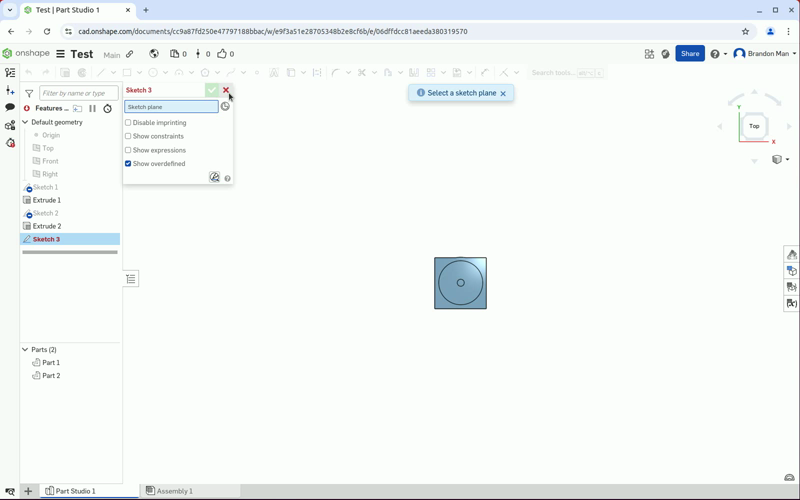
mouse_move(73, 150)
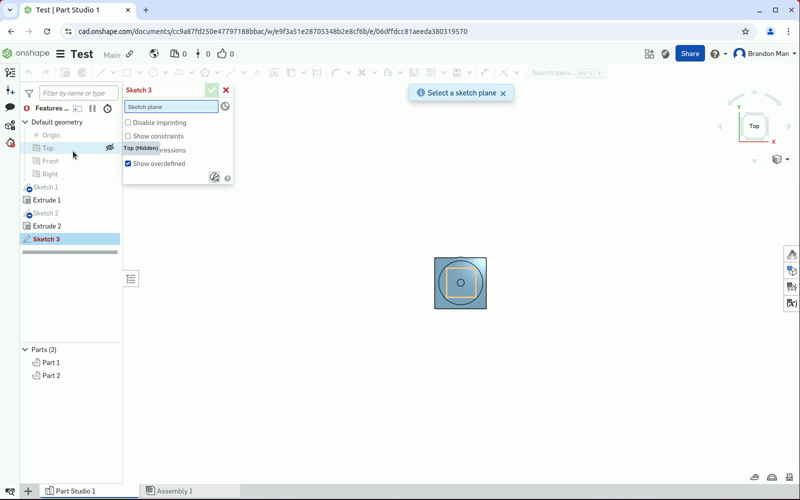
click(73, 150)
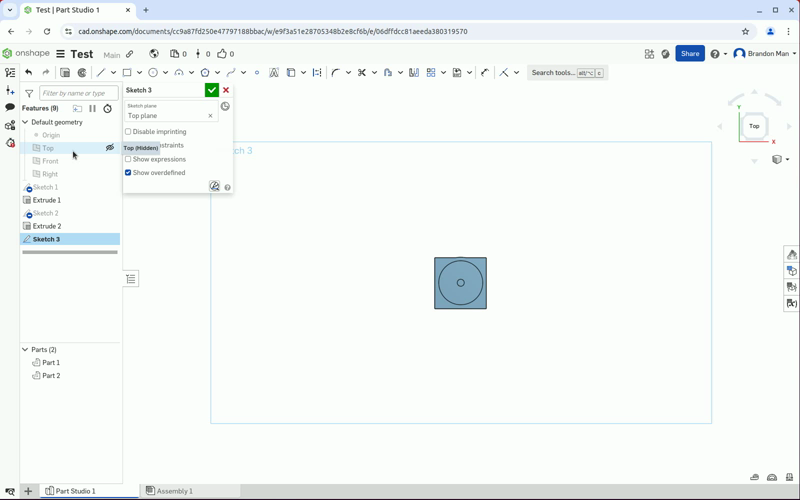
mouse_move(73, 352)
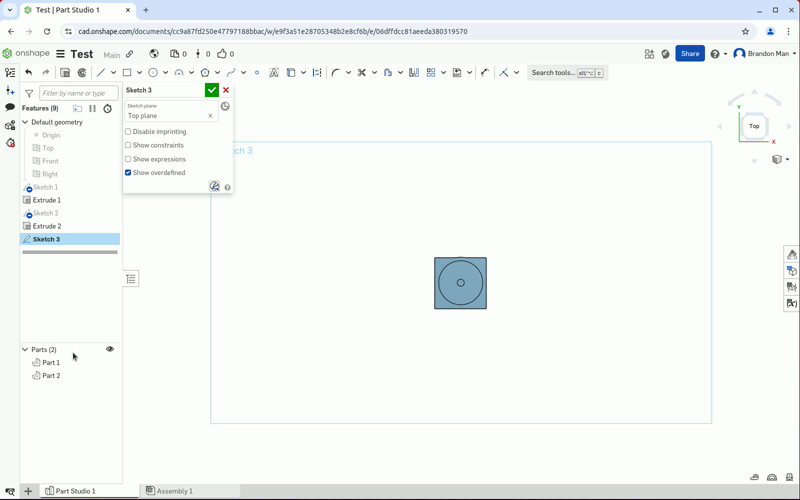
key(y)
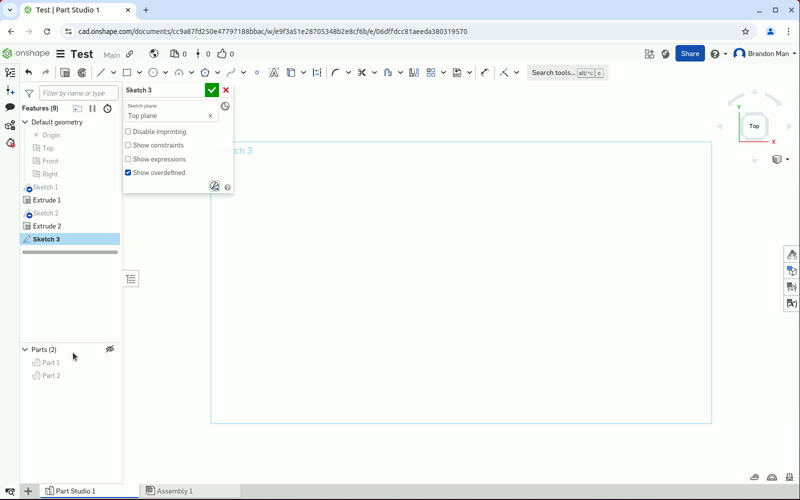
key(c)
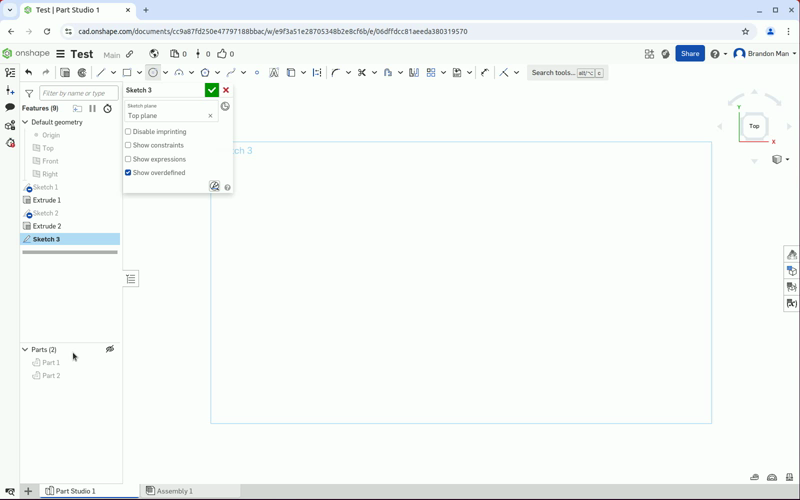
key_down(shift)
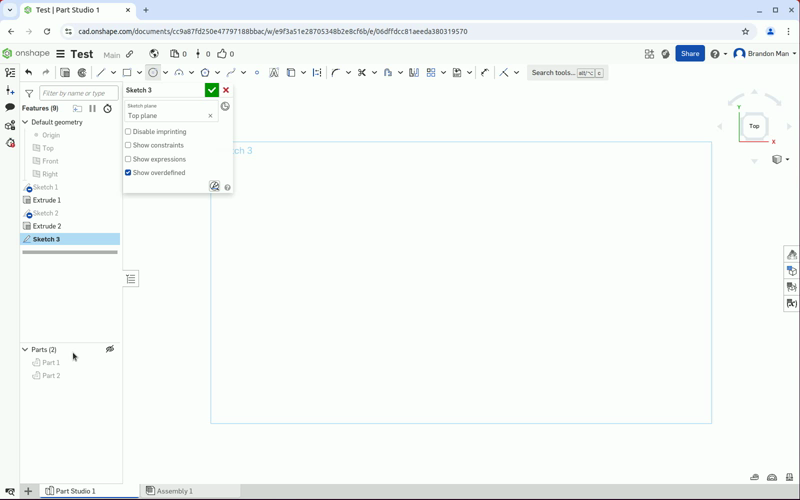
mouse_move(461, 282)
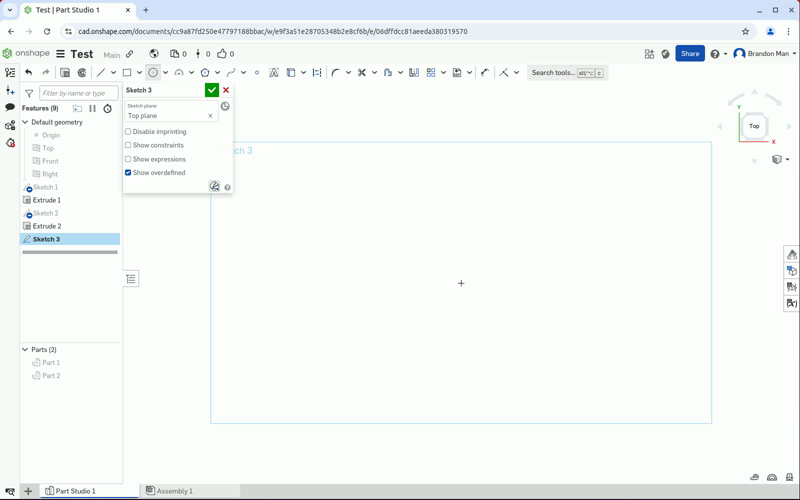
click(461, 282)
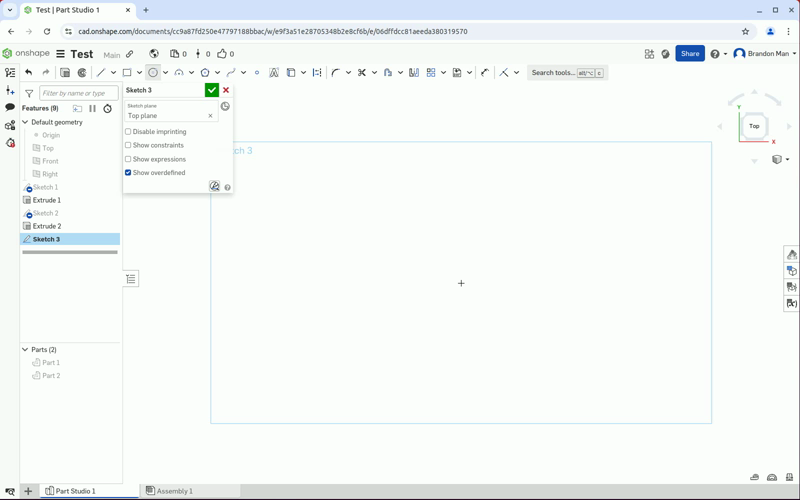
key_up(shift)
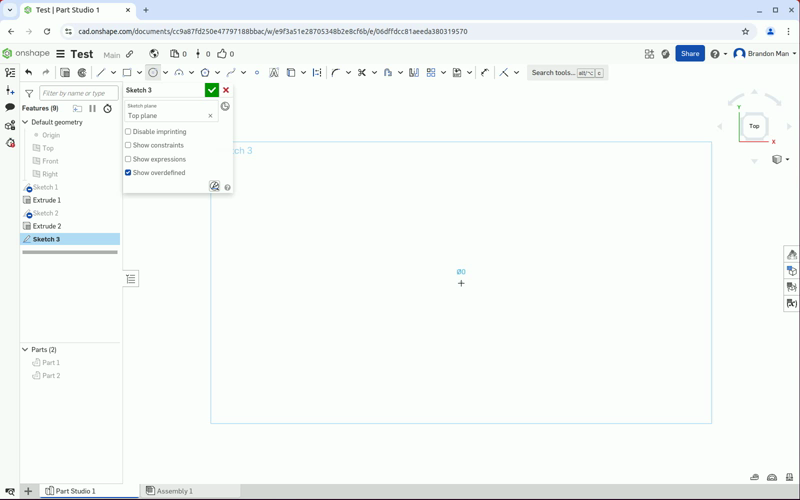
mouse_move(465, 282)
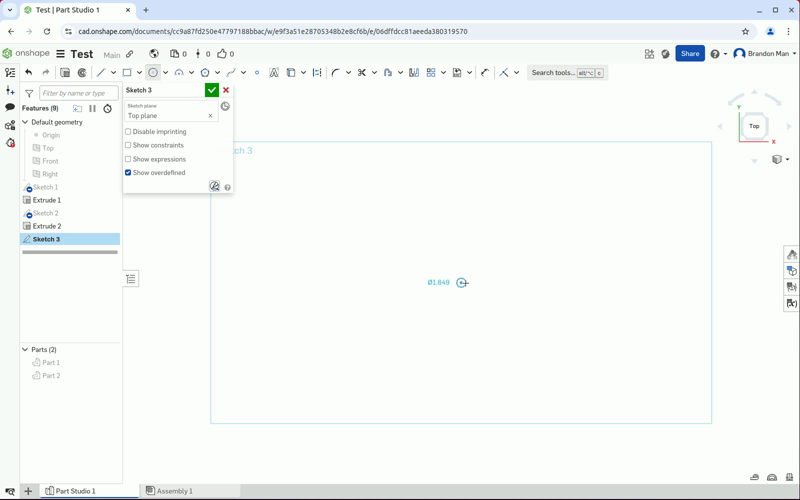
click(465, 282)
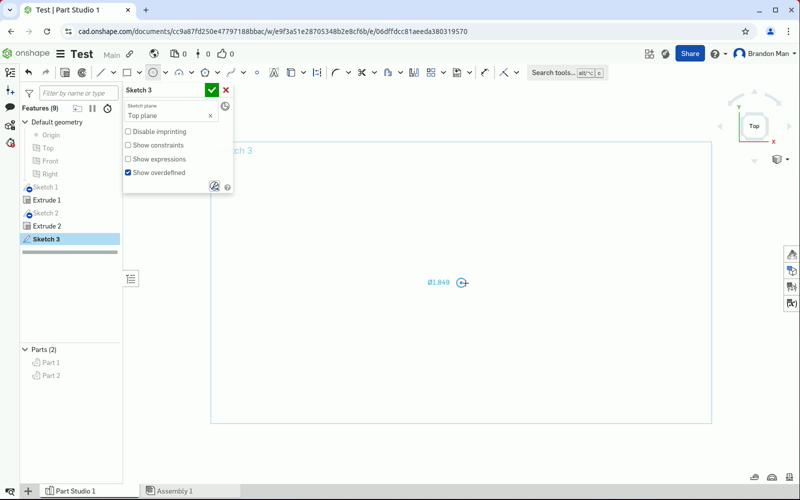
key(esc)
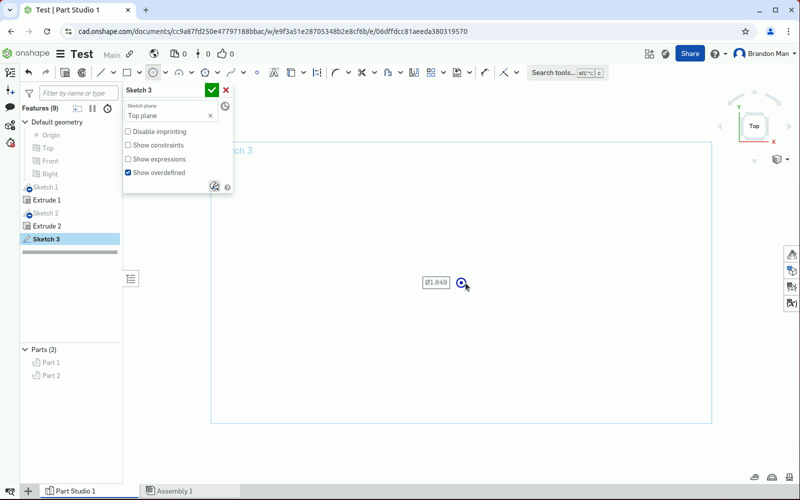
mouse_move(464, 280)
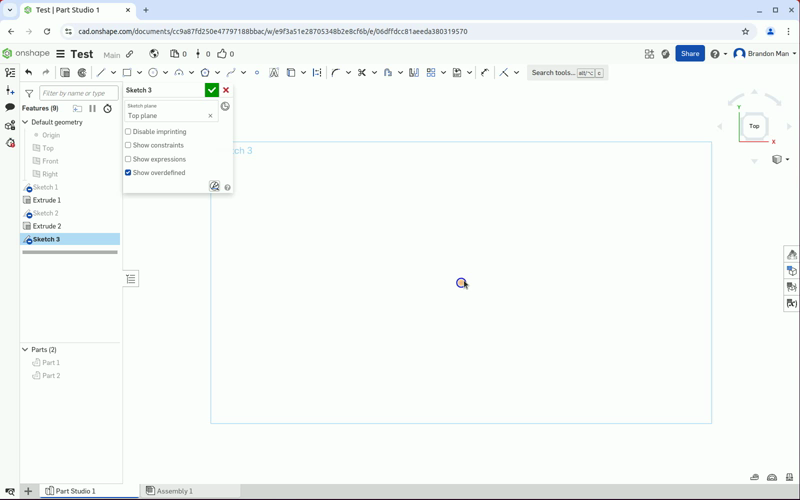
scroll(6)
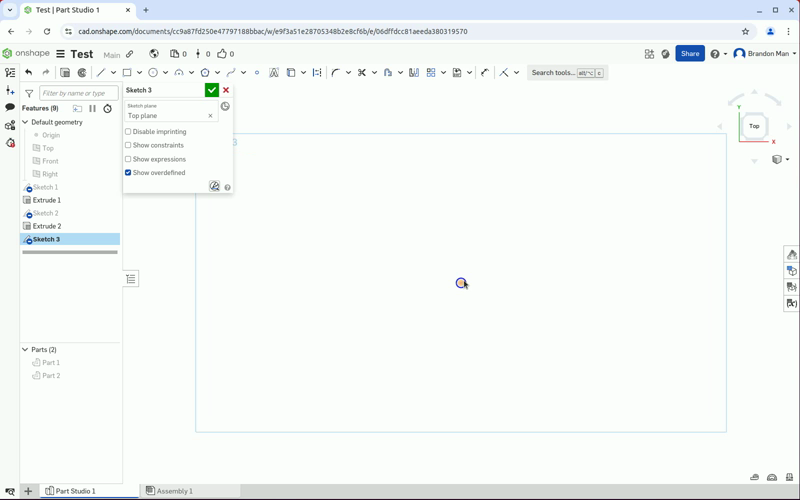
scroll(6)
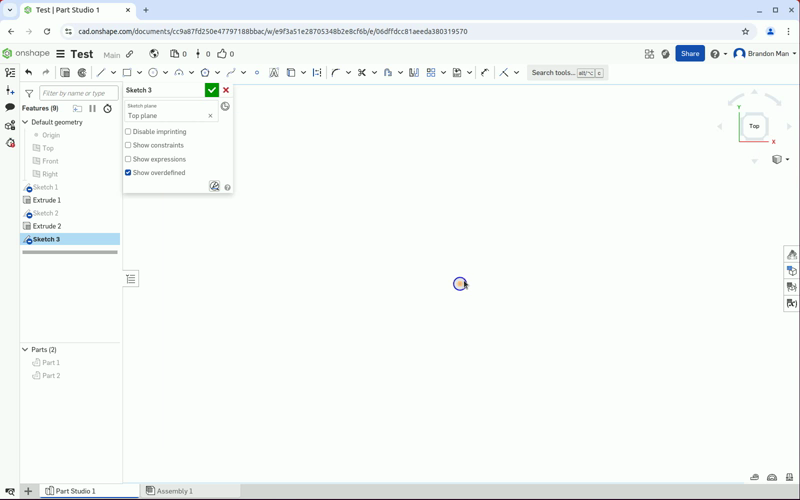
scroll(6)
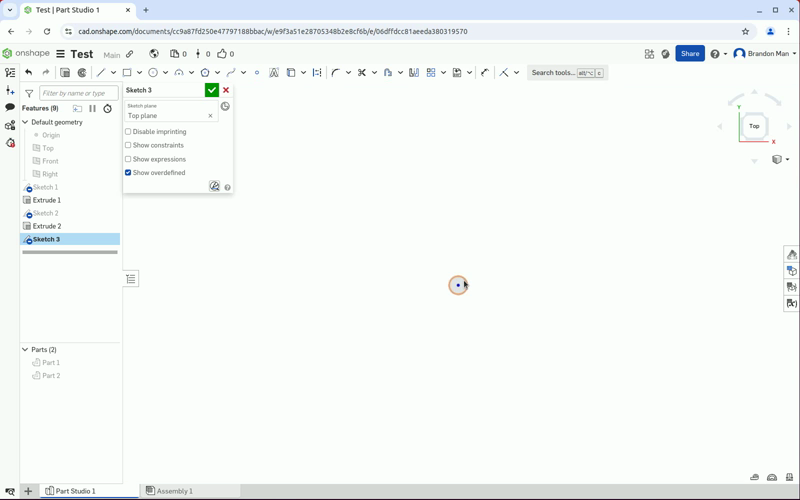
scroll(6)
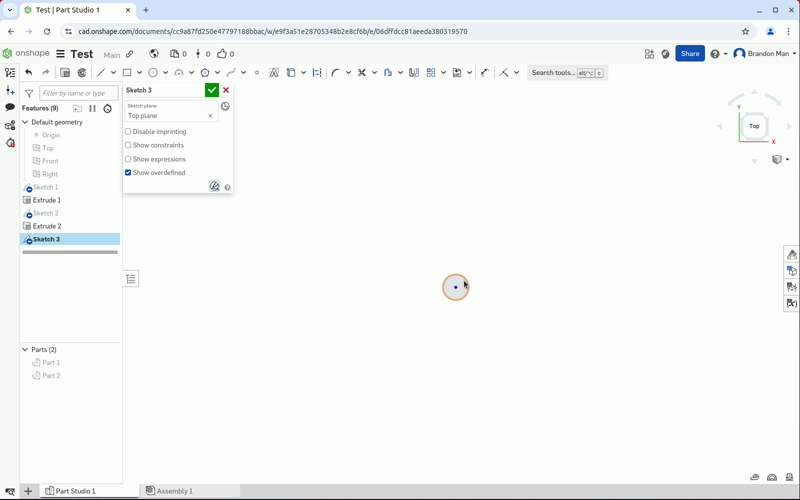
scroll(6)
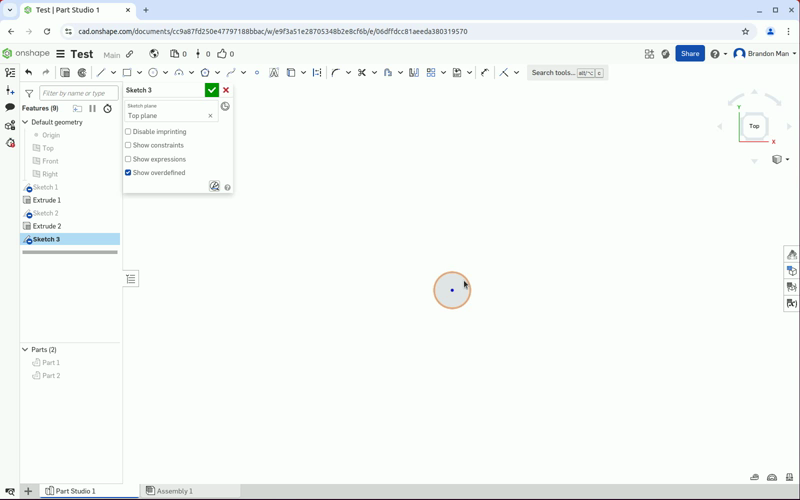
scroll(6)
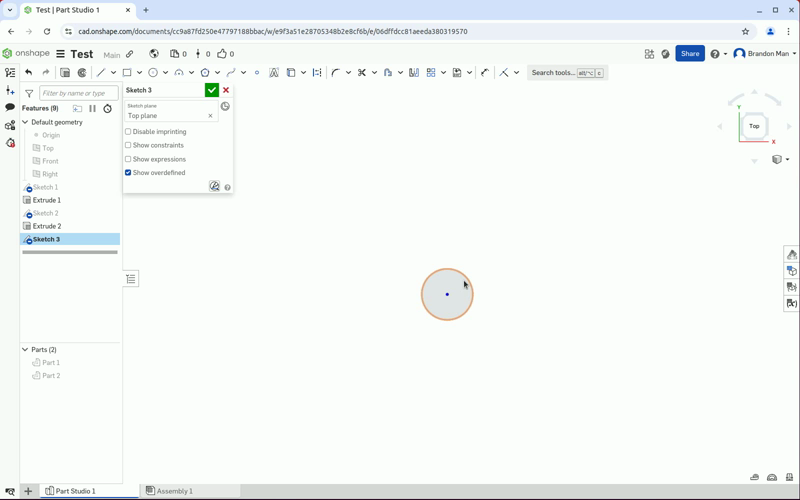
scroll(6)
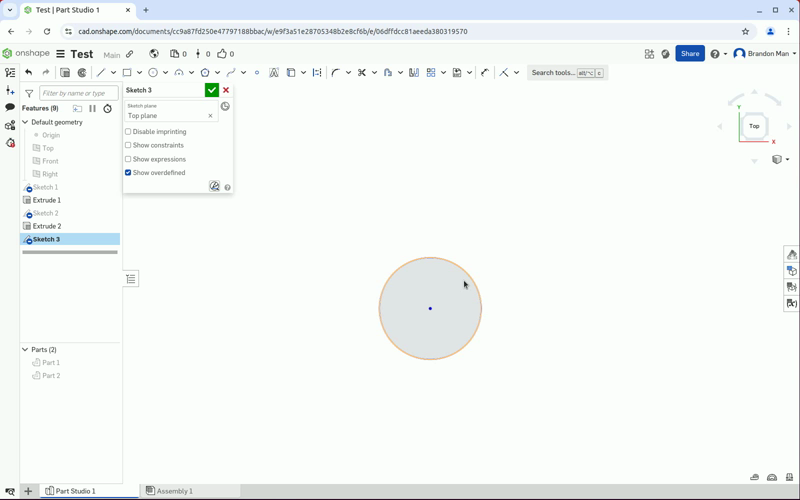
click(464, 280)
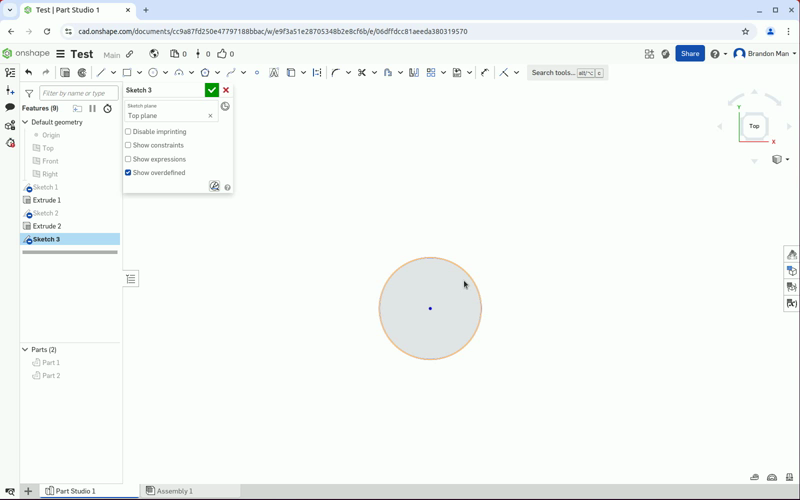
scroll(-6)
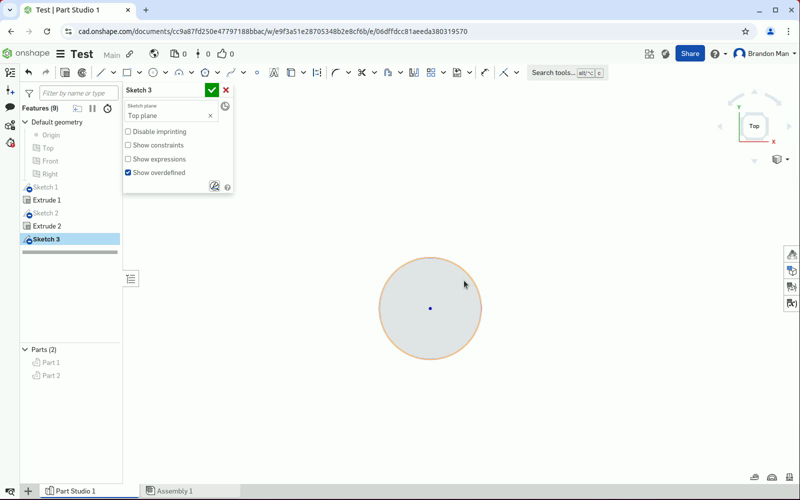
scroll(-6)
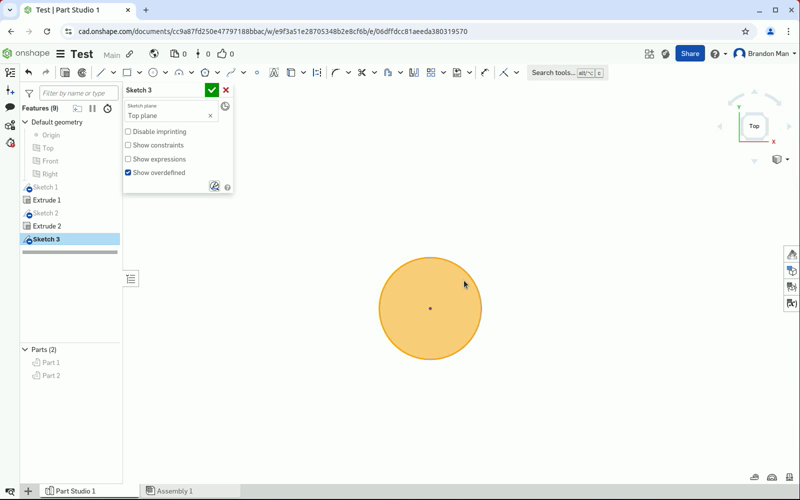
scroll(-6)
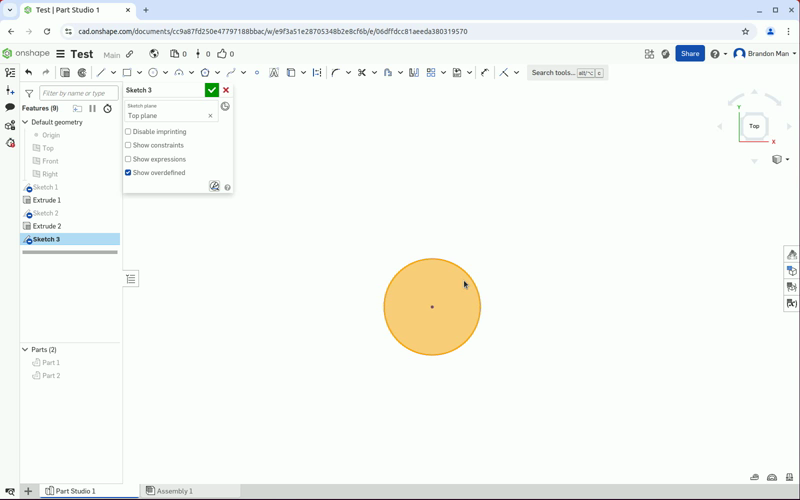
scroll(-6)
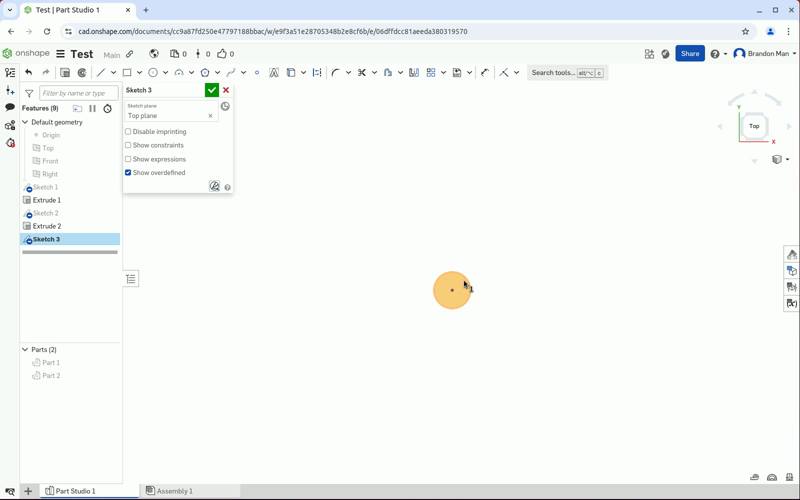
scroll(-6)
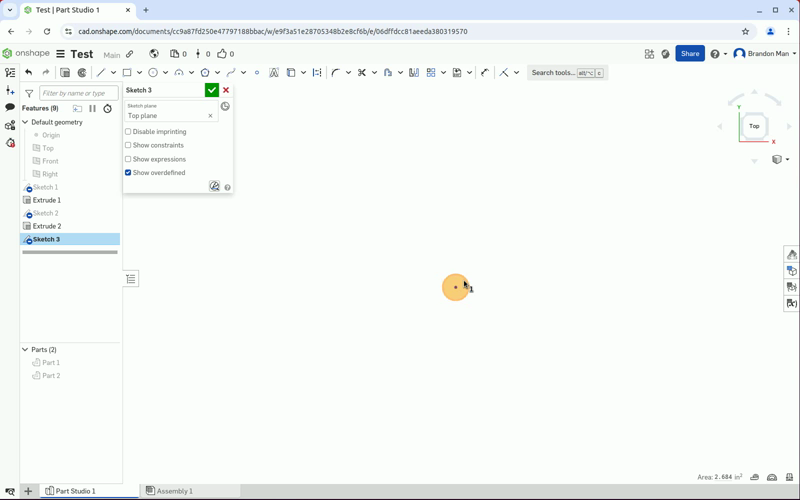
scroll(-6)
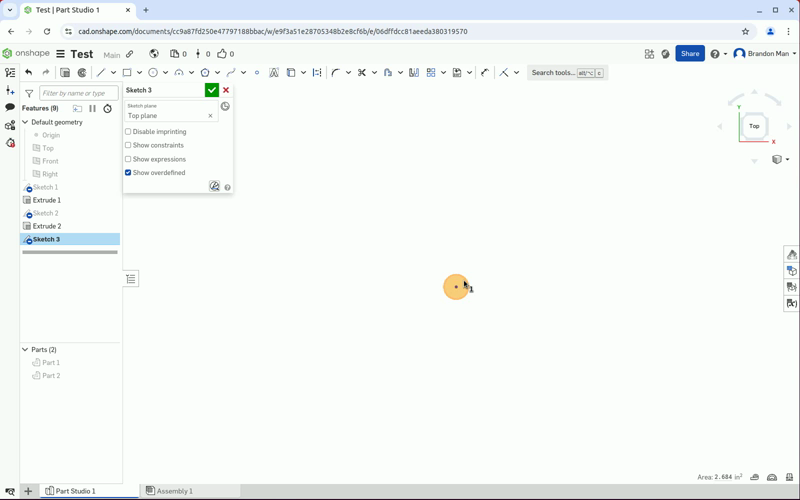
scroll(-6)
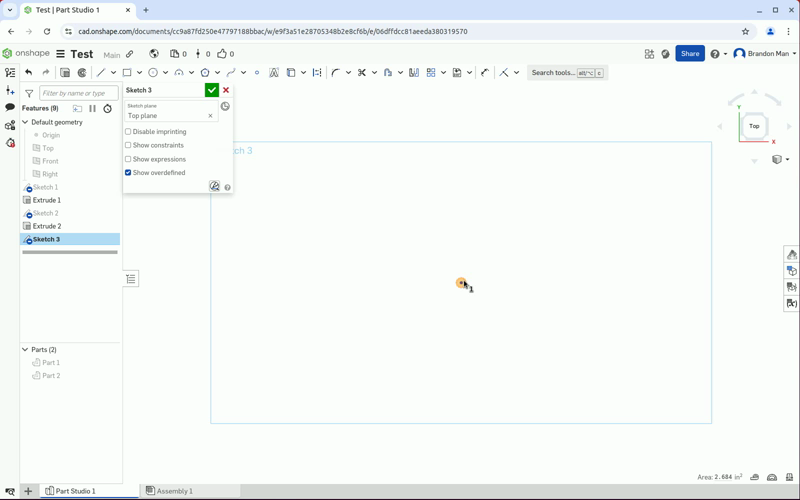
mouse_move(73, 352)
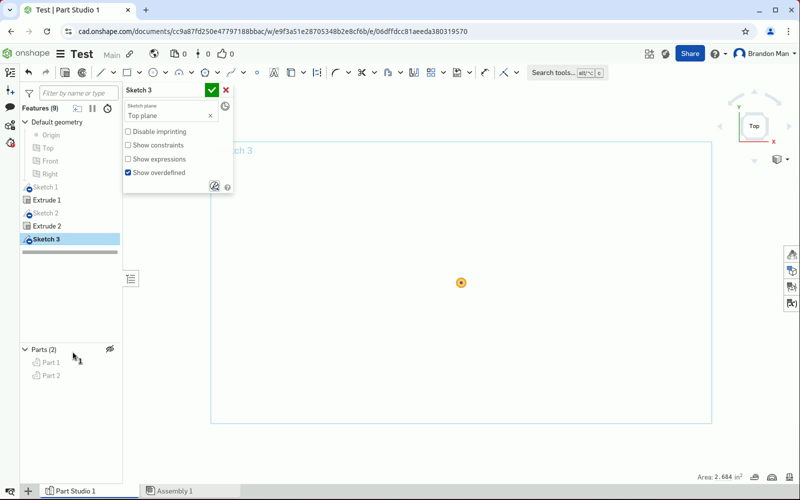
key(shift+y)
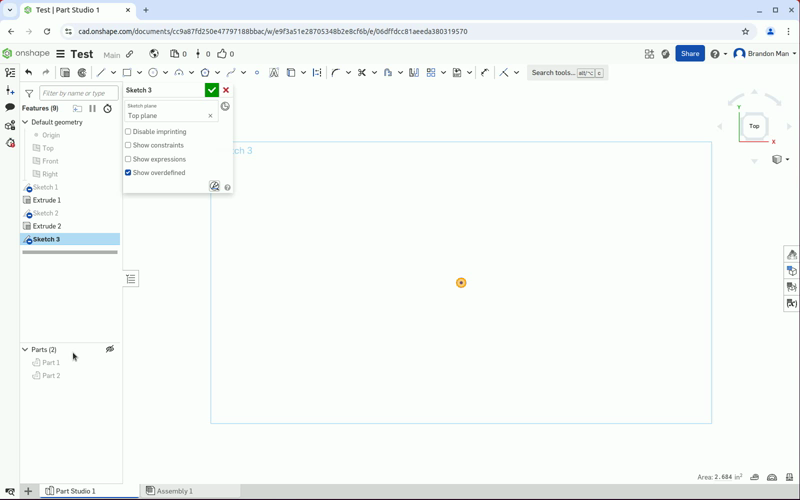
key(shift+e)
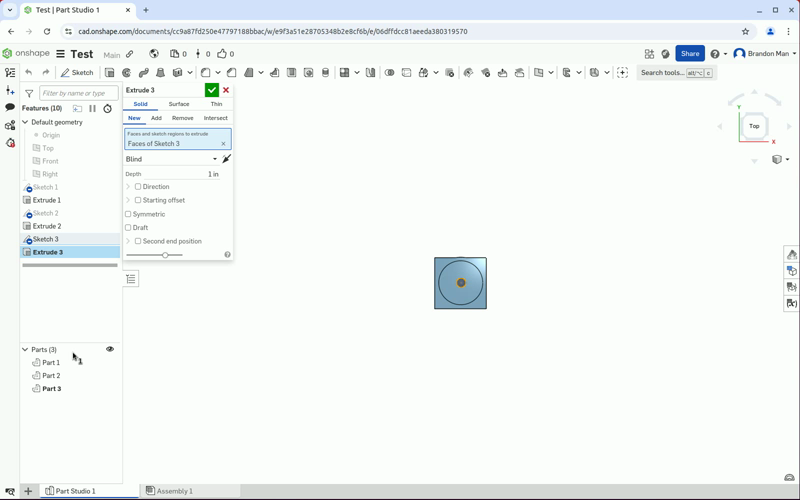
mouse_move(143, 106)
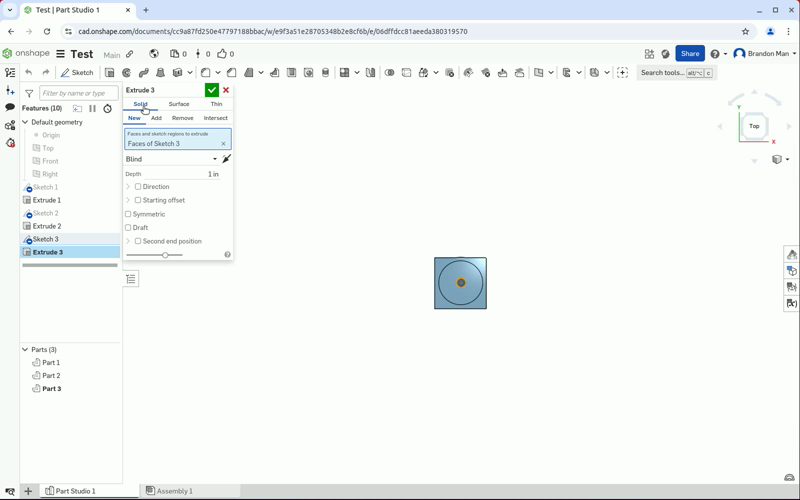
click(143, 106)
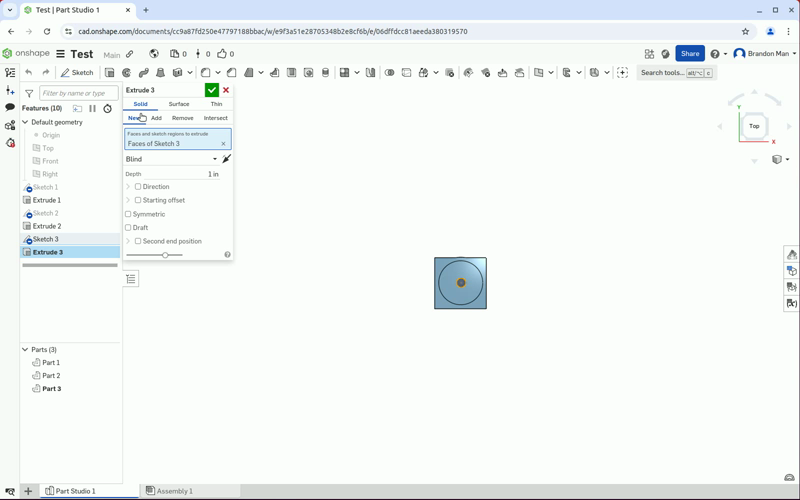
mouse_move(137, 120)
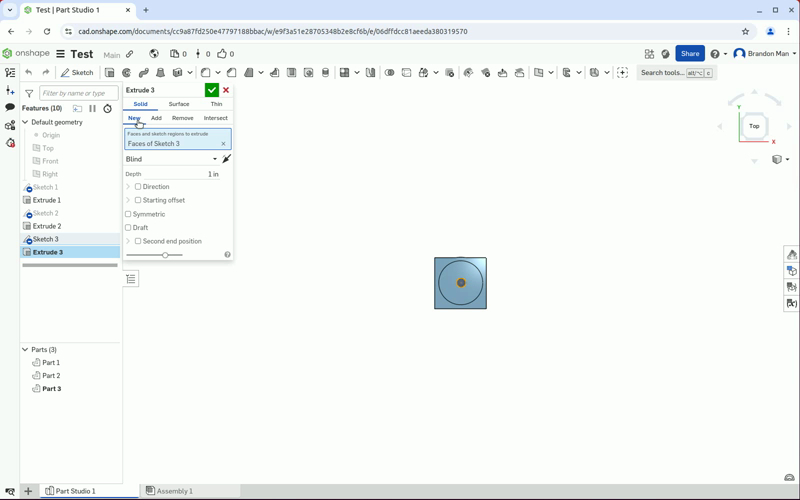
click(137, 120)
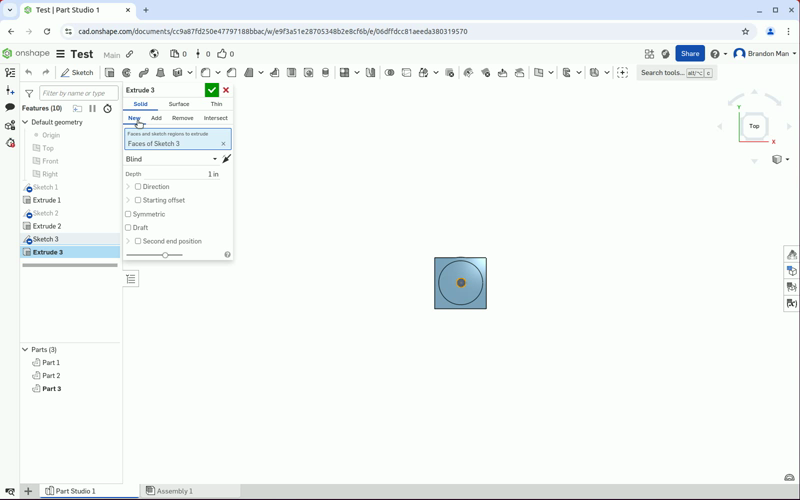
key(tab, 4)
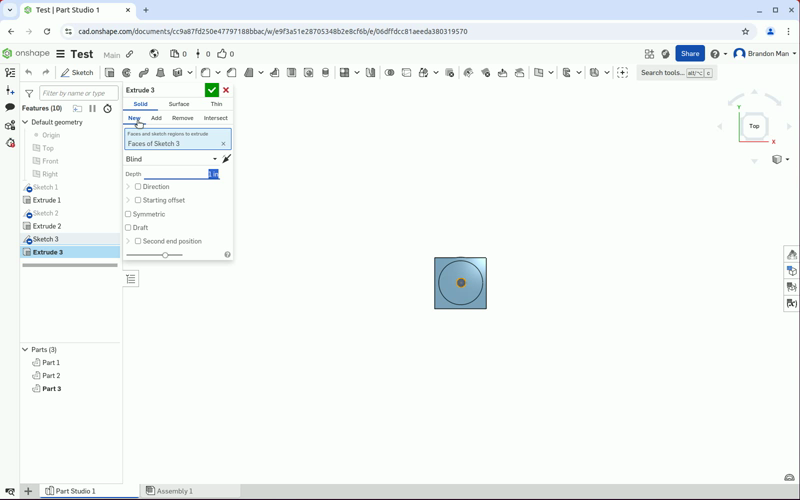
text(-0.241)
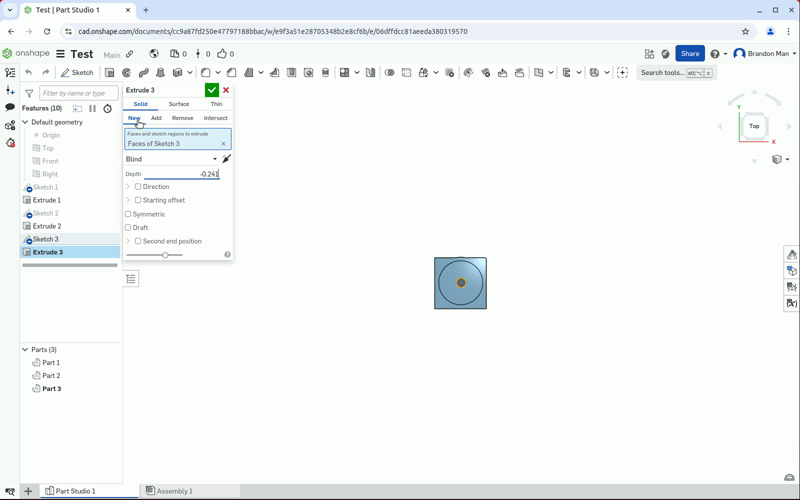
key(enter)
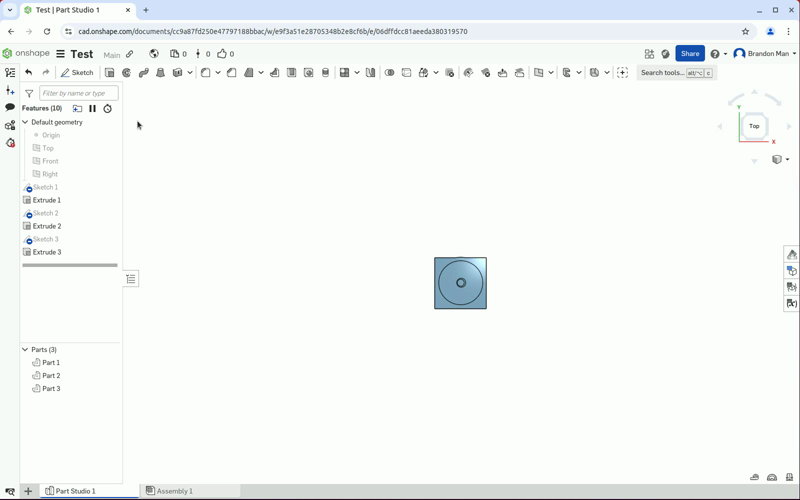
key(shift+h)
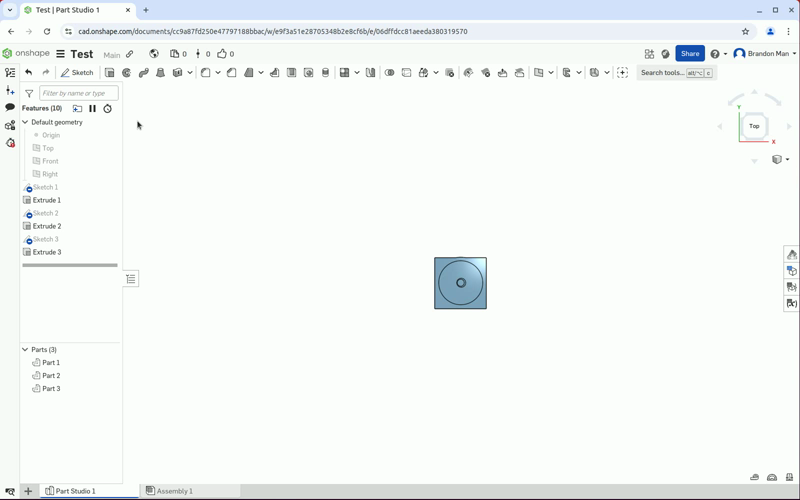
key(shift+h)
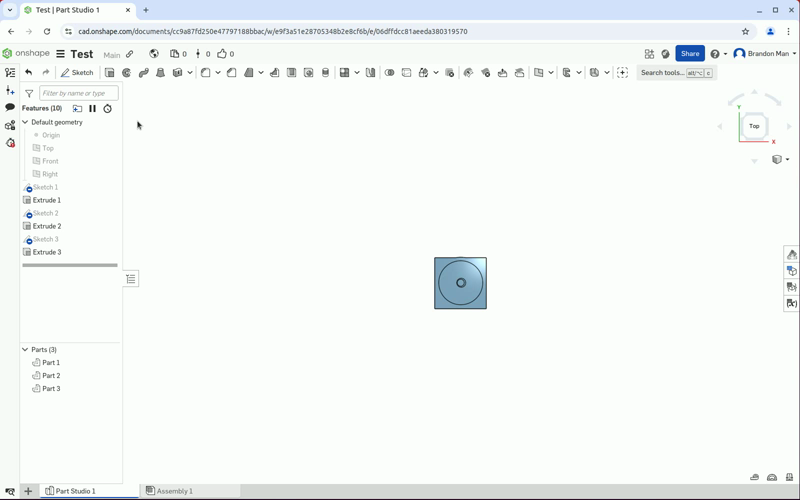
mouse_move(73, 189)
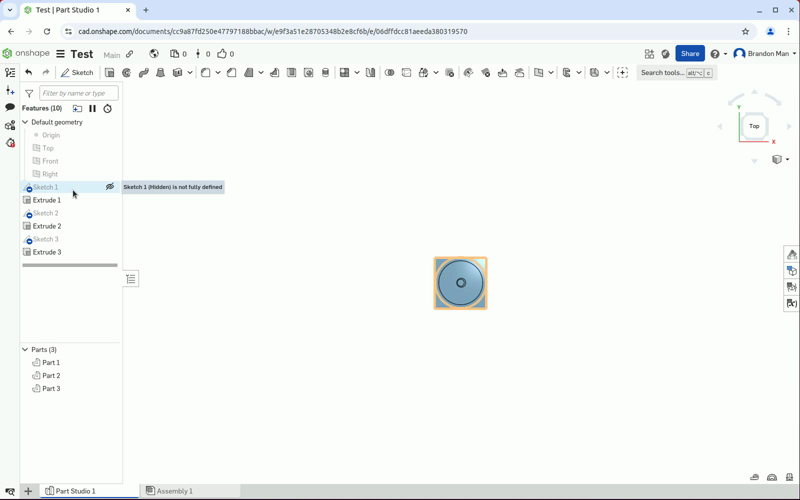
click(73, 189)
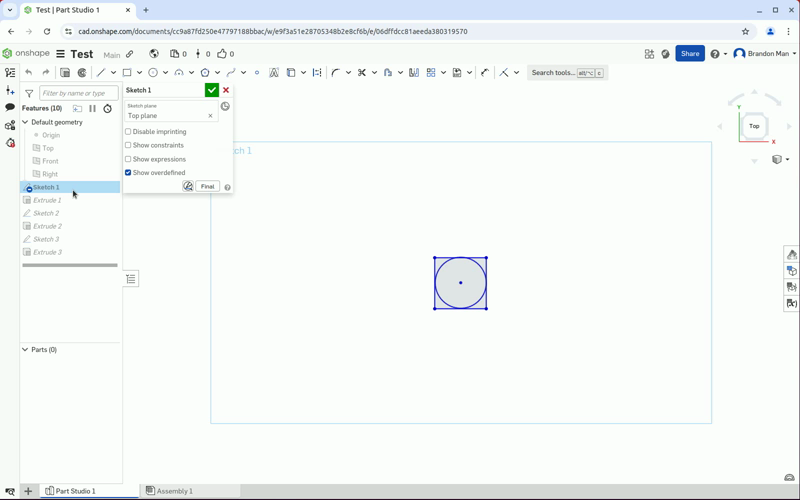
mouse_move(229, 92)
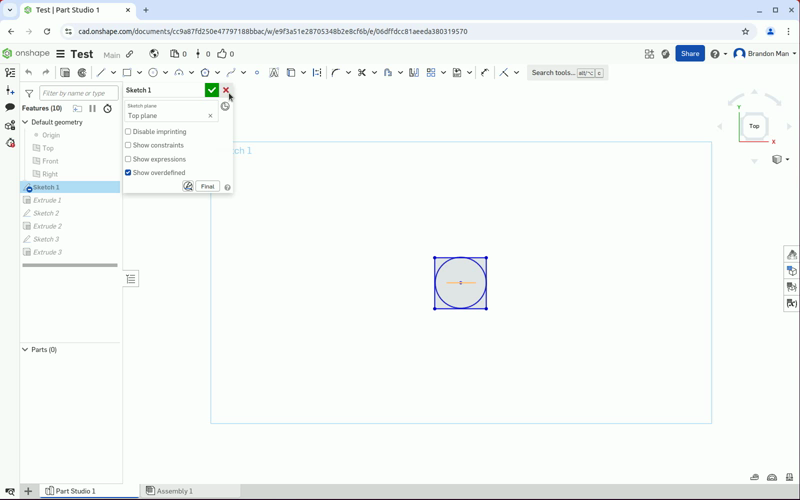
click(229, 92)
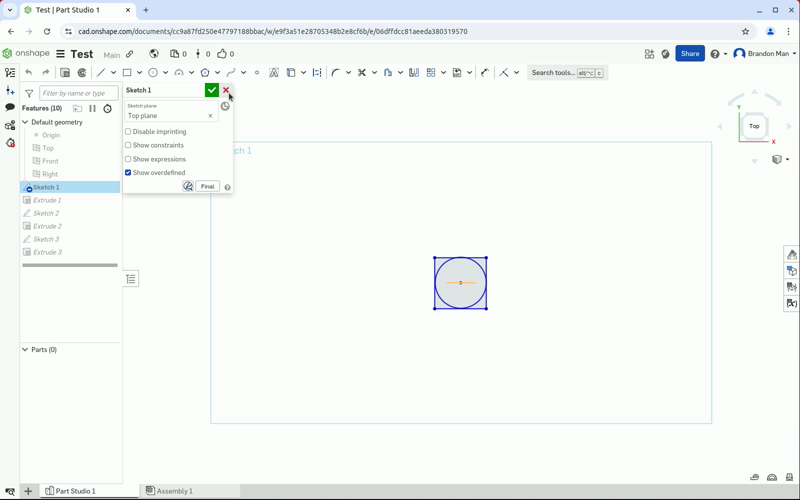
key(shift+s)
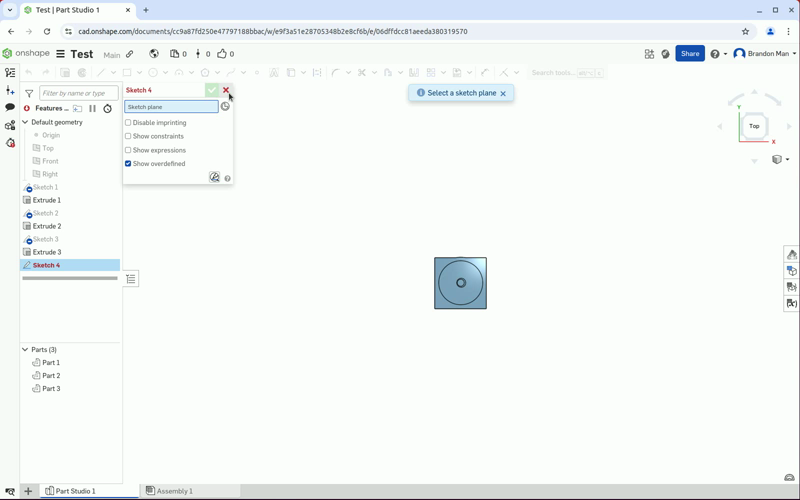
mouse_move(73, 150)
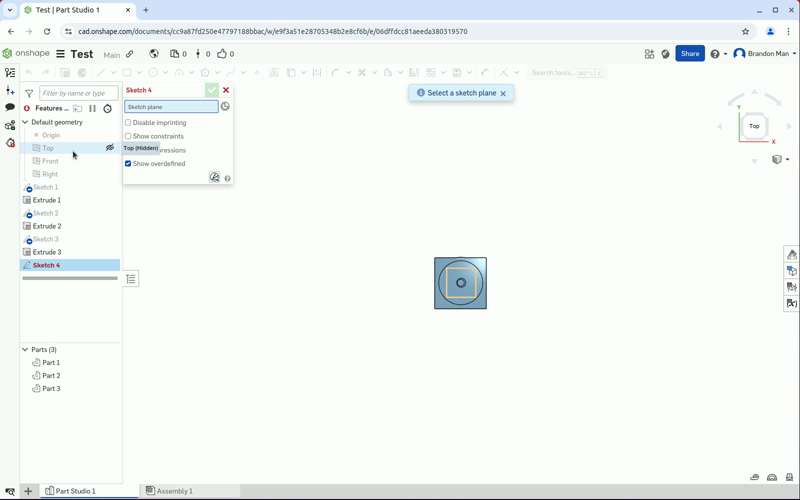
click(73, 150)
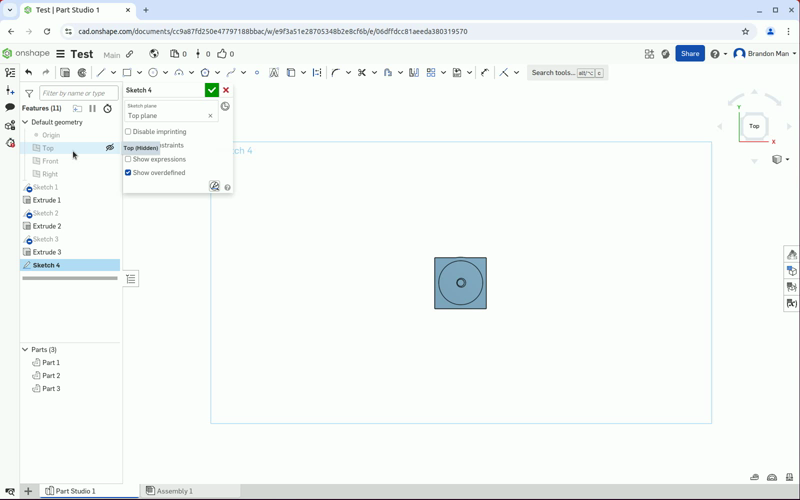
mouse_move(73, 352)
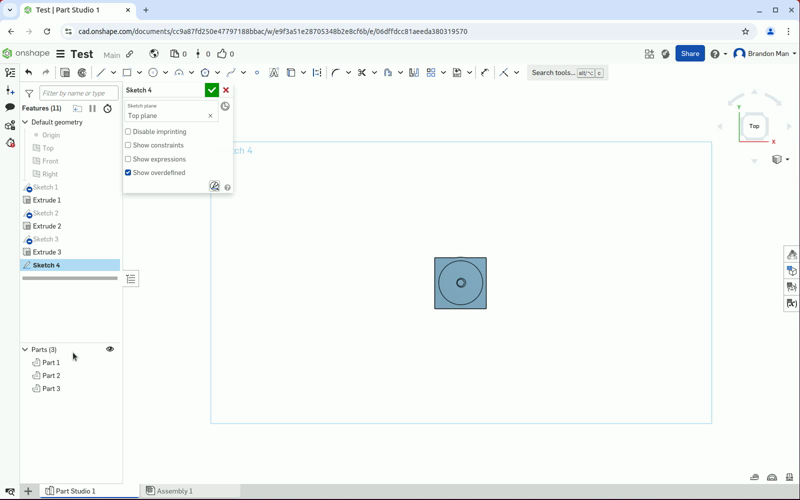
key(y)
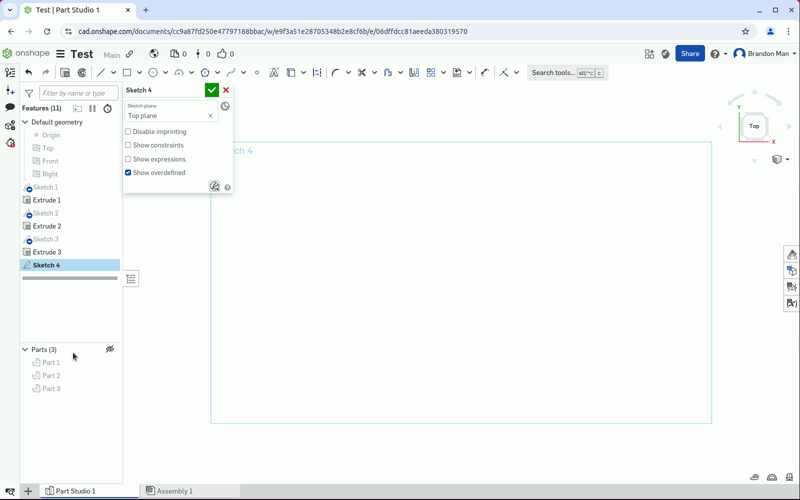
key(c)
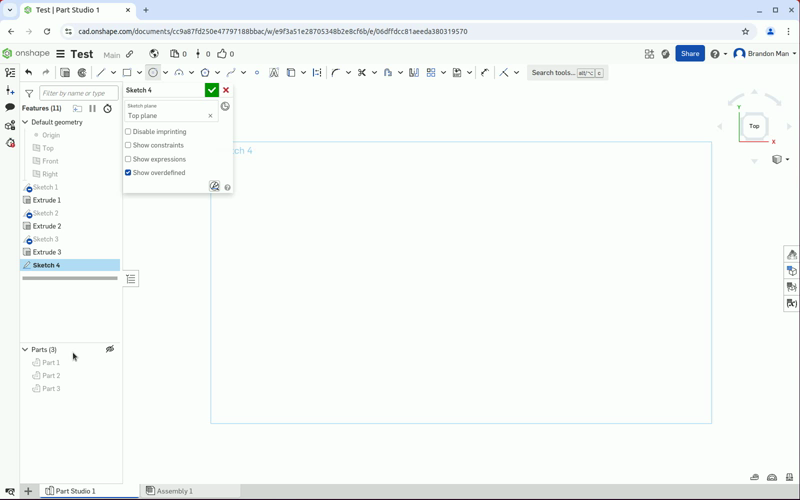
key_down(shift)
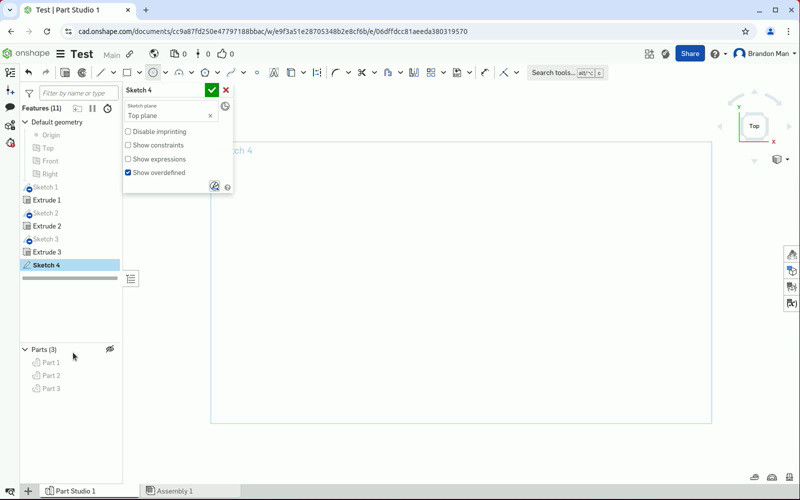
mouse_move(553, 282)
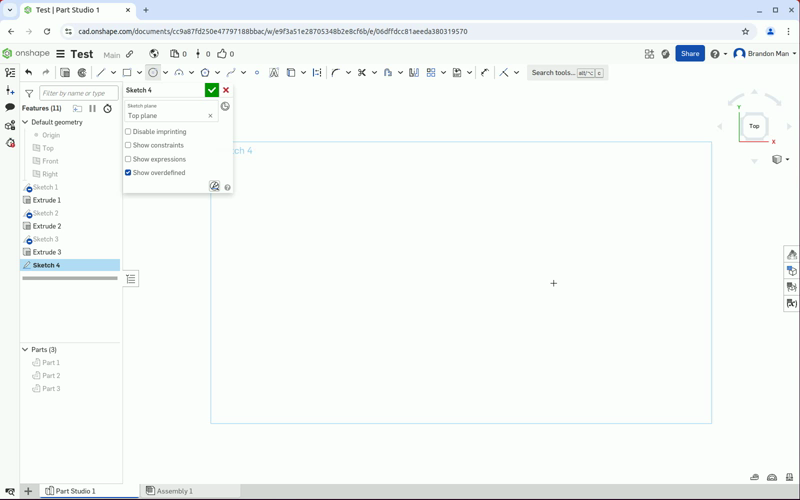
click(553, 282)
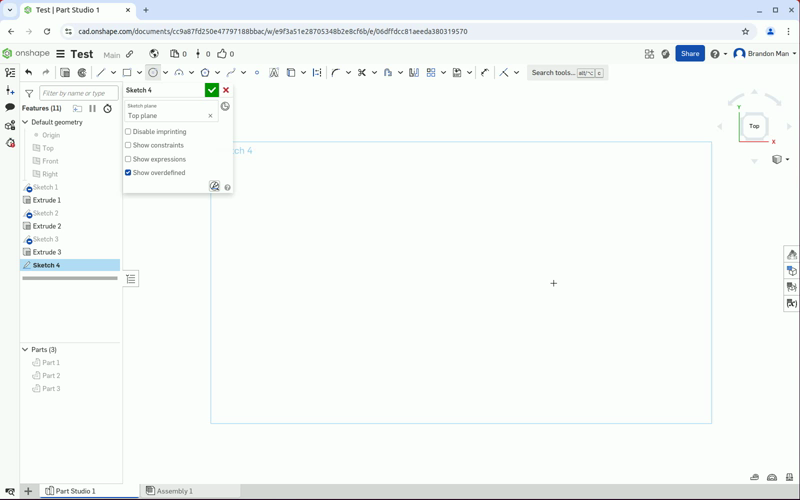
key_up(shift)
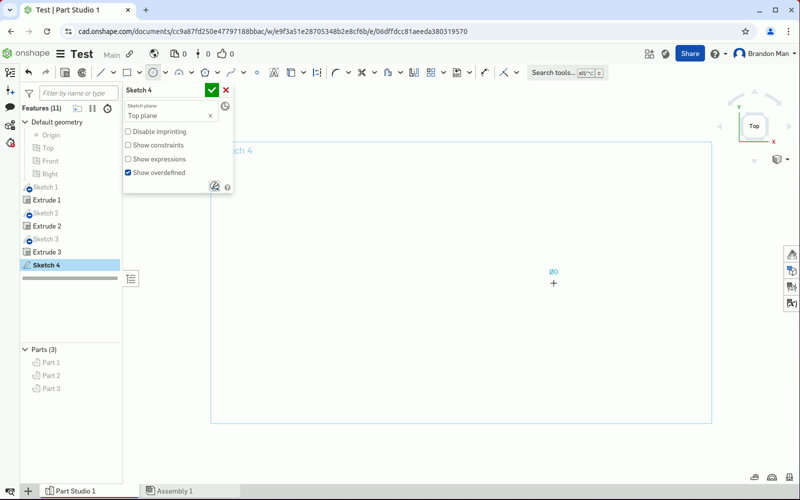
mouse_move(574, 282)
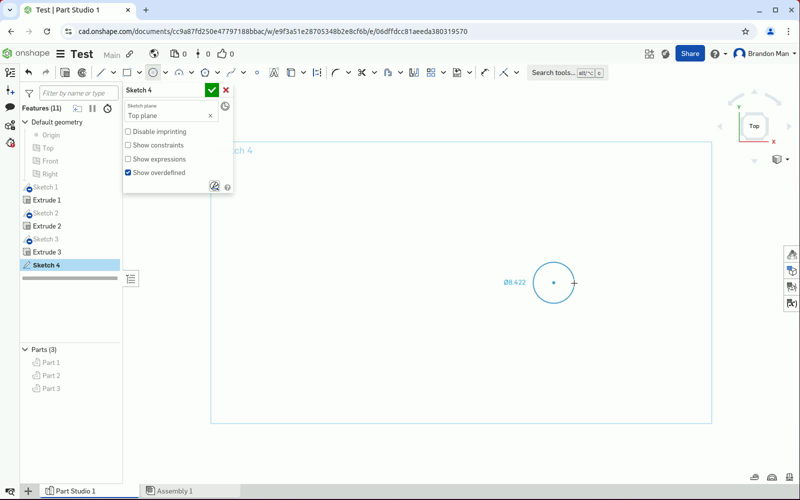
click(574, 282)
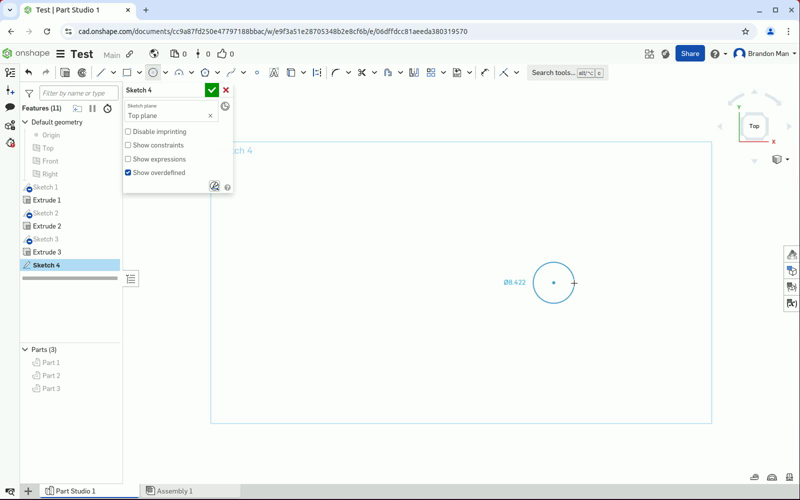
key(esc)
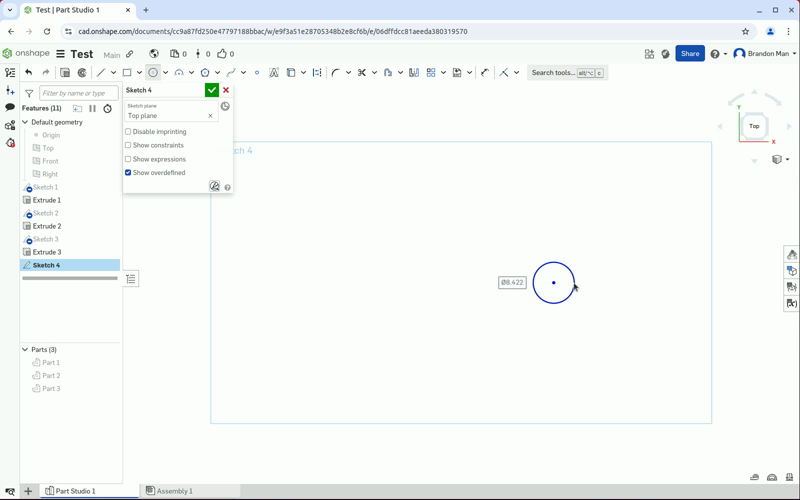
key(c)
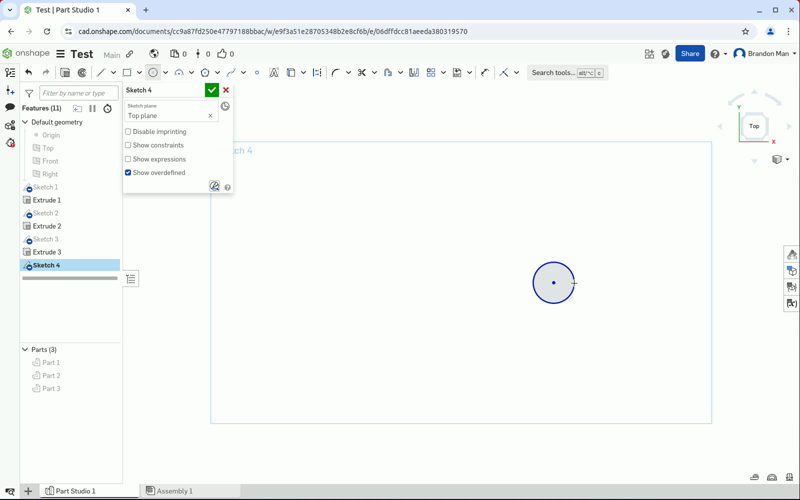
key_down(shift)
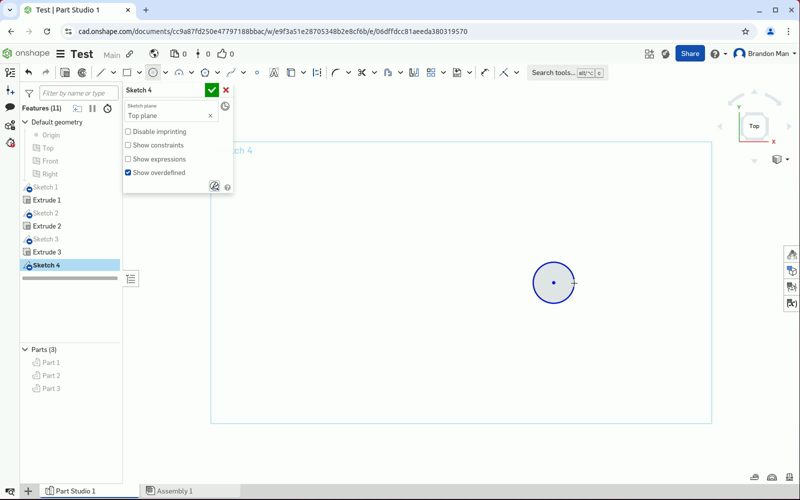
mouse_move(553, 282)
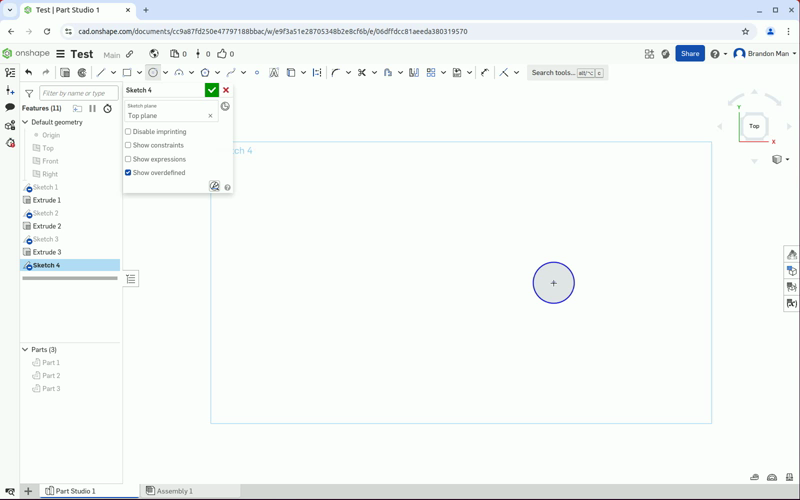
click(553, 282)
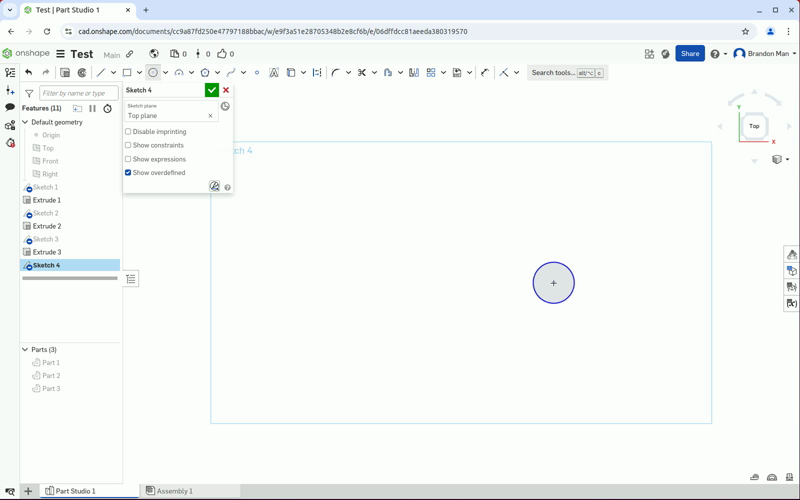
key_up(shift)
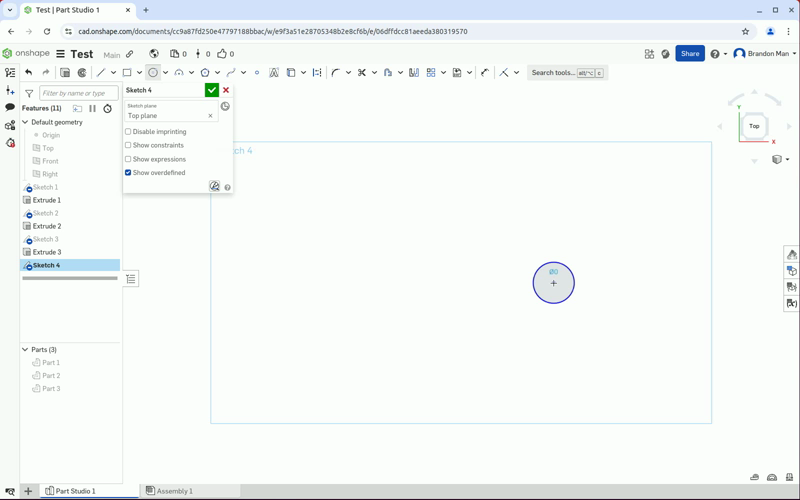
mouse_move(558, 282)
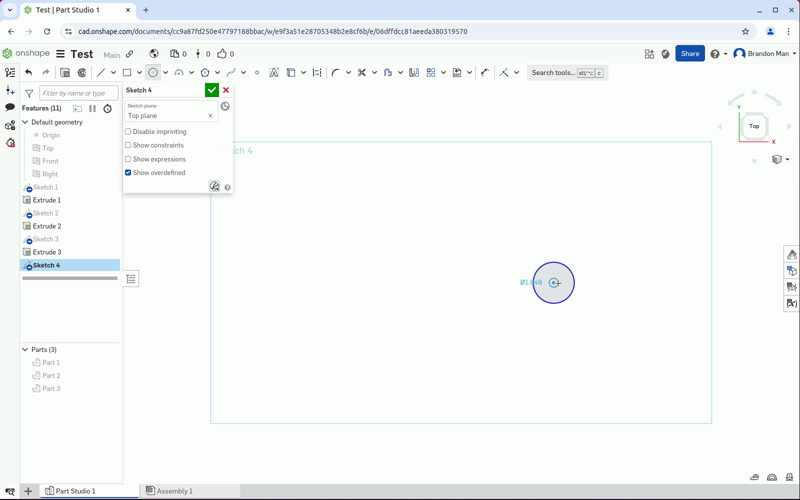
scroll(6)
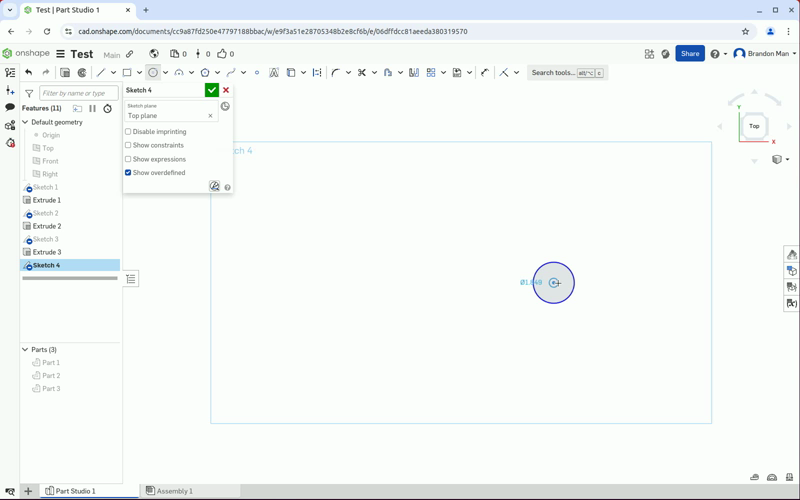
scroll(6)
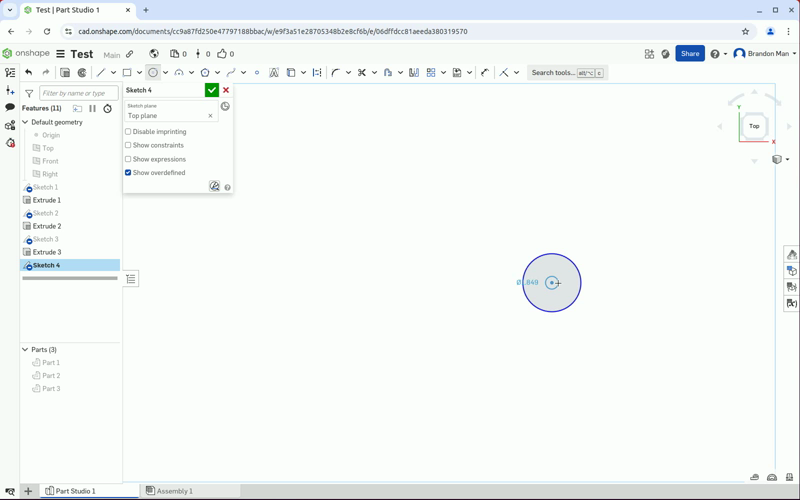
scroll(6)
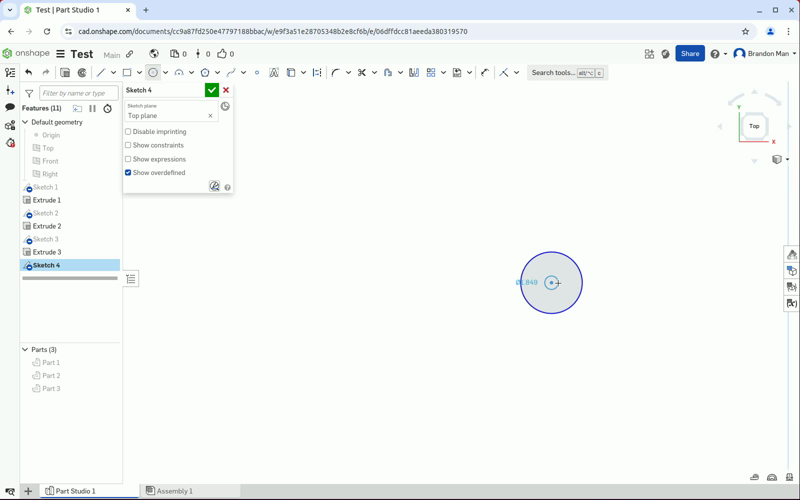
scroll(6)
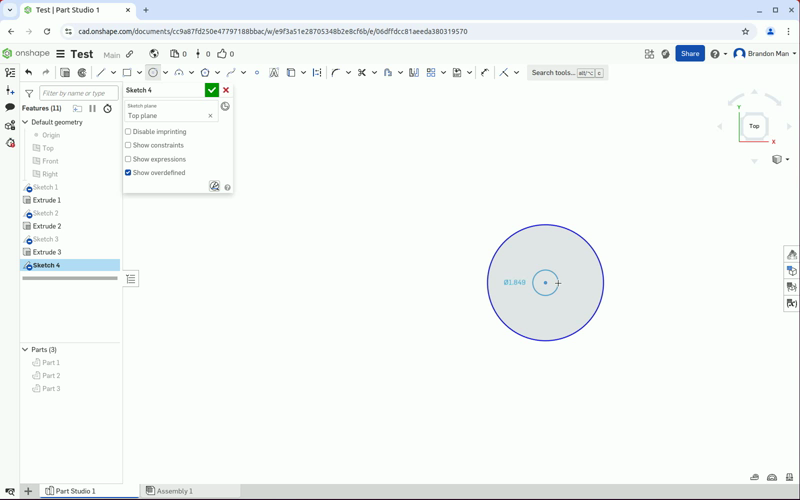
scroll(6)
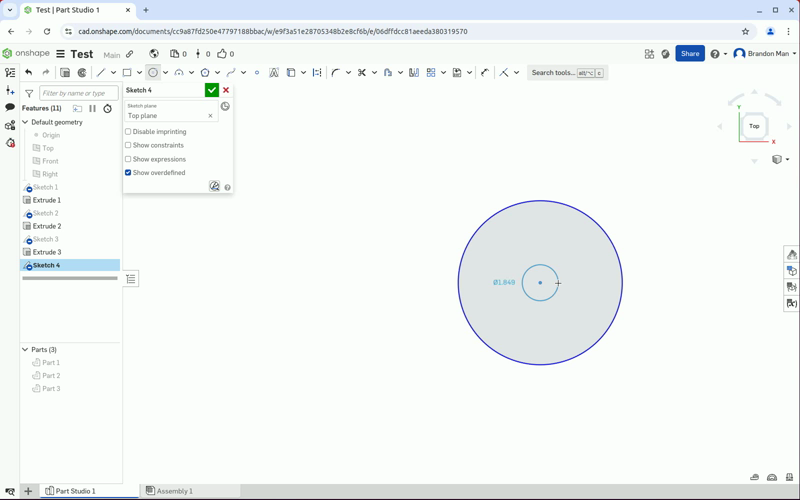
scroll(6)
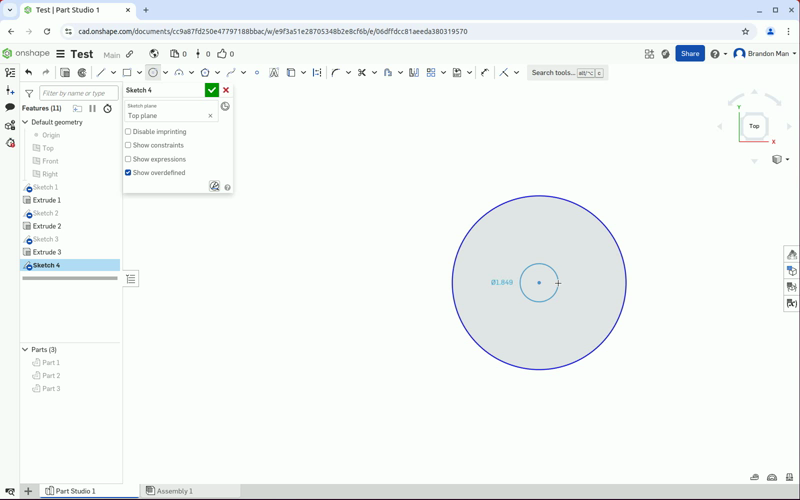
scroll(6)
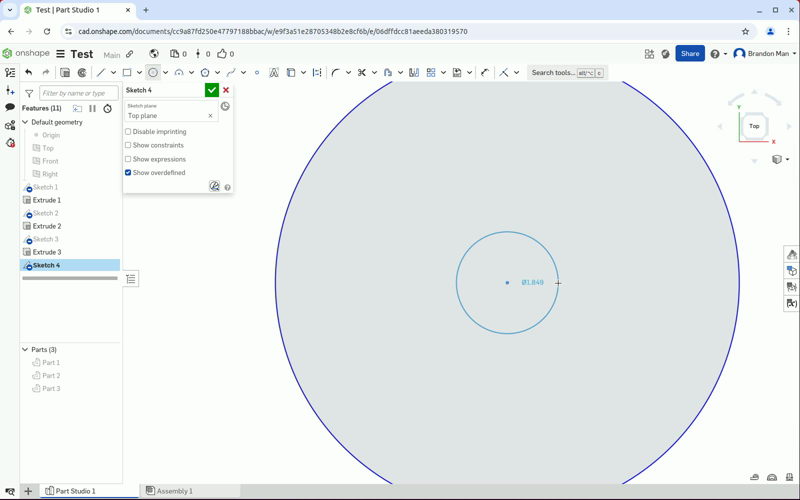
click(558, 282)
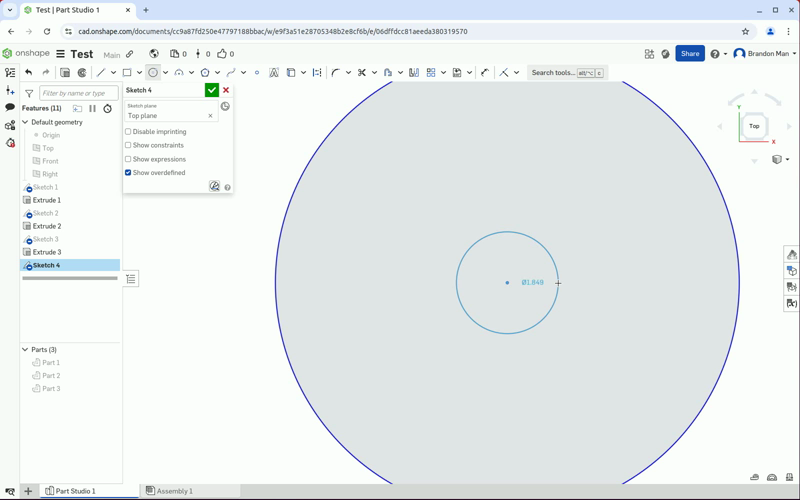
scroll(-6)
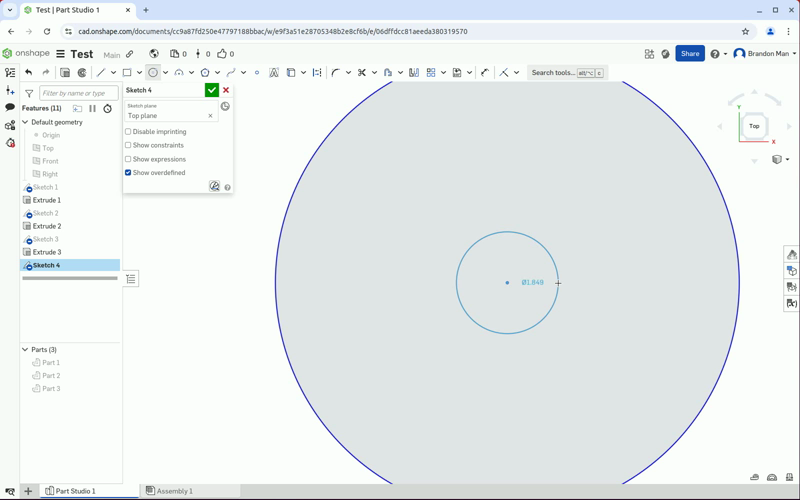
scroll(-6)
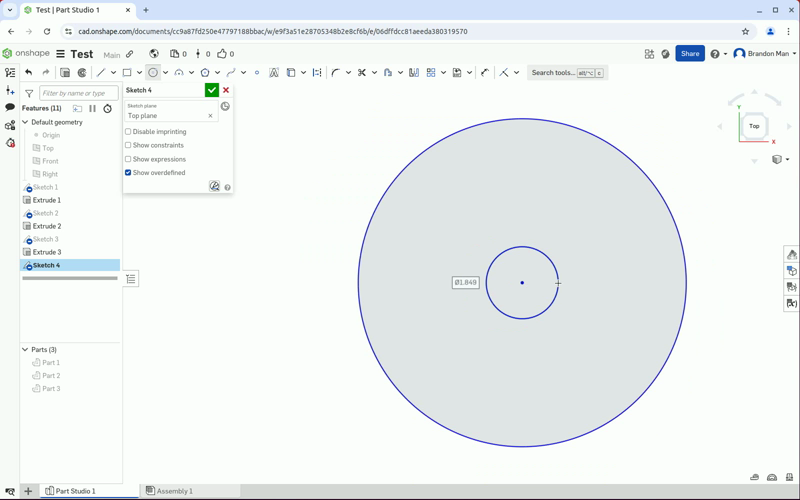
scroll(-6)
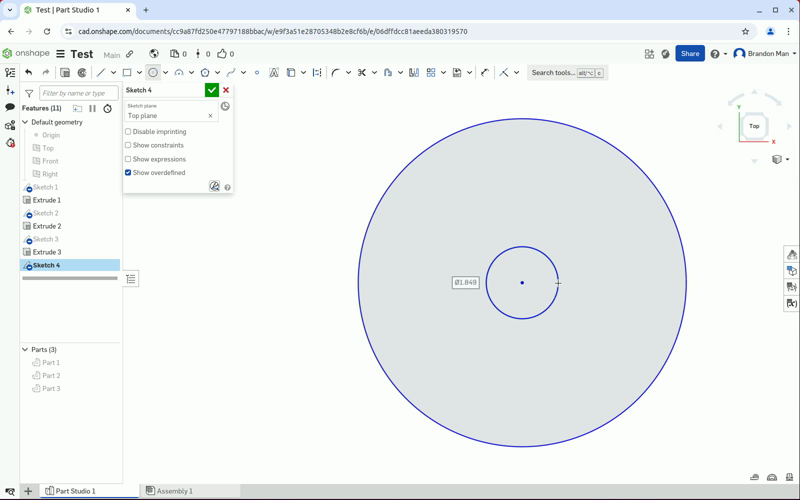
scroll(-6)
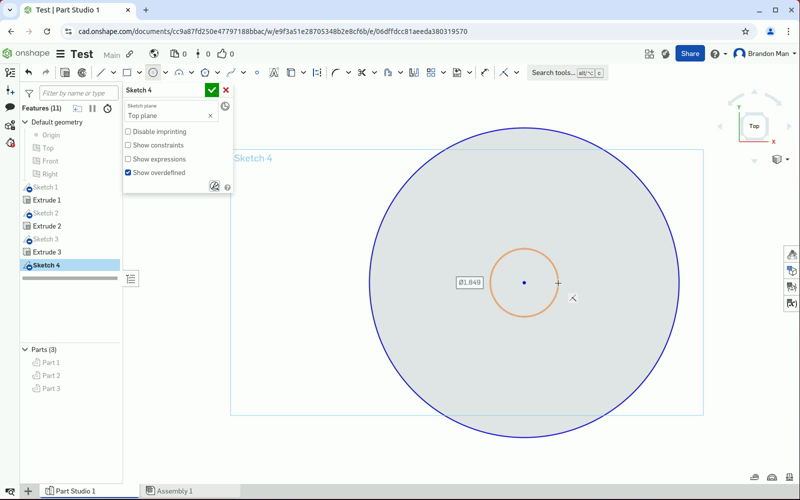
scroll(-6)
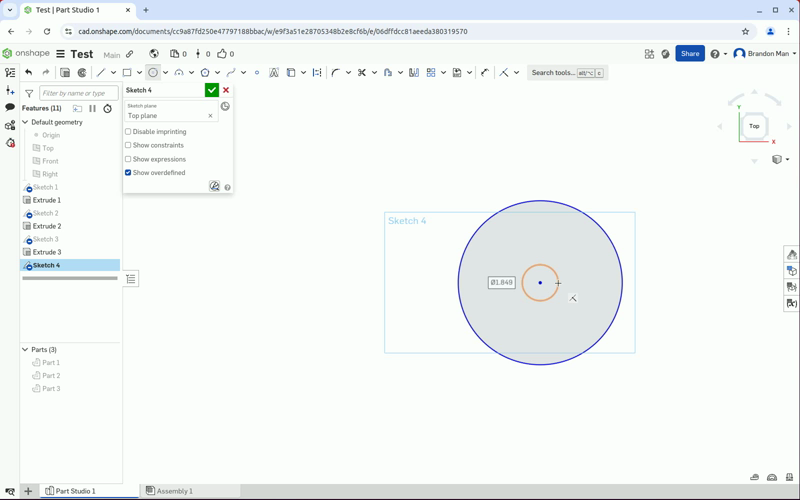
scroll(-6)
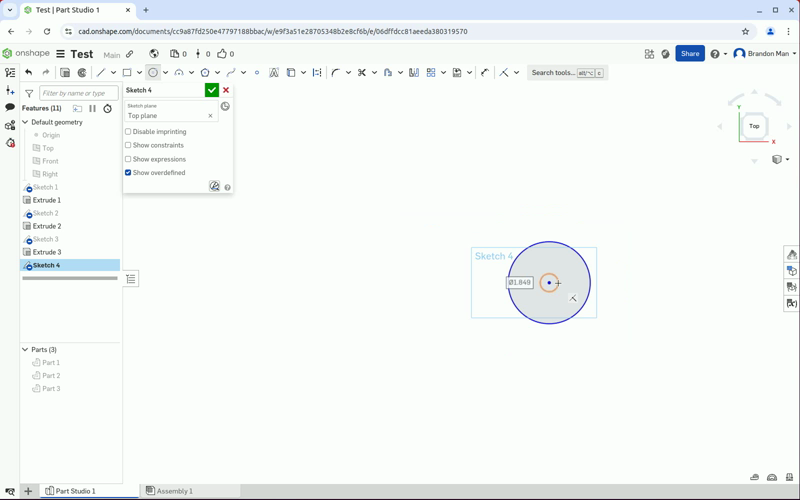
scroll(-6)
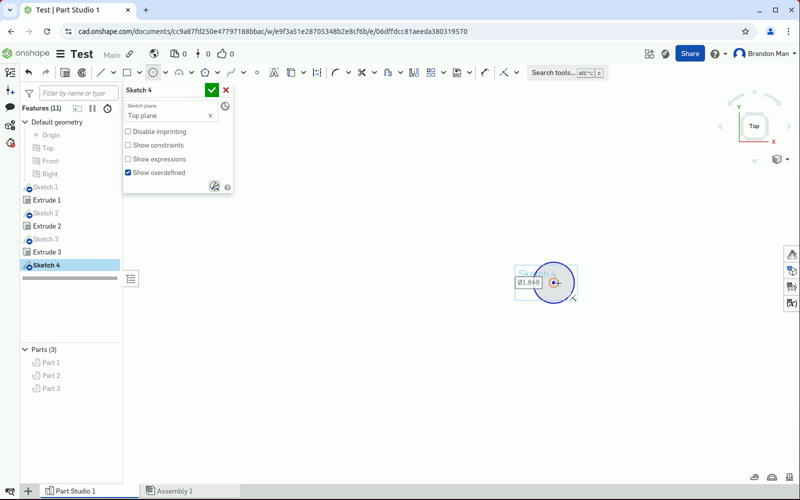
key(esc)
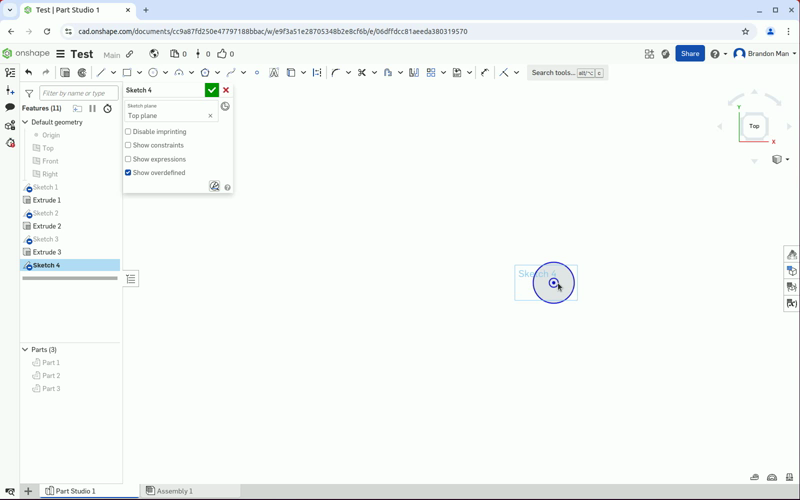
mouse_move(569, 281)
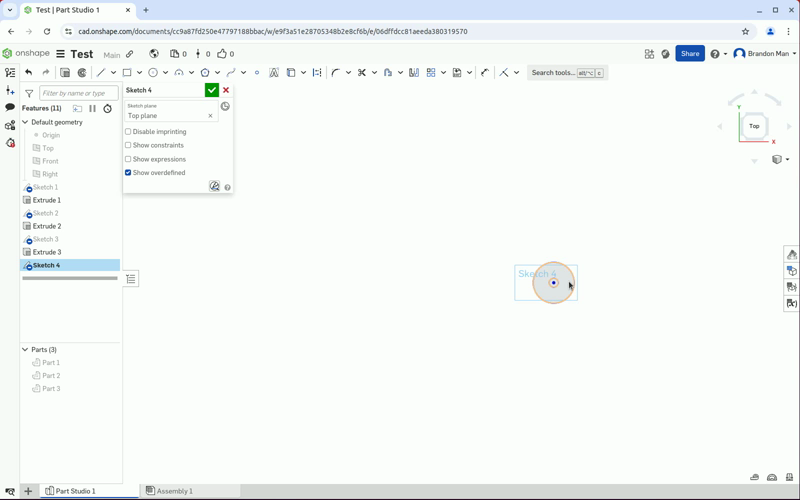
scroll(6)
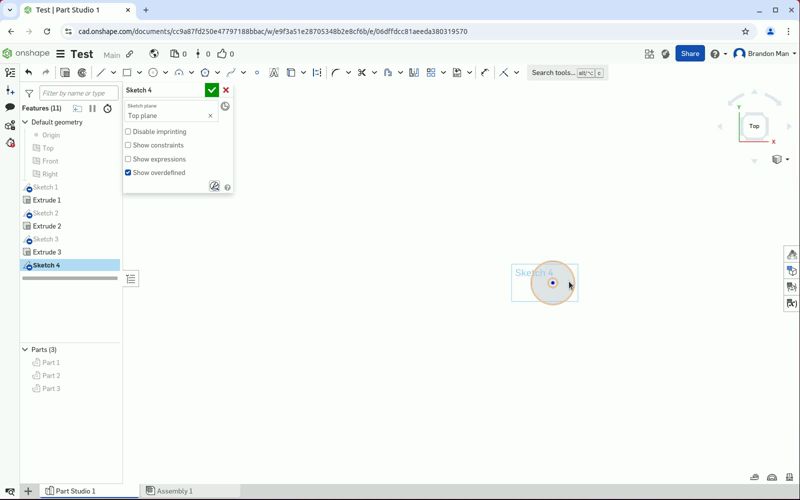
scroll(6)
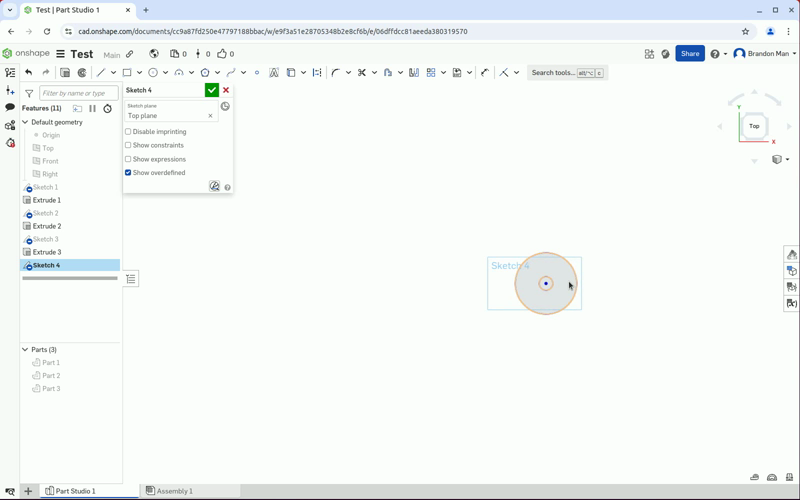
scroll(6)
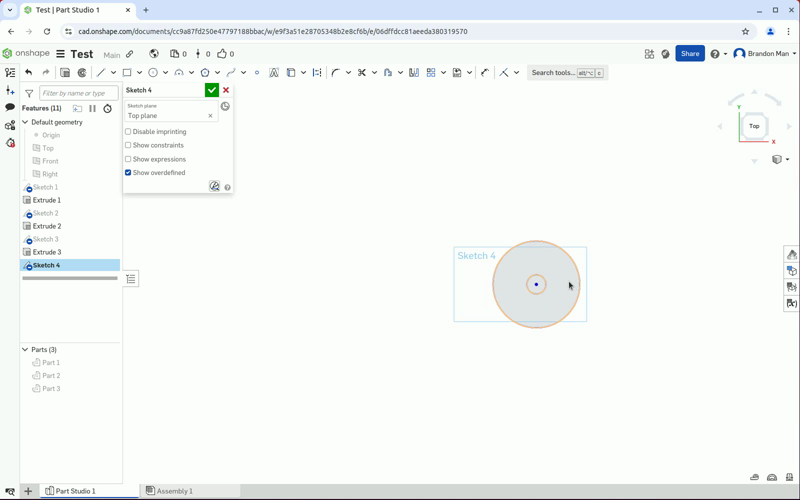
scroll(6)
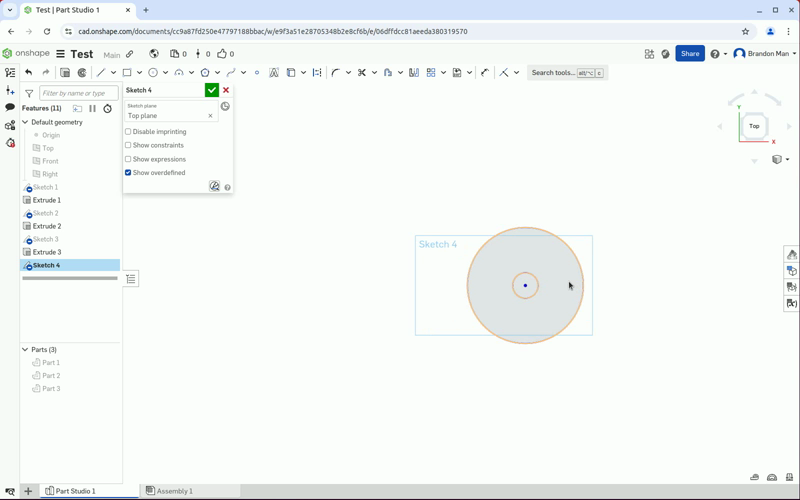
scroll(6)
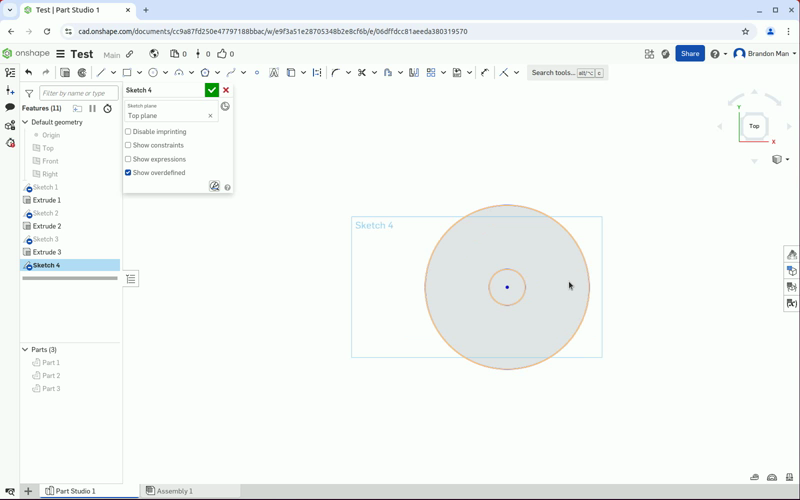
scroll(6)
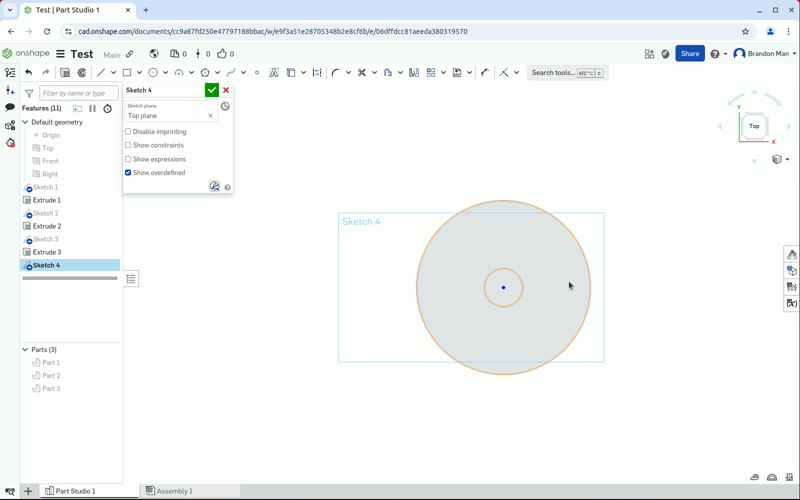
scroll(6)
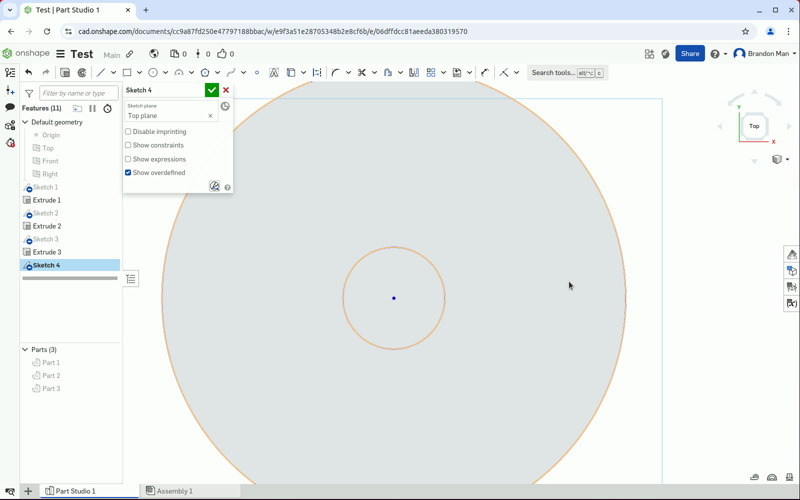
click(569, 281)
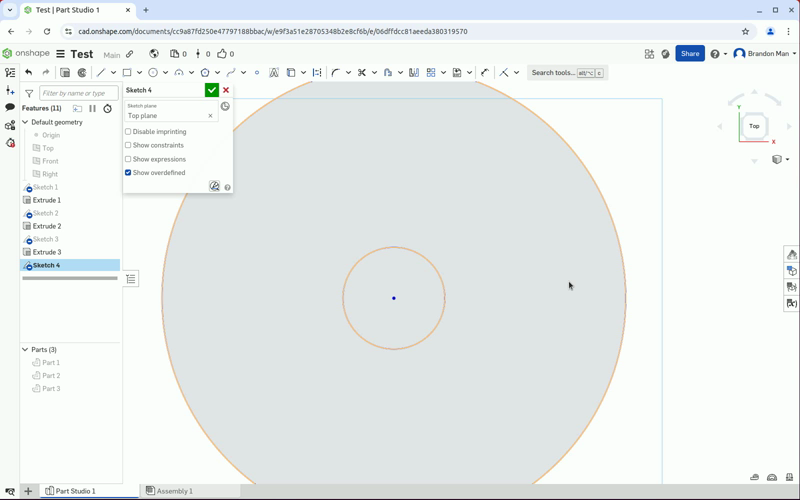
scroll(-6)
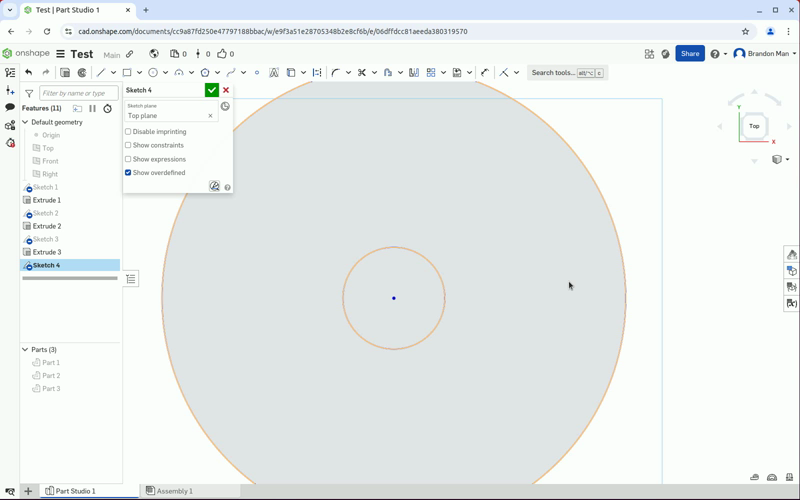
scroll(-6)
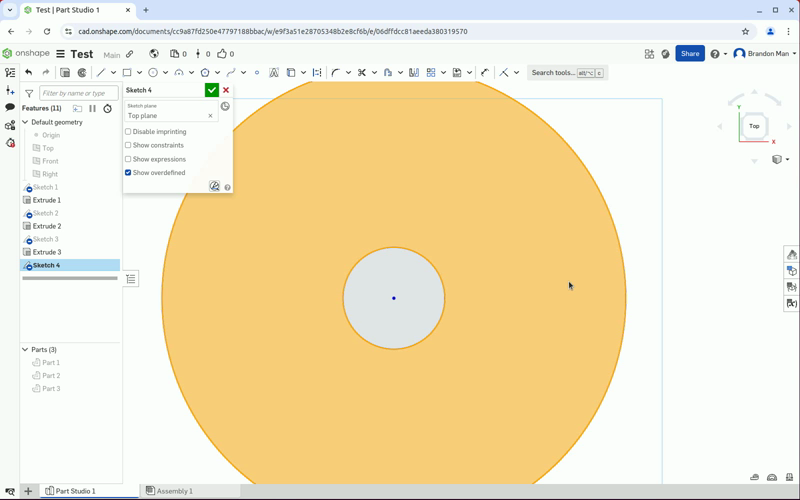
scroll(-6)
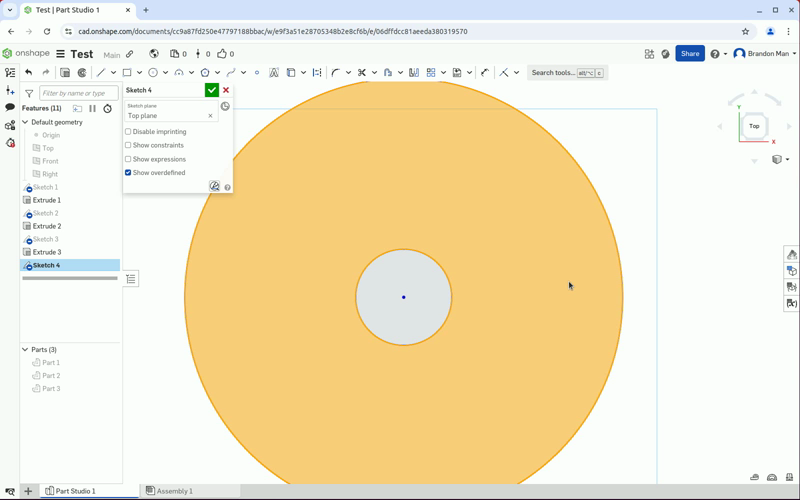
scroll(-6)
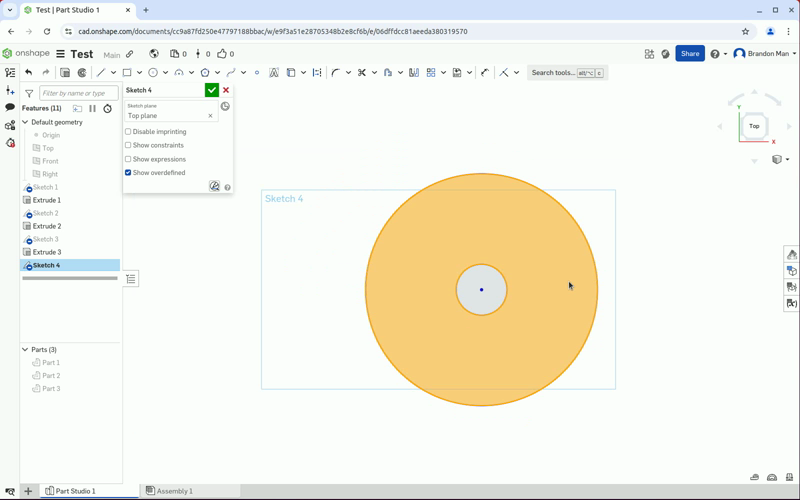
scroll(-6)
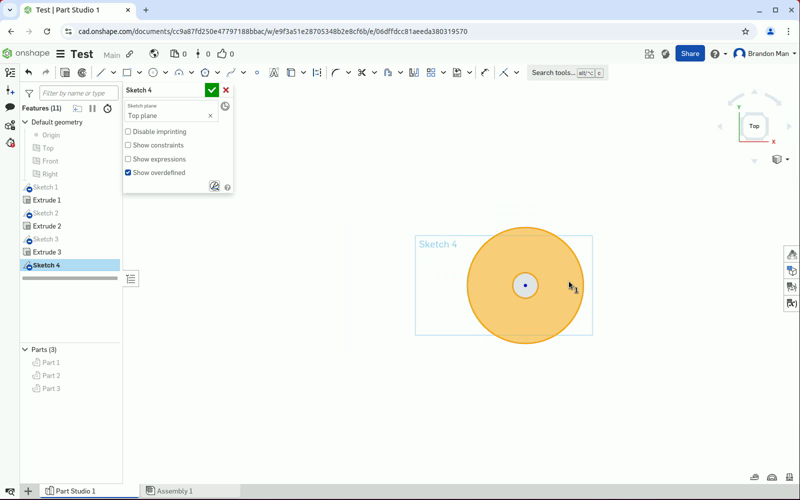
scroll(-6)
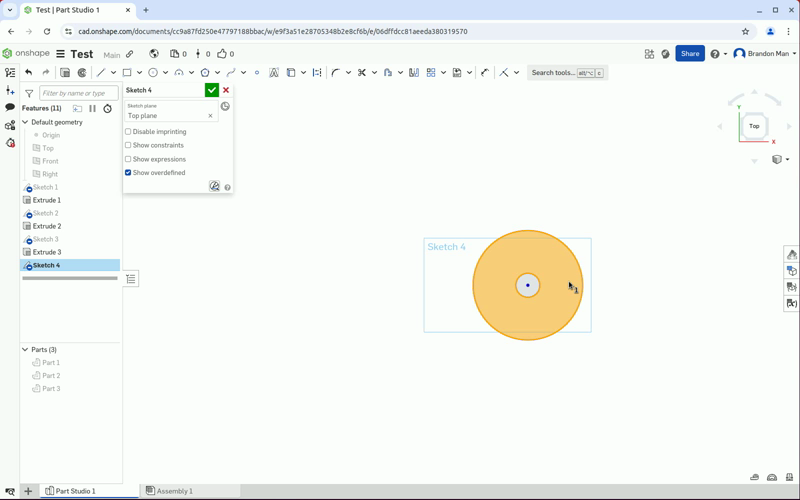
scroll(-6)
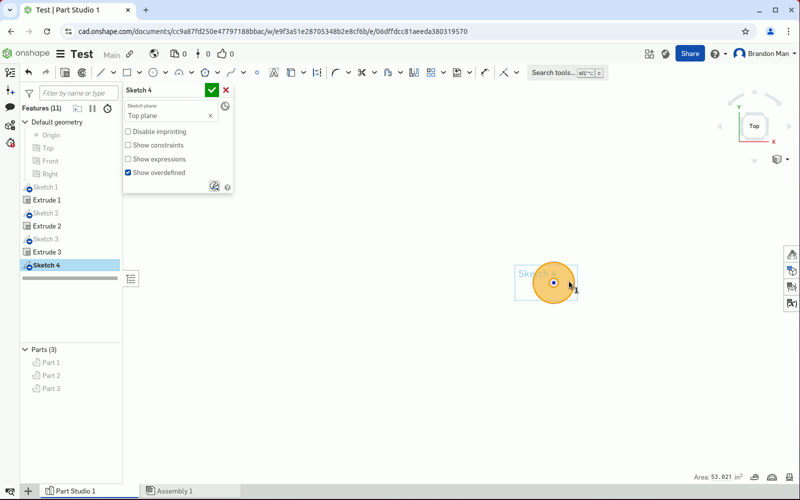
mouse_move(73, 352)
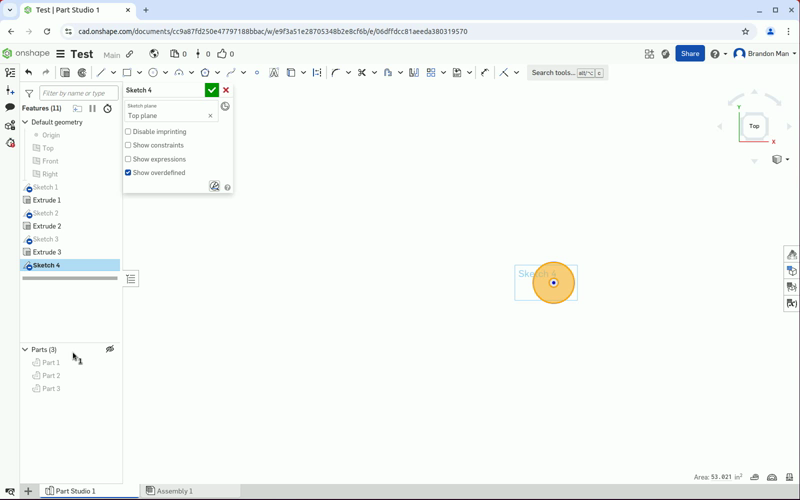
key(shift+y)
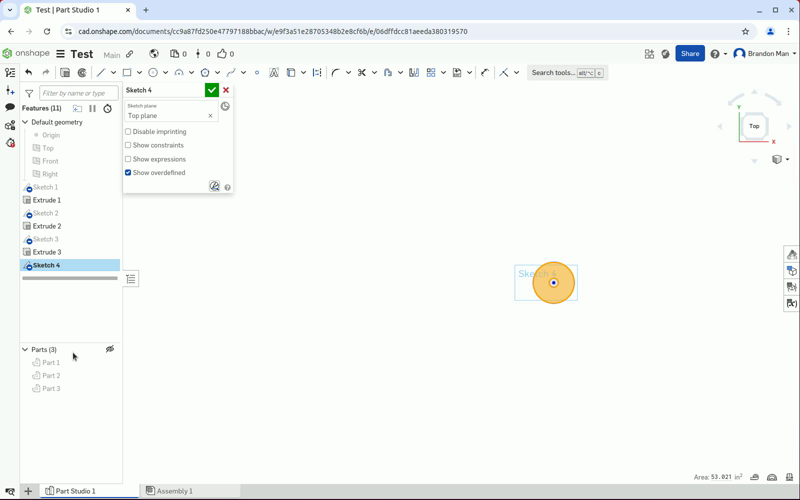
key(shift+e)
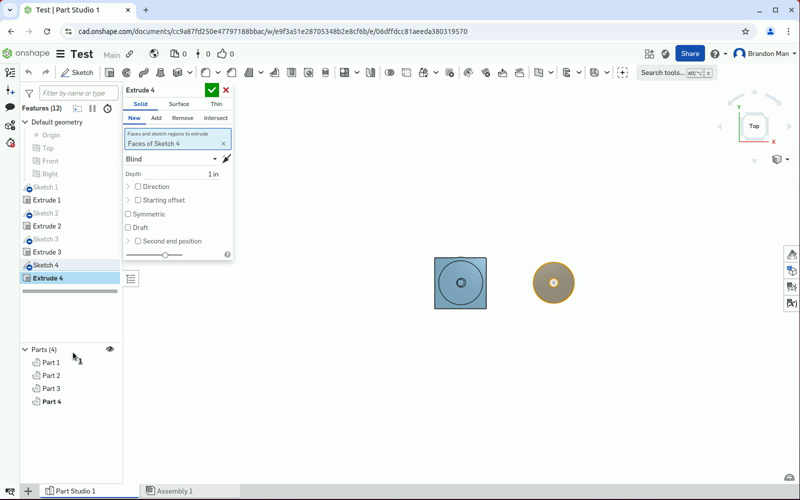
mouse_move(143, 106)
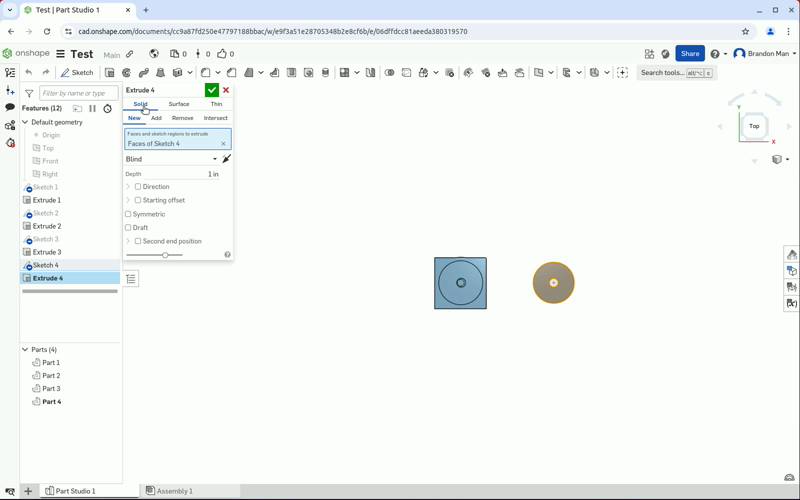
click(143, 106)
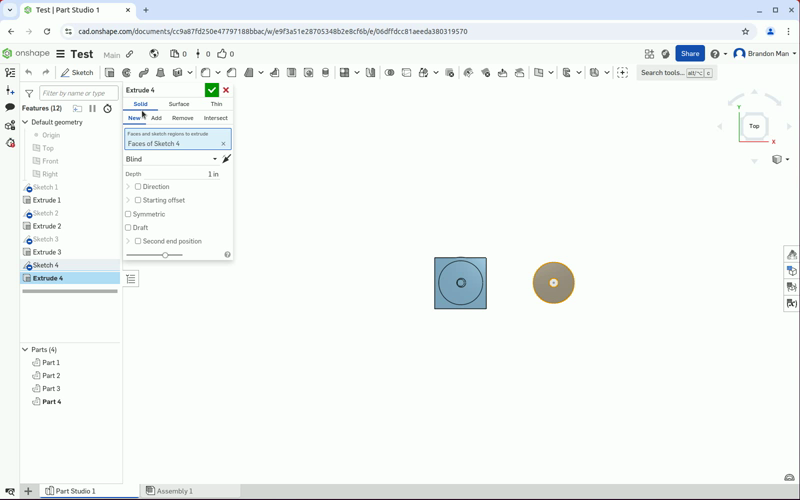
mouse_move(137, 120)
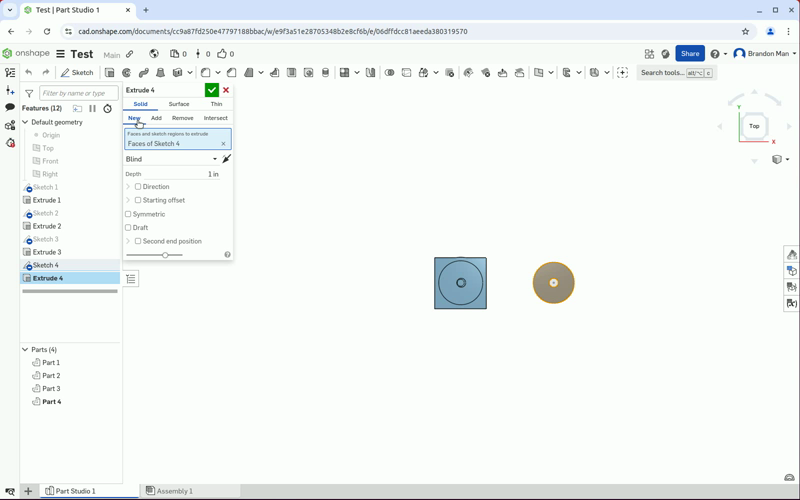
click(137, 120)
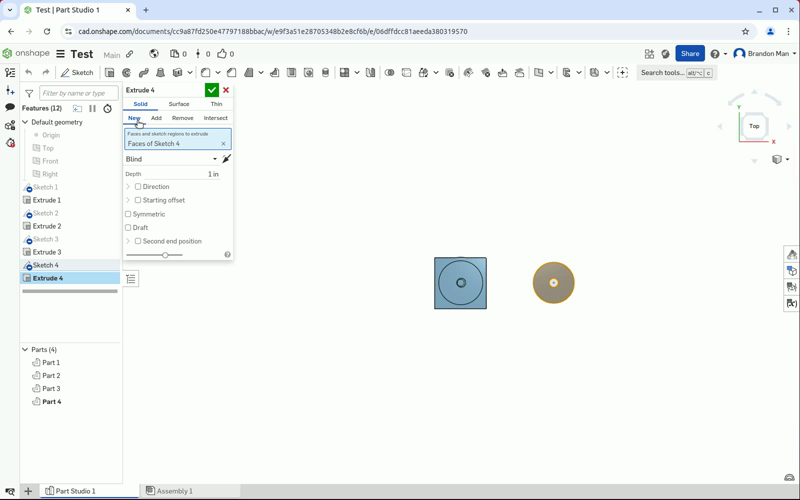
key(tab, 4)
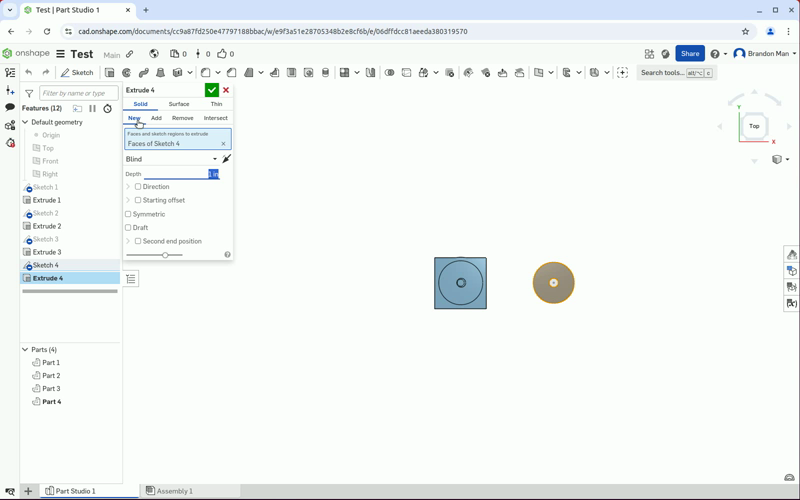
text(-0.241)
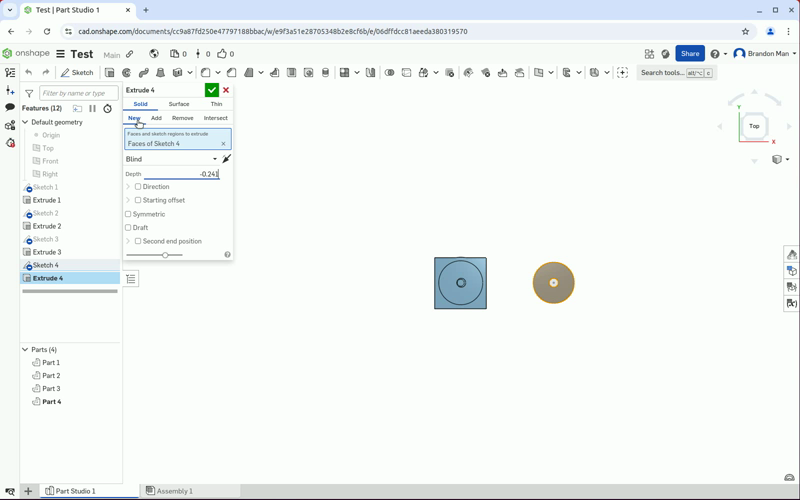
key(enter)
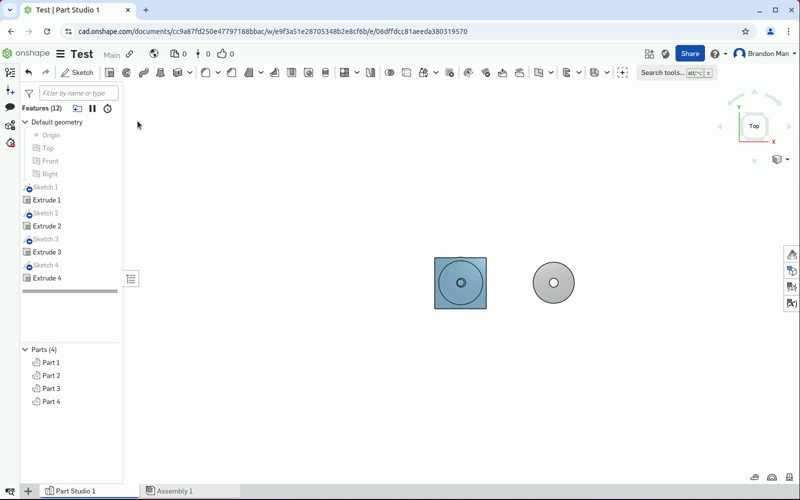
key(shift+h)
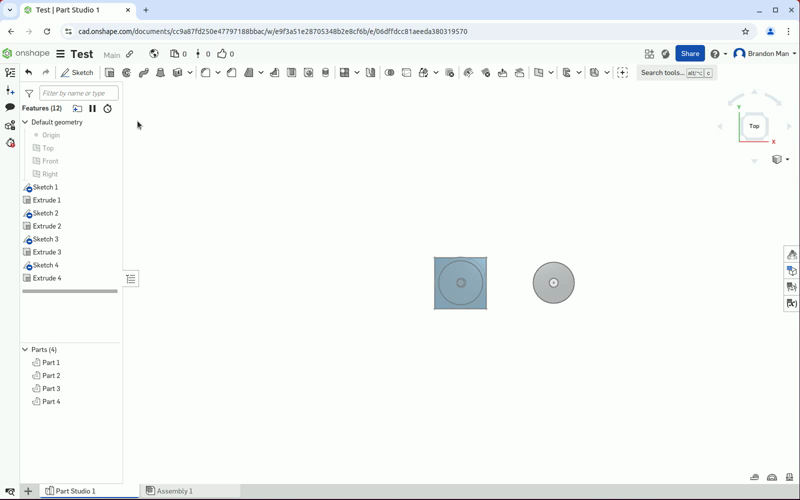
key(shift+h)
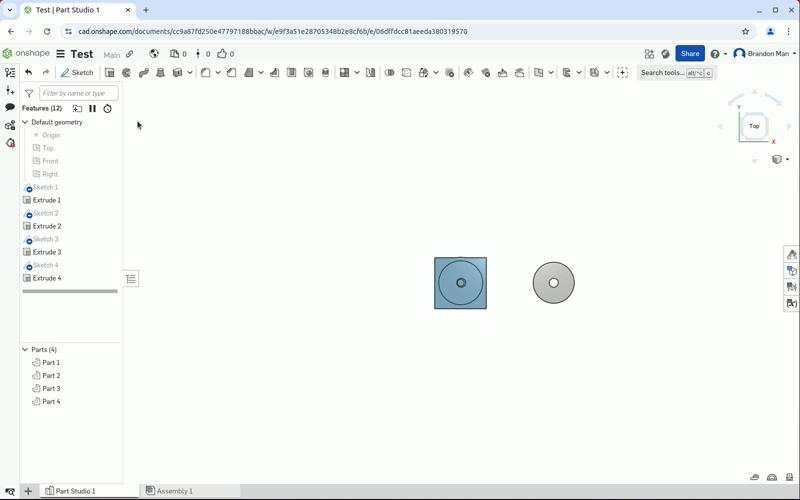
mouse_move(73, 189)
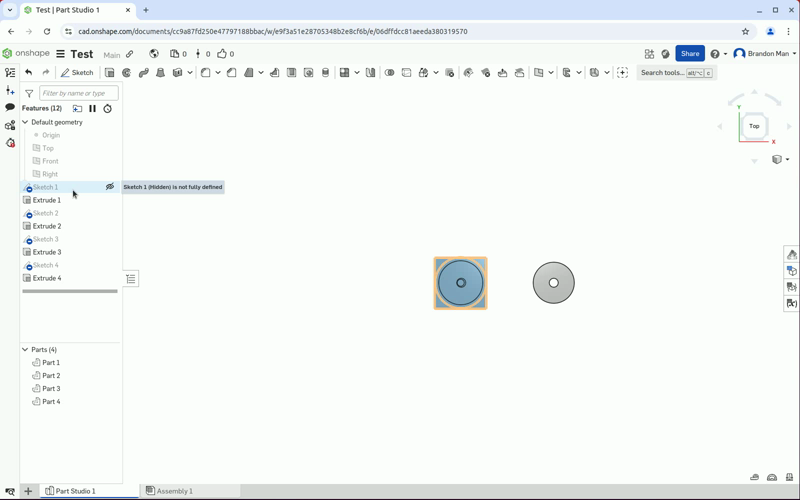
click(73, 189)
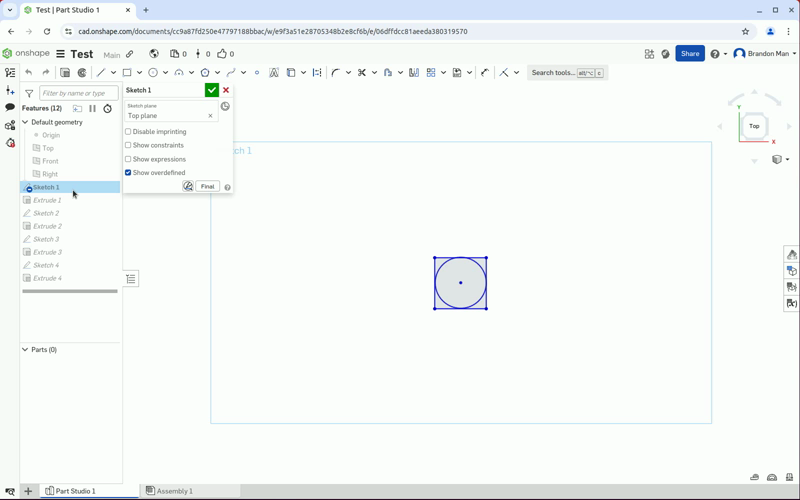
mouse_move(229, 92)
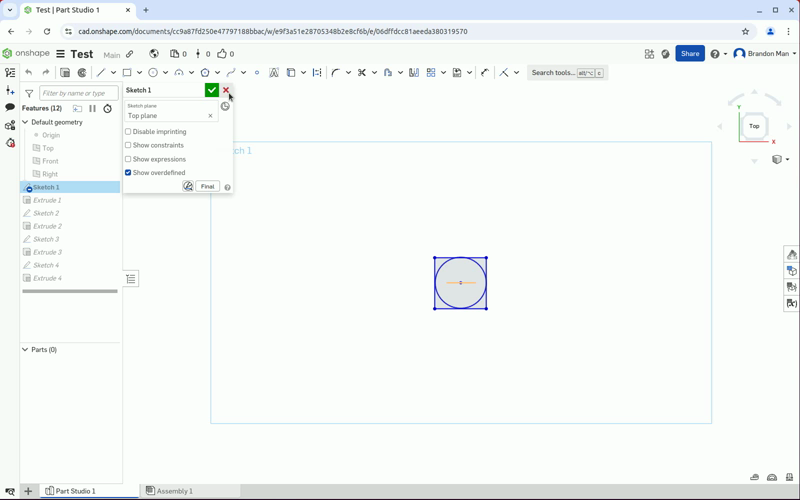
click(229, 92)
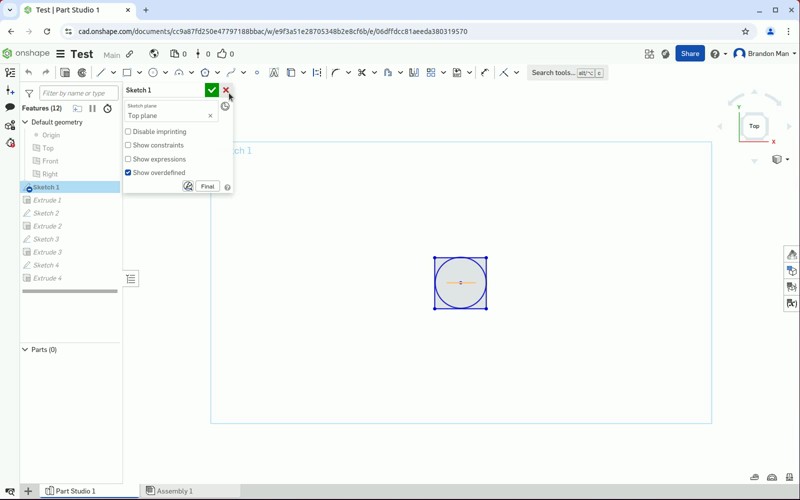
key(shift+s)
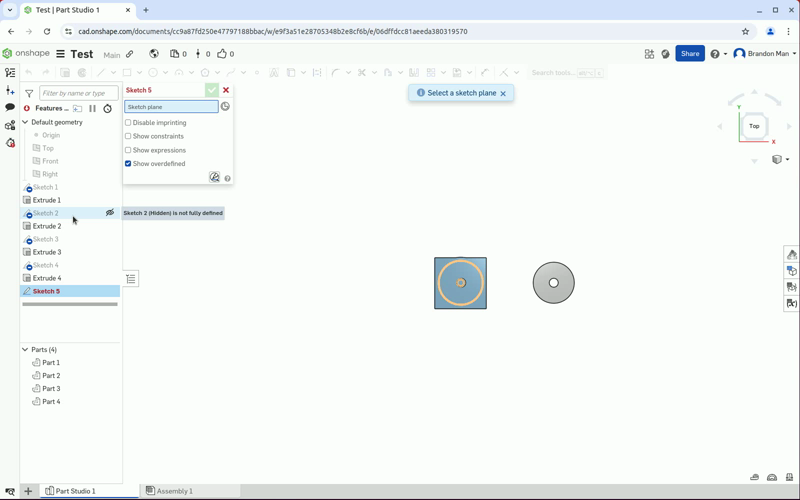
scroll(3)
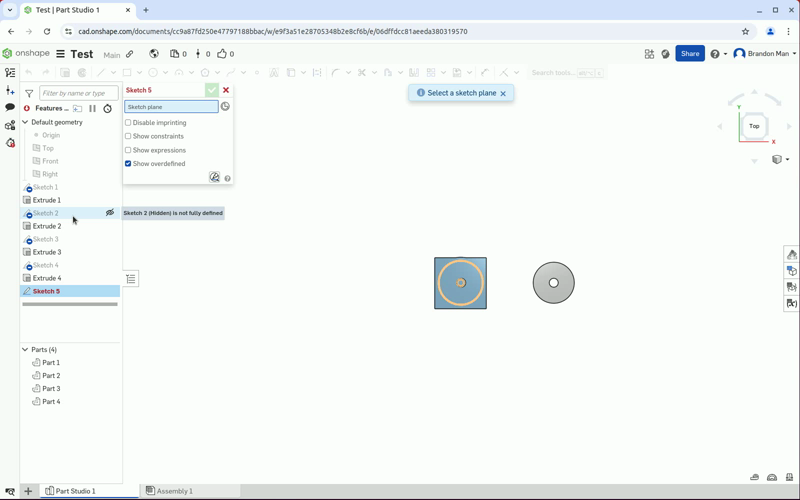
mouse_move(73, 150)
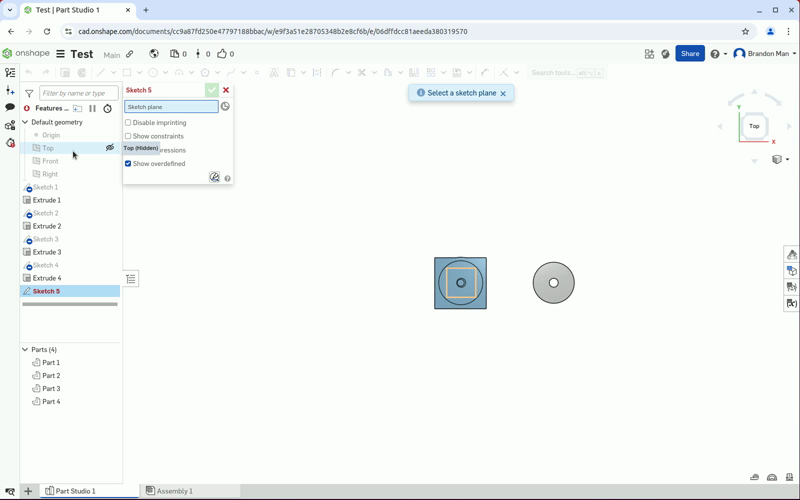
click(73, 150)
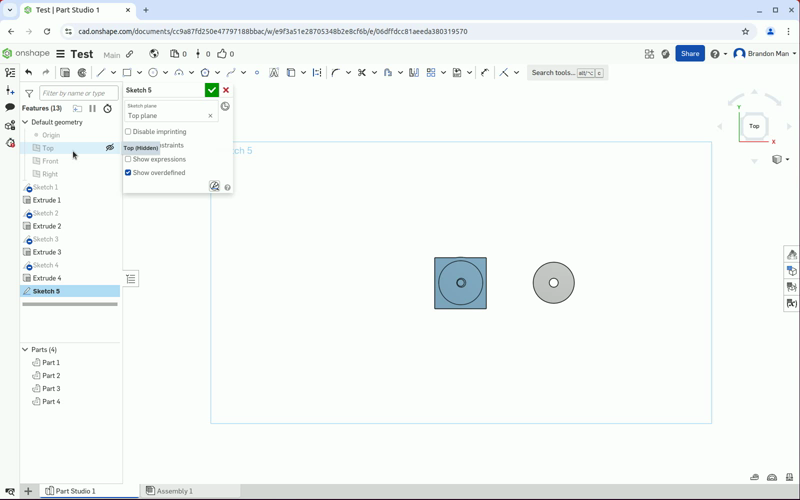
mouse_move(73, 352)
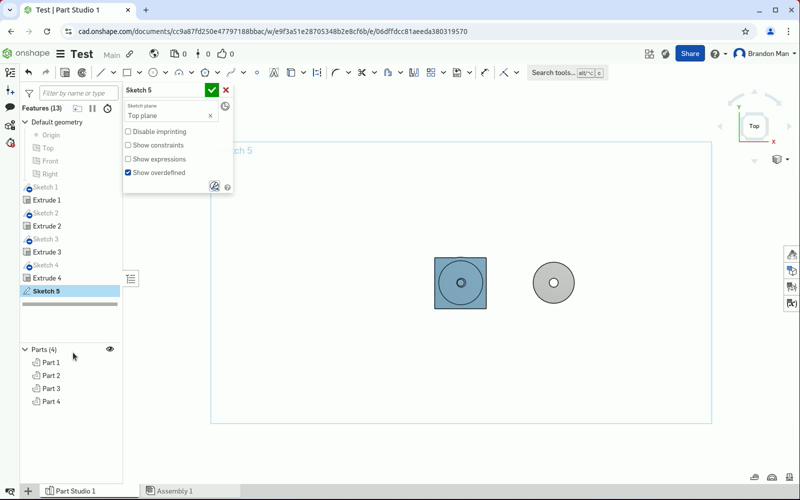
key(y)
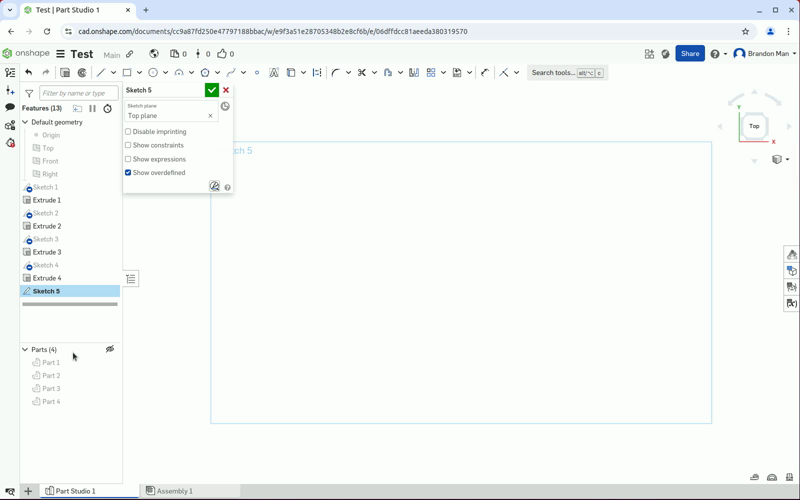
key(l)
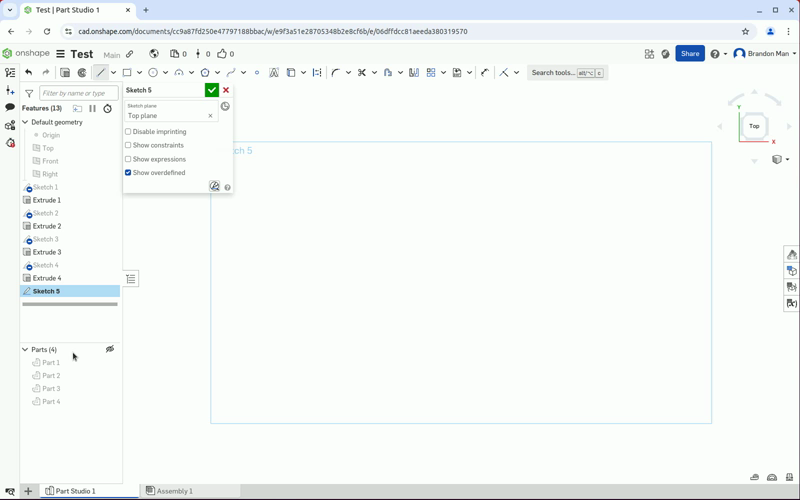
key_down(shift)
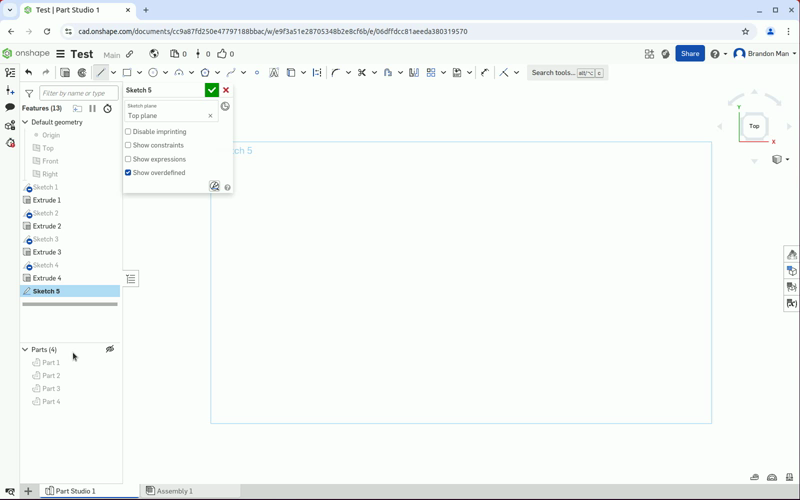
mouse_move(434, 308)
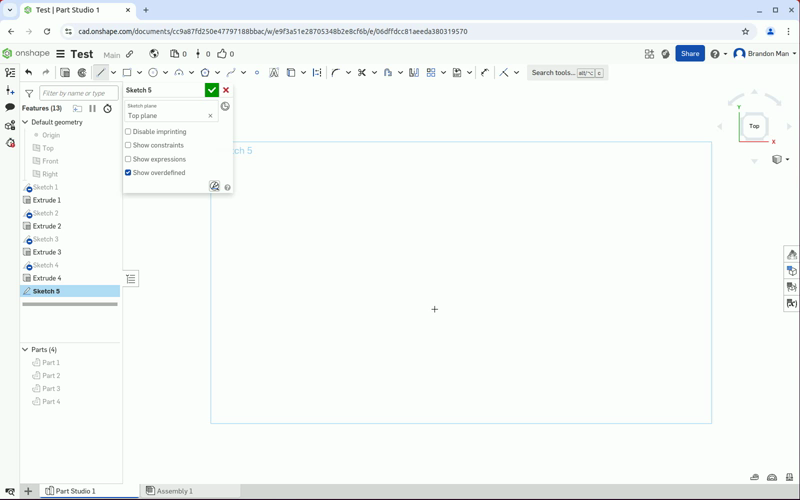
click(434, 308)
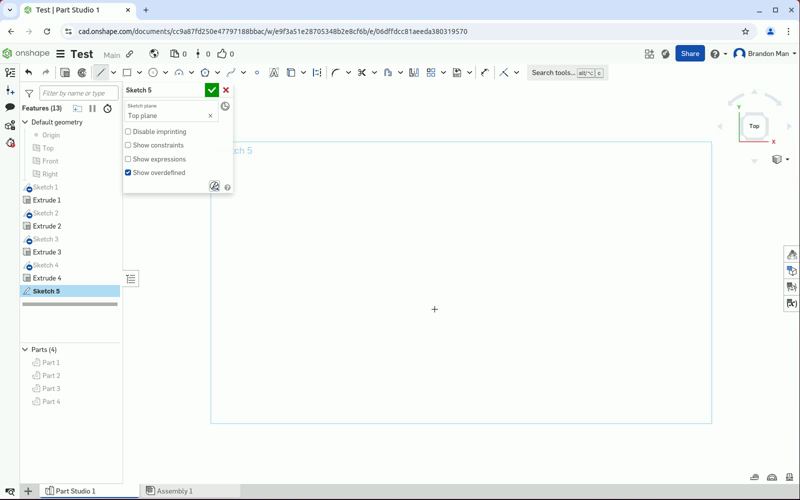
key_up(shift)
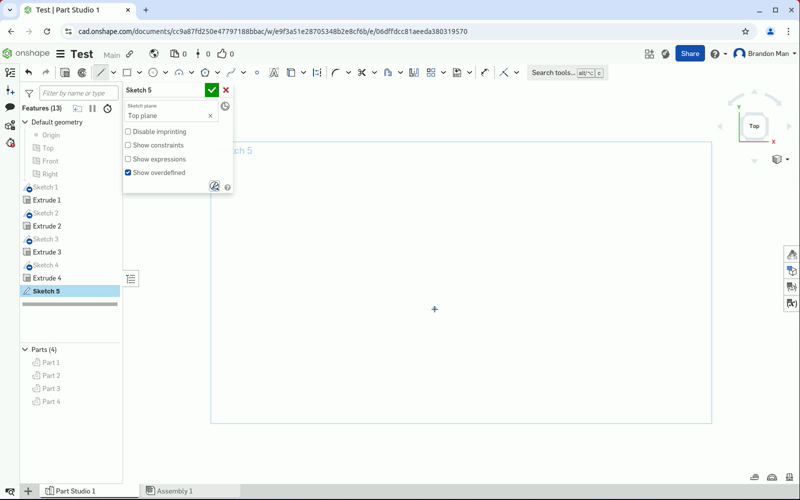
key_down(shift)
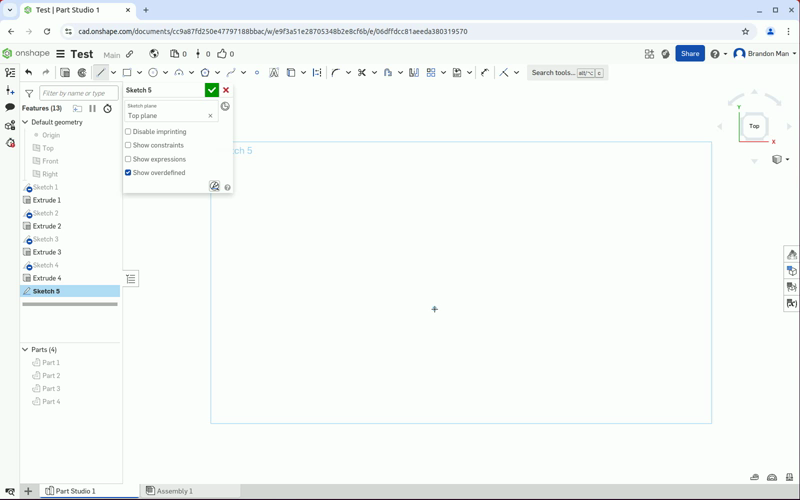
mouse_move(464, 308)
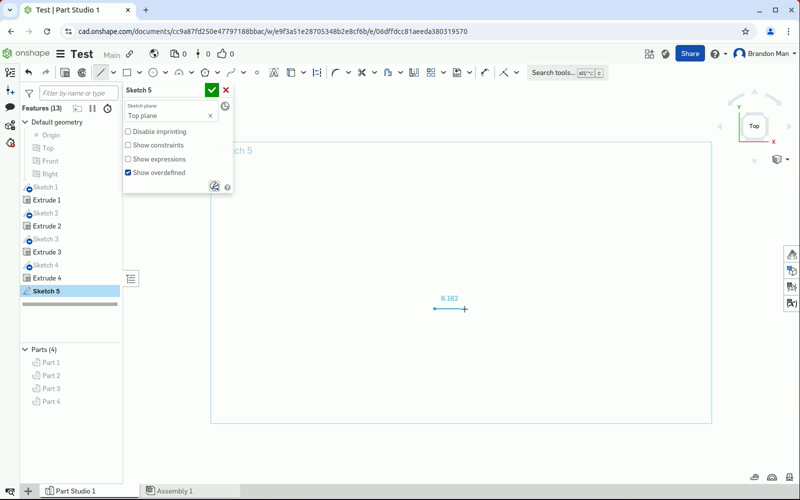
mouse_move(486, 308)
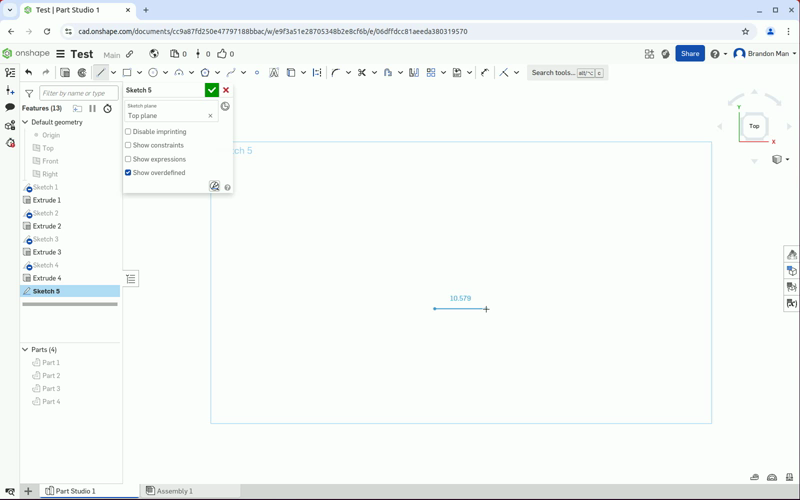
click(486, 308)
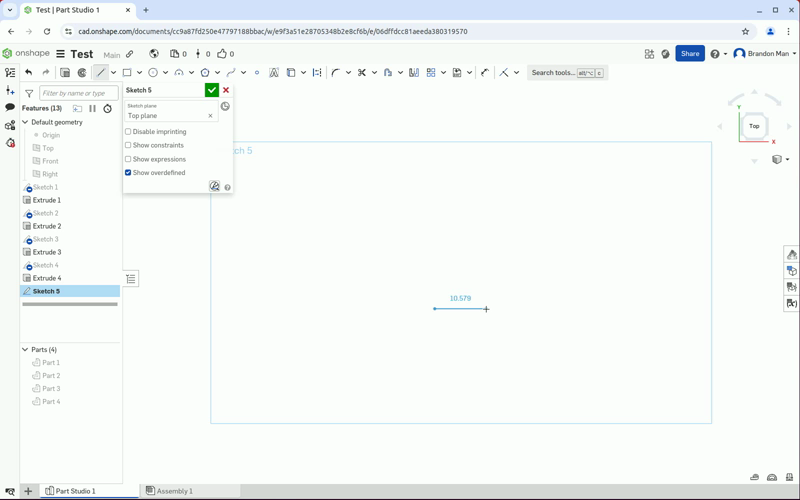
key_up(shift)
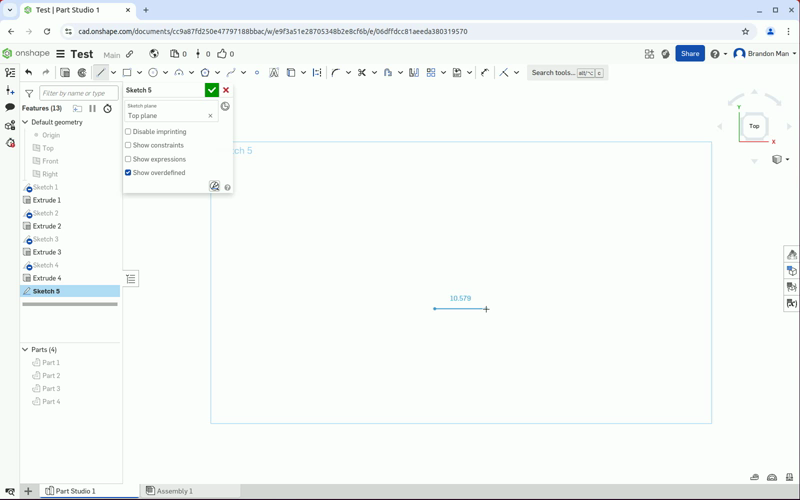
key_down(shift)
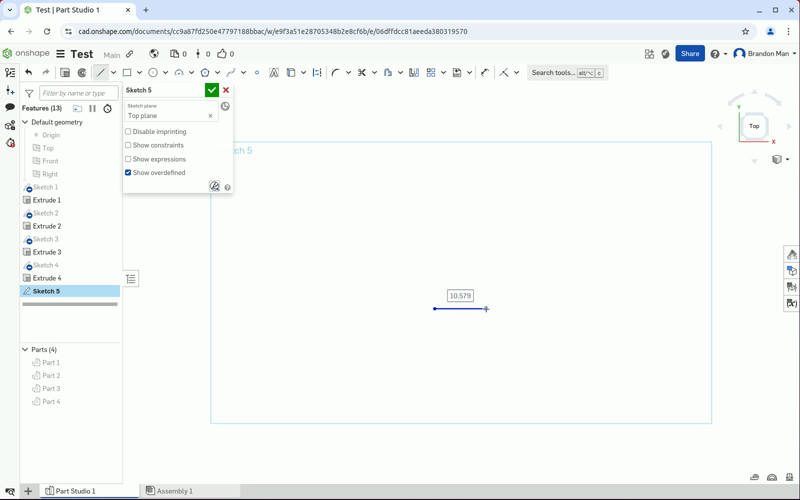
mouse_move(516, 308)
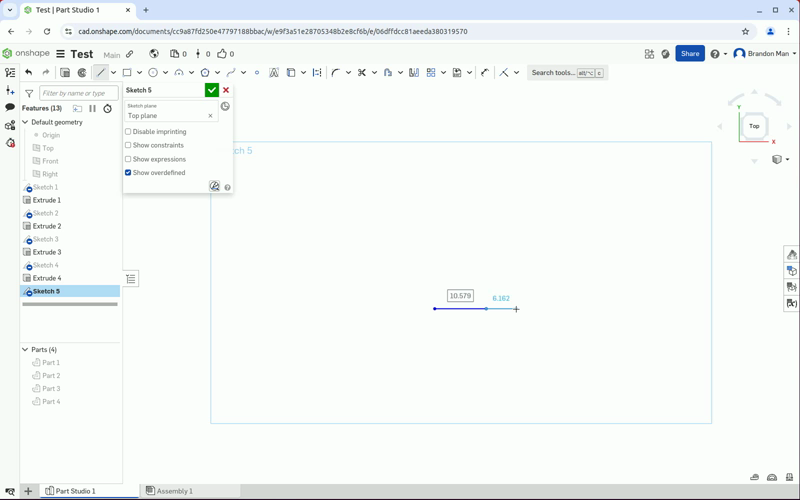
mouse_move(486, 257)
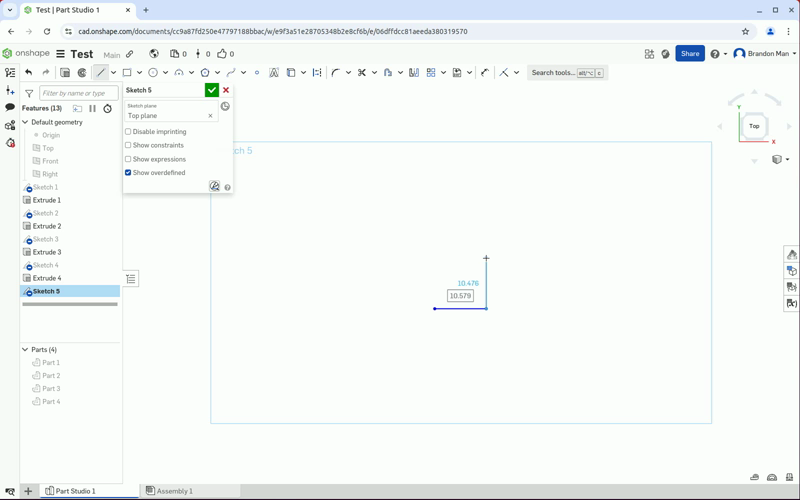
click(486, 257)
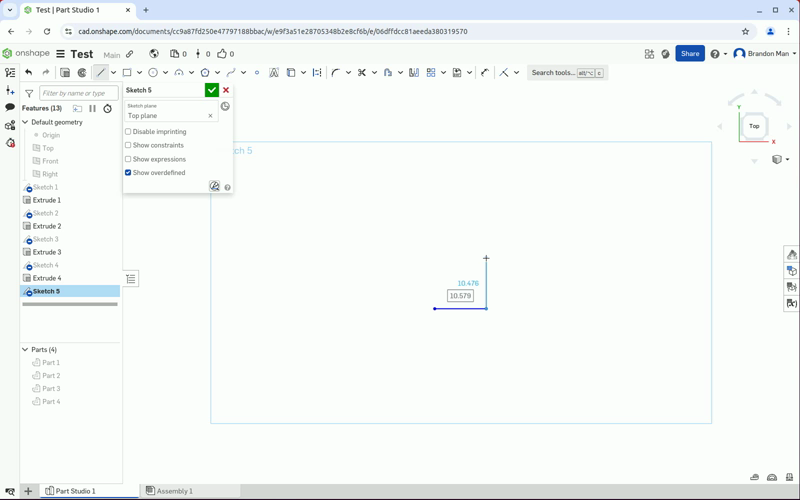
key_up(shift)
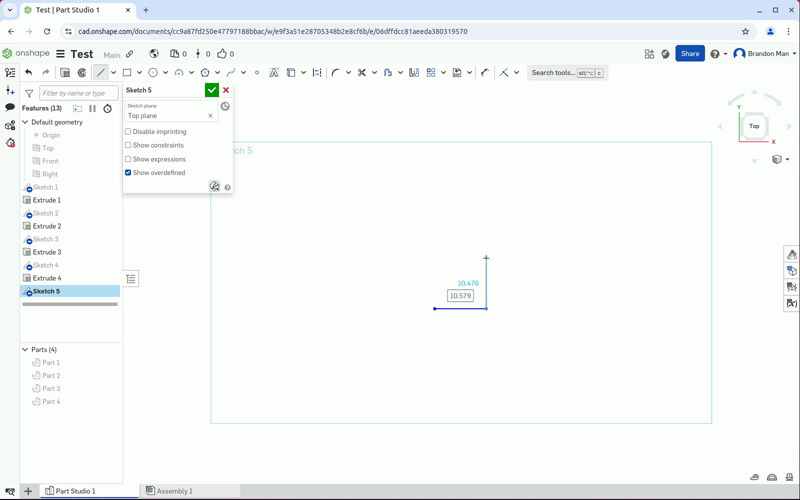
key_down(shift)
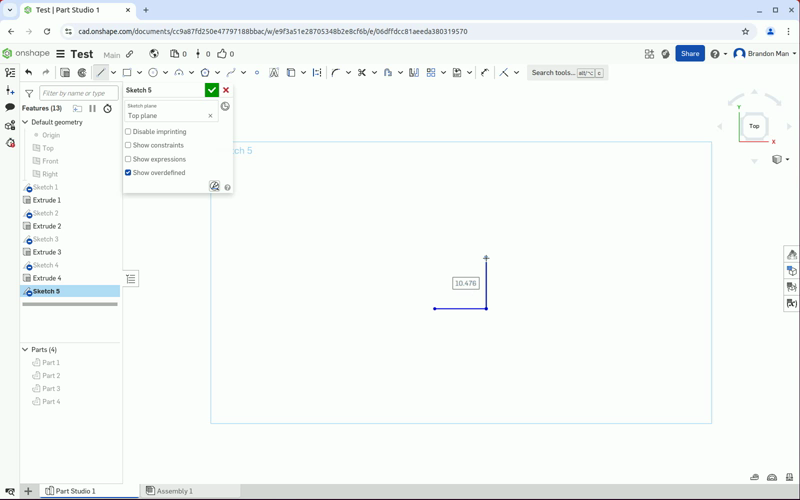
mouse_move(516, 257)
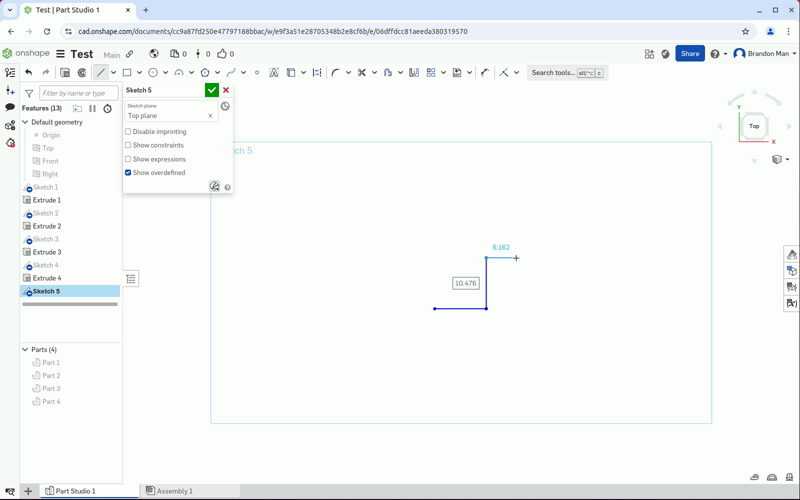
mouse_move(434, 257)
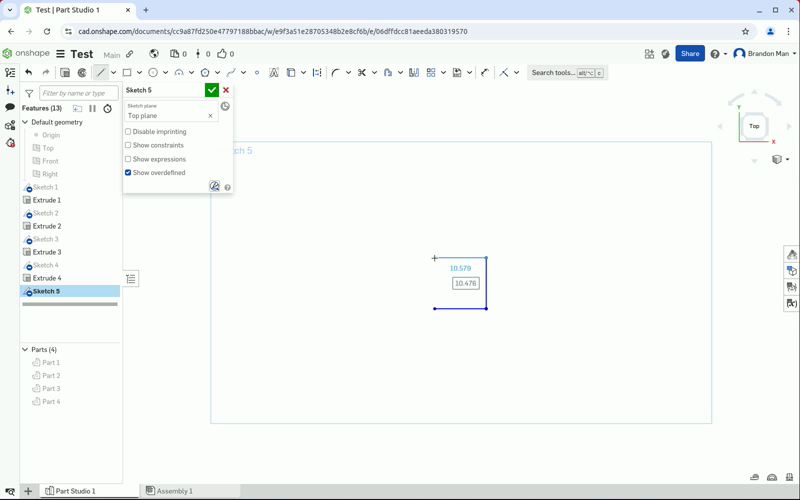
click(434, 257)
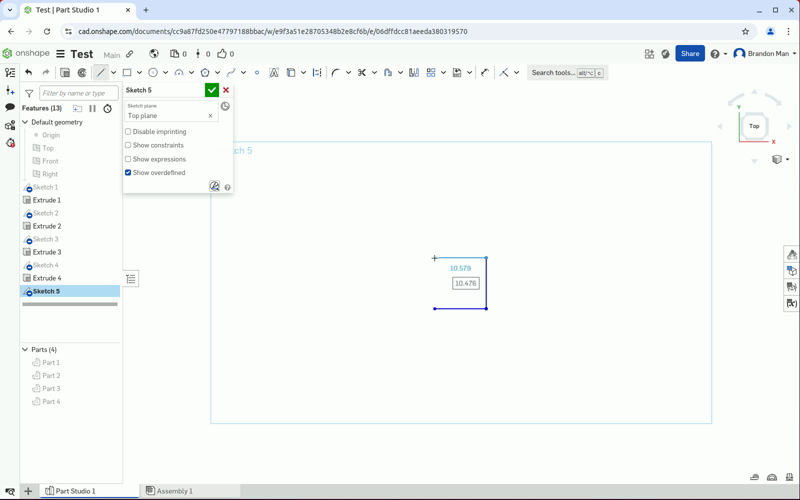
key_up(shift)
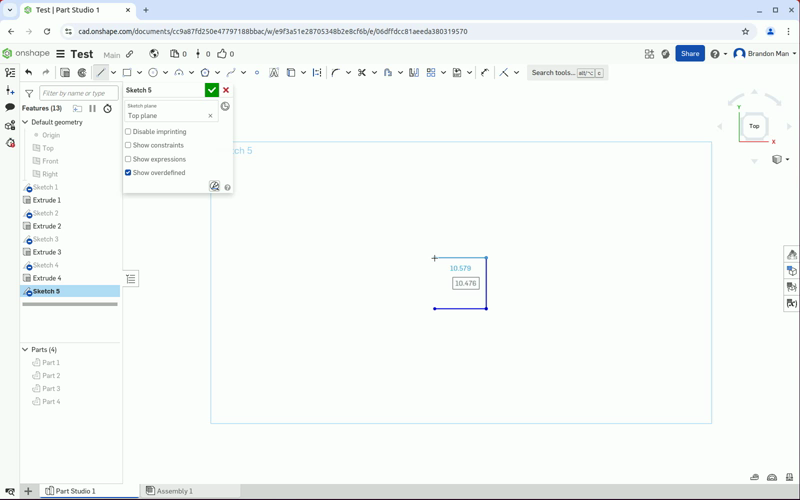
mouse_move(464, 257)
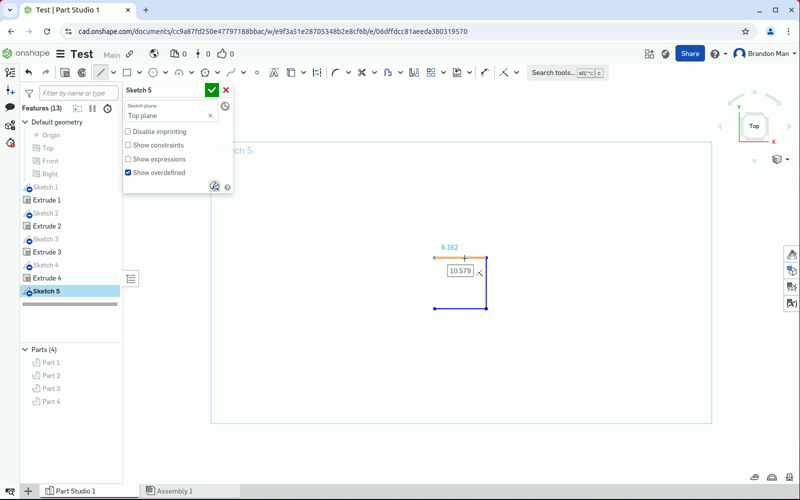
key_down(shift)
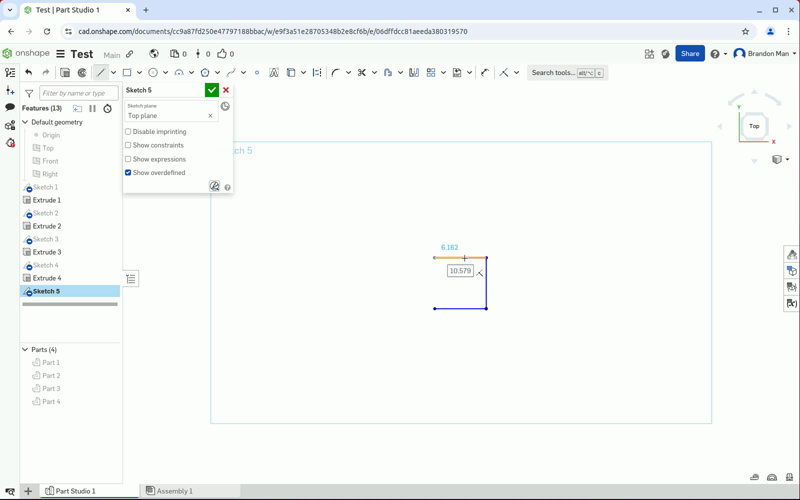
mouse_move(434, 308)
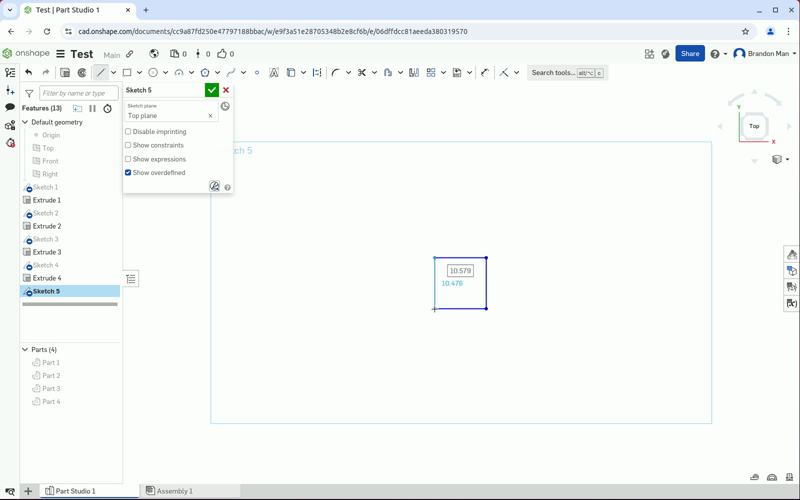
key_up(shift)
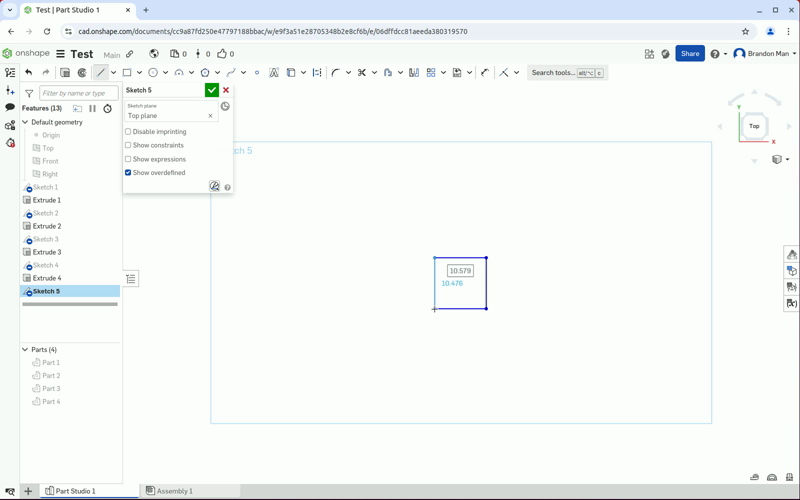
click(434, 308)
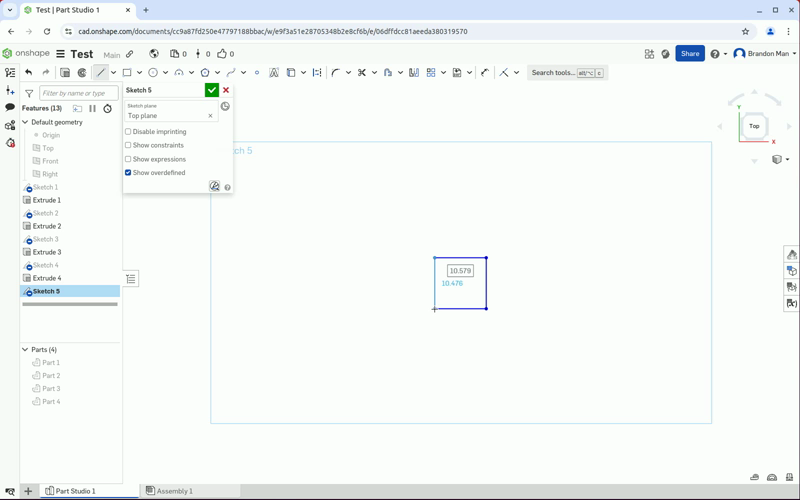
key(esc)
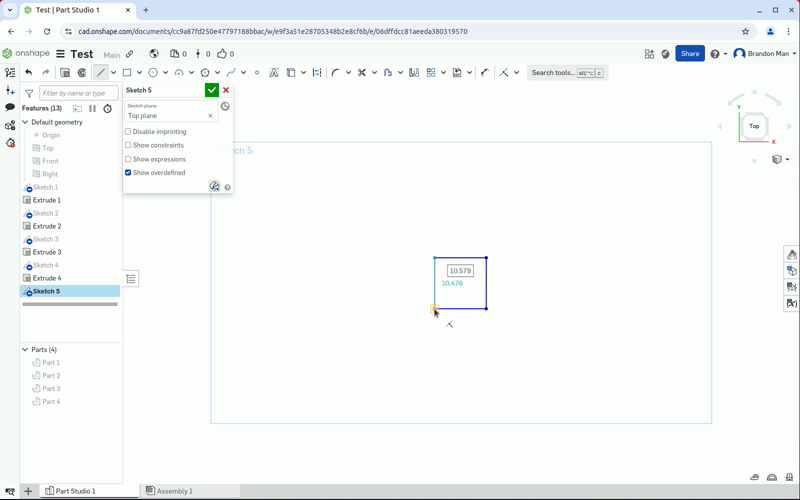
key(c)
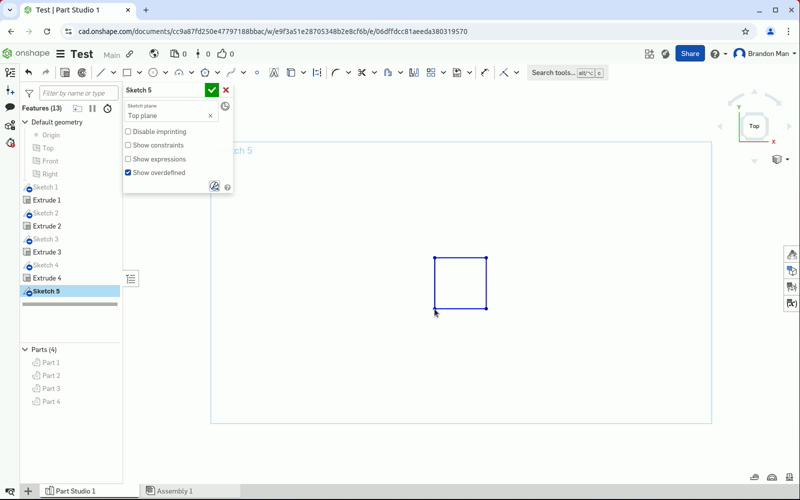
key_down(shift)
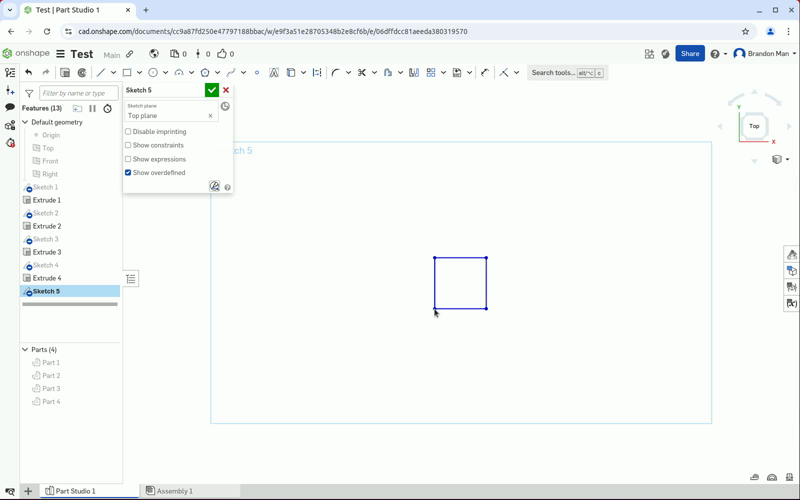
mouse_move(460, 282)
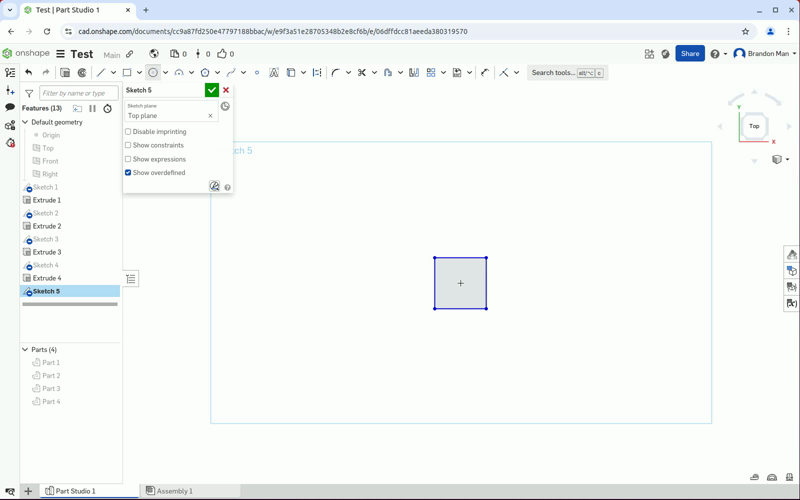
click(460, 282)
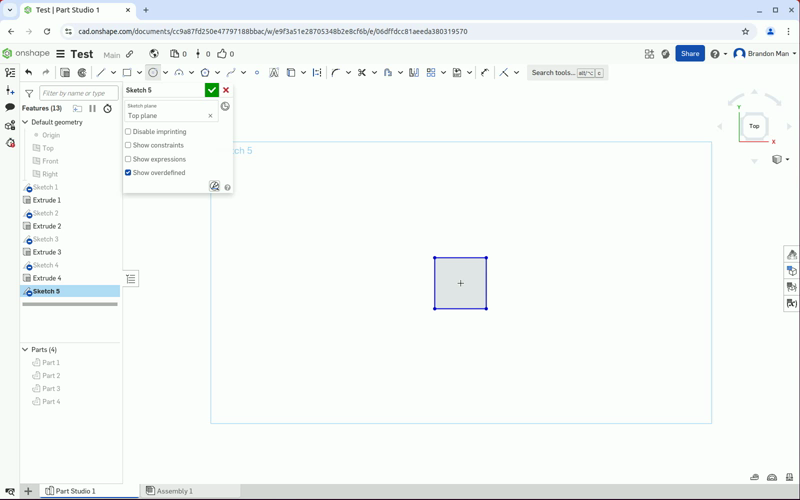
key_up(shift)
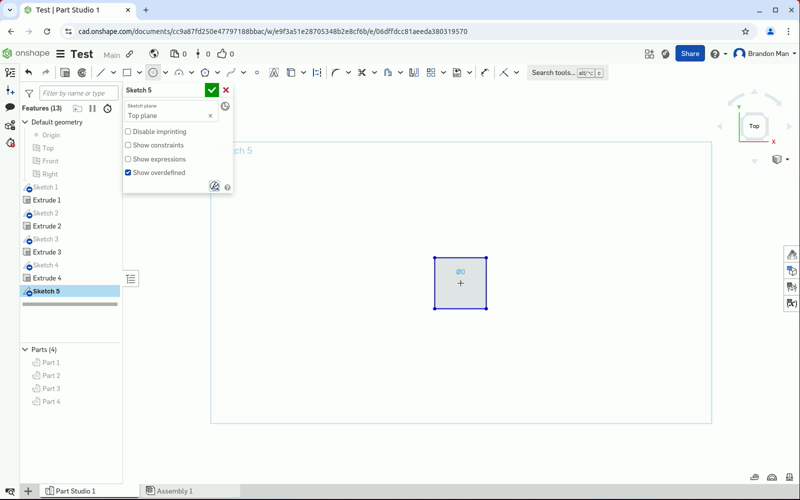
mouse_move(482, 282)
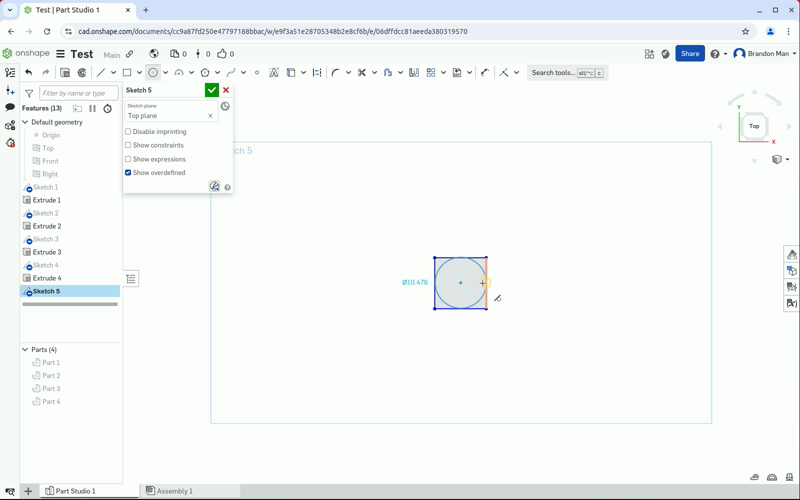
click(482, 282)
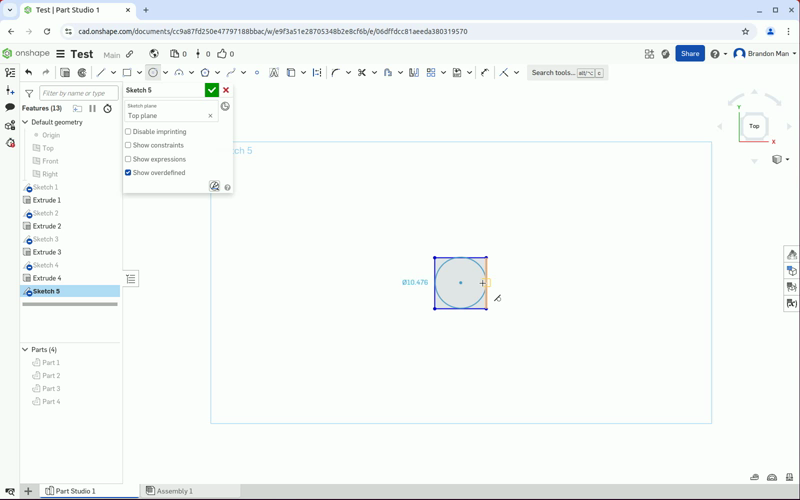
key(esc)
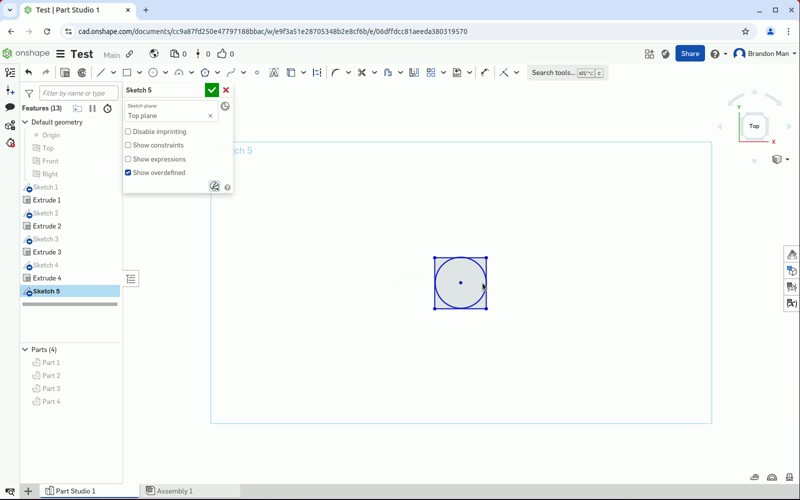
mouse_move(482, 306)
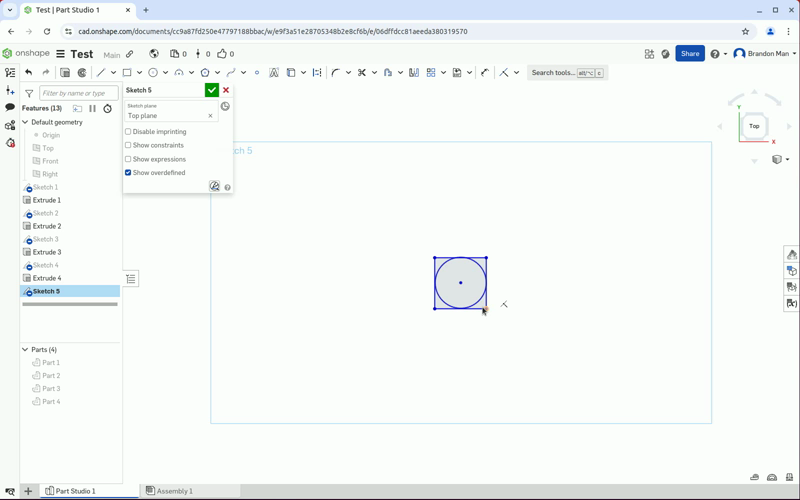
scroll(6)
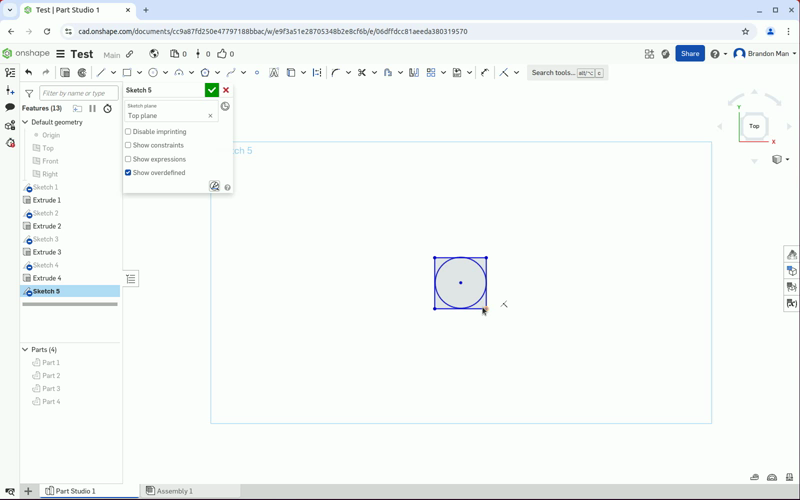
scroll(6)
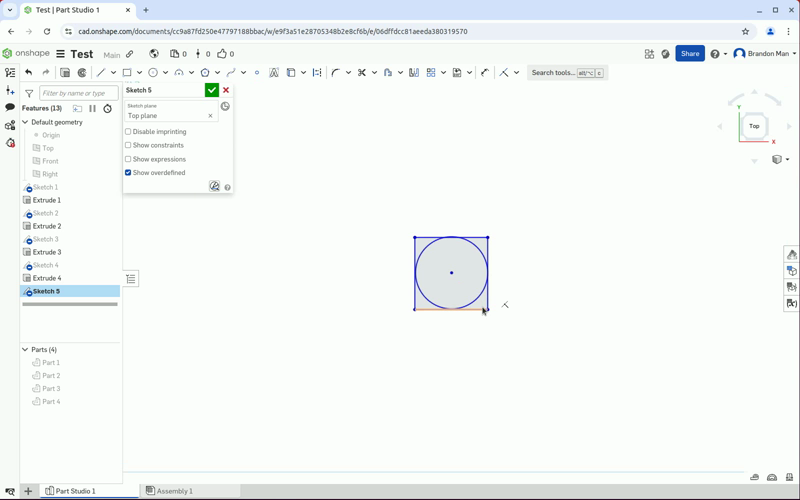
scroll(6)
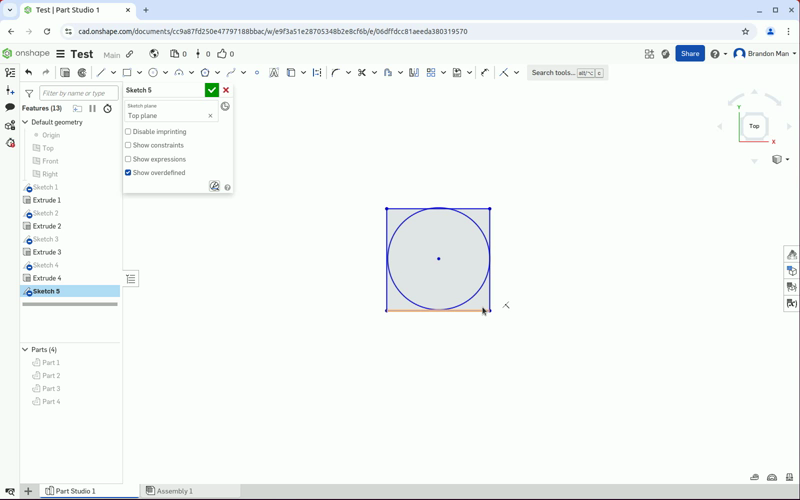
scroll(6)
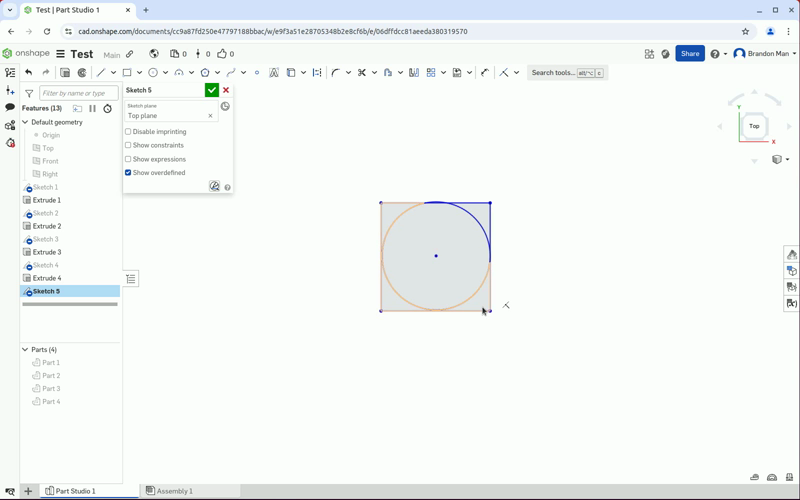
scroll(6)
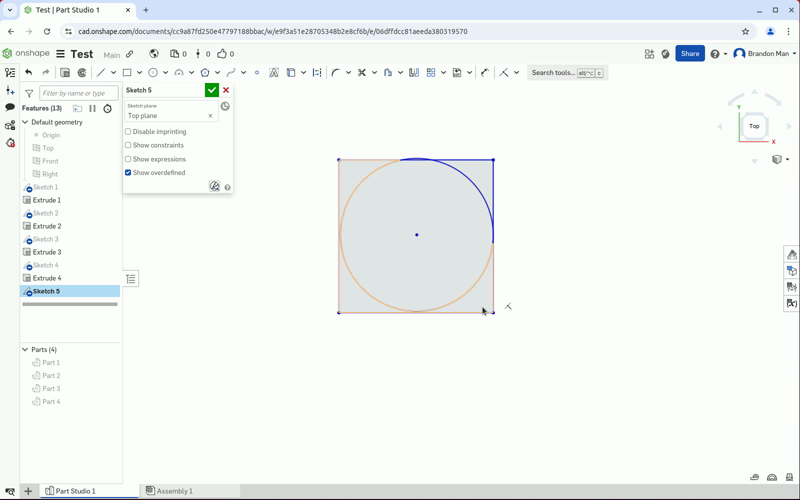
scroll(6)
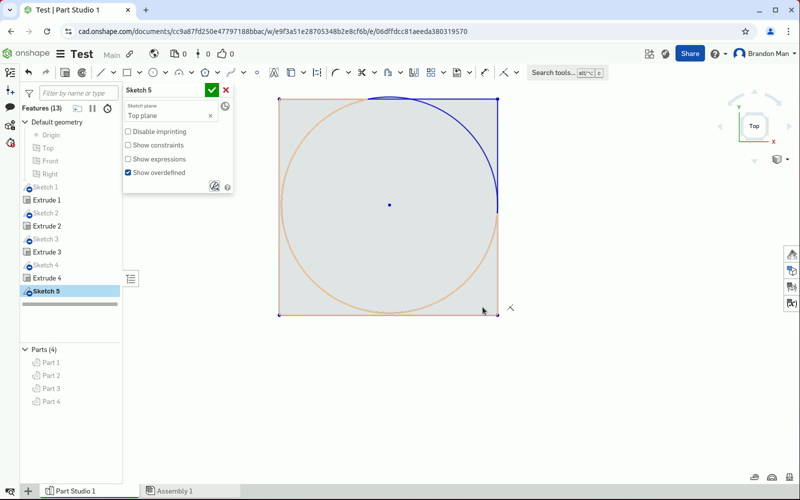
scroll(6)
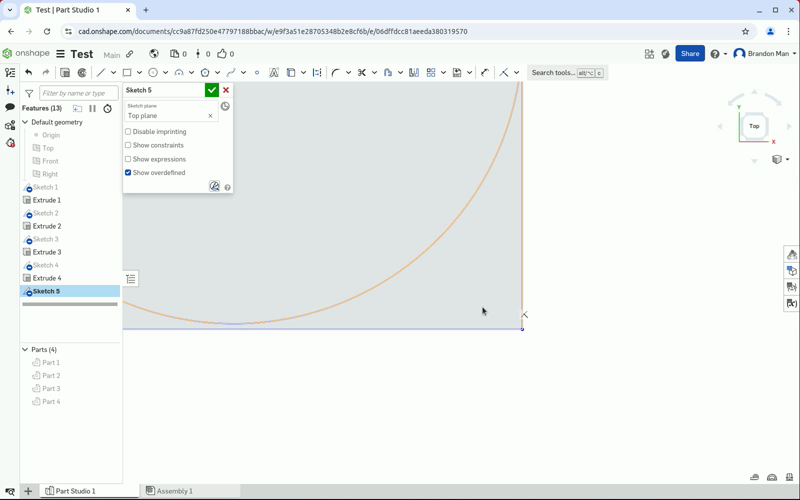
click(482, 306)
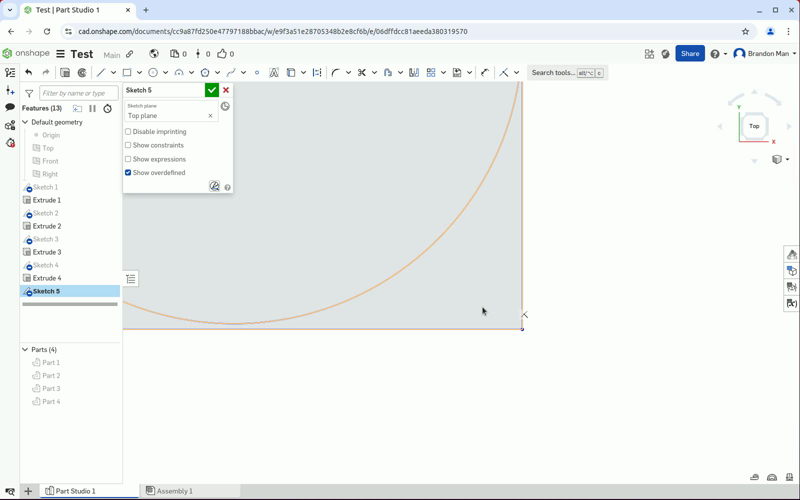
scroll(-6)
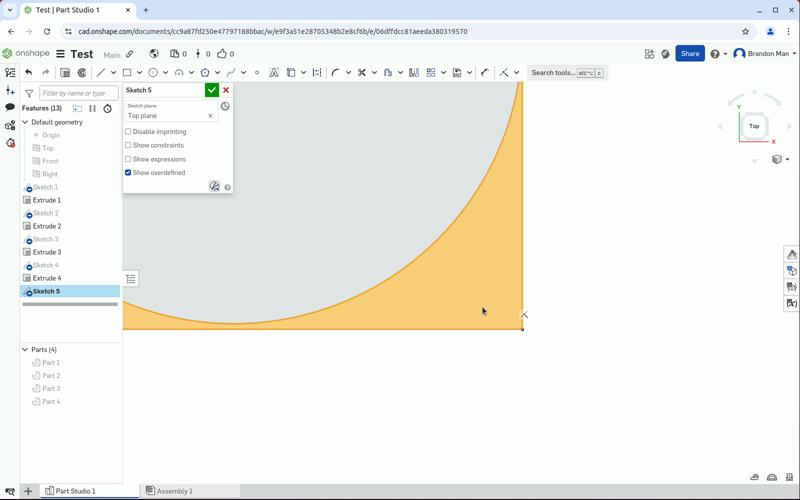
scroll(-6)
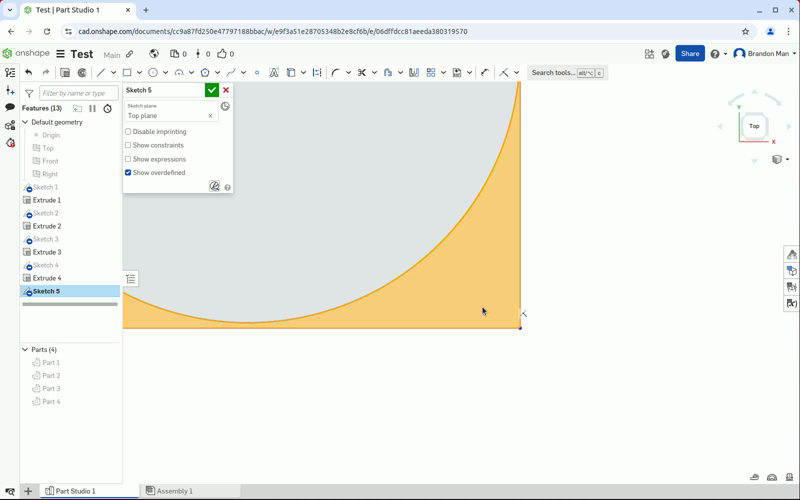
scroll(-6)
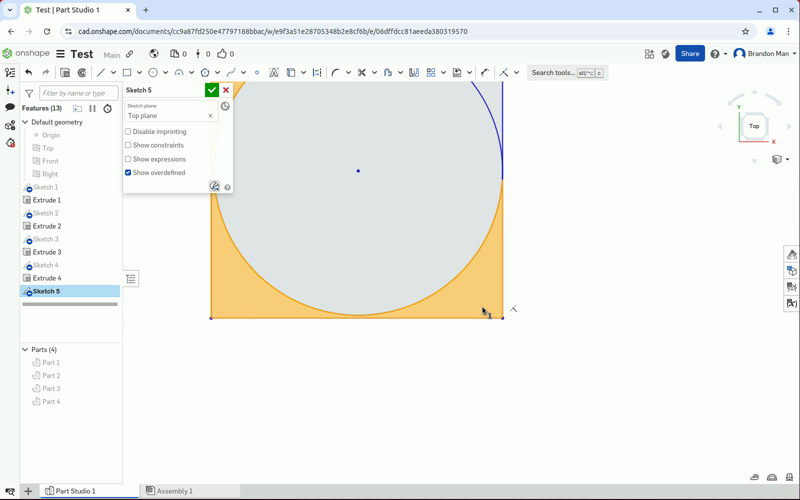
scroll(-6)
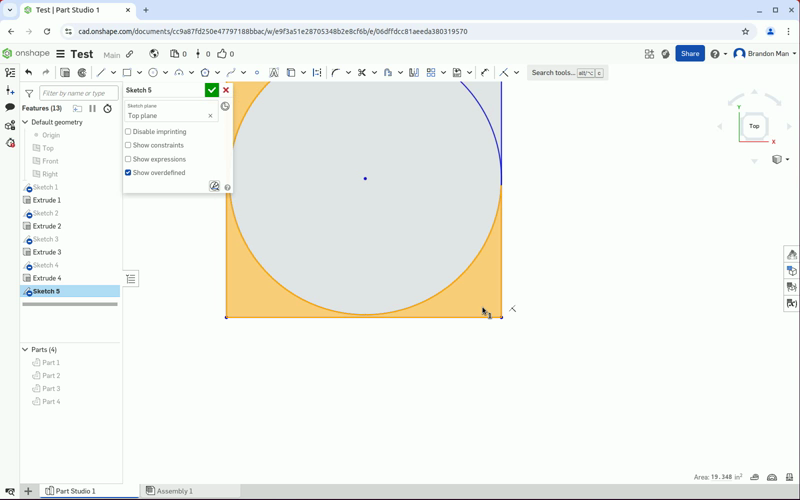
scroll(-6)
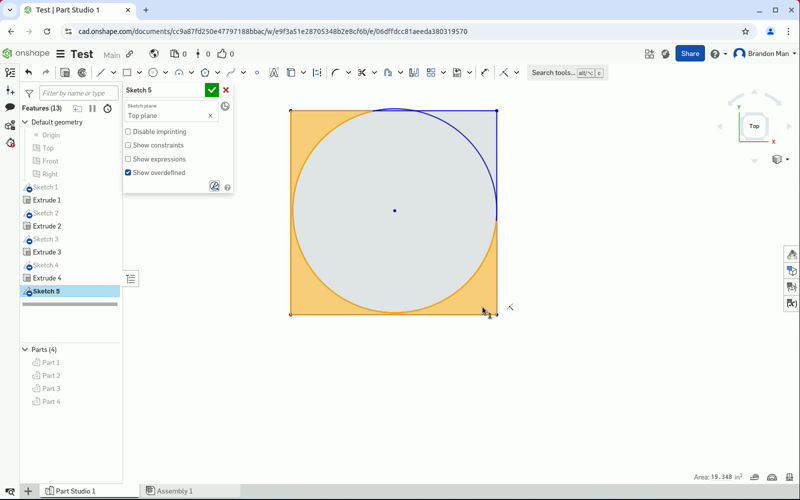
scroll(-6)
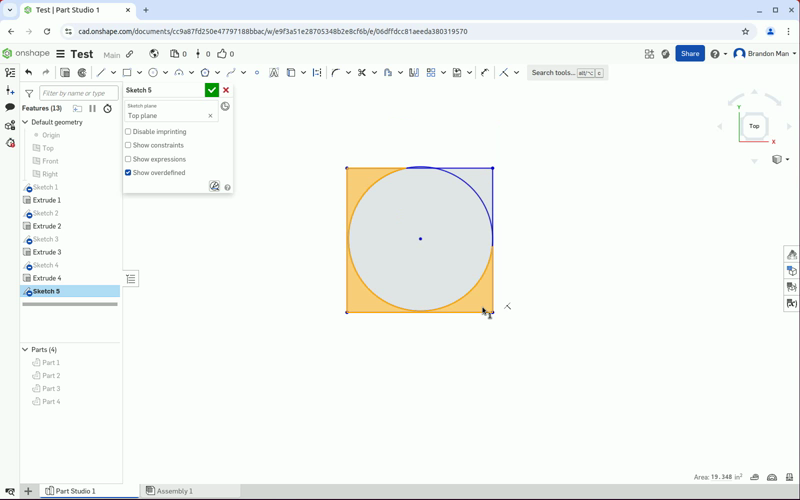
scroll(-6)
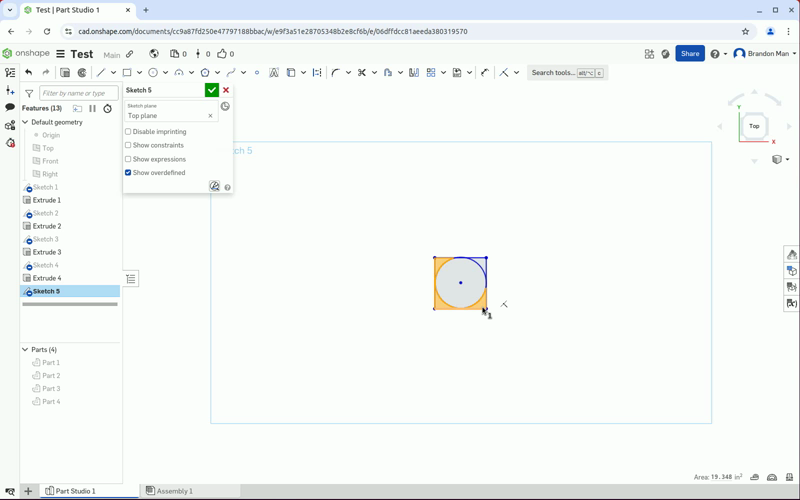
mouse_move(73, 352)
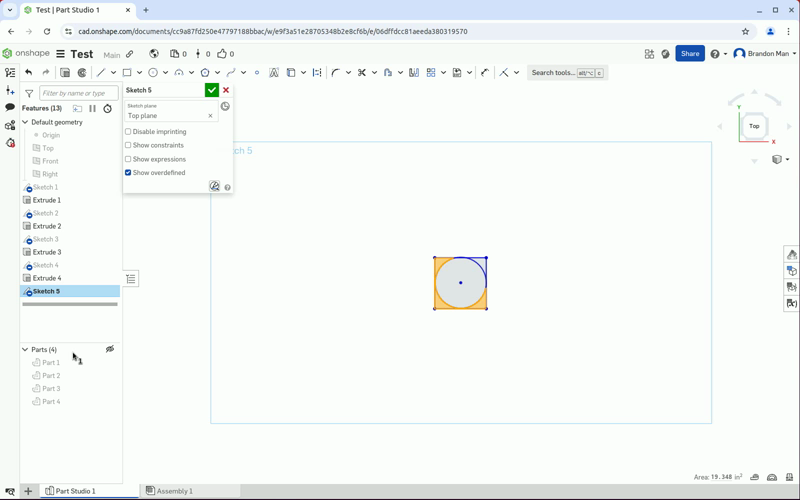
key(shift+y)
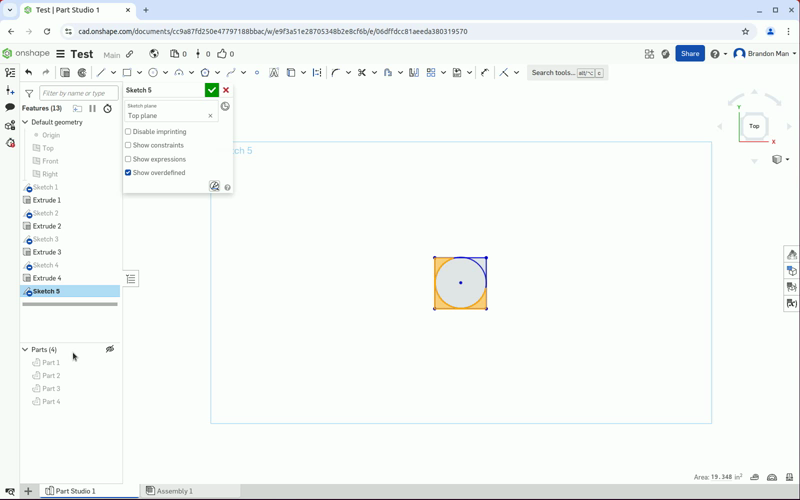
key(shift+e)
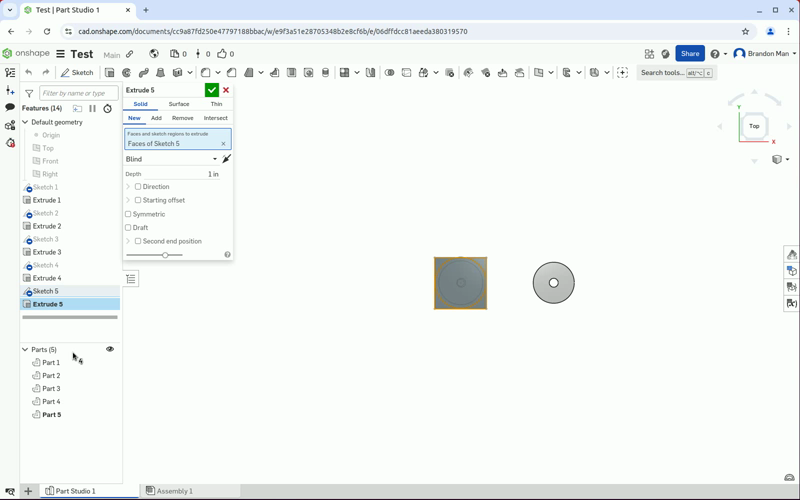
mouse_move(143, 106)
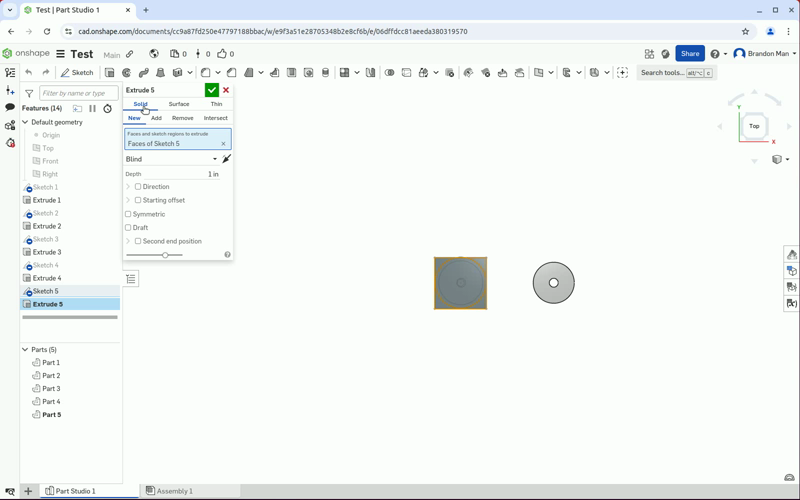
click(143, 106)
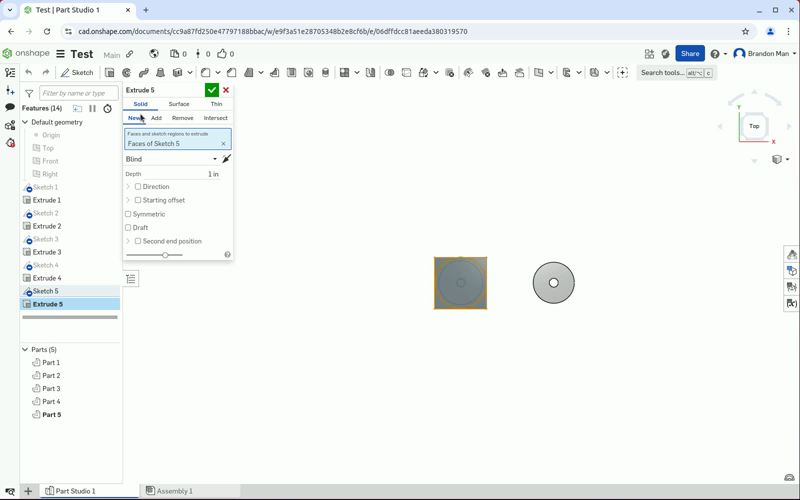
mouse_move(137, 120)
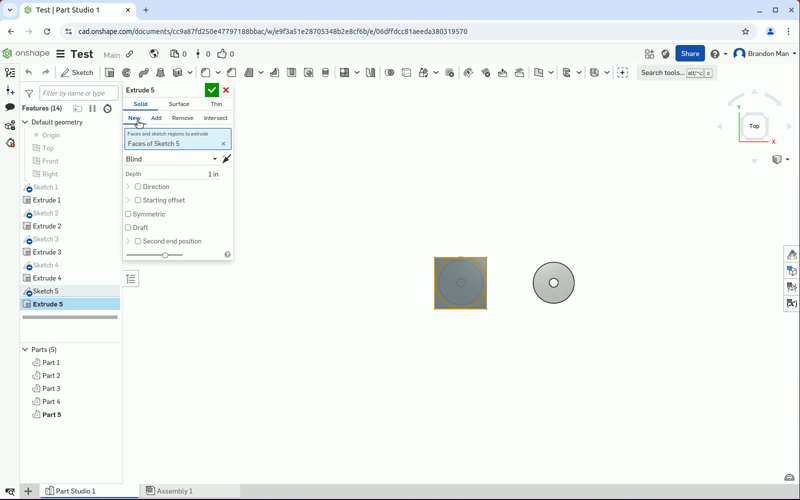
click(137, 120)
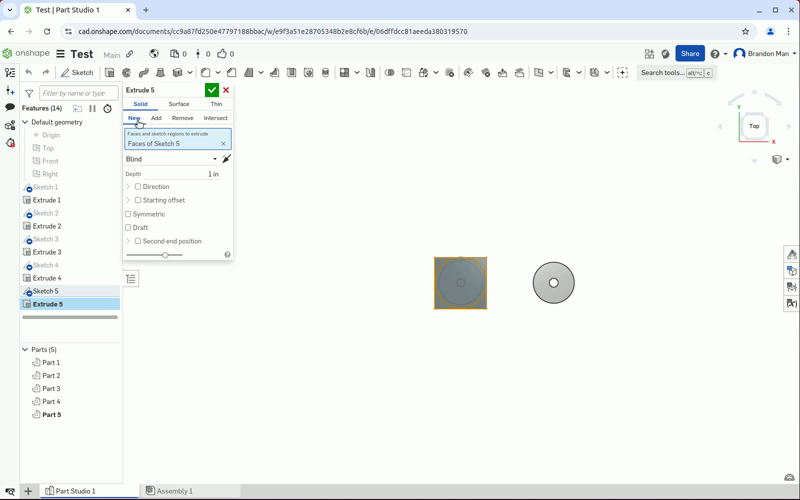
key(tab, 4)
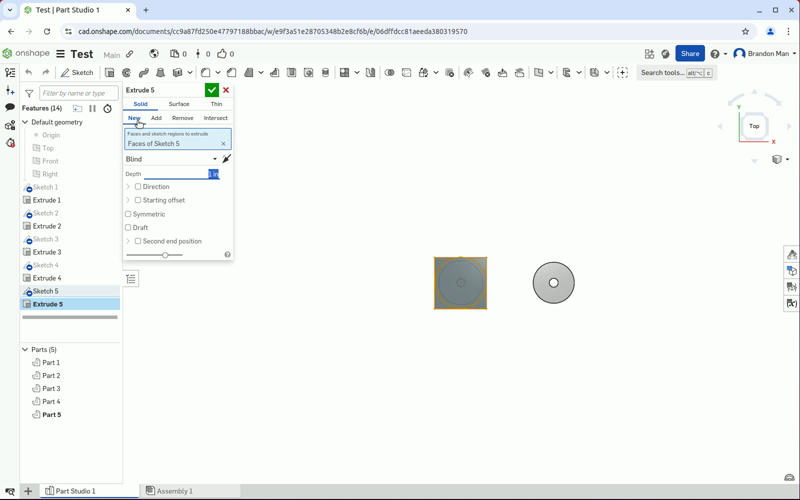
text(0.241)
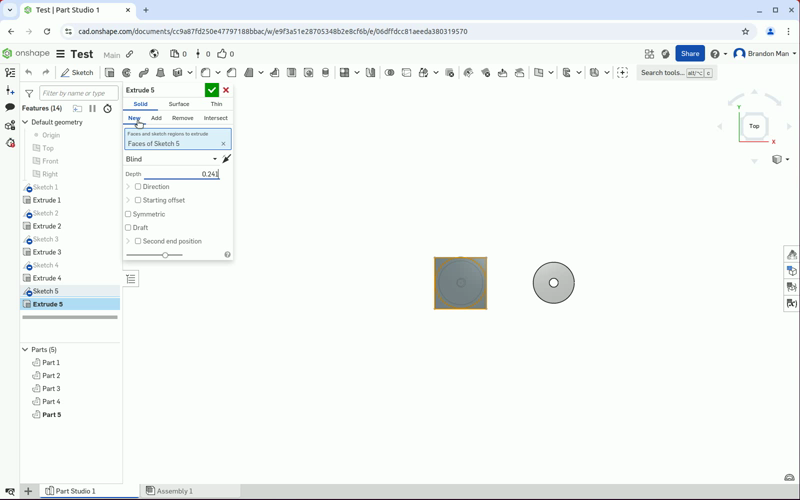
key(enter)
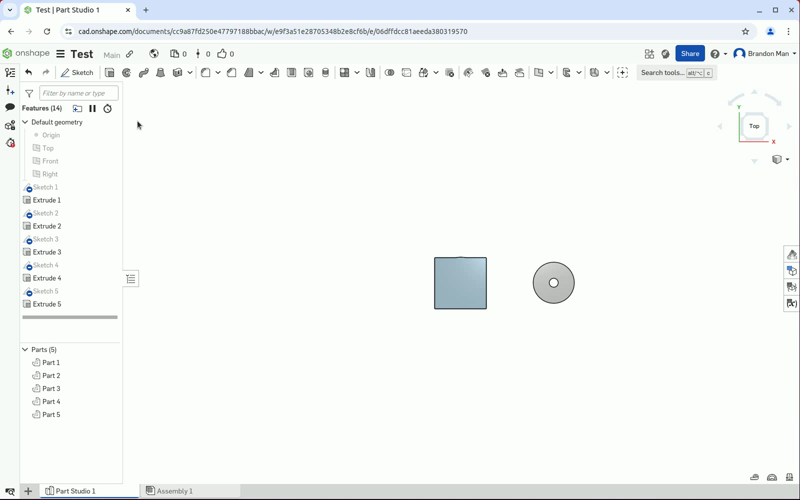
key(shift+h)
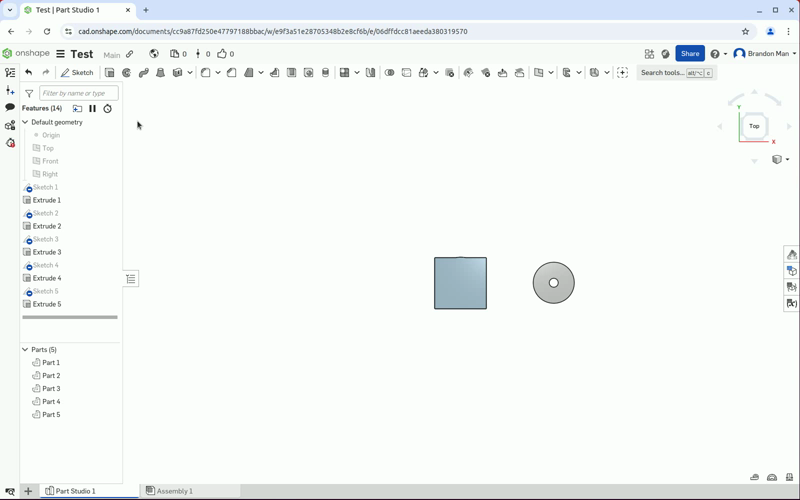
key(shift+h)
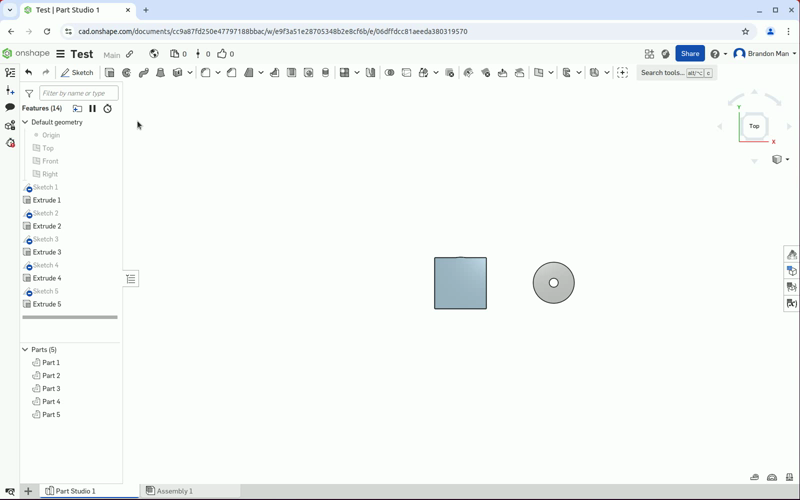
mouse_move(73, 189)
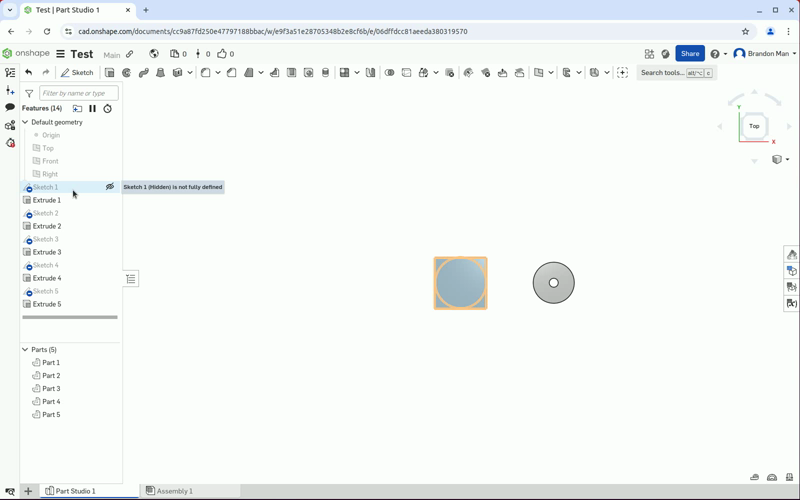
click(73, 189)
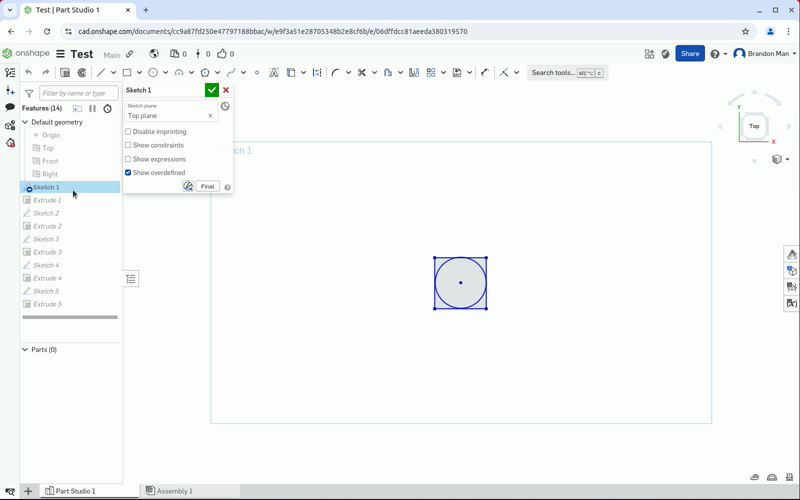
mouse_move(229, 92)
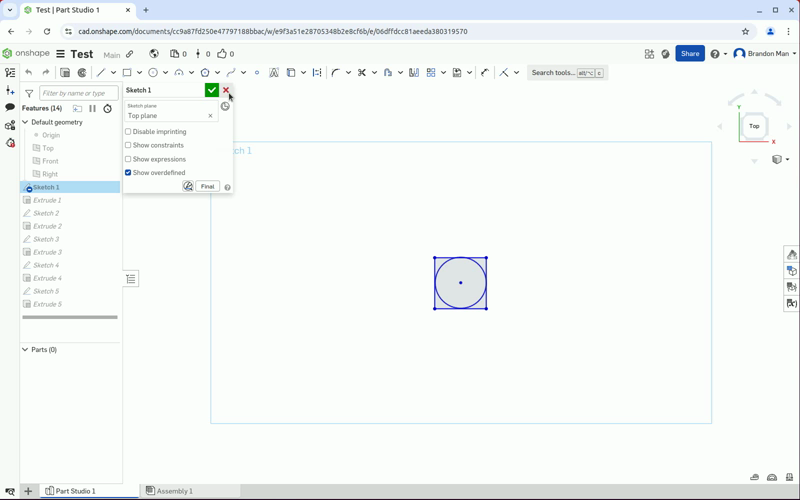
click(229, 92)
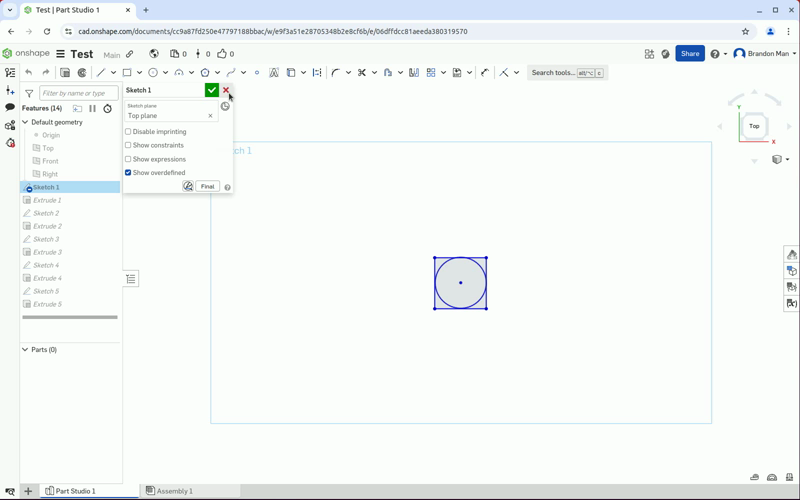
key(shift+s)
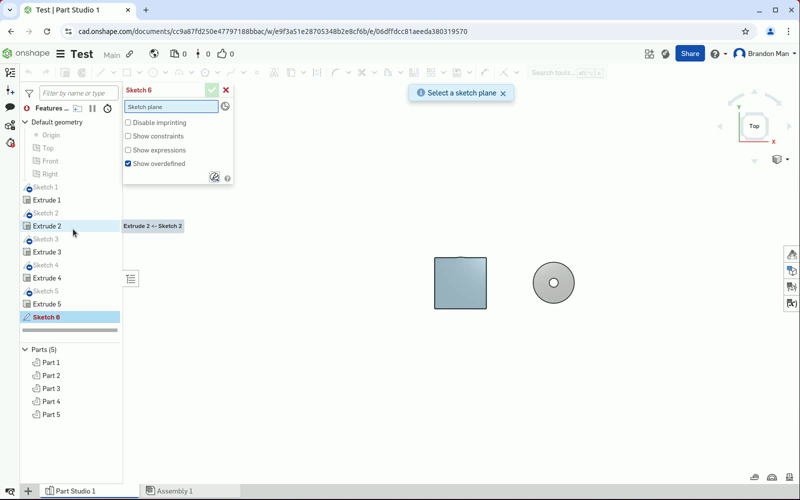
scroll(3)
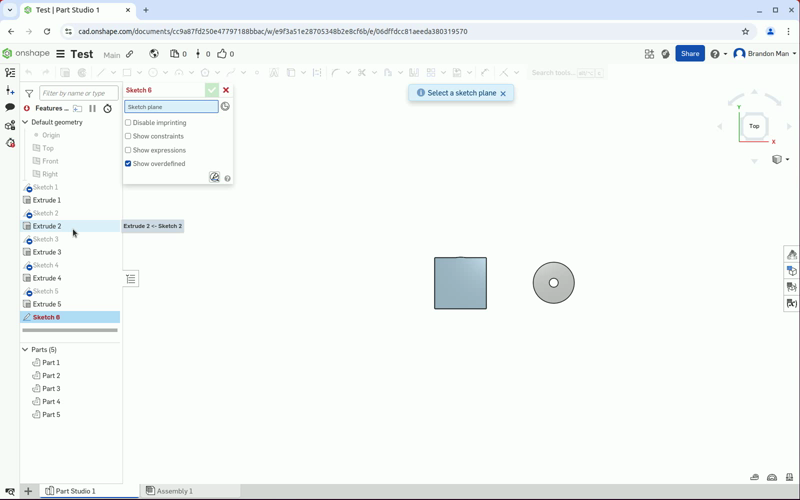
mouse_move(73, 150)
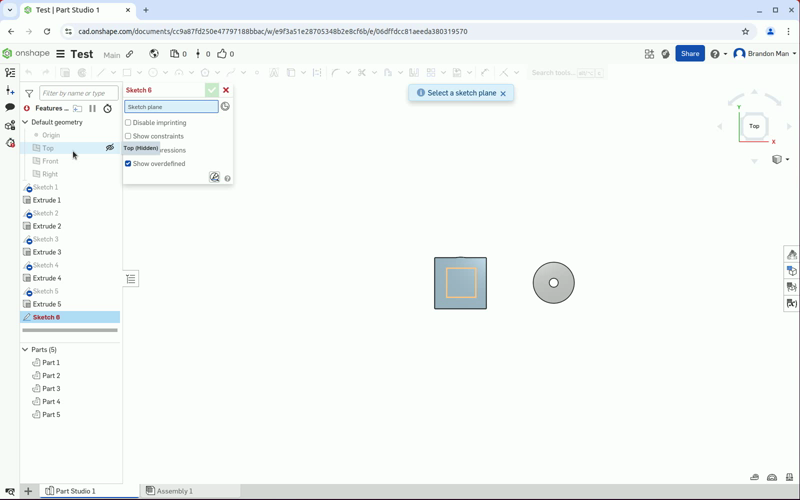
click(73, 150)
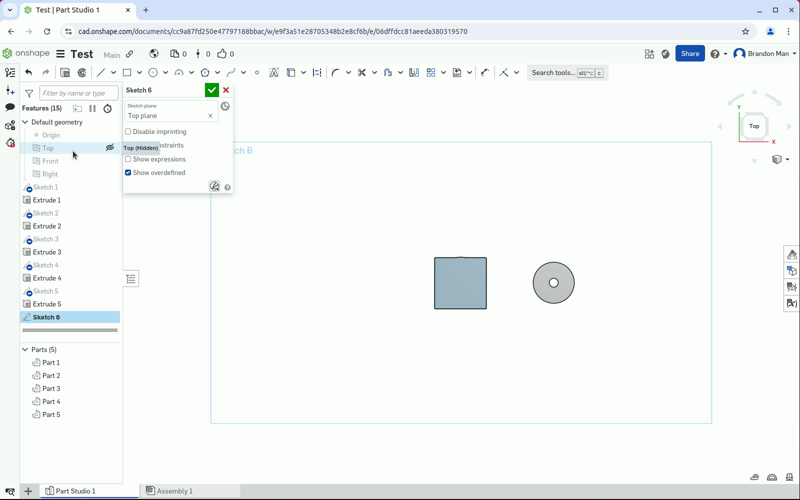
mouse_move(73, 352)
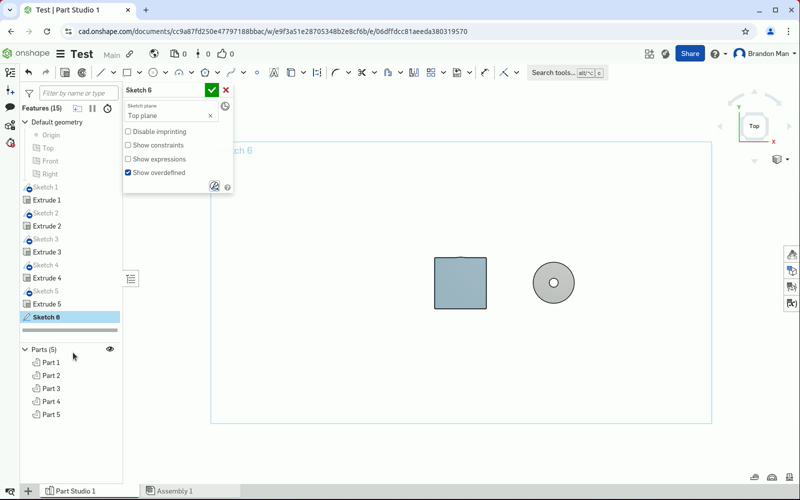
key(y)
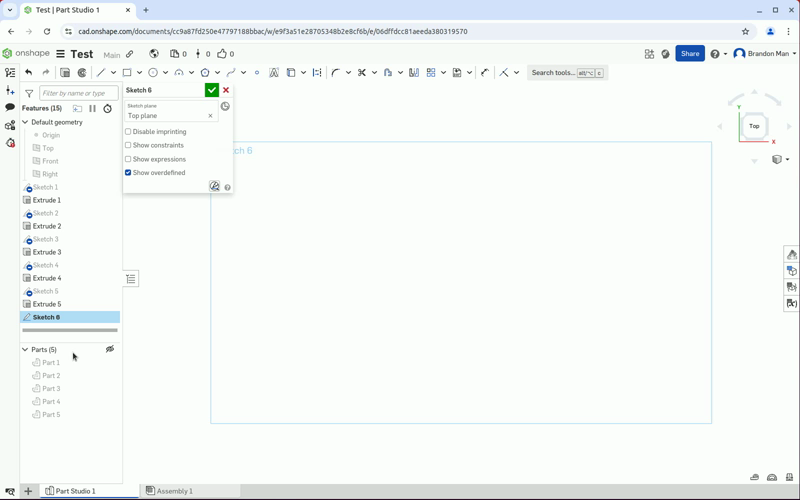
key(c)
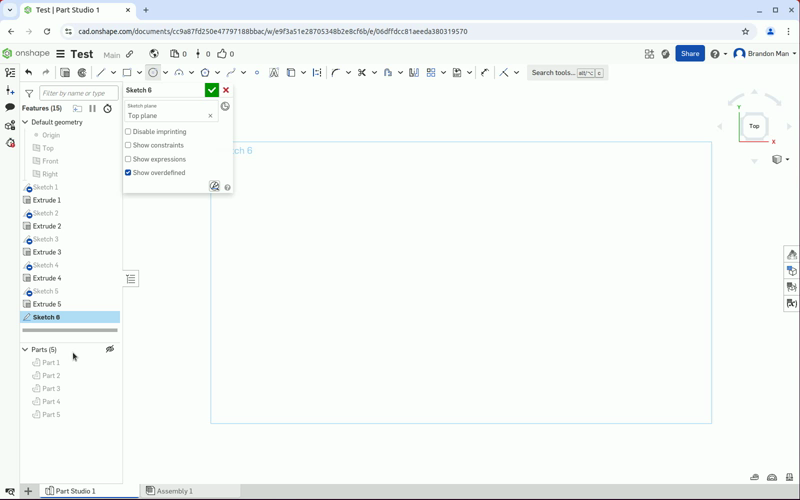
key_down(shift)
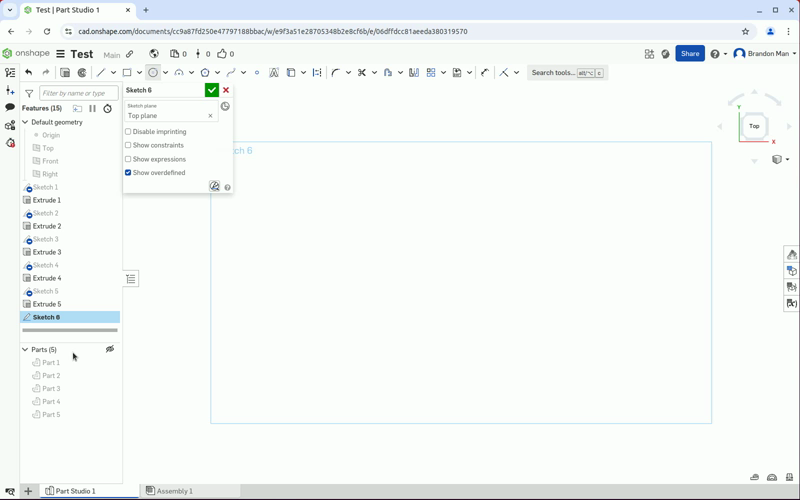
mouse_move(553, 282)
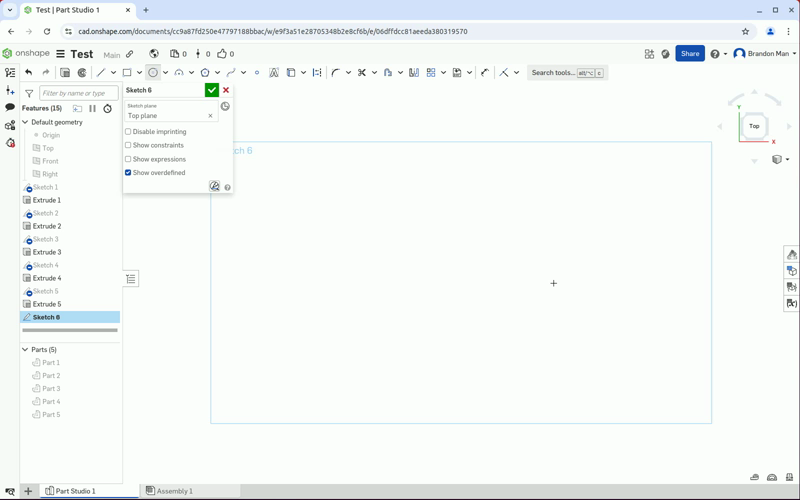
click(553, 282)
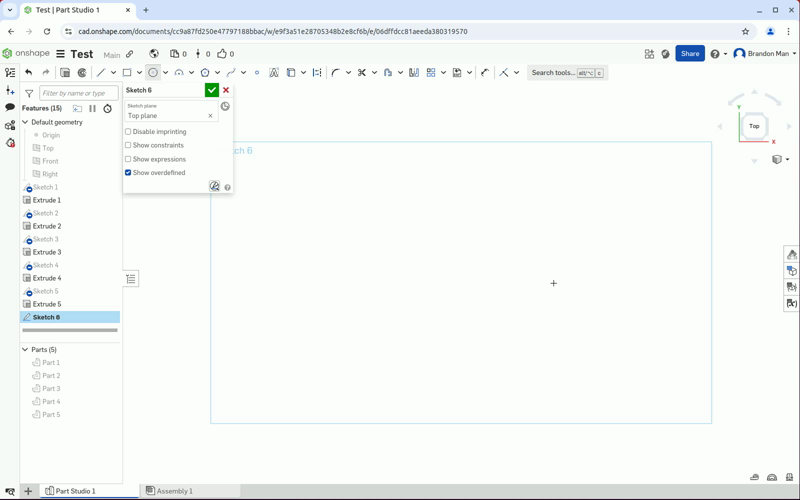
key_up(shift)
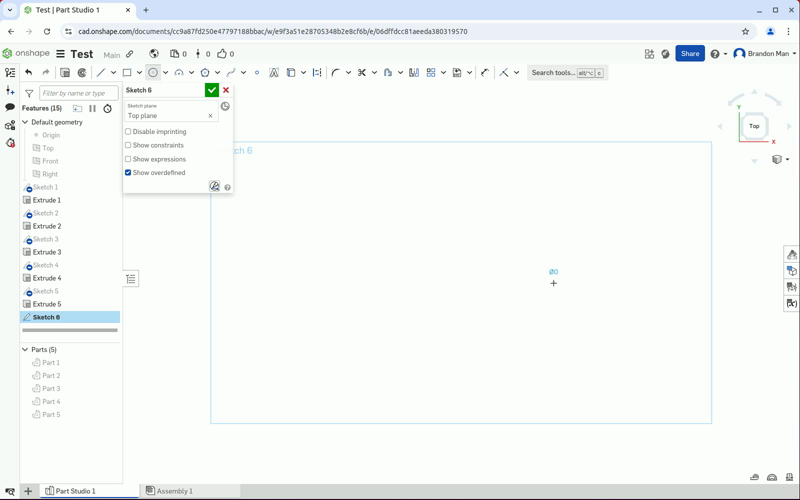
mouse_move(574, 282)
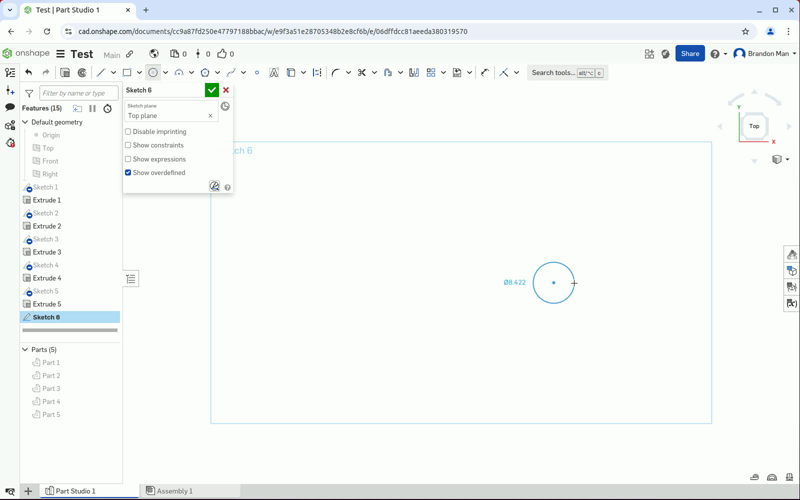
click(574, 282)
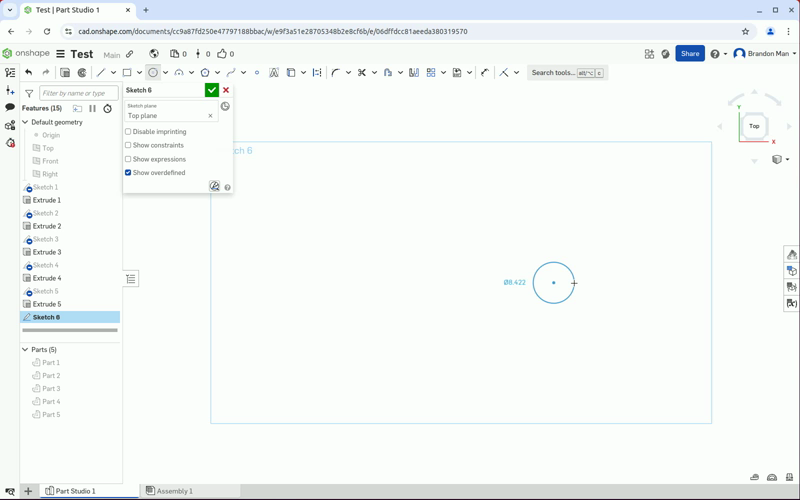
key(esc)
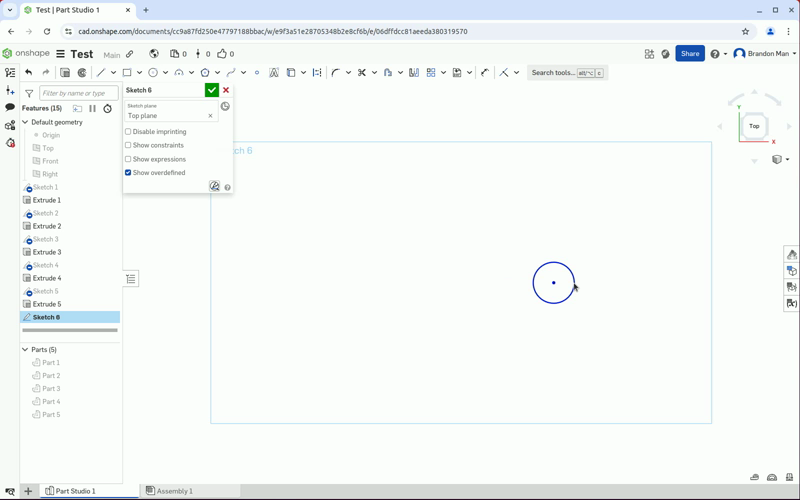
key(c)
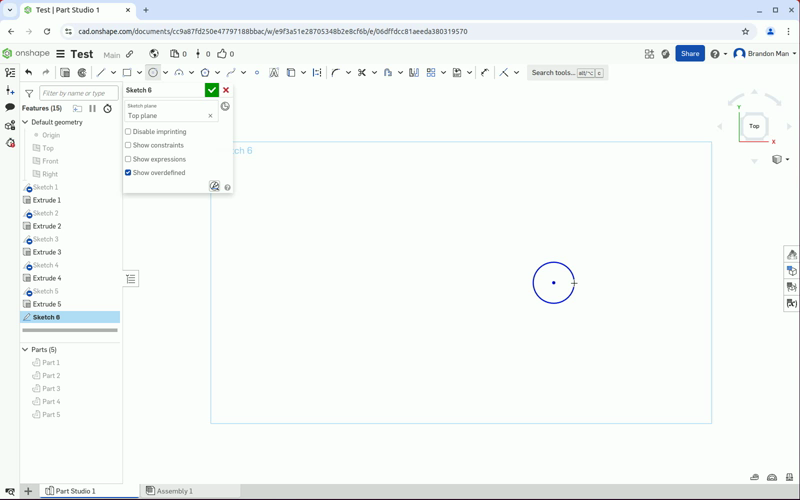
key_down(shift)
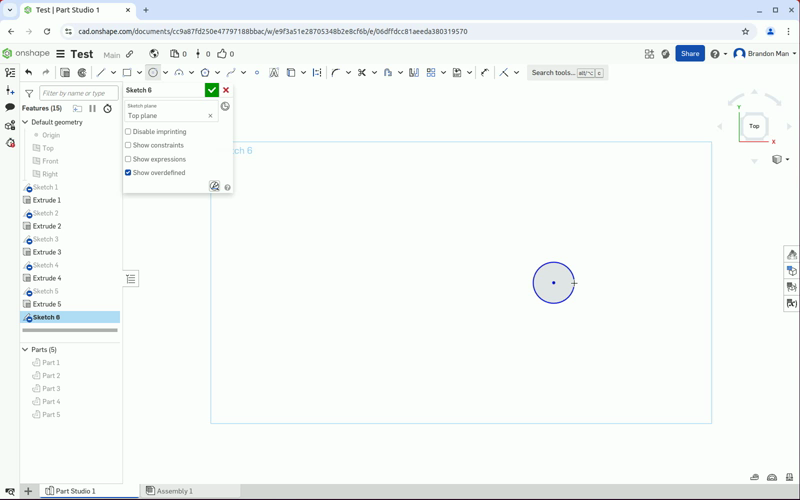
mouse_move(553, 282)
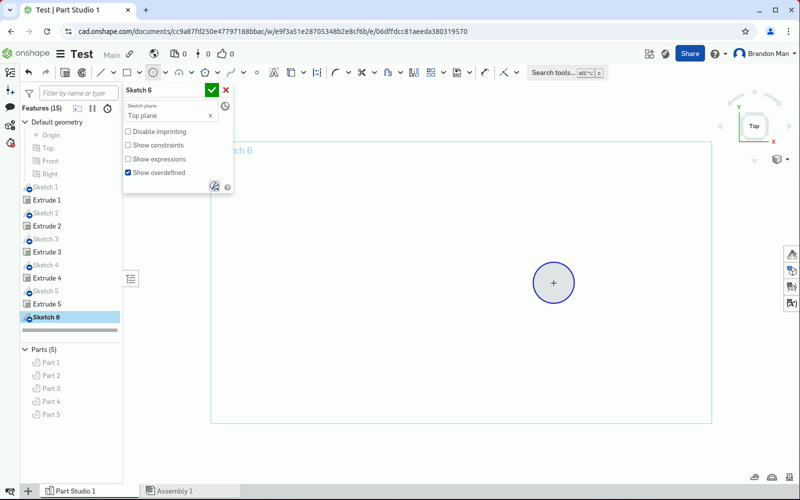
click(553, 282)
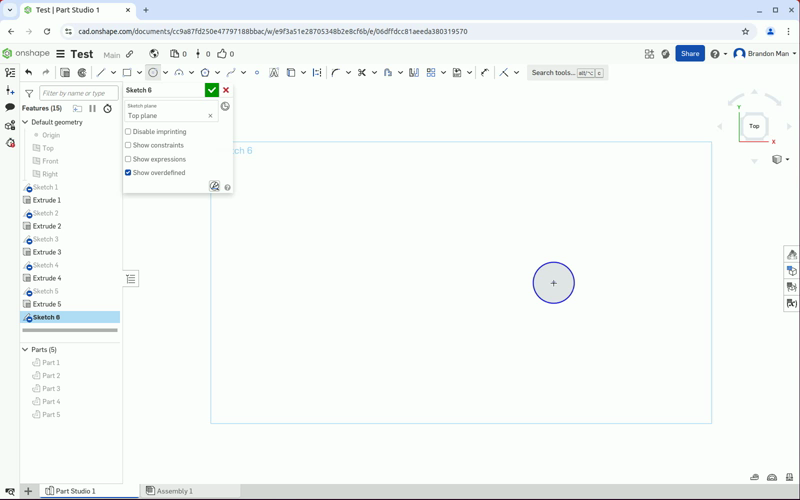
key_up(shift)
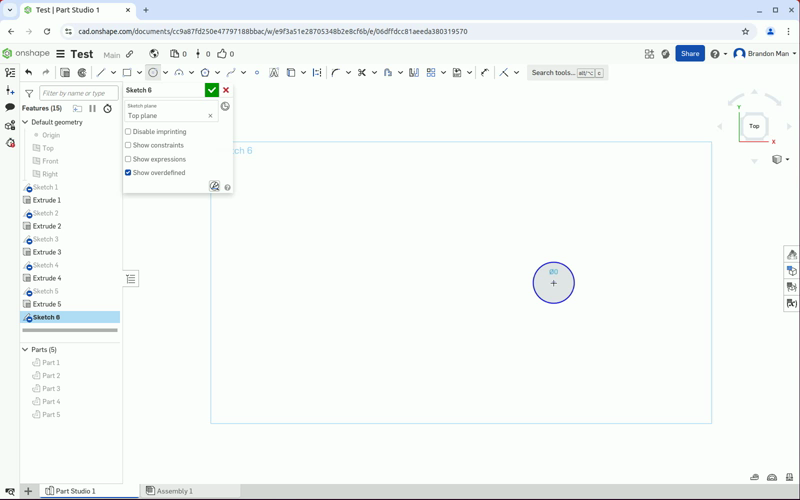
mouse_move(558, 282)
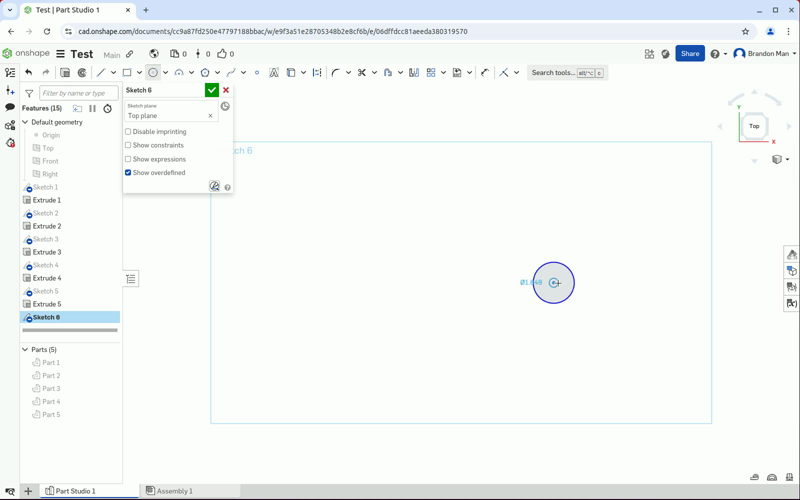
scroll(6)
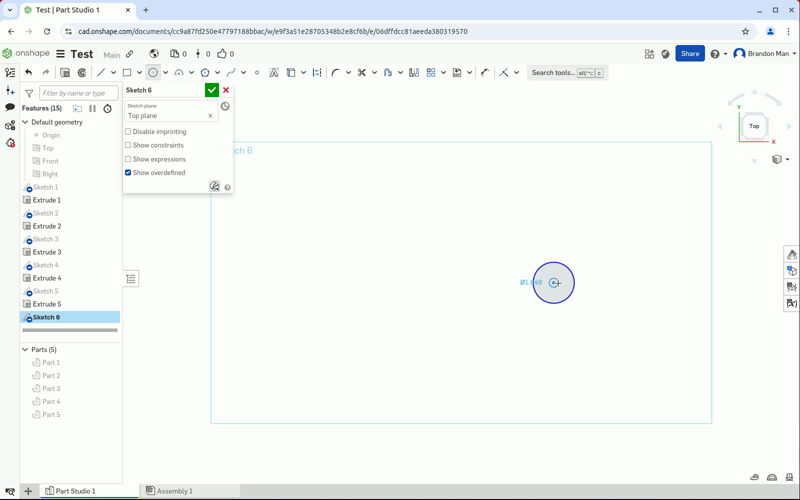
scroll(6)
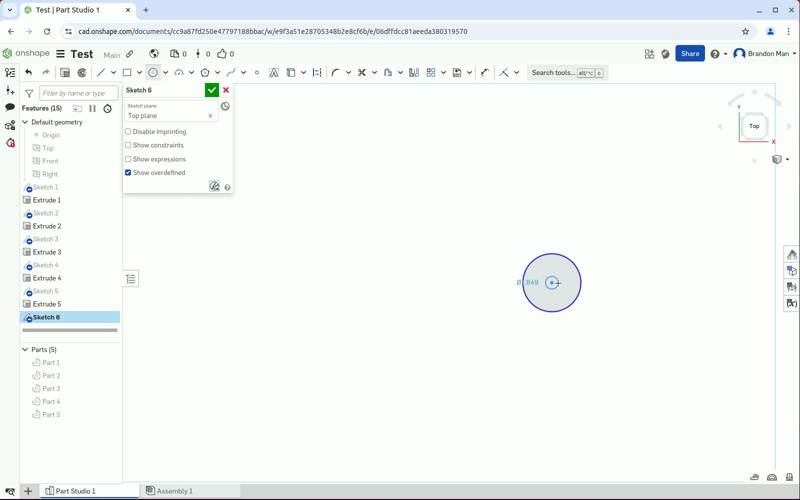
scroll(6)
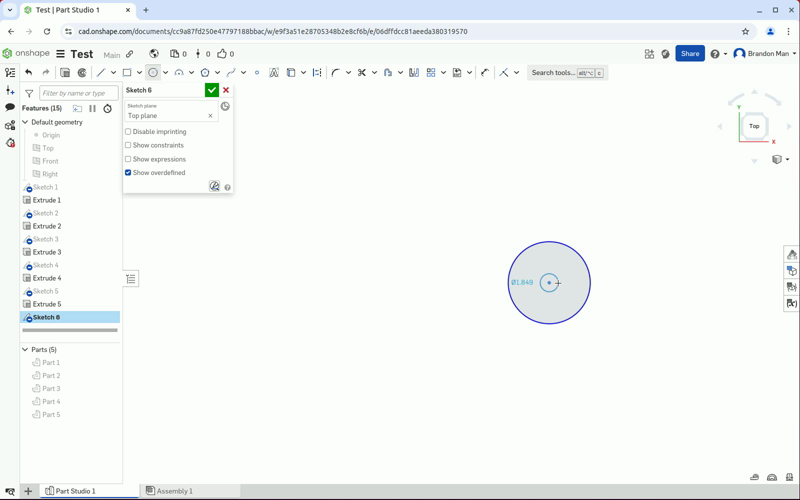
scroll(6)
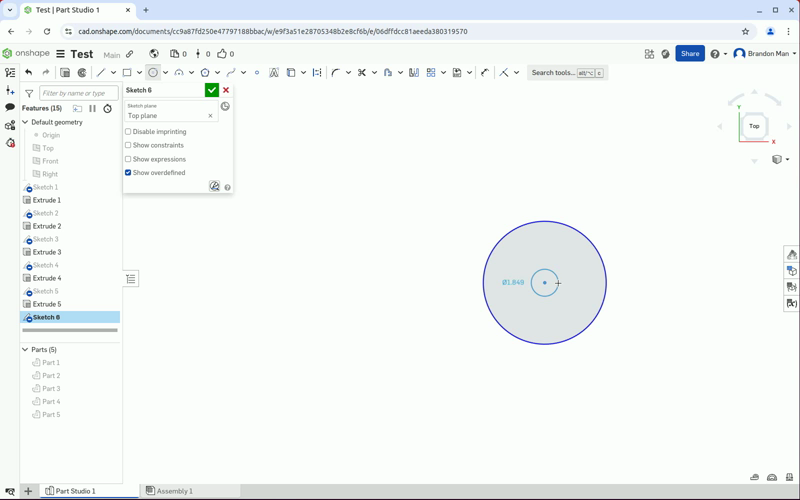
scroll(6)
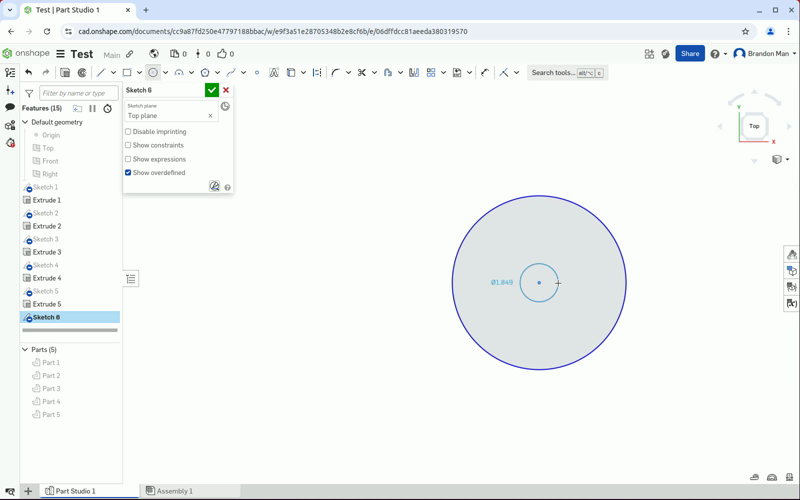
scroll(6)
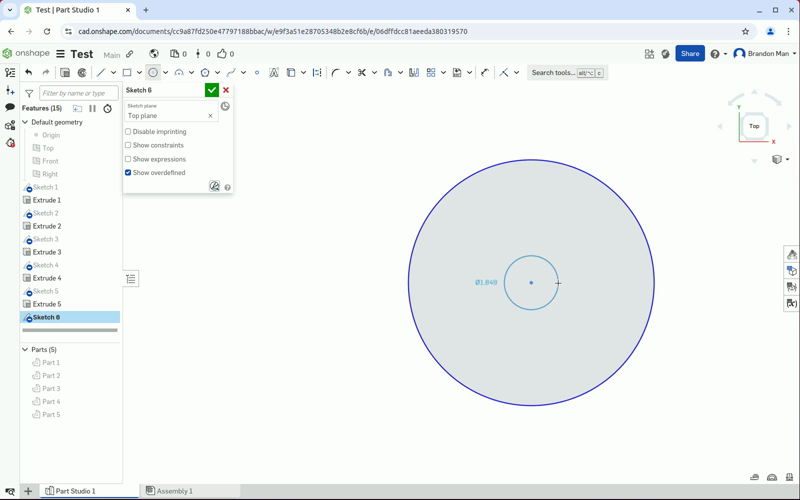
scroll(6)
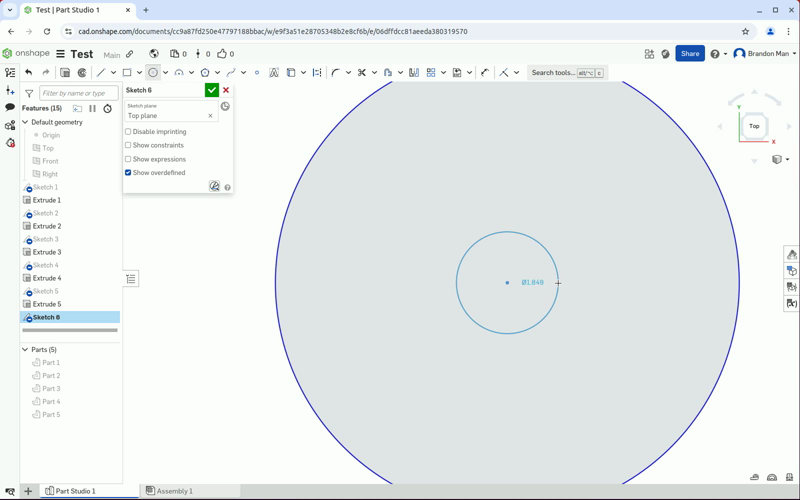
click(558, 282)
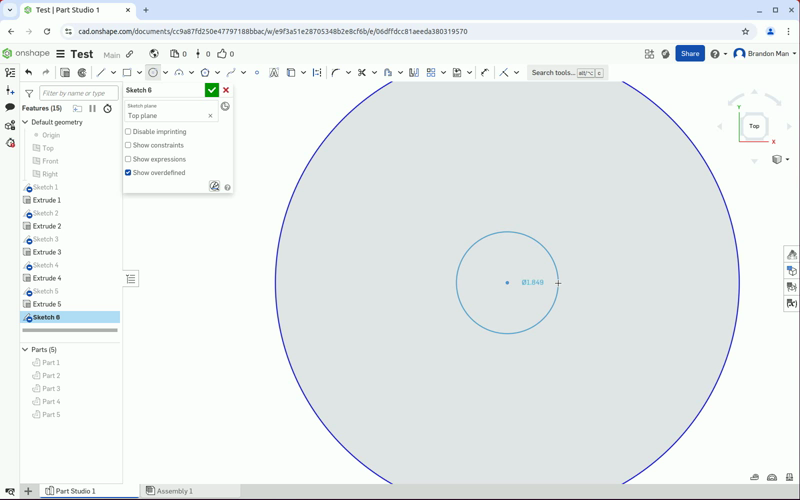
scroll(-6)
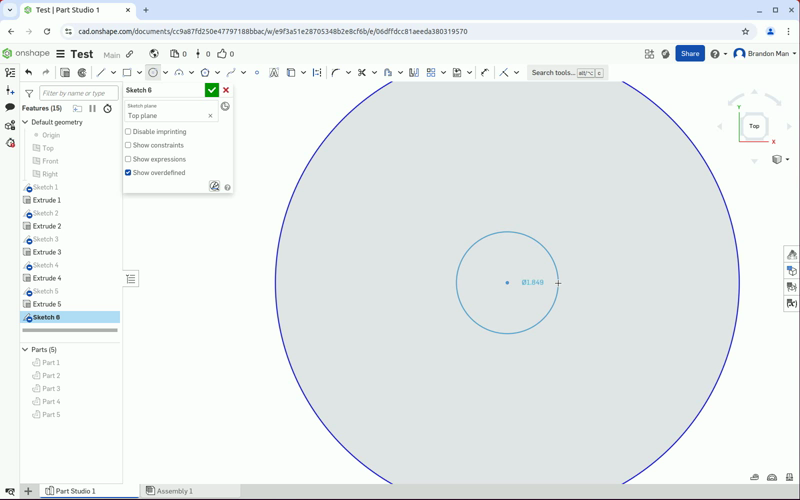
scroll(-6)
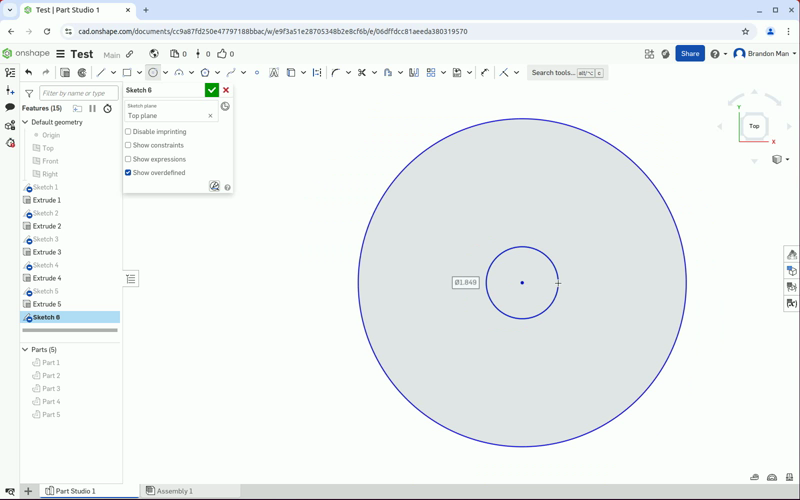
scroll(-6)
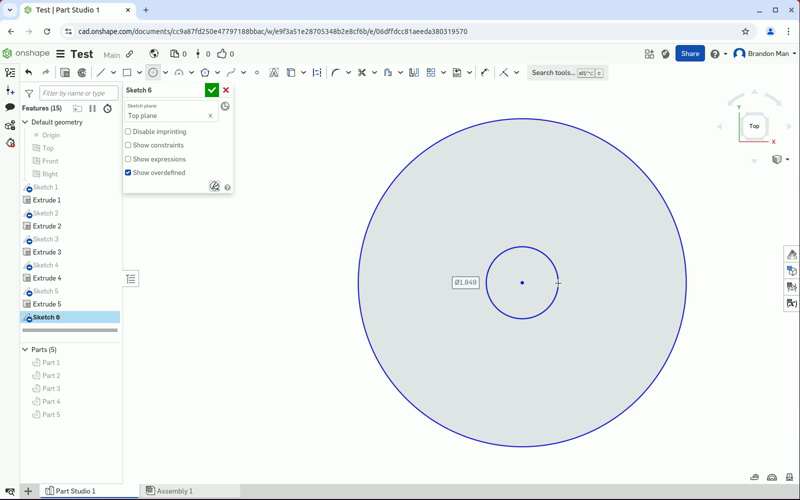
scroll(-6)
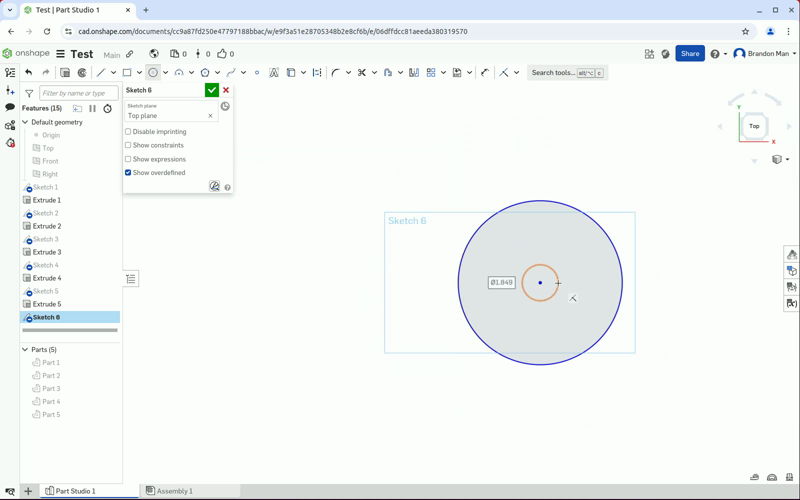
scroll(-6)
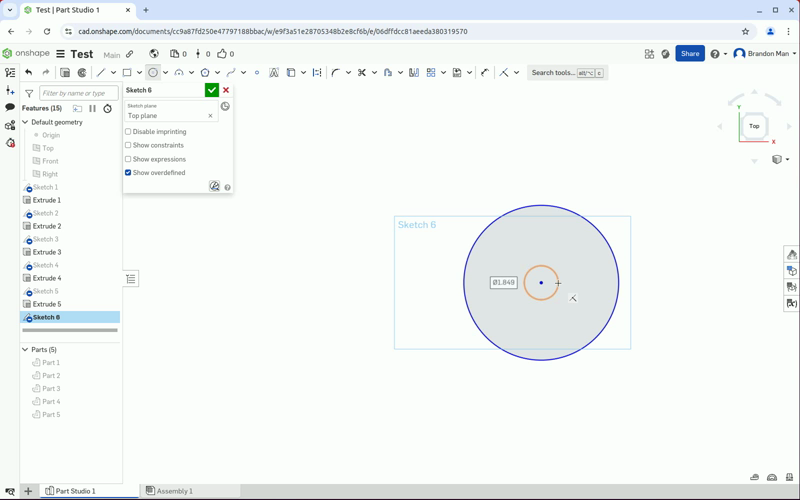
scroll(-6)
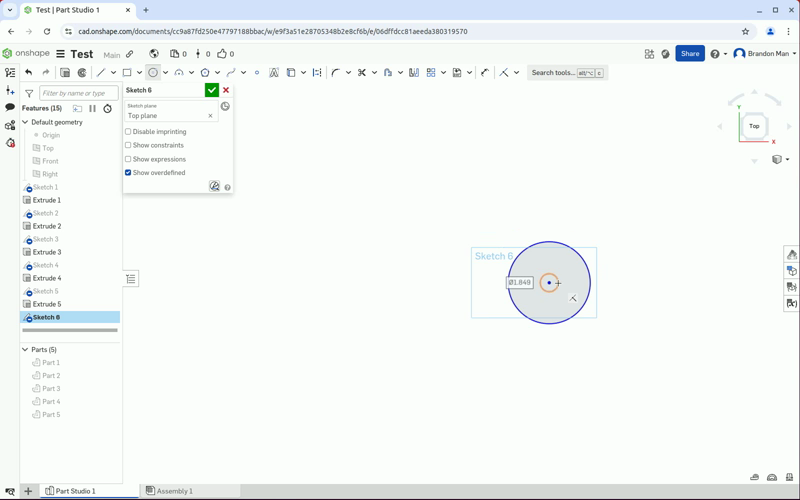
scroll(-6)
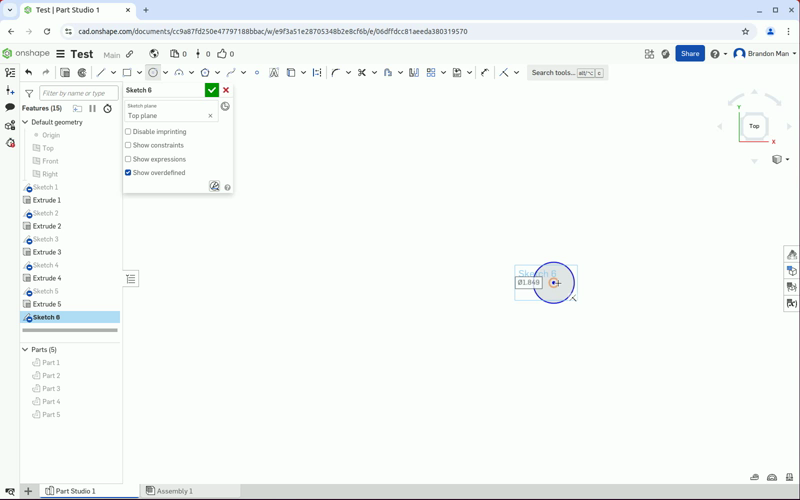
key(esc)
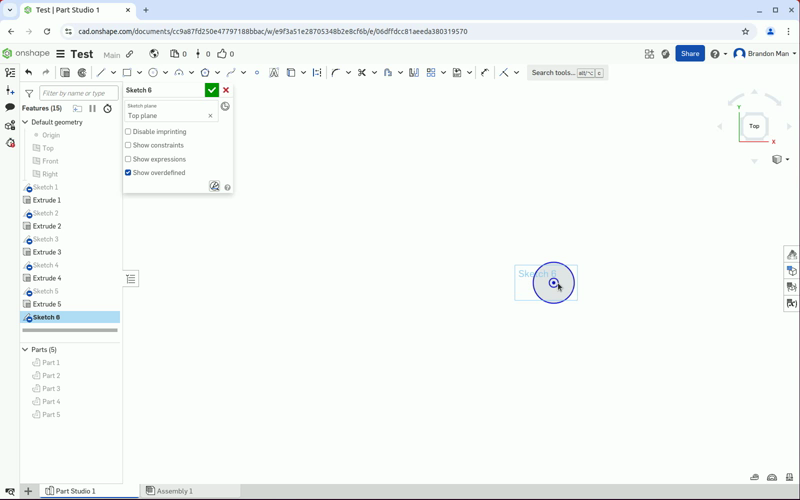
mouse_move(551, 266)
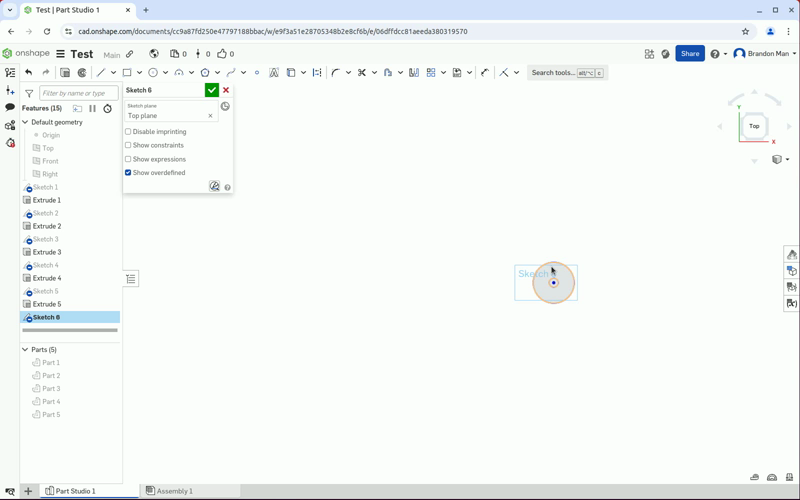
scroll(6)
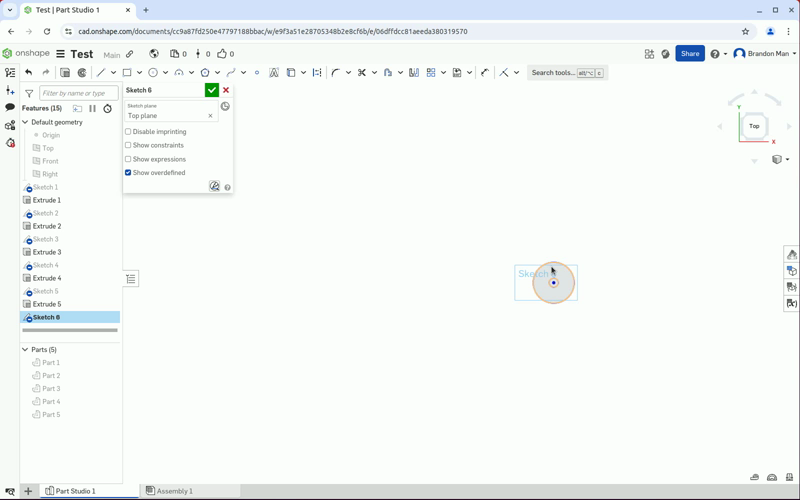
scroll(6)
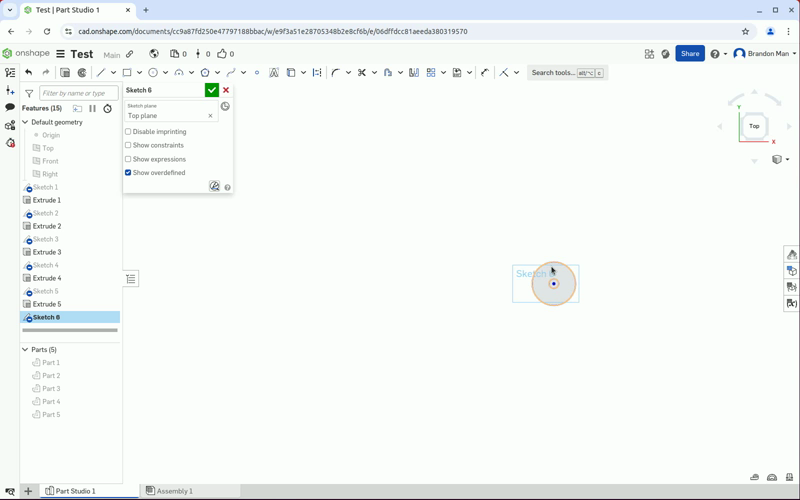
scroll(6)
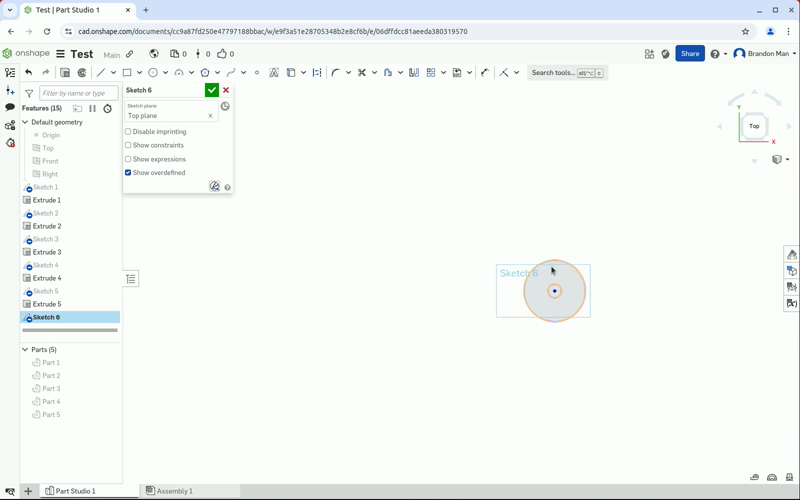
scroll(6)
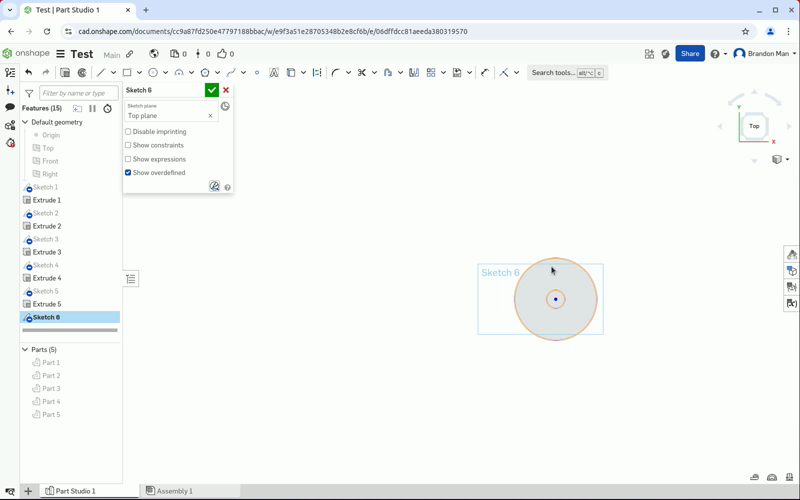
scroll(6)
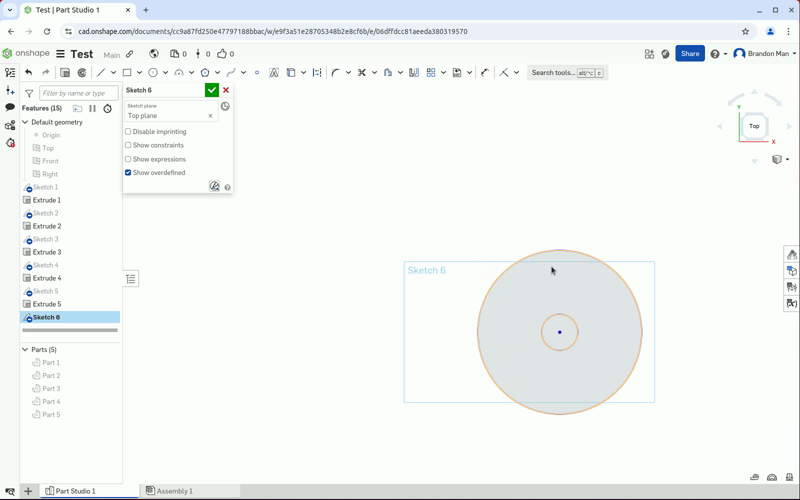
scroll(6)
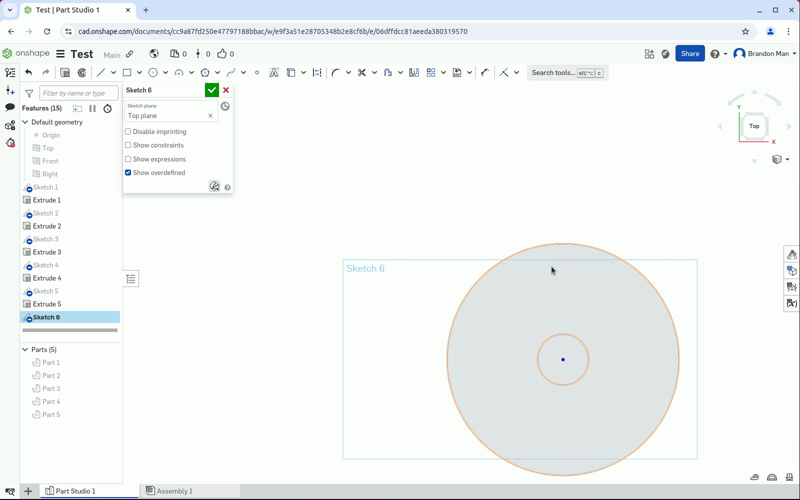
scroll(6)
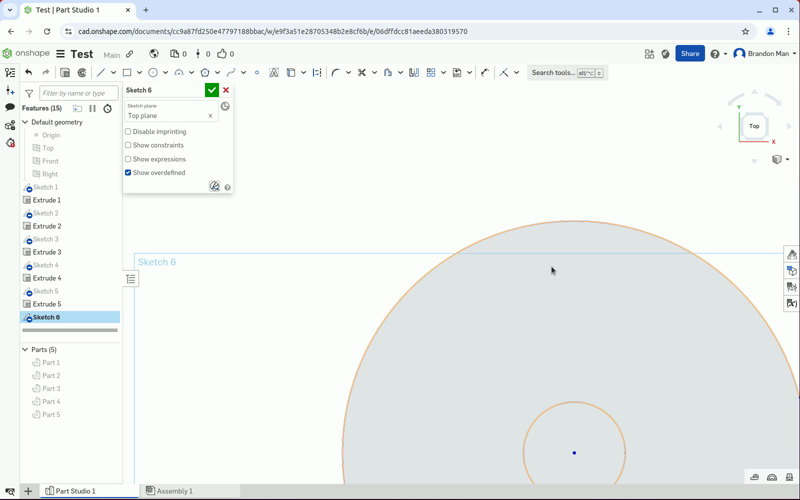
click(551, 266)
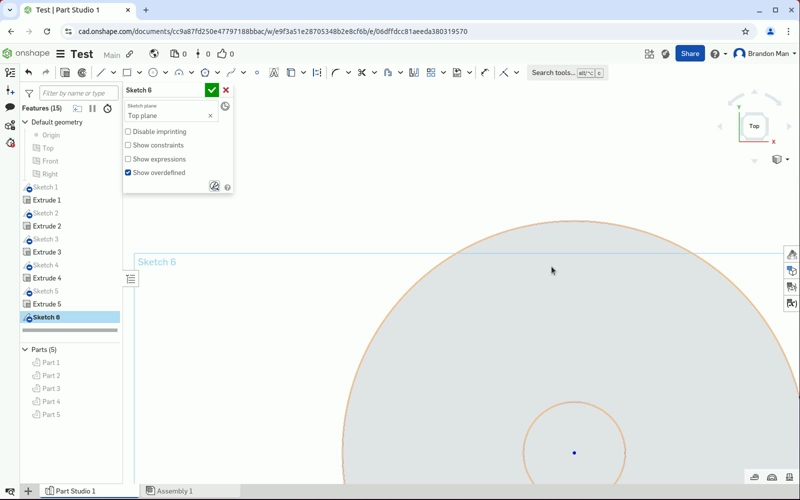
scroll(-6)
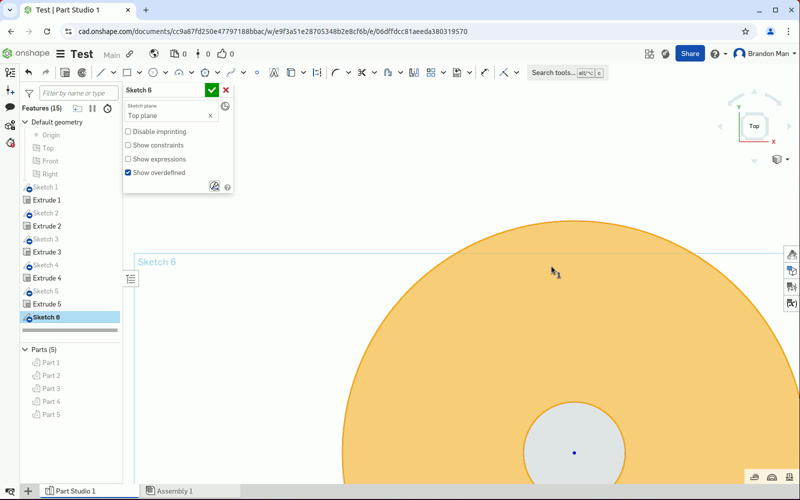
scroll(-6)
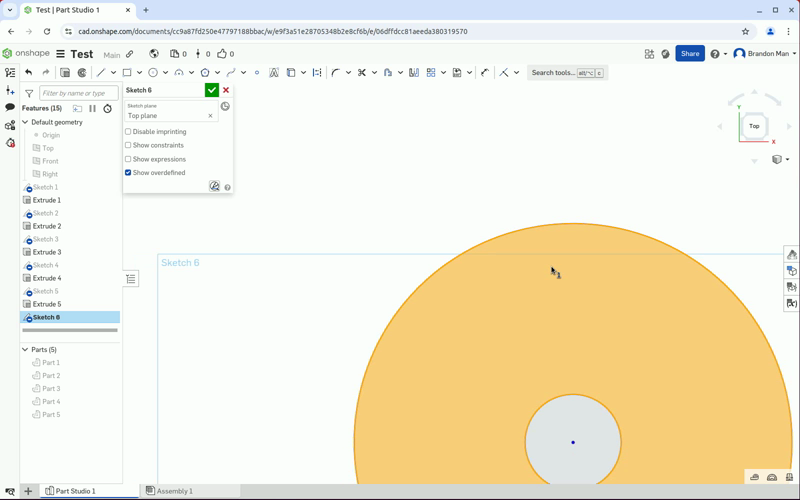
scroll(-6)
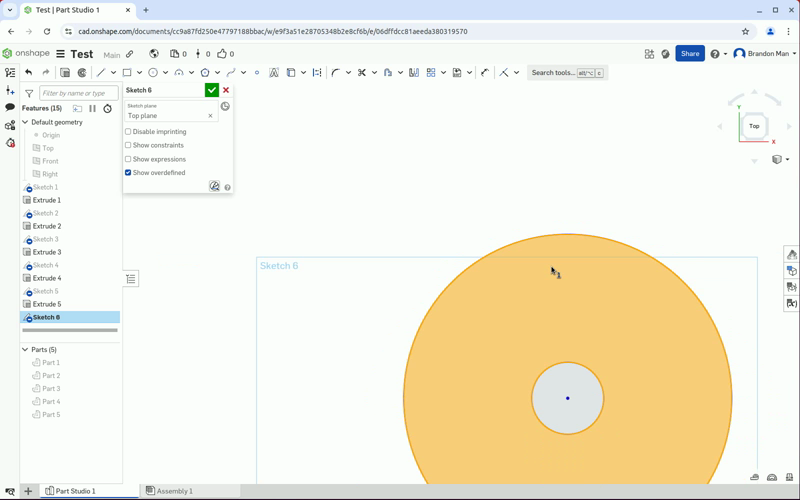
scroll(-6)
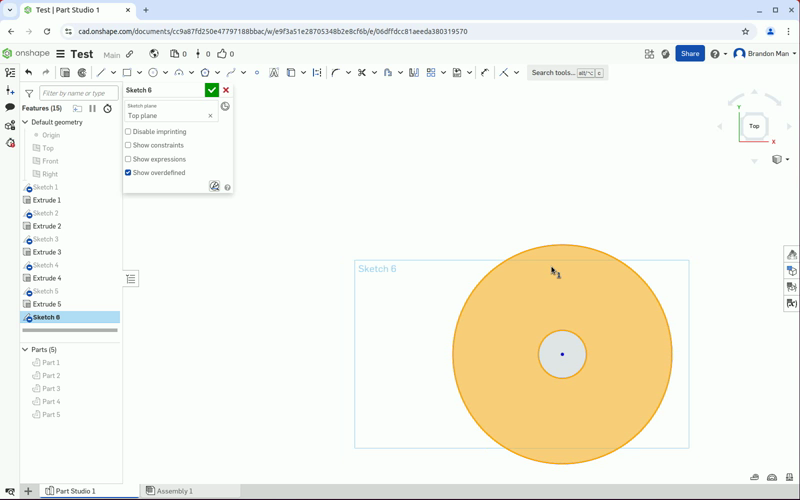
scroll(-6)
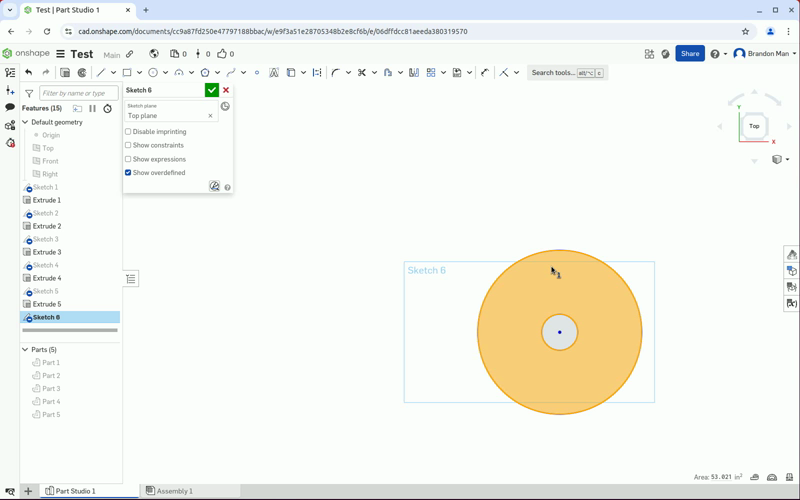
scroll(-6)
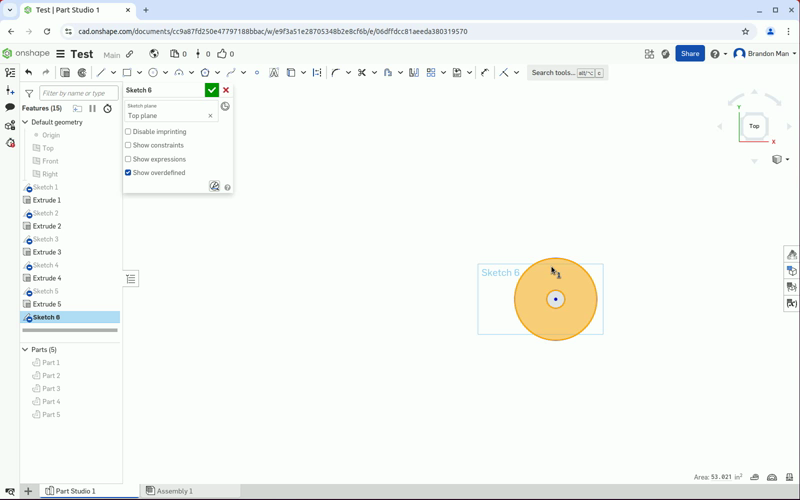
scroll(-6)
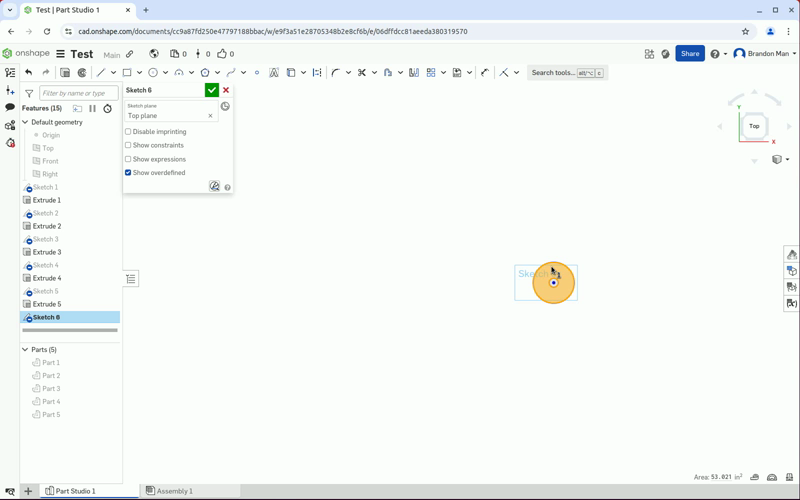
mouse_move(73, 352)
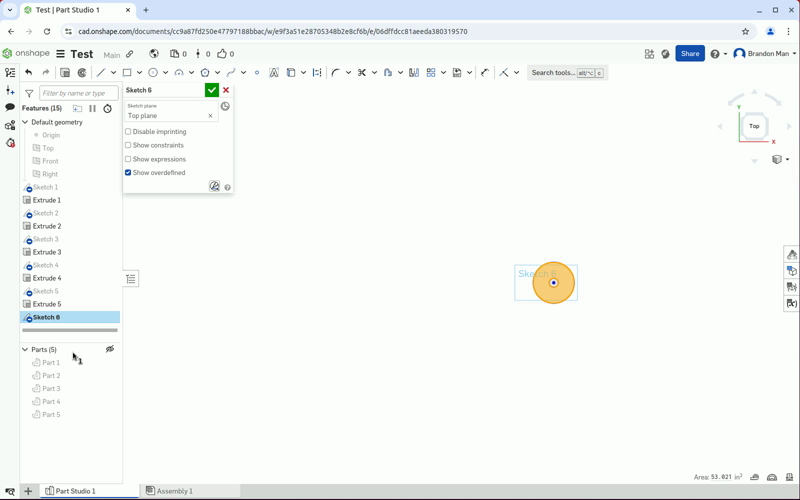
key(shift+y)
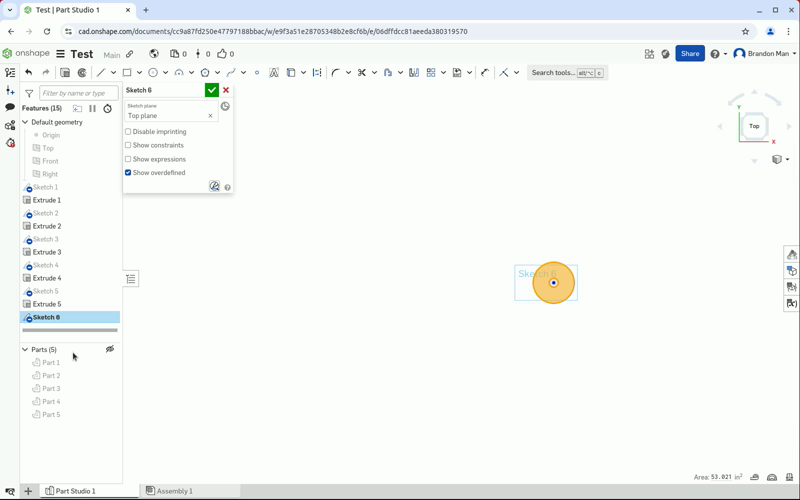
key(shift+e)
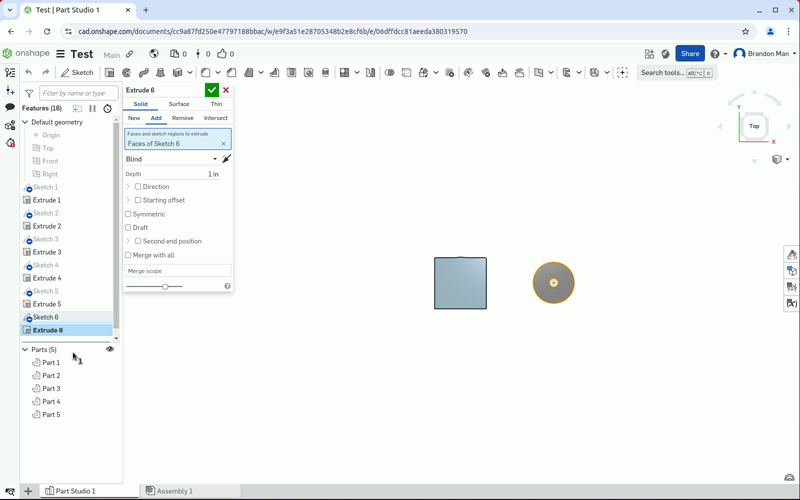
mouse_move(143, 106)
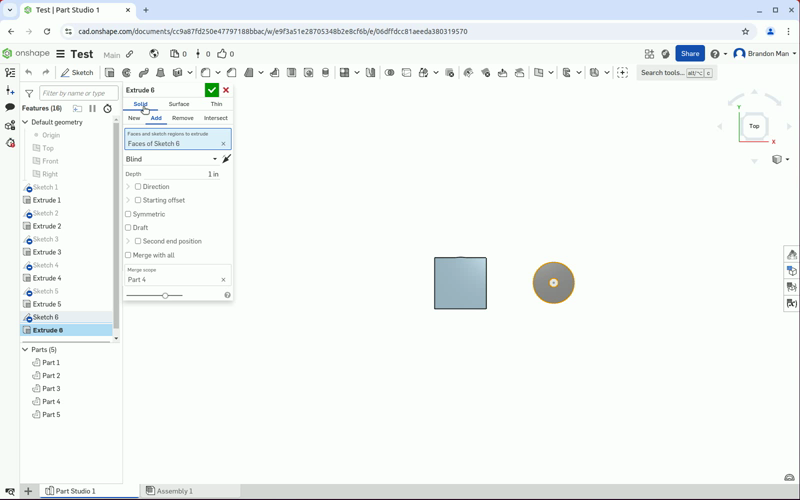
click(143, 106)
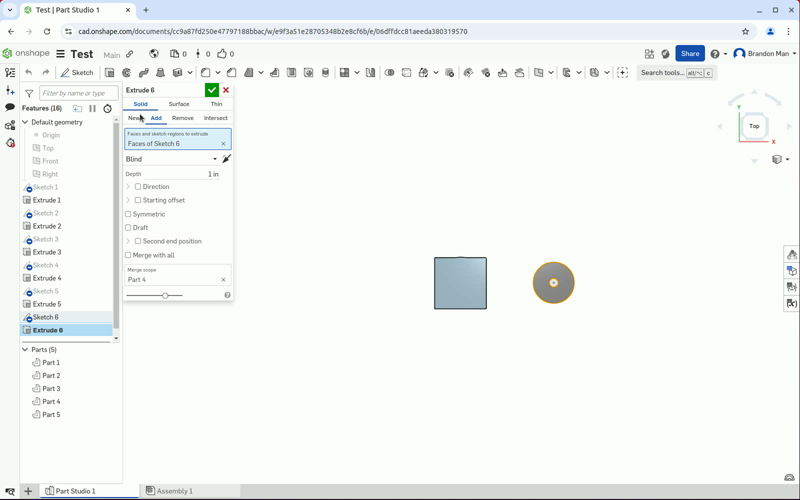
mouse_move(137, 120)
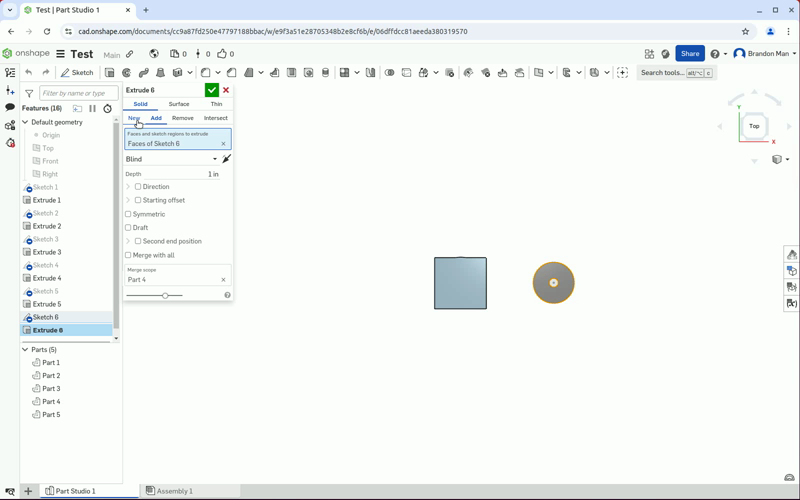
click(137, 120)
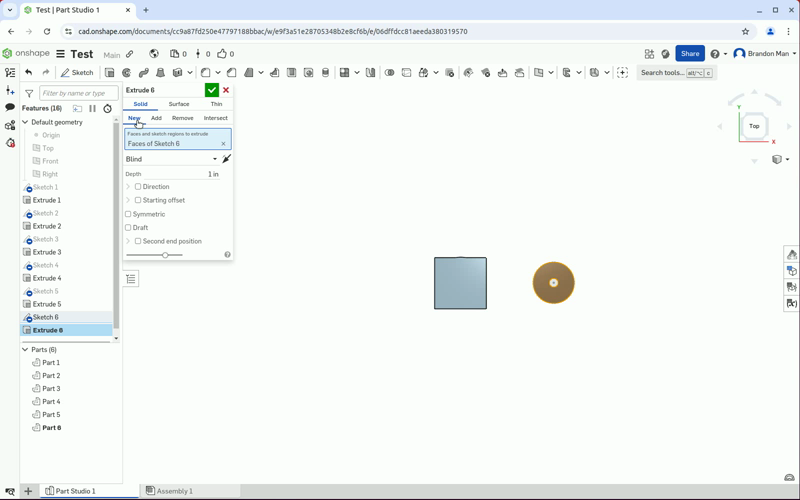
key(tab, 4)
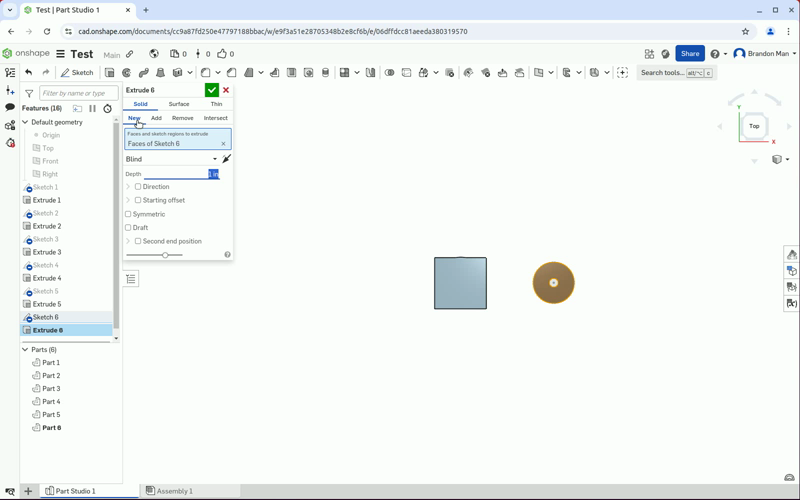
text(0.241)
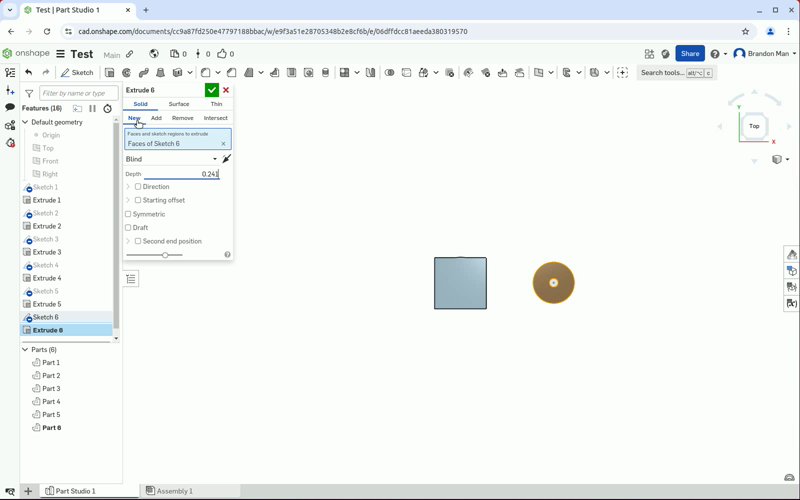
key(enter)
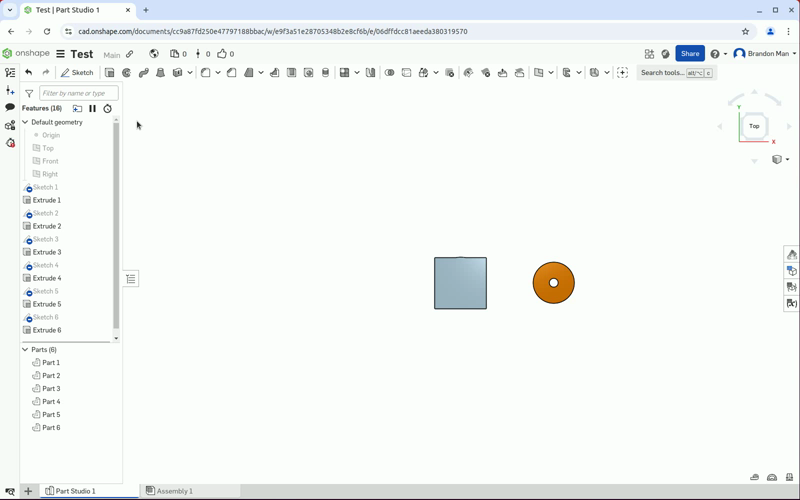
key(shift+h)
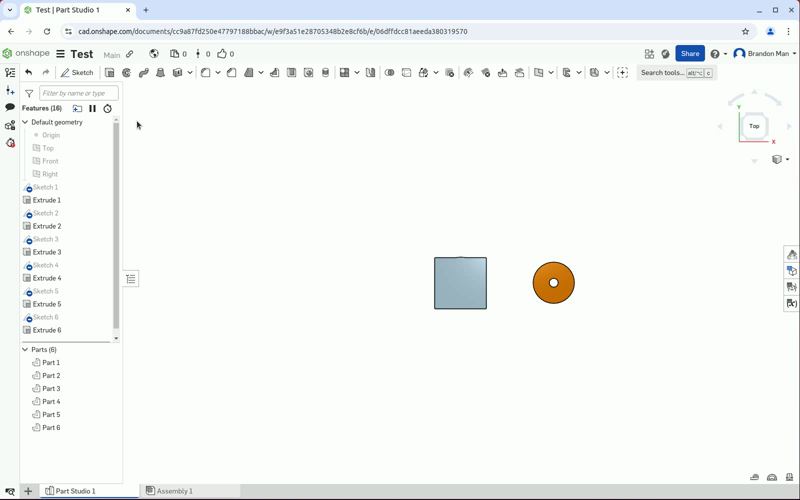
key(shift+h)
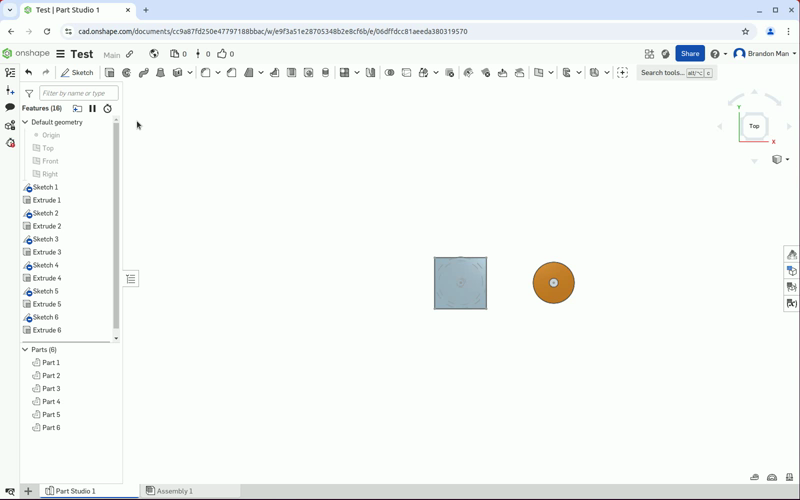
key(shift+7)
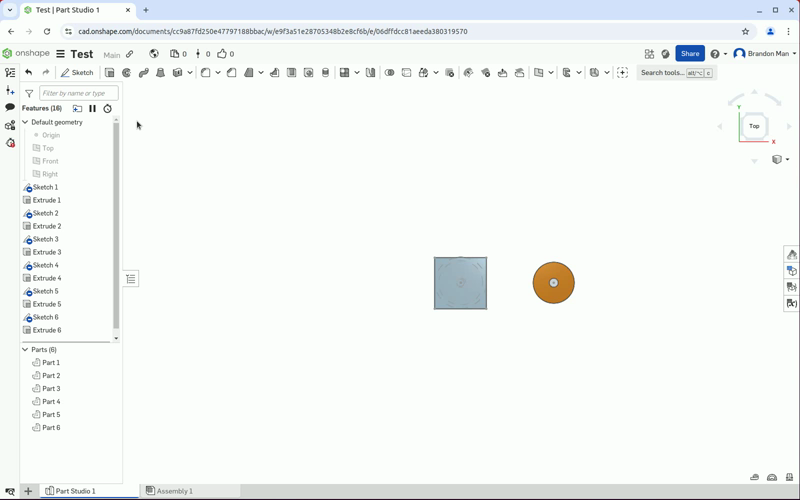
key(up, 3)
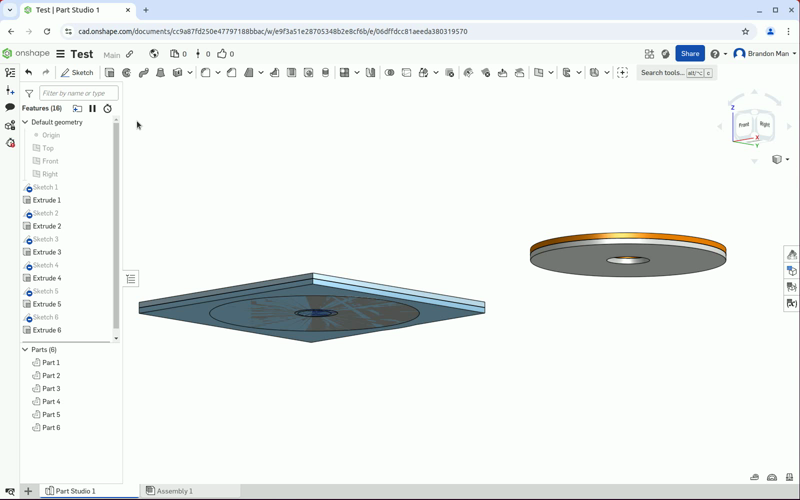
key(left, 3)
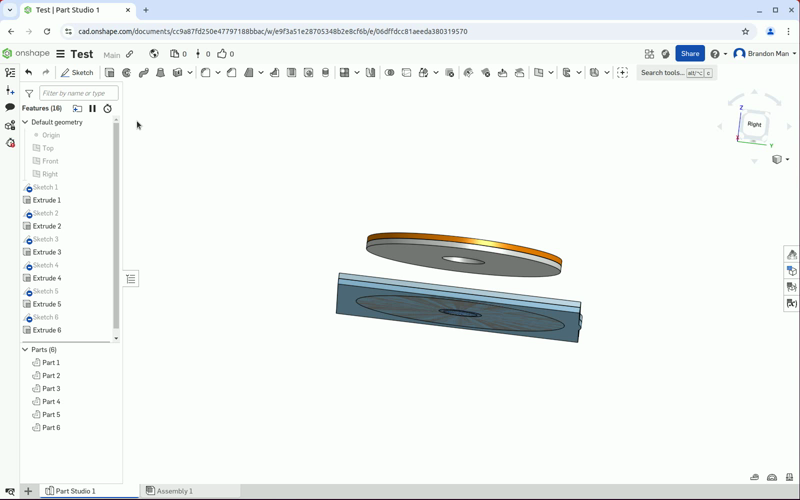
key(right, 3)
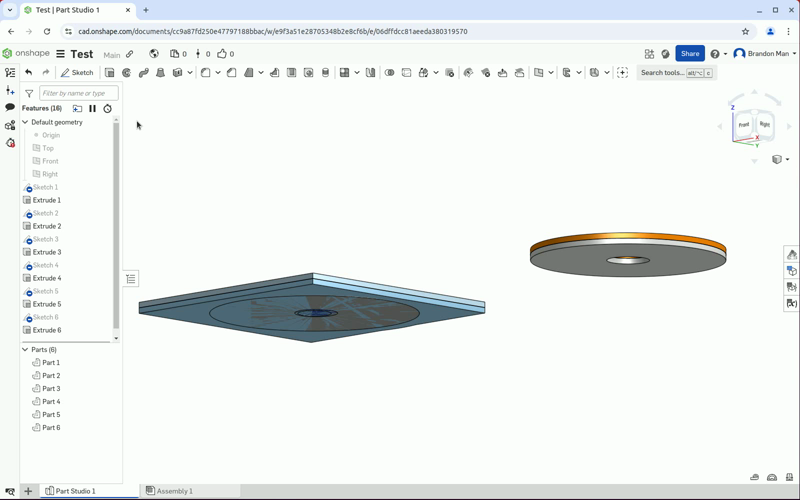
key(down, 3)
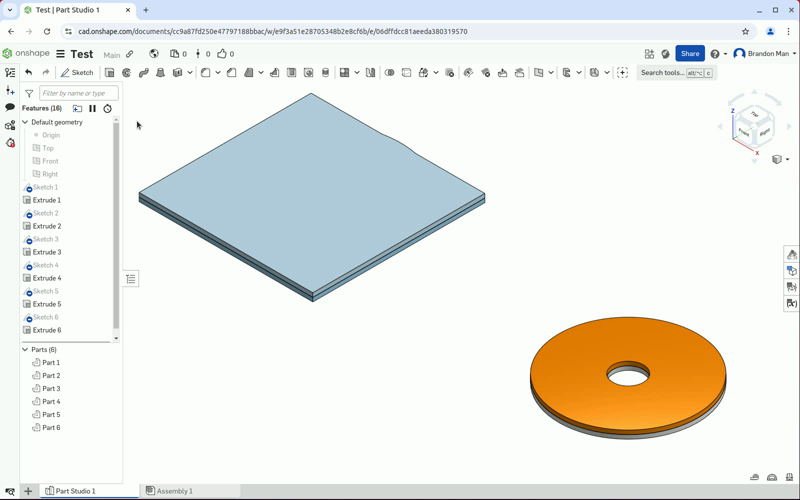
mouse_move(69, 189)
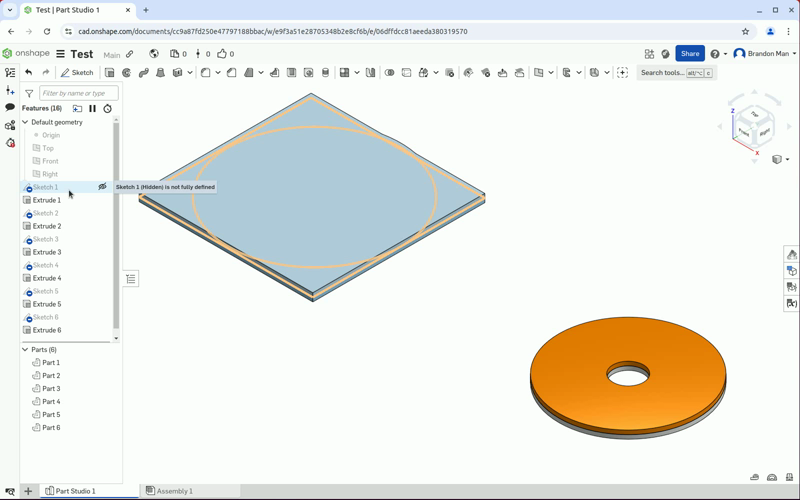
click(69, 189)